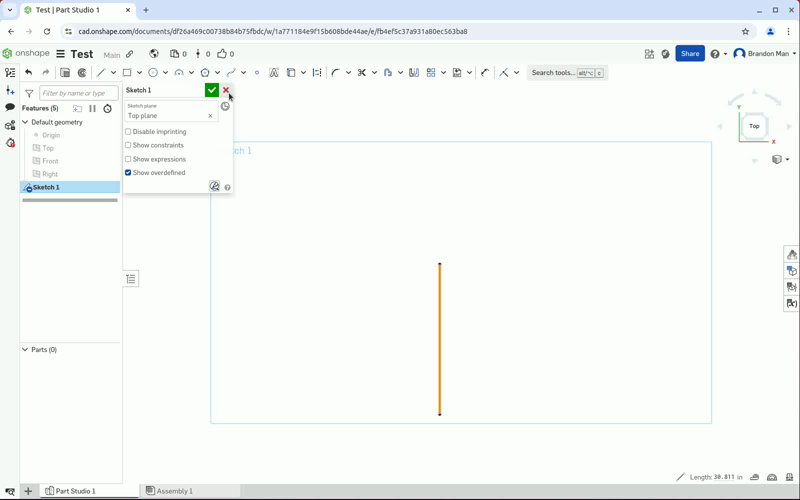
key(shift+h)
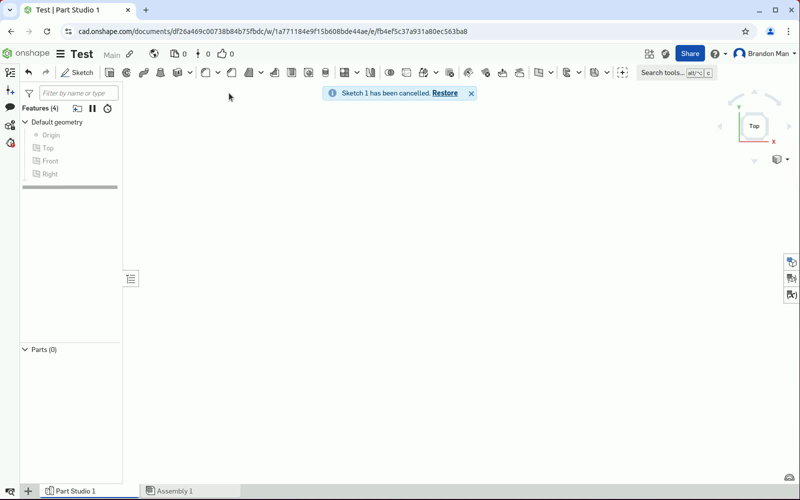
mouse_move(73, 352)
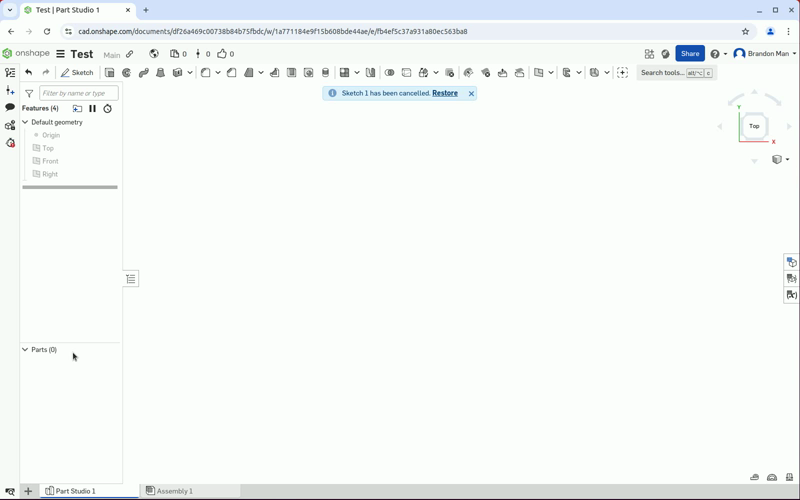
key(y)
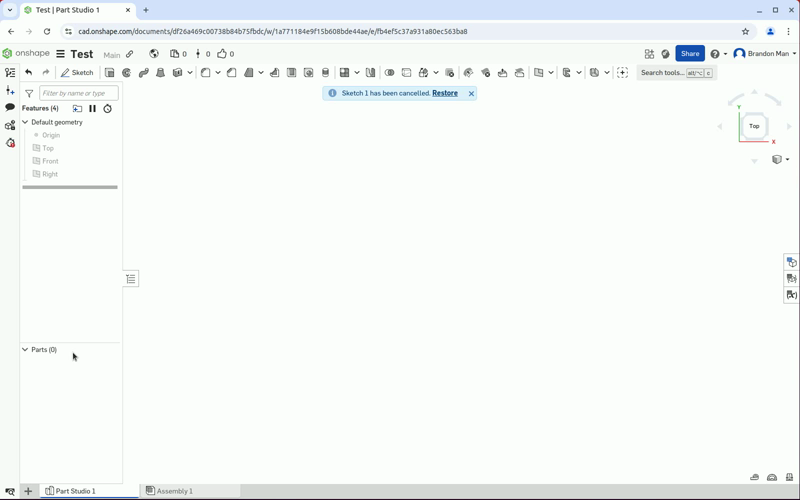
key(shift+p)
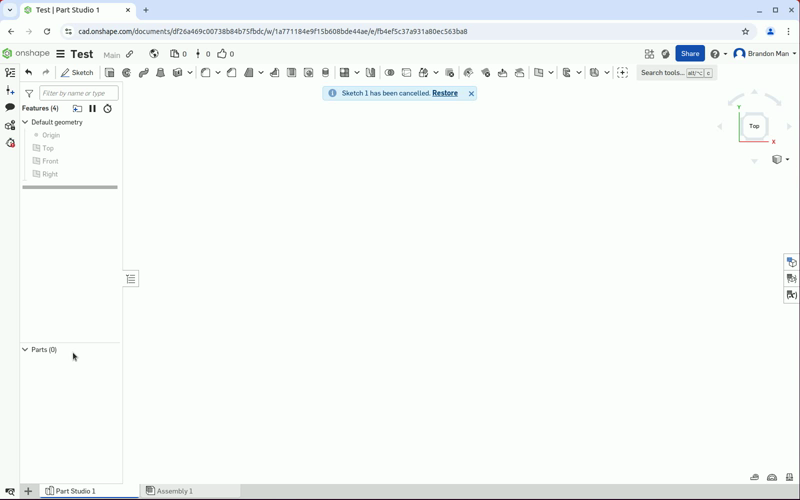
key(space)
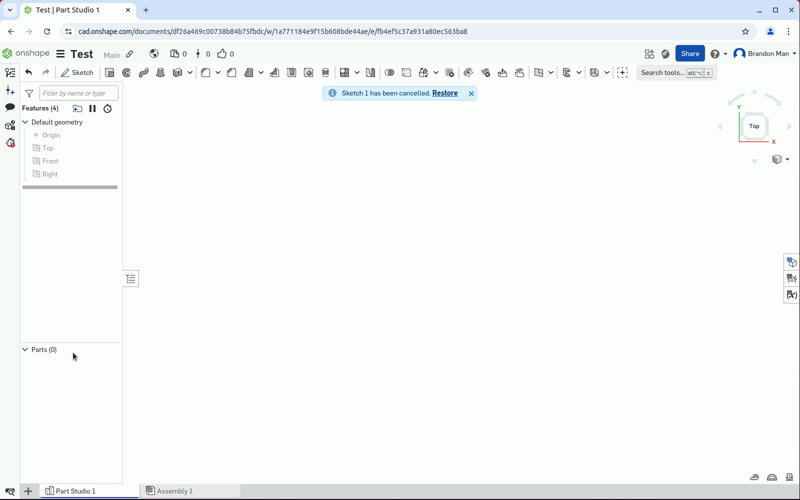
key_down(shift)
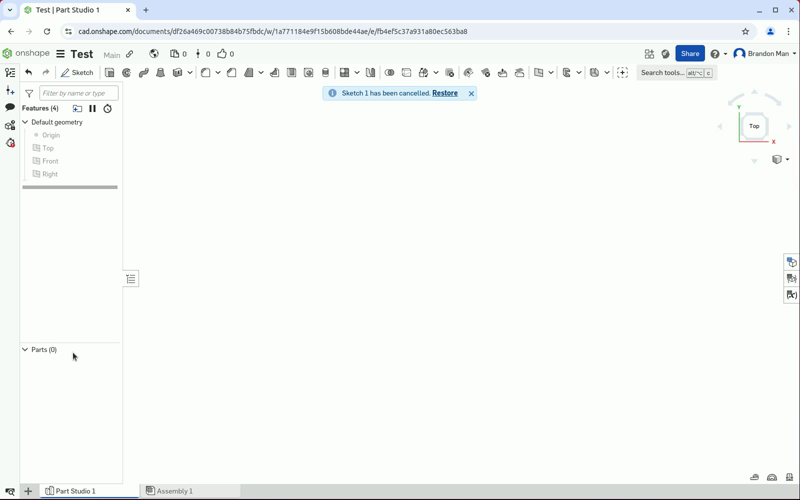
key(up)
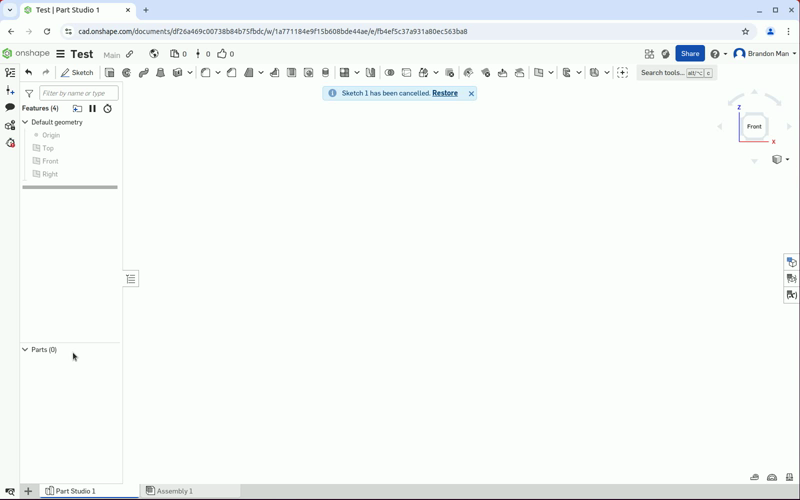
key_up(shift)
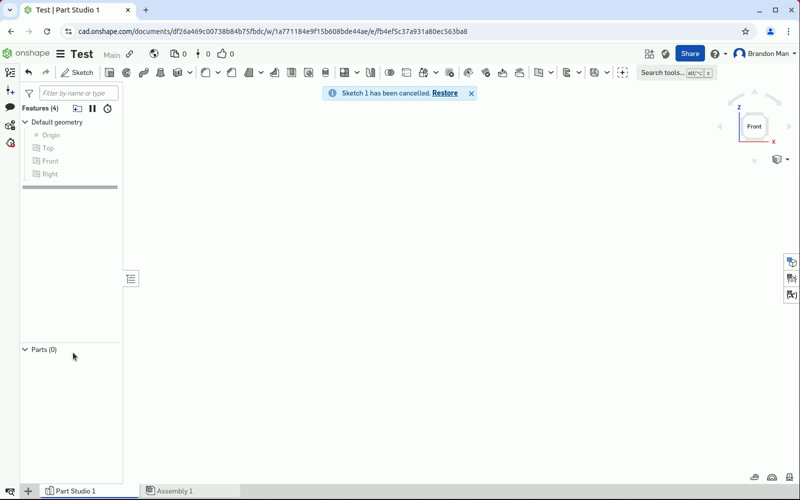
mouse_move(73, 352)
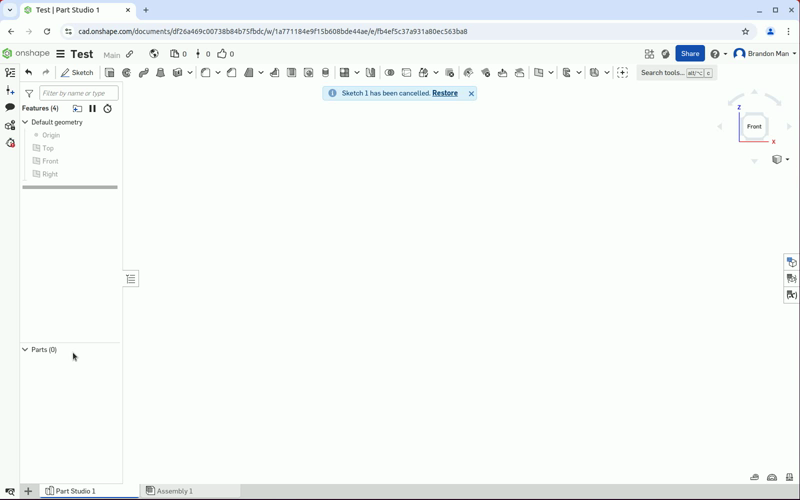
key(shift+y)
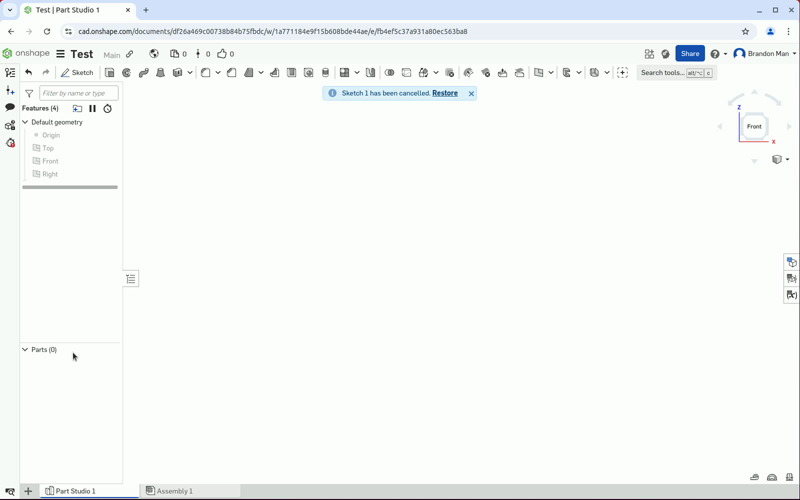
key(shift+s)
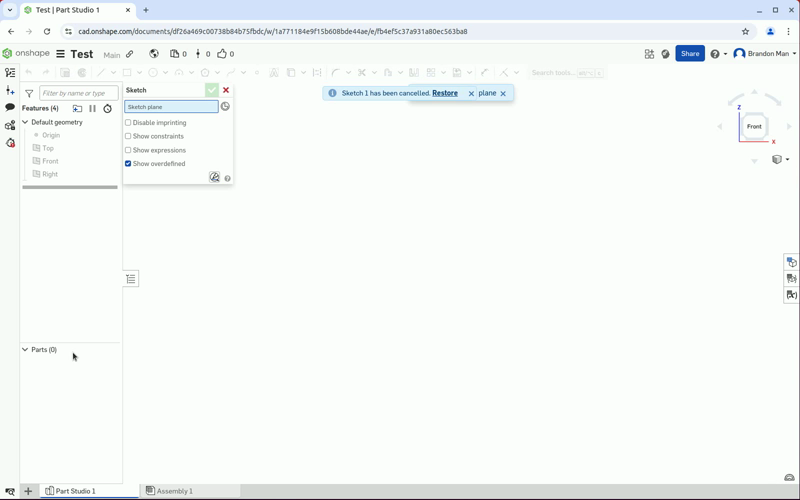
mouse_move(73, 163)
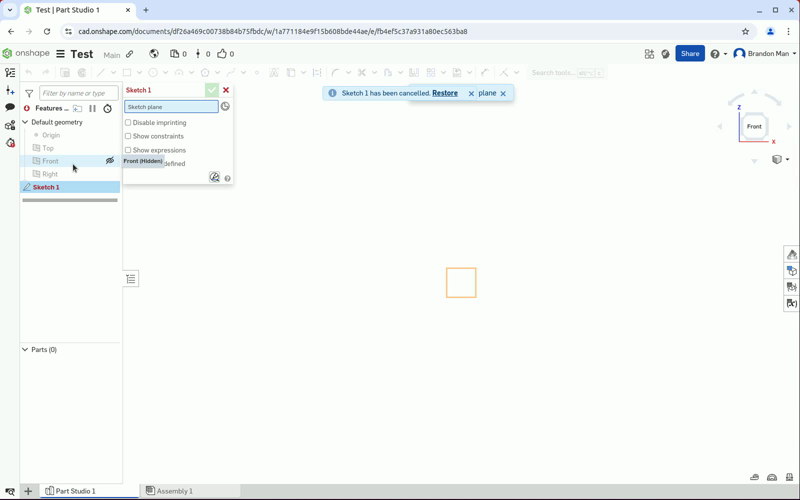
click(73, 163)
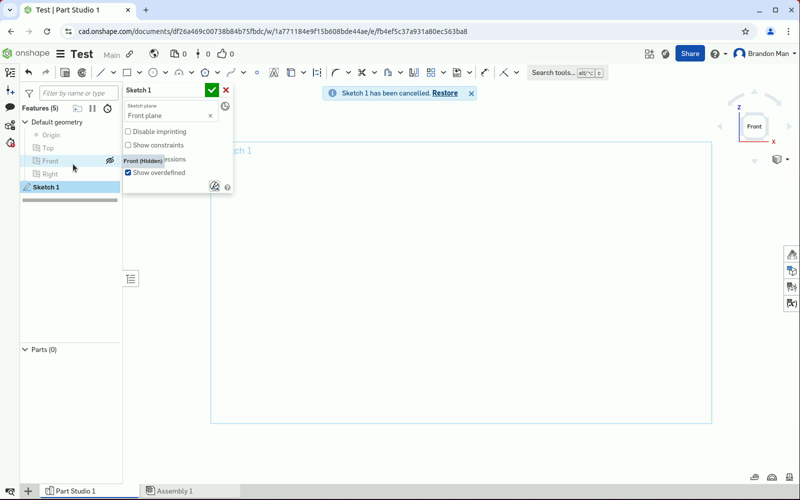
mouse_move(73, 352)
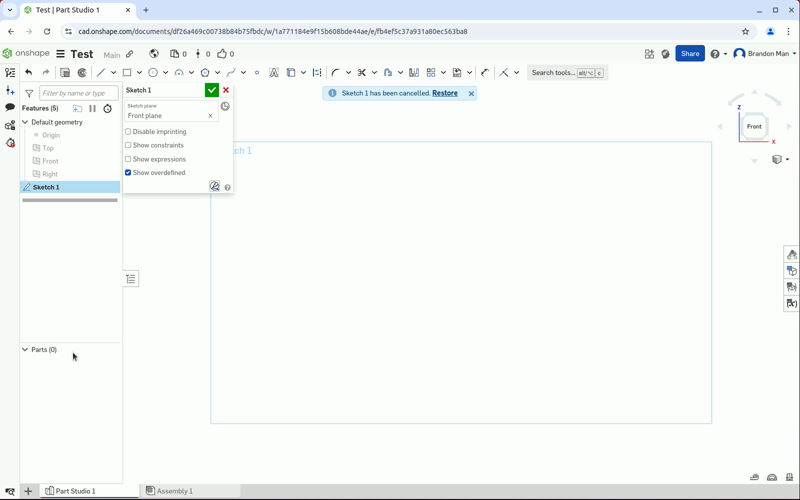
key(y)
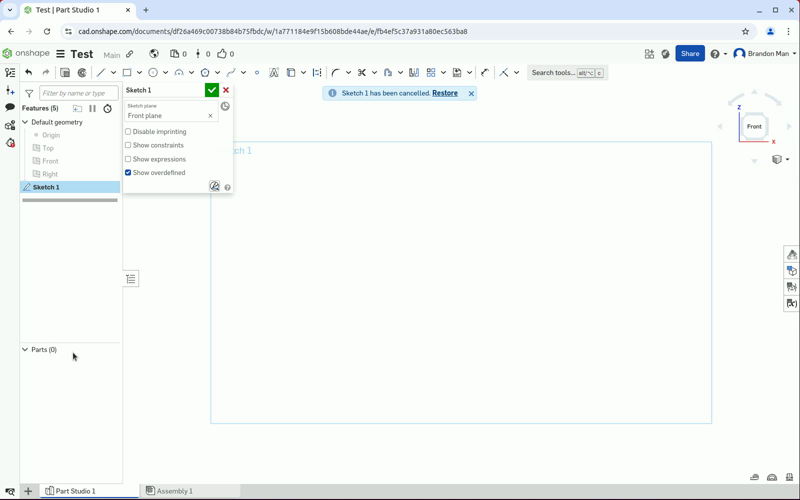
key(l)
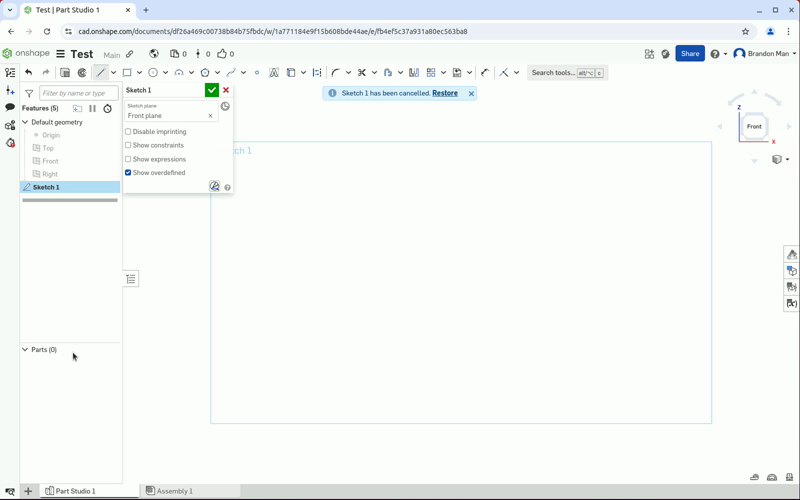
key_down(shift)
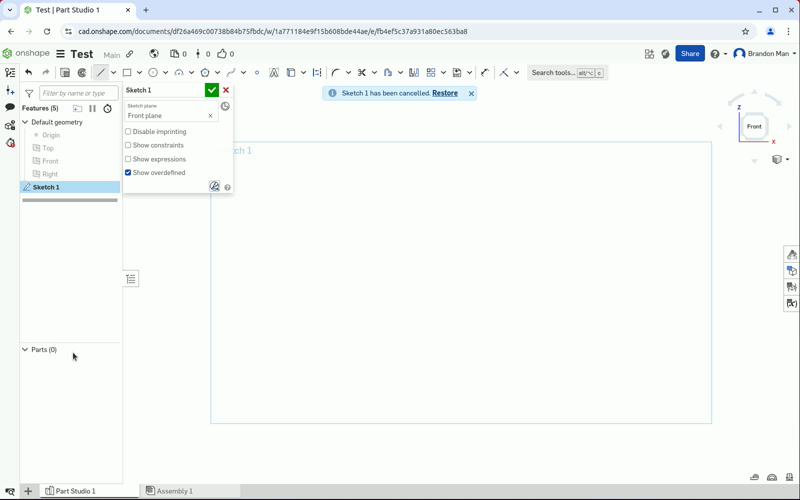
mouse_move(431, 292)
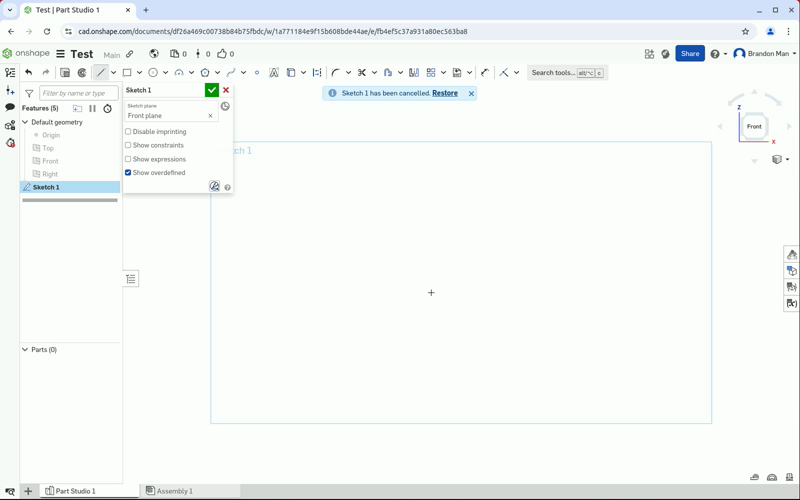
click(431, 292)
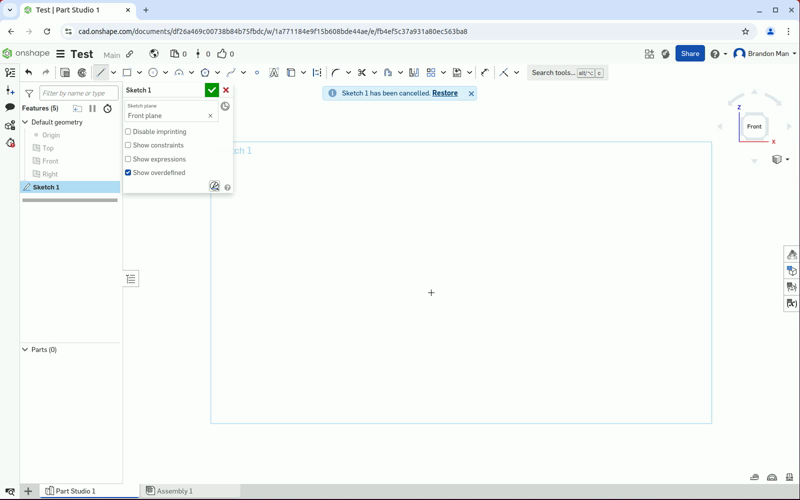
key_up(shift)
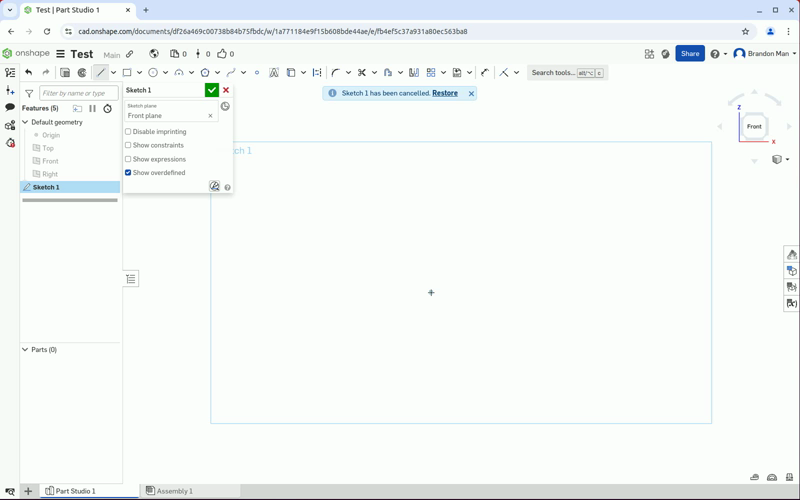
key_down(shift)
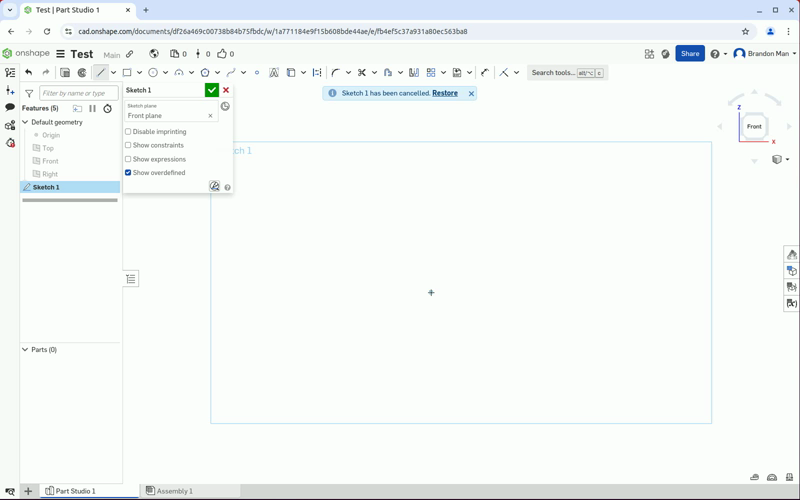
mouse_move(461, 292)
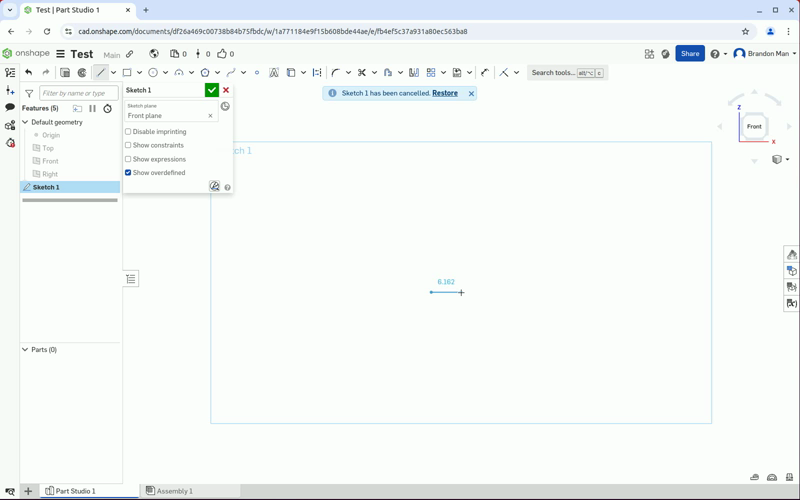
mouse_move(431, 281)
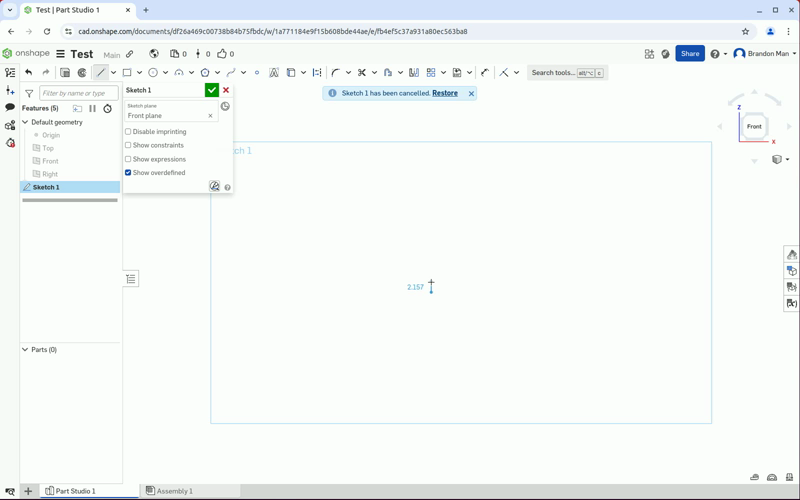
click(431, 281)
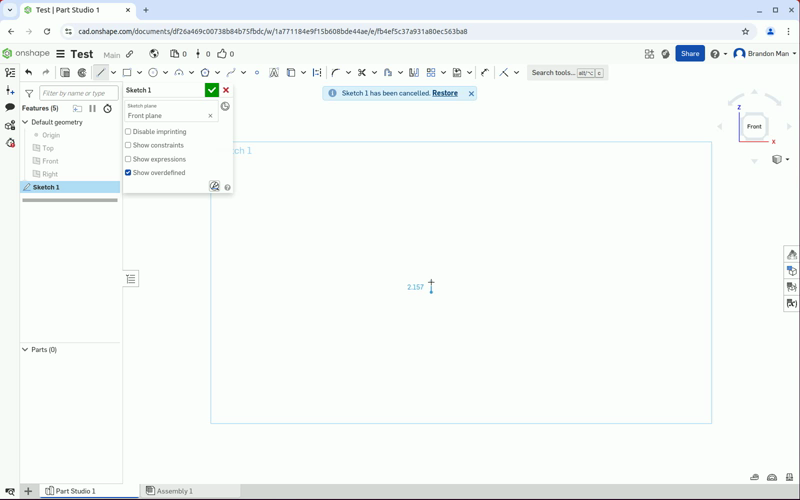
key_up(shift)
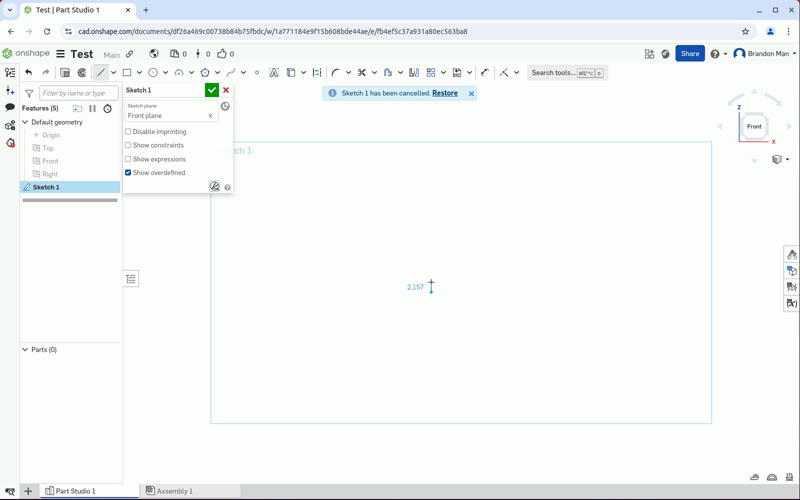
key(esc)
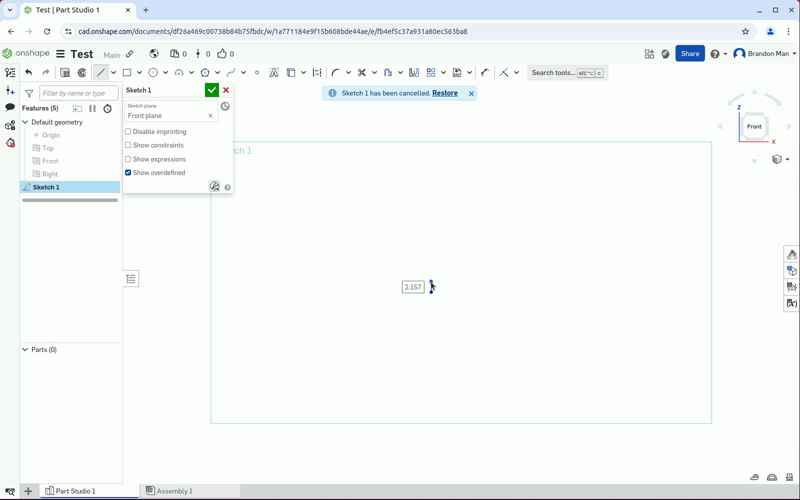
key(a)
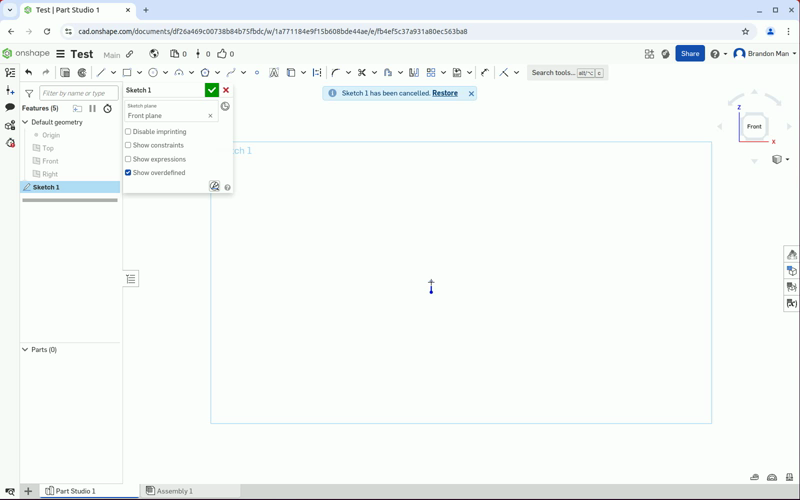
mouse_move(431, 281)
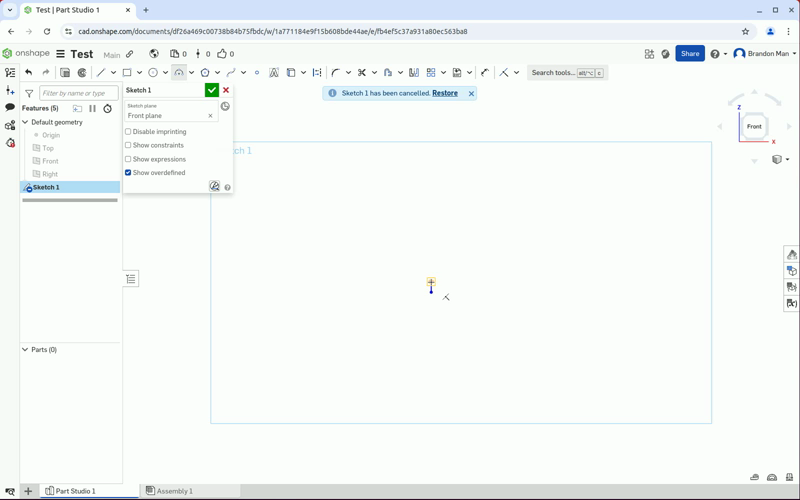
click(431, 281)
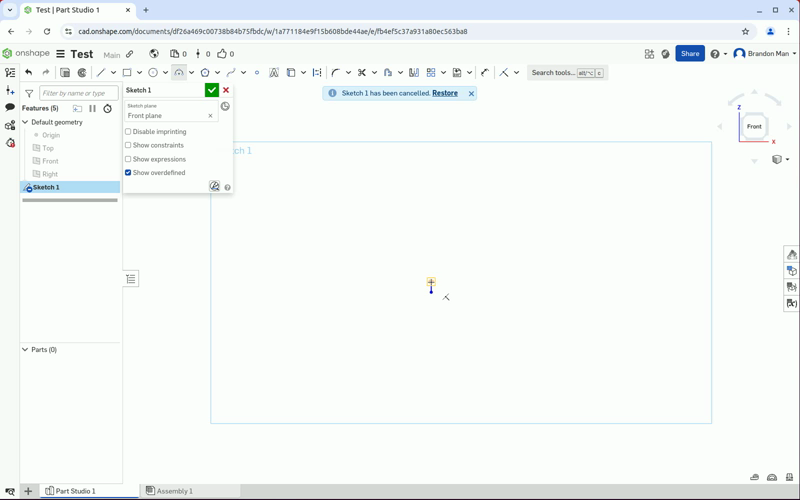
mouse_move(431, 292)
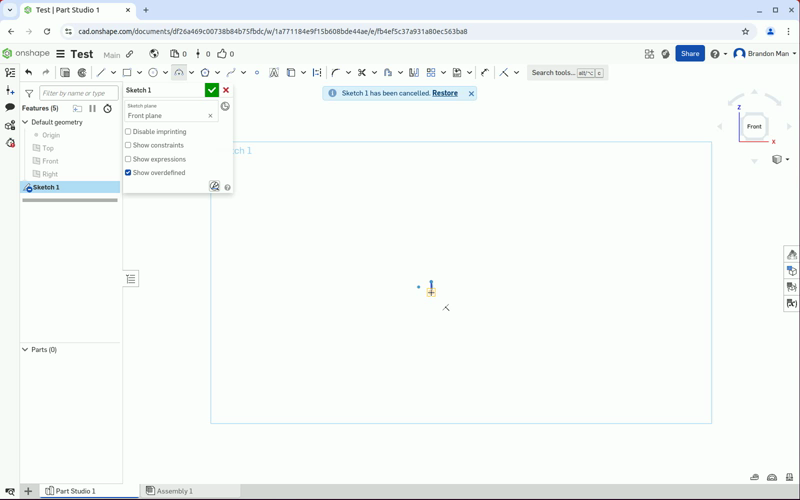
click(431, 292)
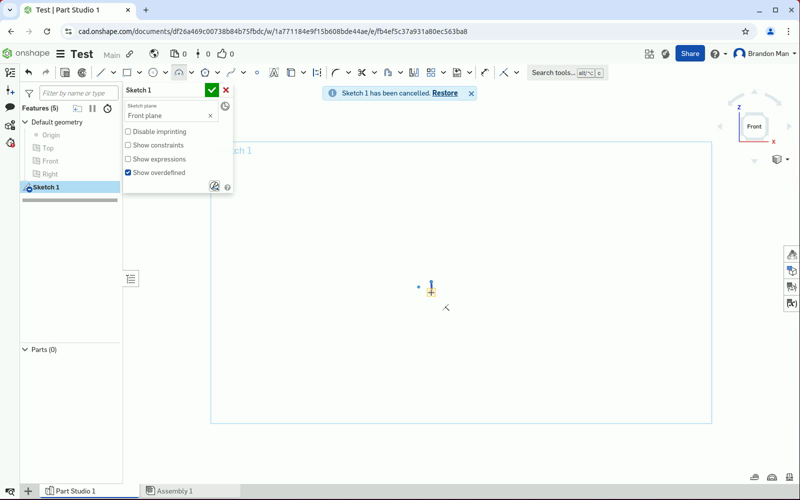
key_down(shift)
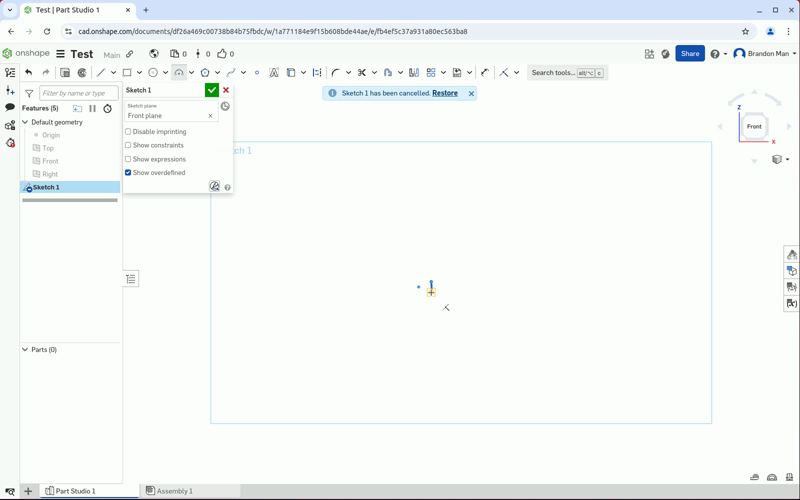
mouse_move(430, 287)
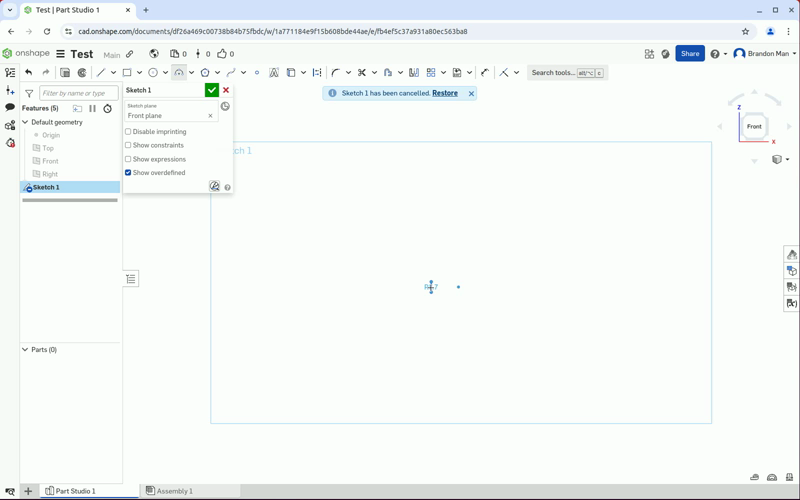
click(430, 287)
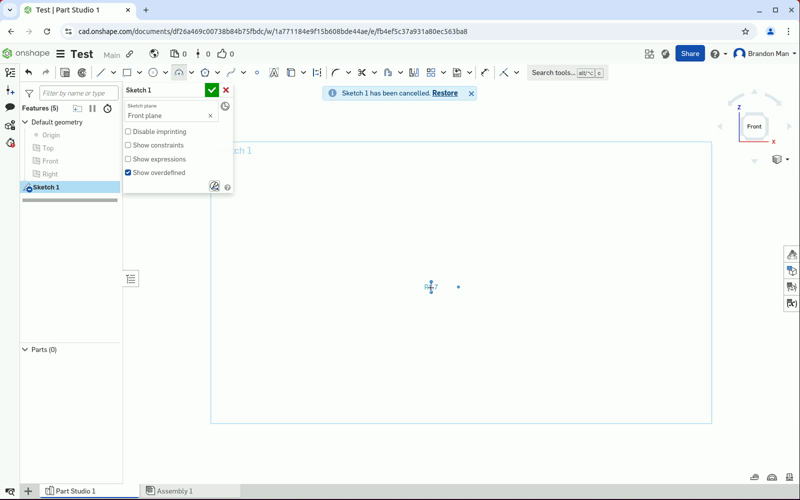
key_up(shift)
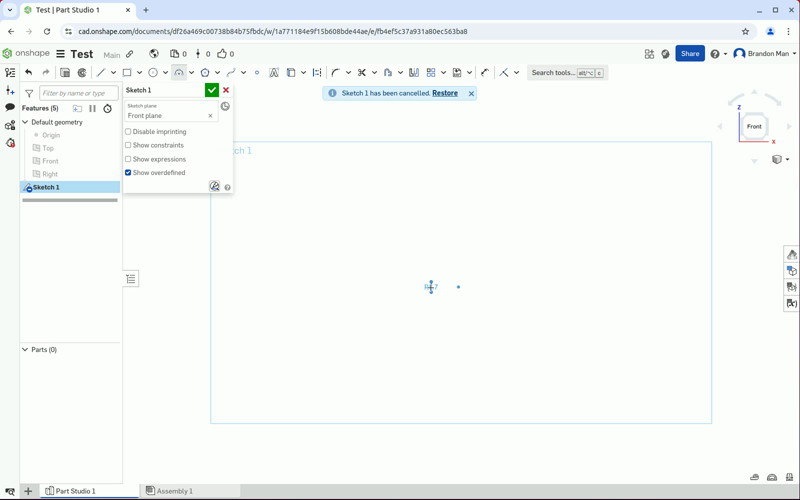
key(esc)
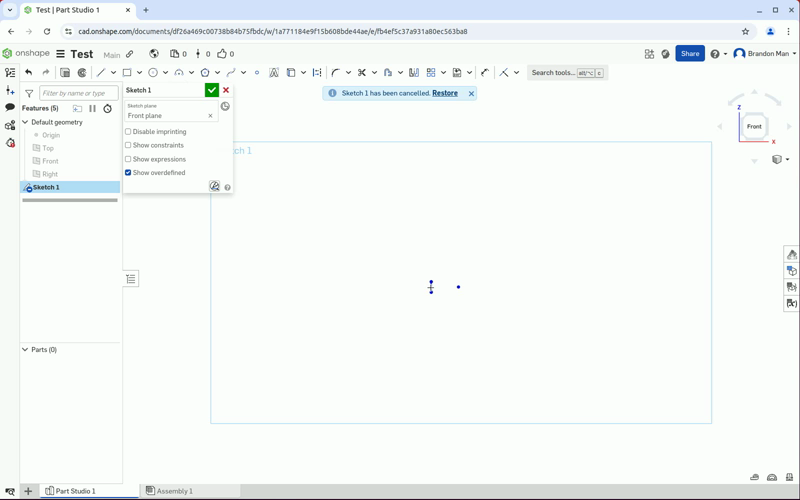
mouse_move(431, 283)
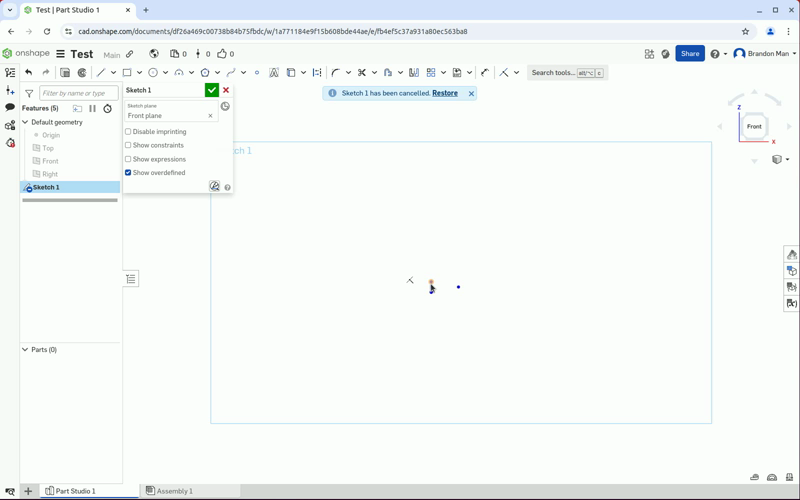
scroll(6)
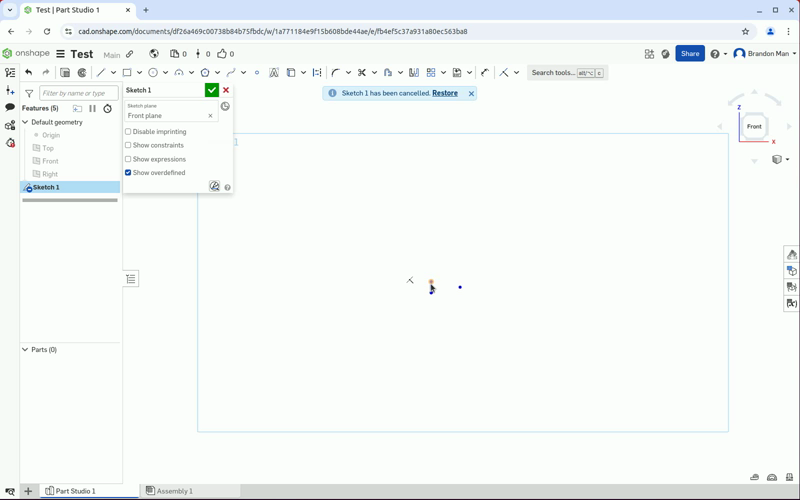
scroll(6)
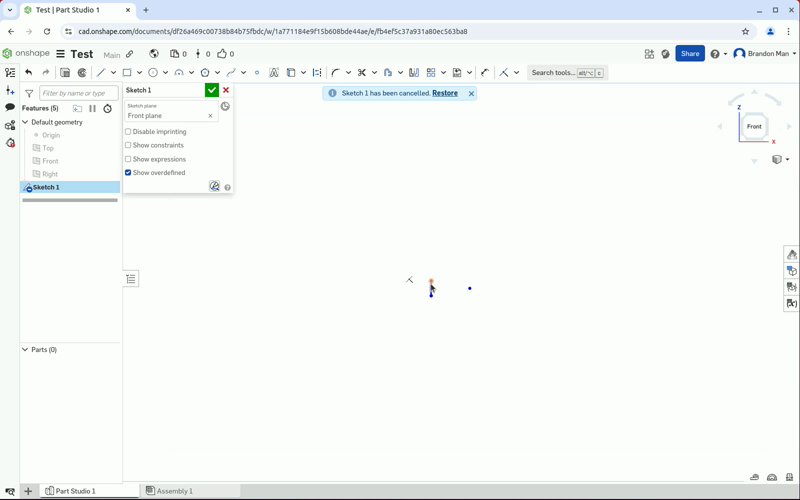
scroll(6)
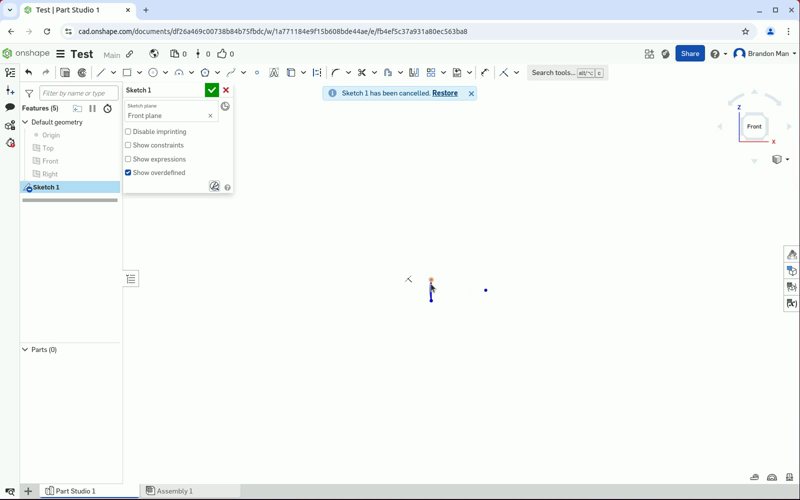
scroll(6)
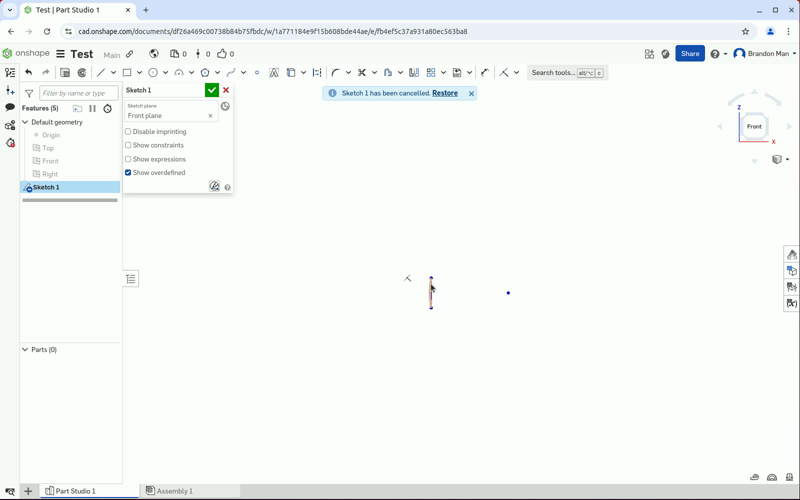
scroll(6)
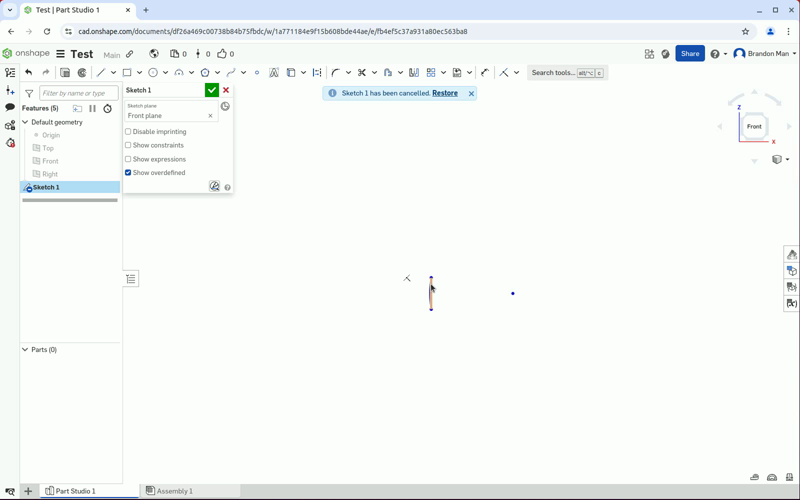
scroll(6)
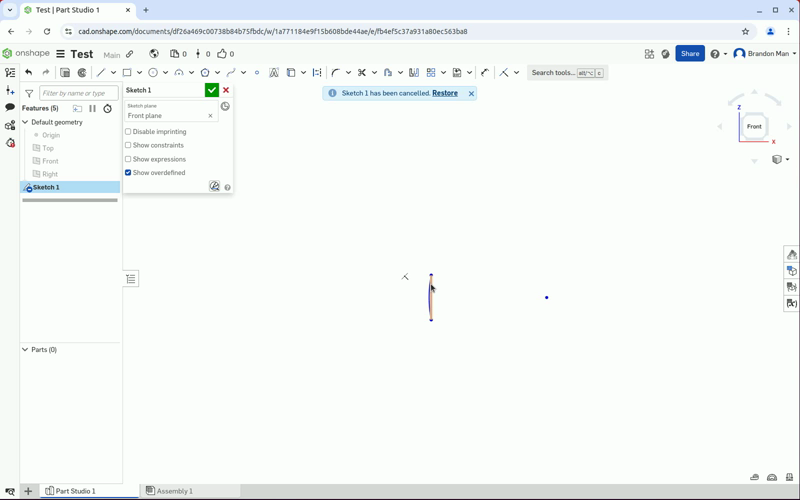
scroll(6)
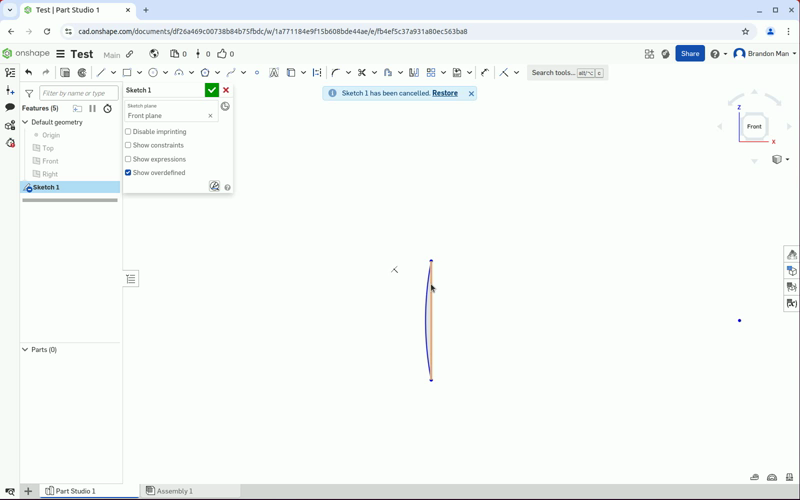
click(431, 283)
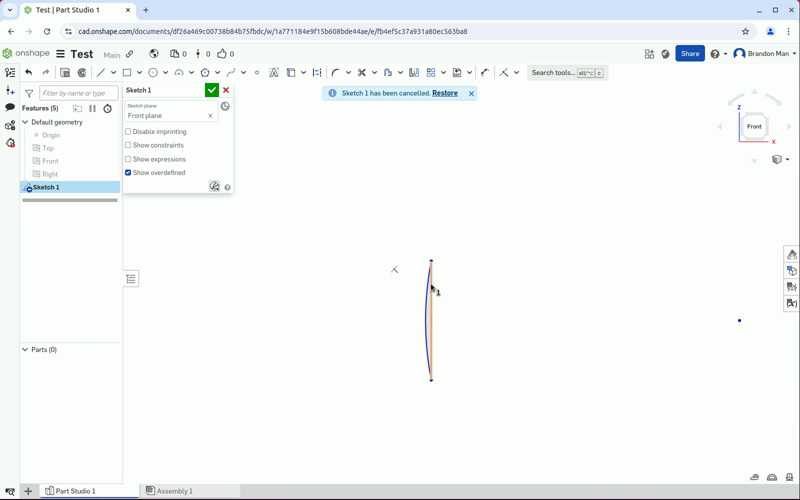
scroll(-6)
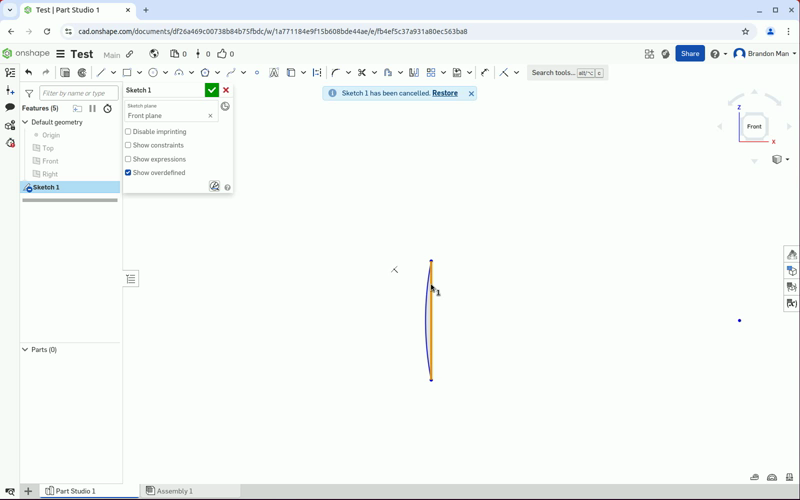
scroll(-6)
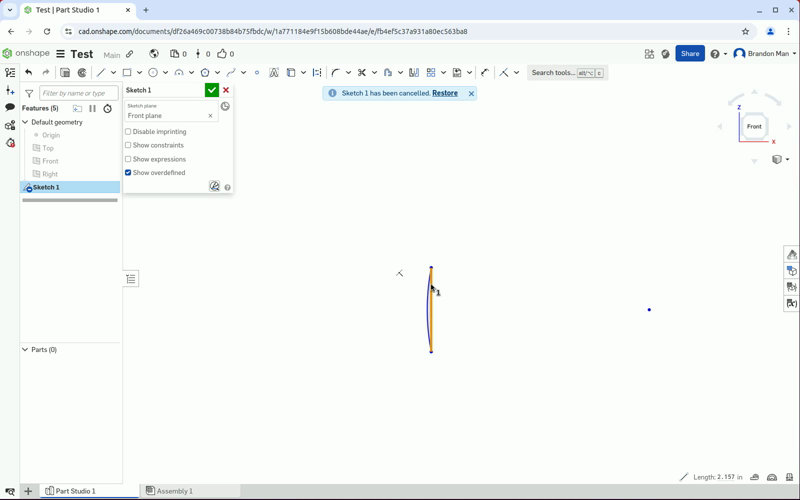
scroll(-6)
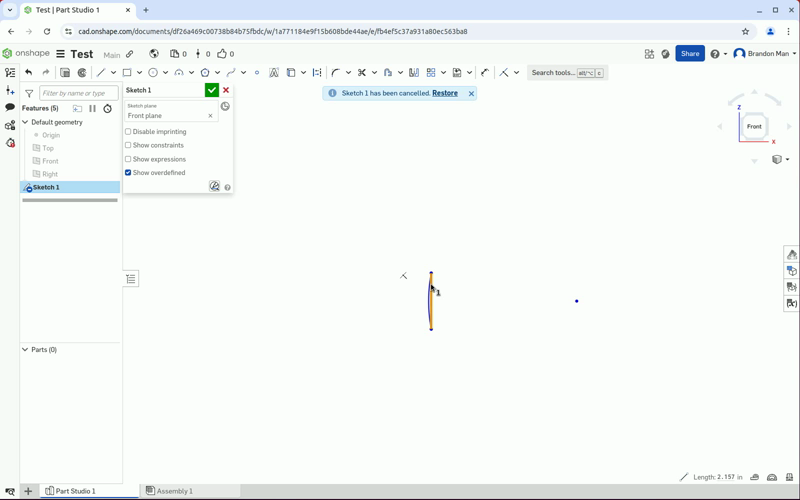
scroll(-6)
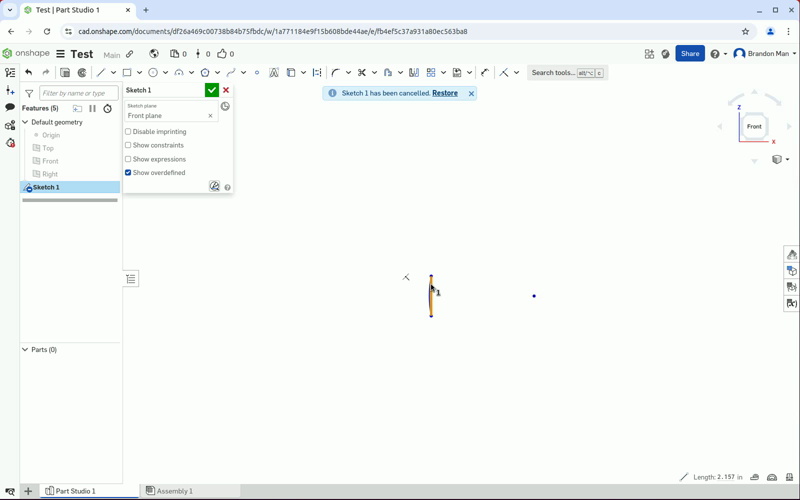
scroll(-6)
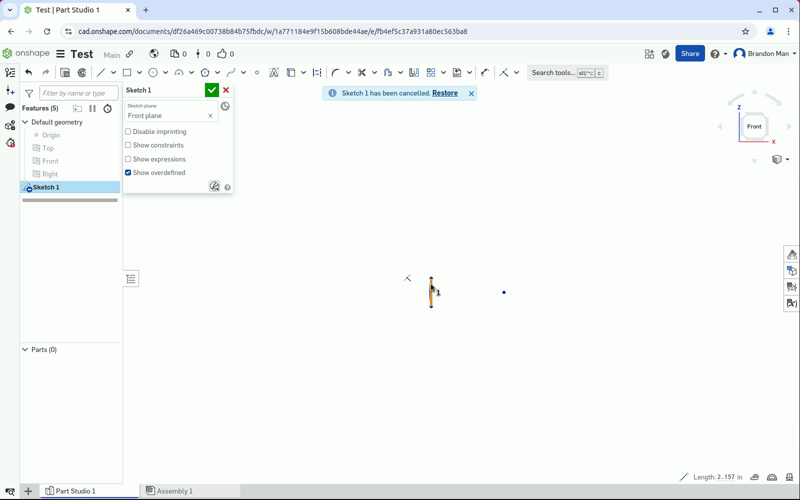
scroll(-6)
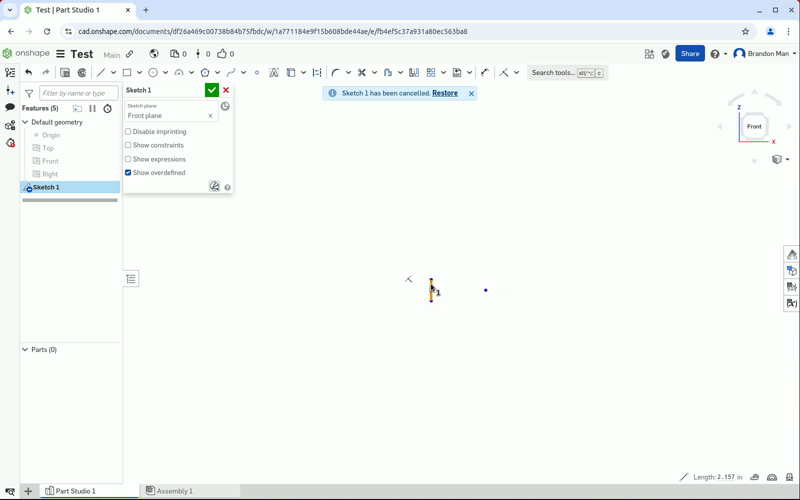
scroll(-6)
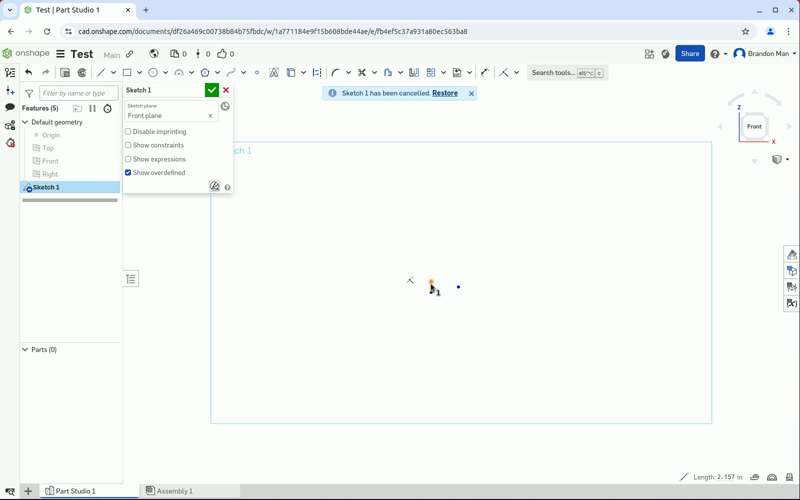
mouse_move(73, 352)
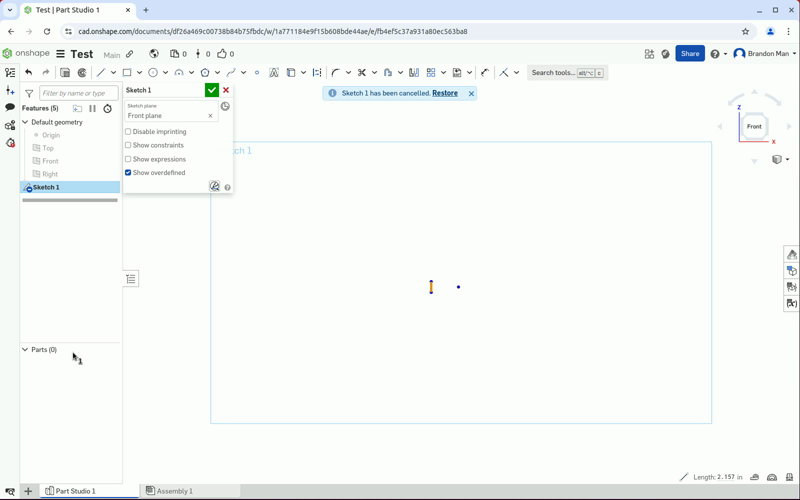
key(shift+y)
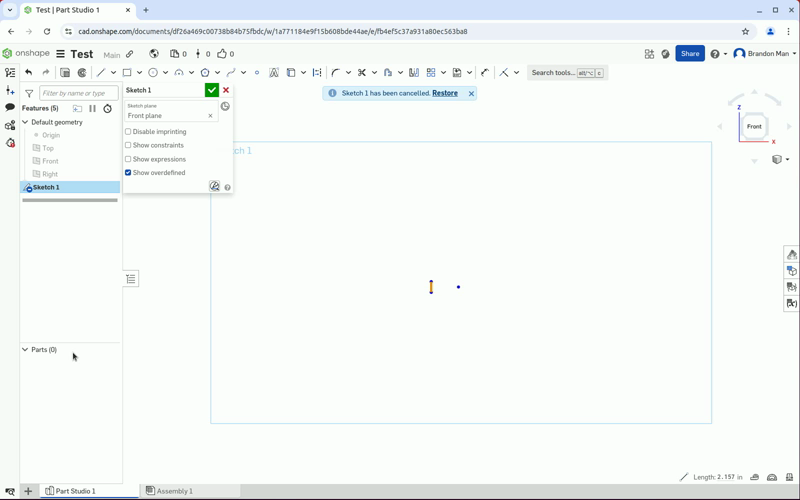
key(shift+e)
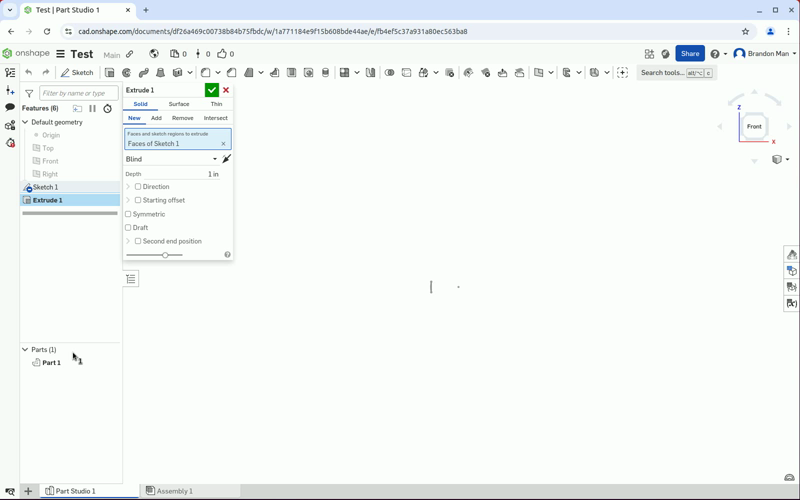
mouse_move(143, 106)
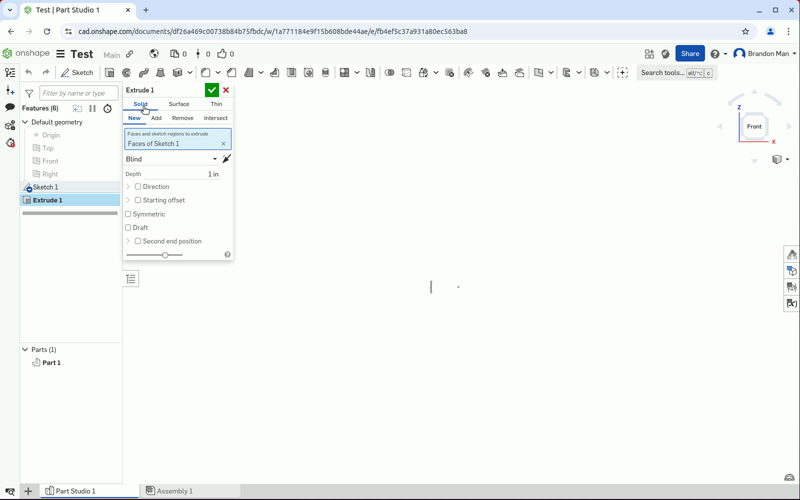
click(143, 106)
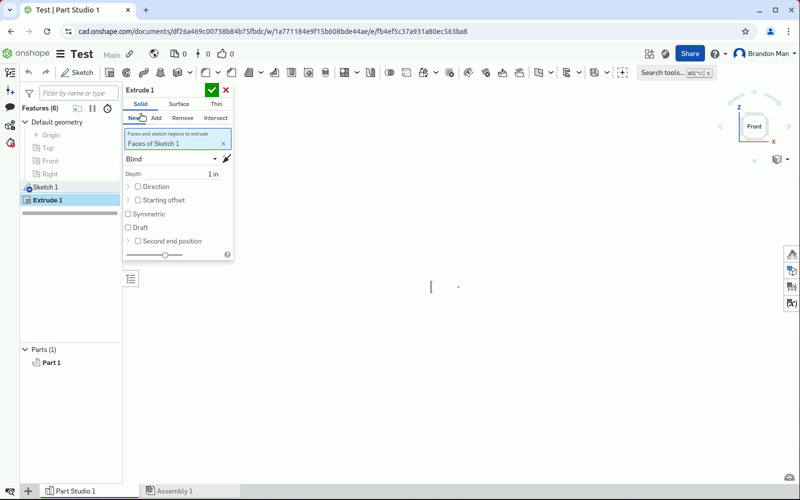
mouse_move(137, 120)
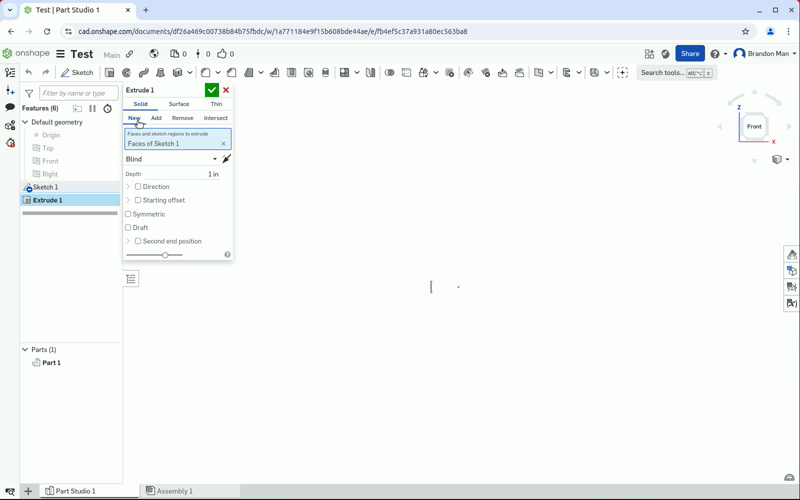
click(137, 120)
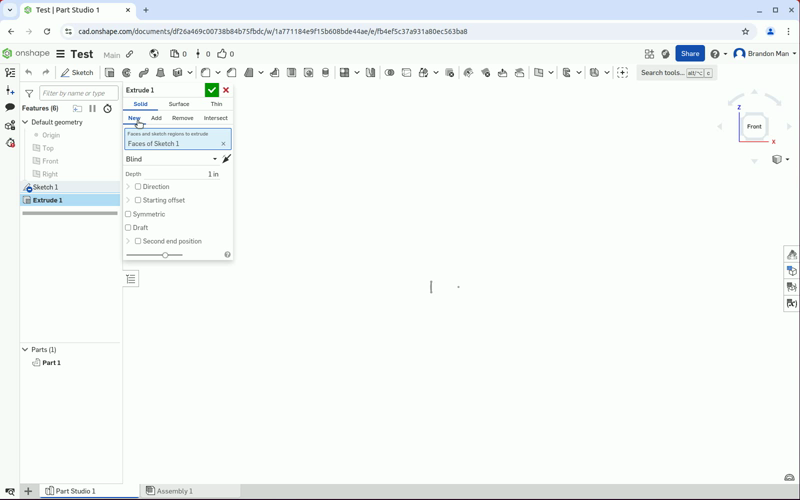
key(tab, 4)
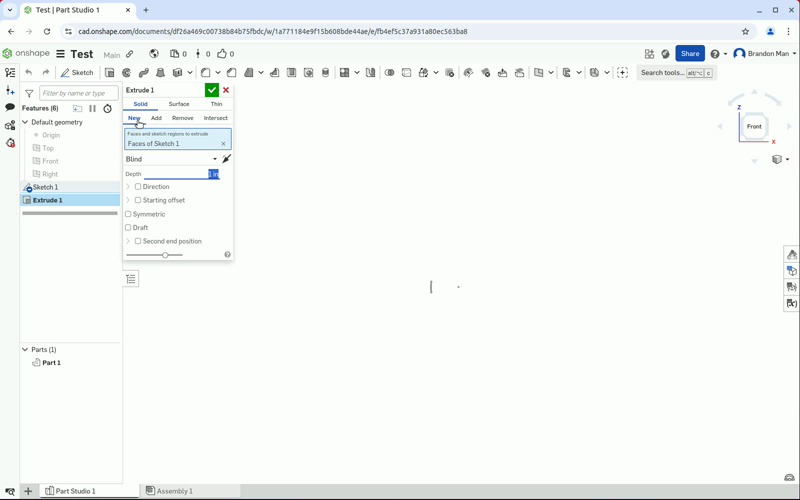
text(-8.666)
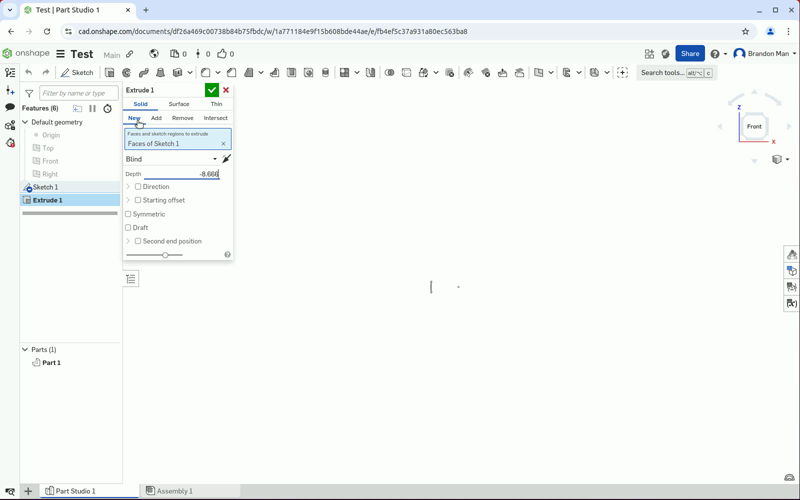
key(enter)
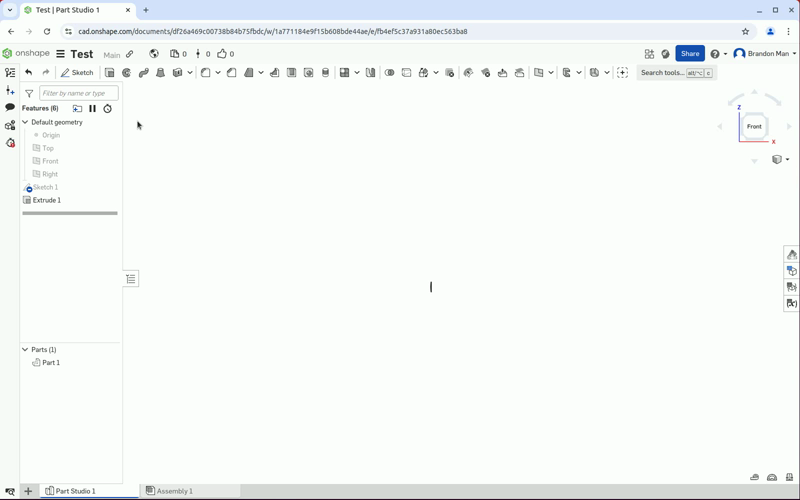
key(shift+h)
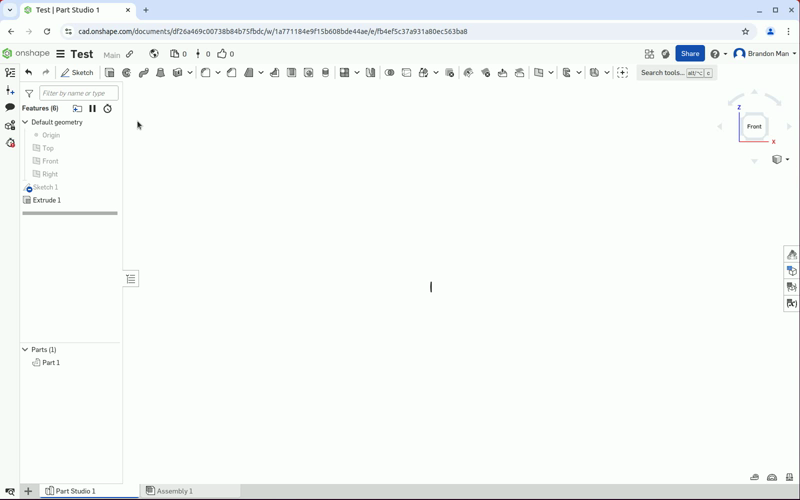
key(shift+h)
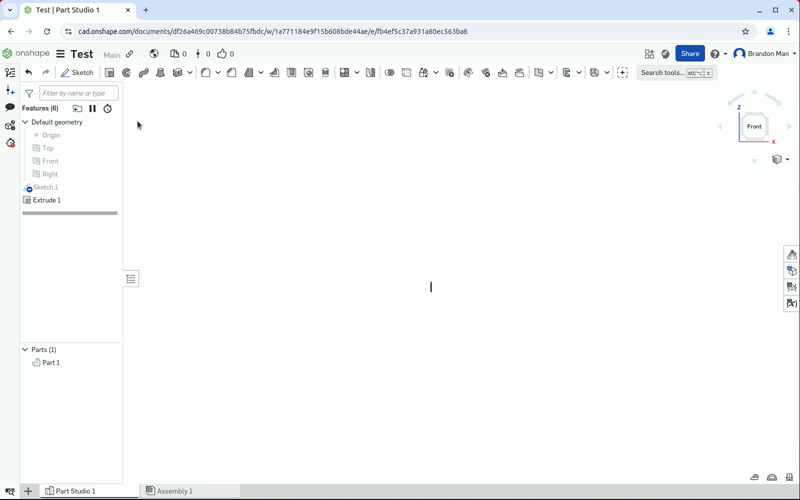
mouse_move(73, 189)
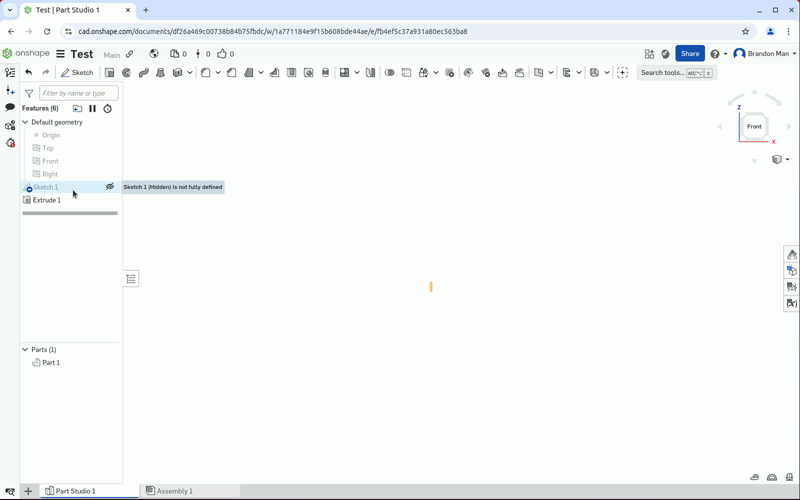
click(73, 189)
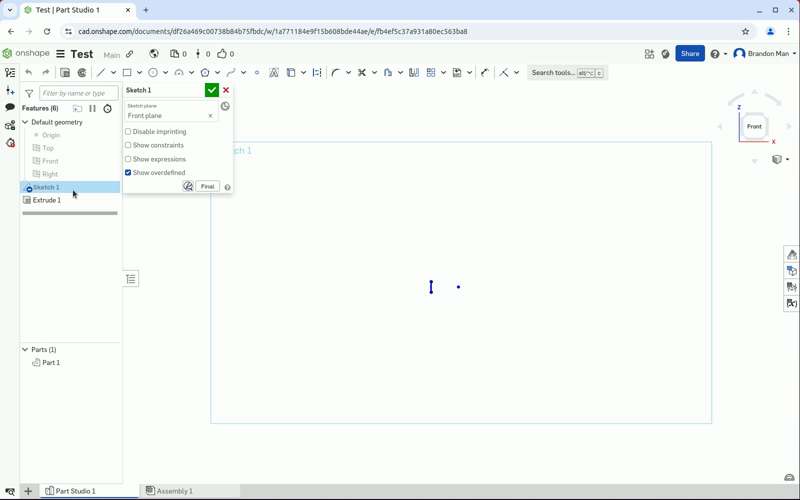
mouse_move(229, 92)
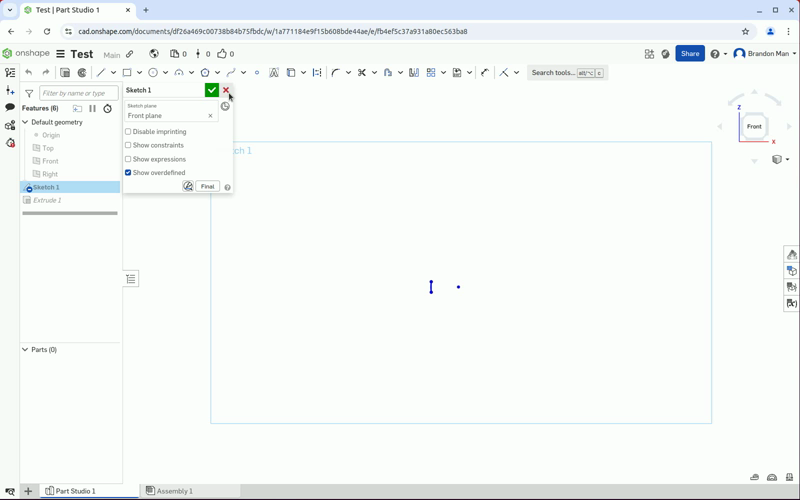
click(229, 92)
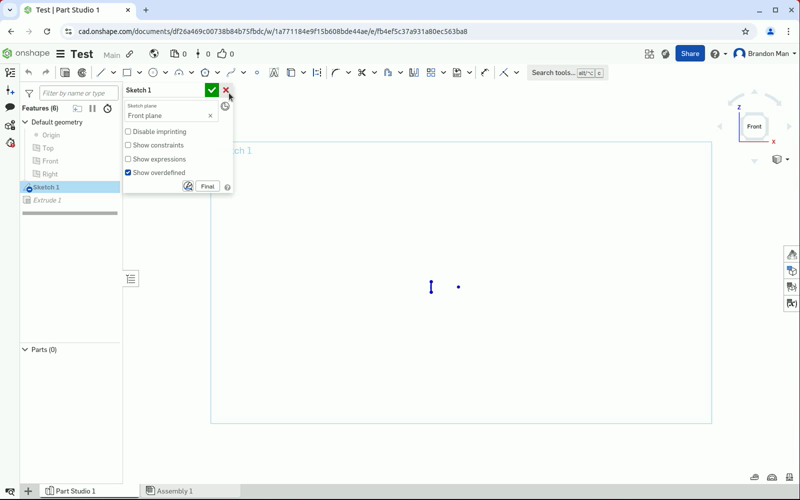
key(shift+s)
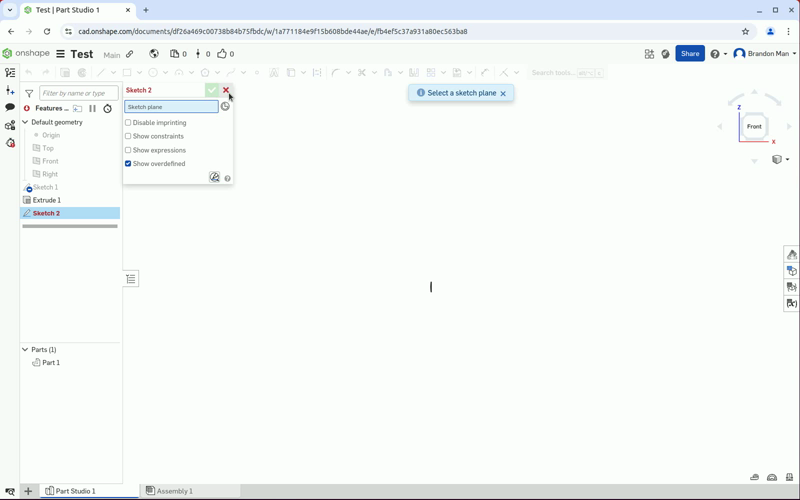
mouse_move(73, 163)
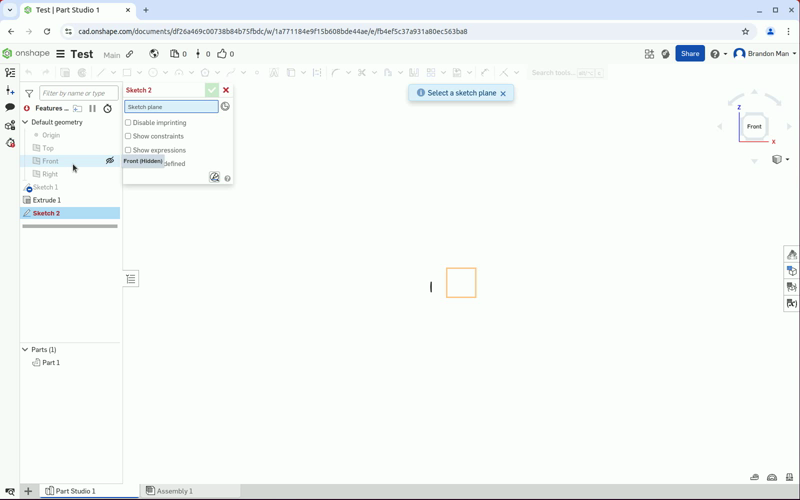
click(73, 163)
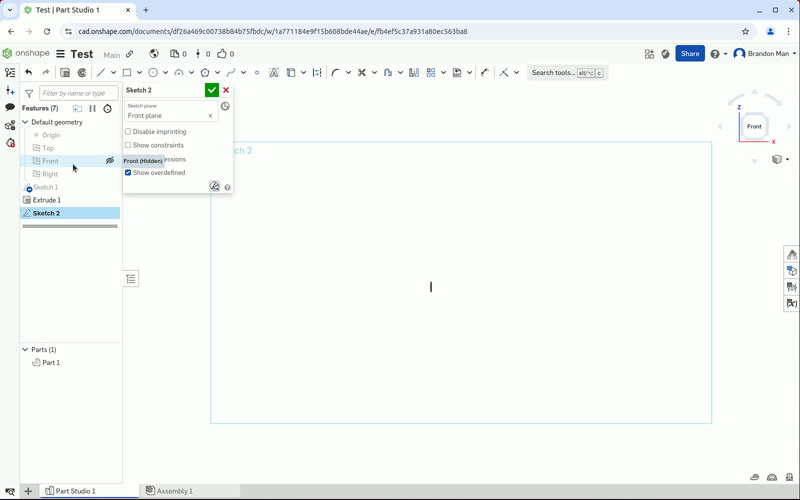
mouse_move(73, 352)
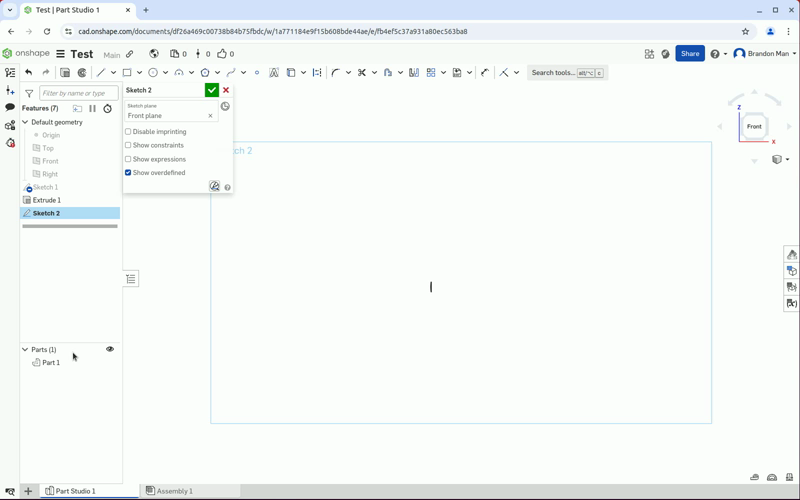
key(y)
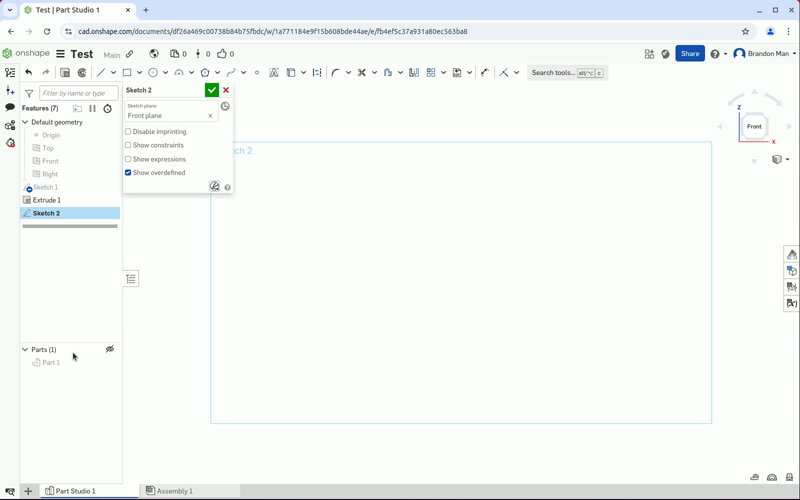
key(a)
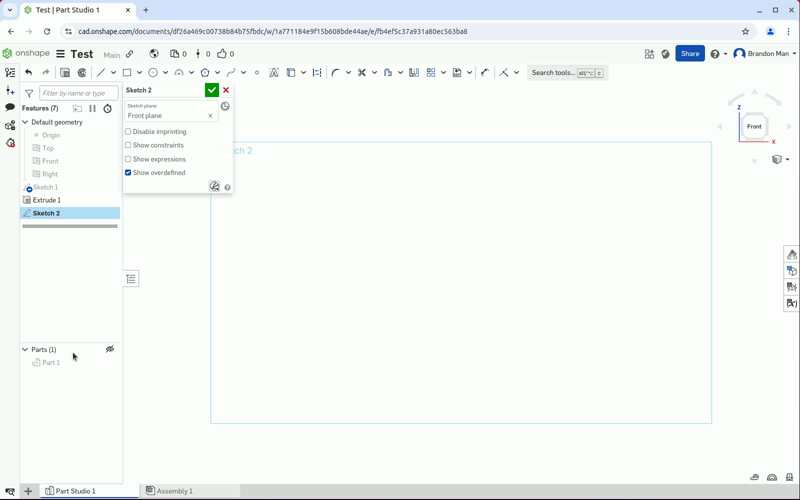
key_down(shift)
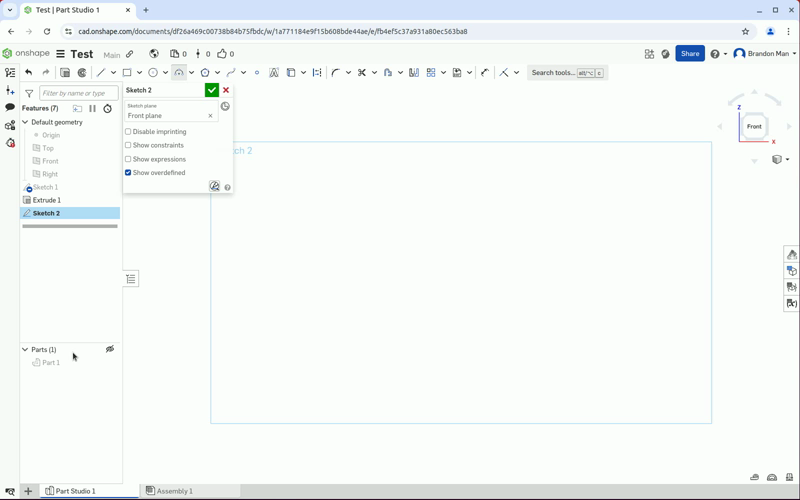
mouse_move(473, 292)
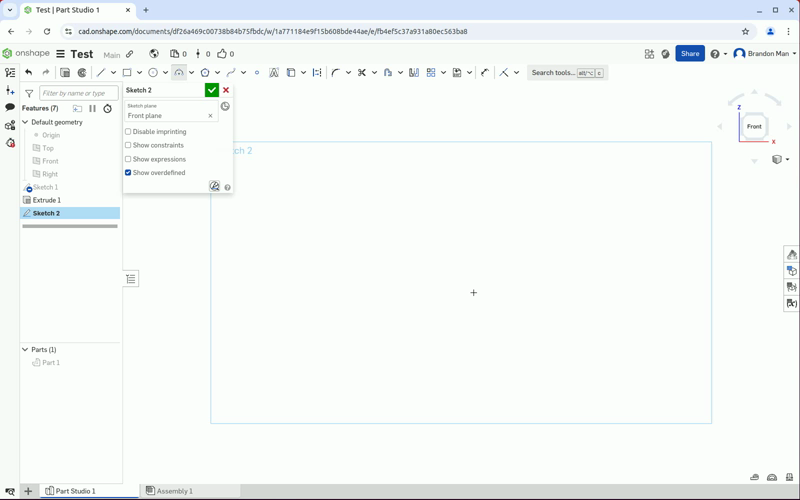
click(473, 292)
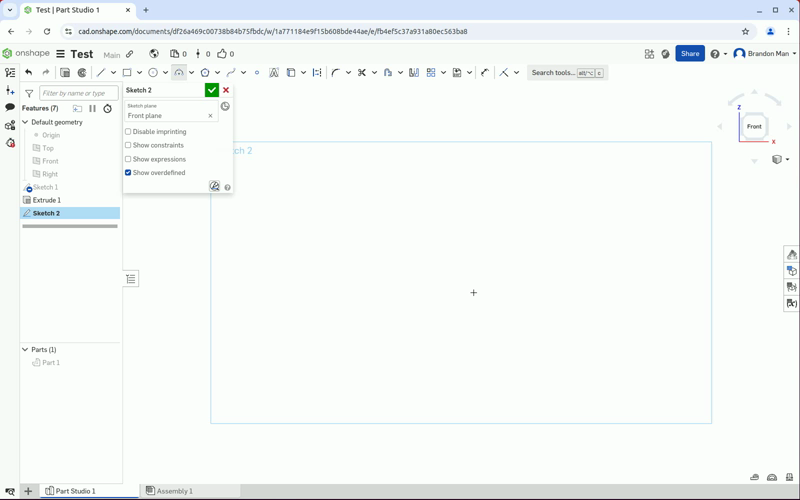
key_up(shift)
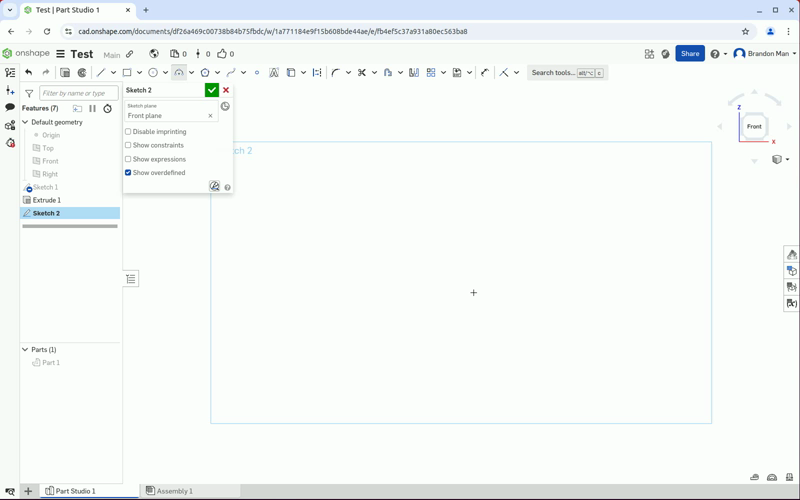
key_down(shift)
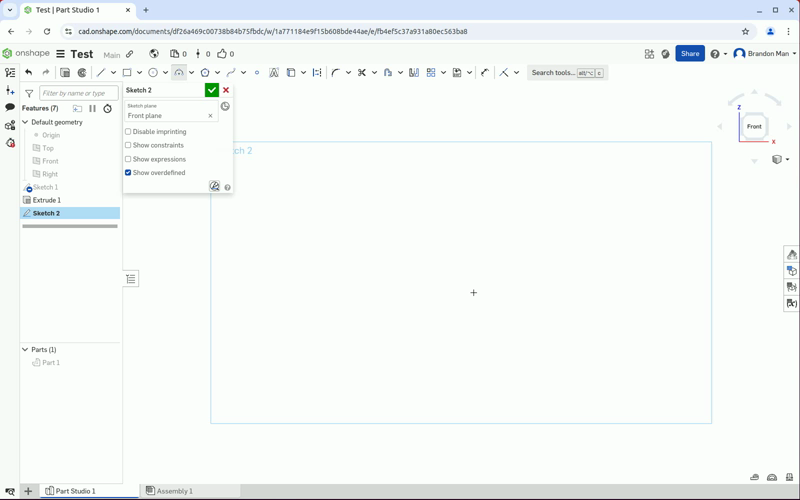
mouse_move(473, 281)
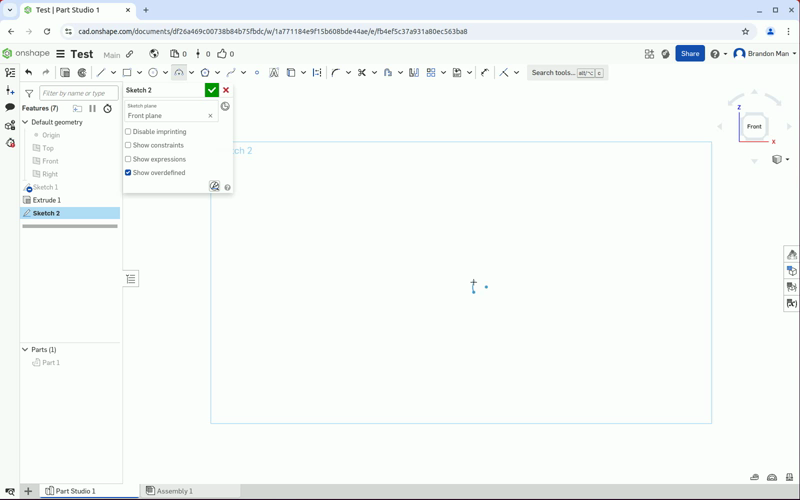
click(473, 281)
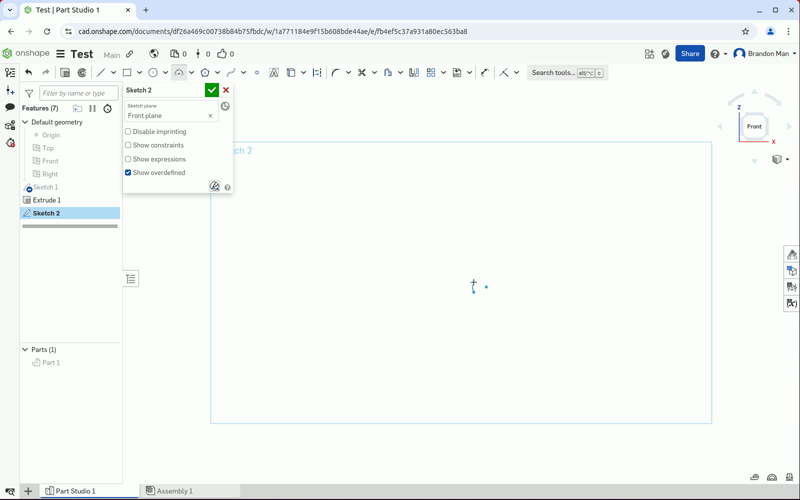
mouse_move(474, 287)
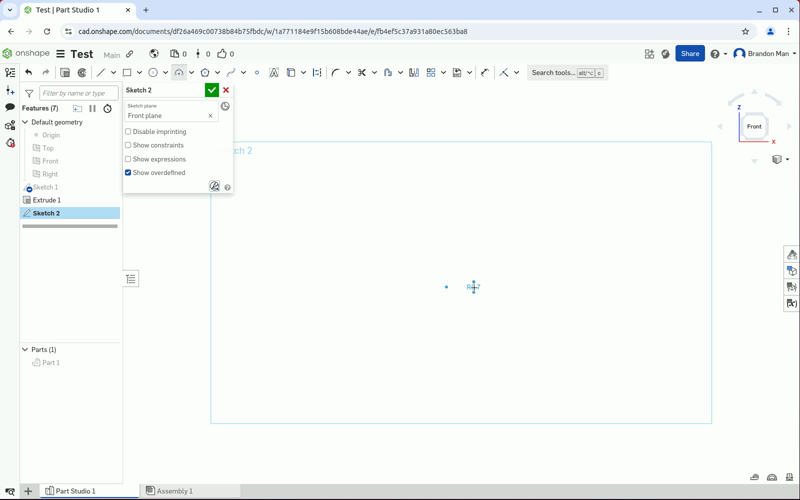
click(474, 287)
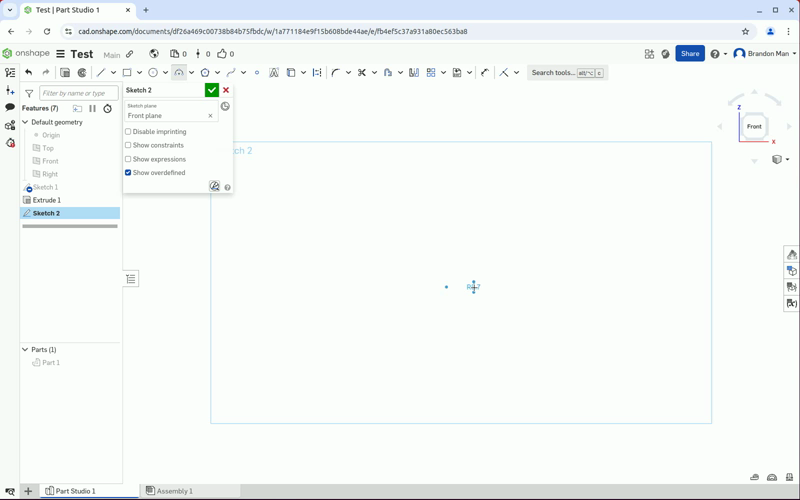
key_up(shift)
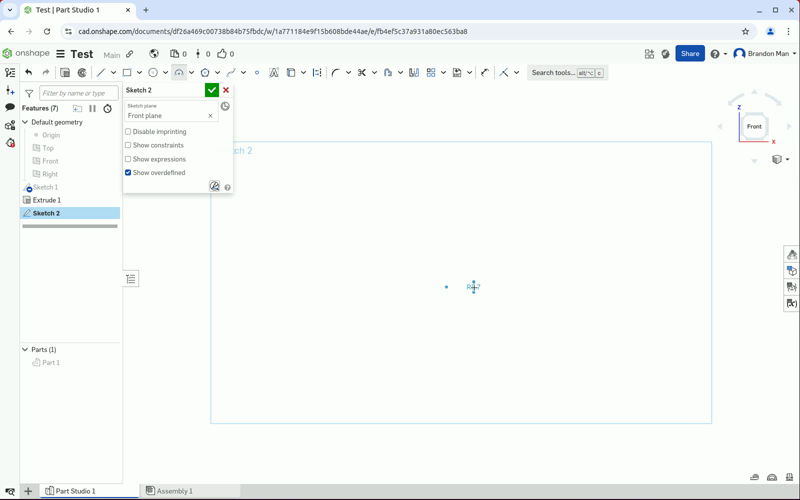
key(esc)
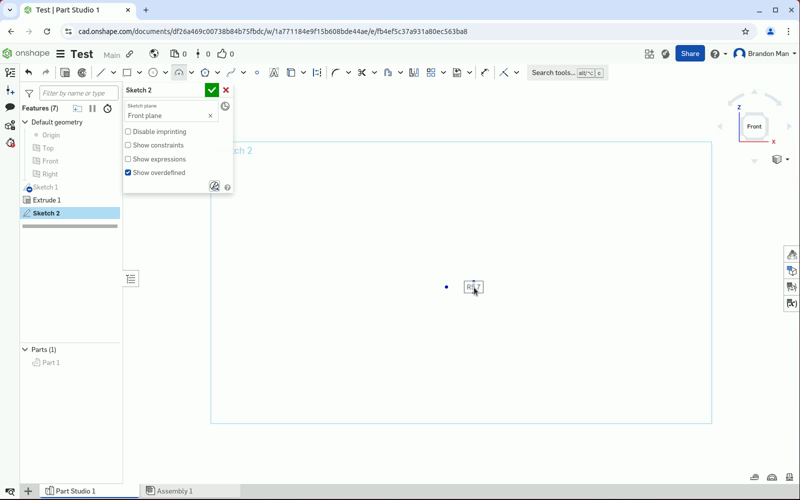
key(l)
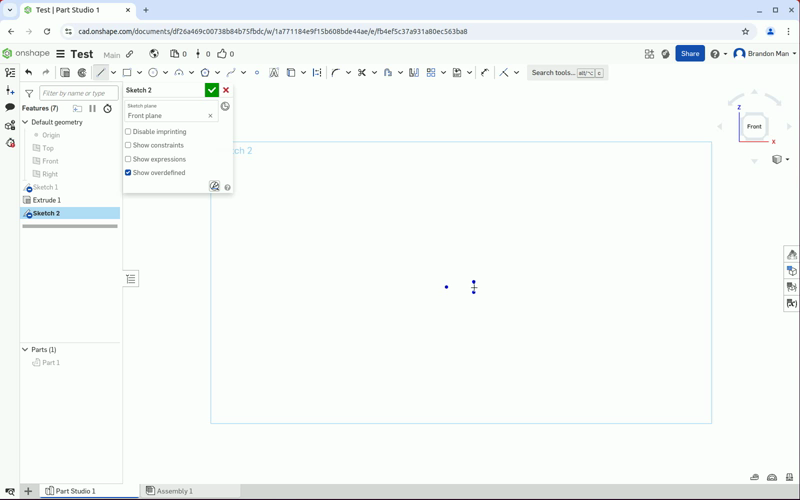
mouse_move(473, 281)
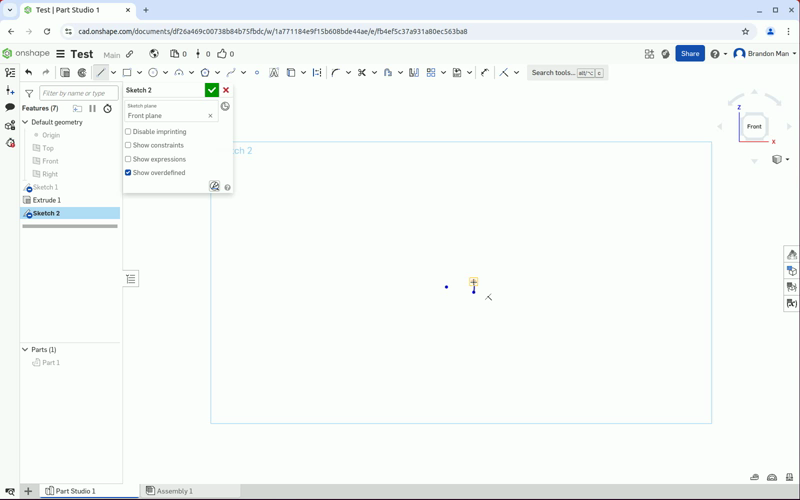
click(473, 281)
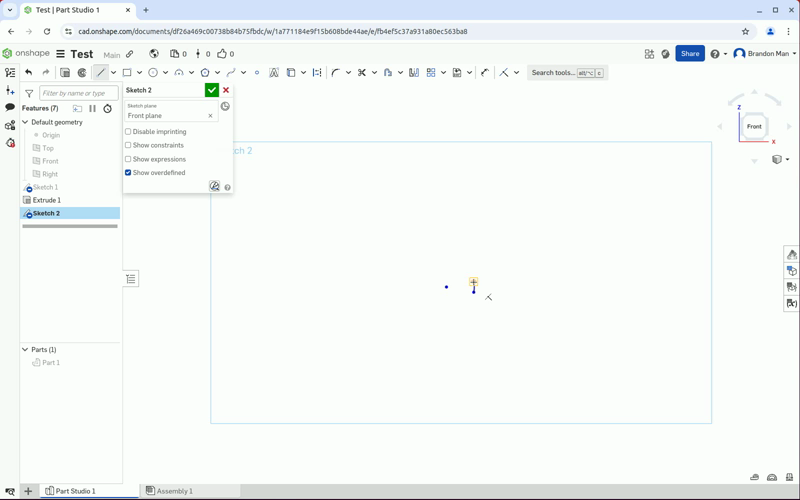
mouse_move(503, 281)
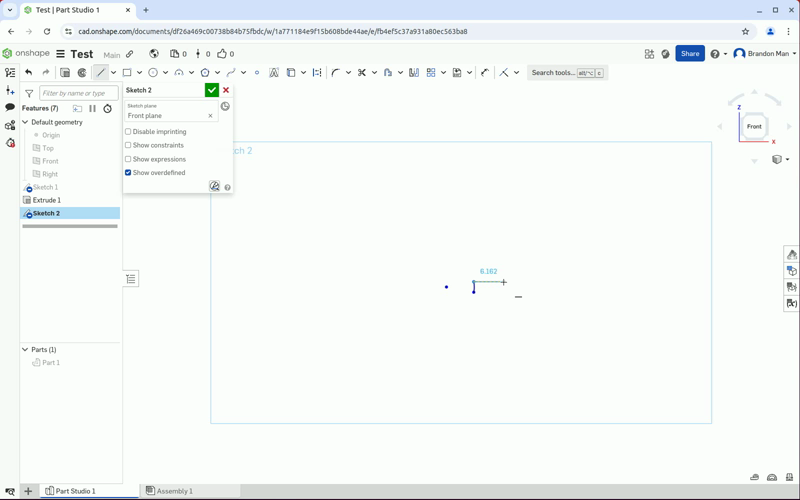
key_down(shift)
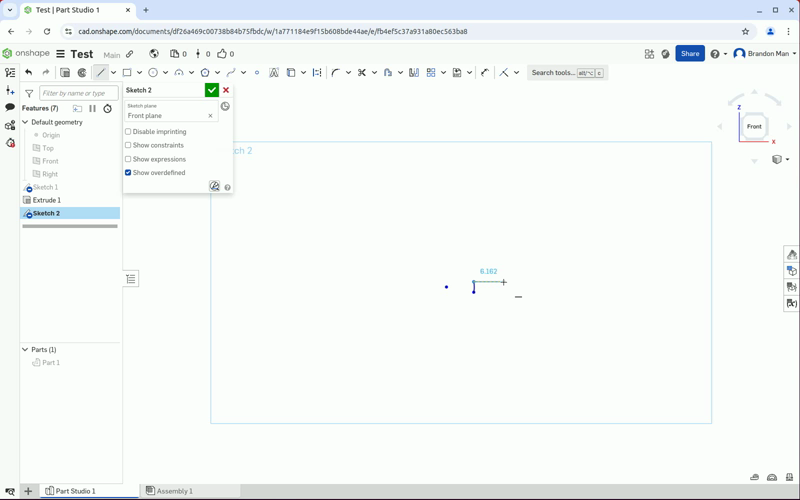
mouse_move(473, 292)
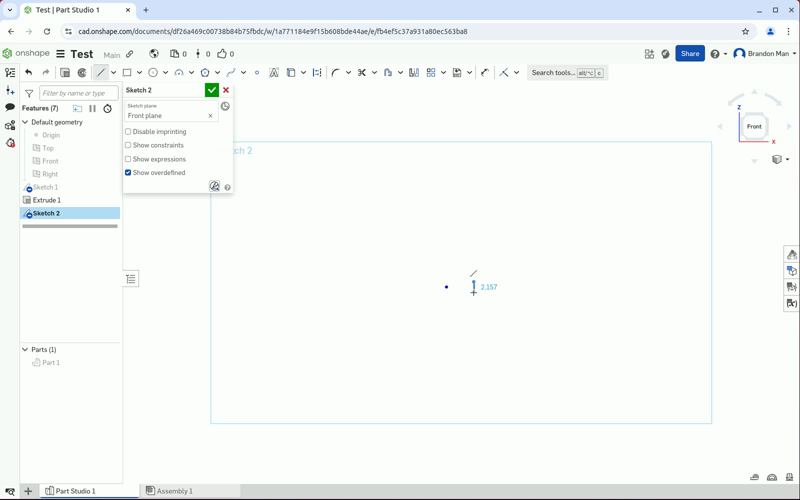
key_up(shift)
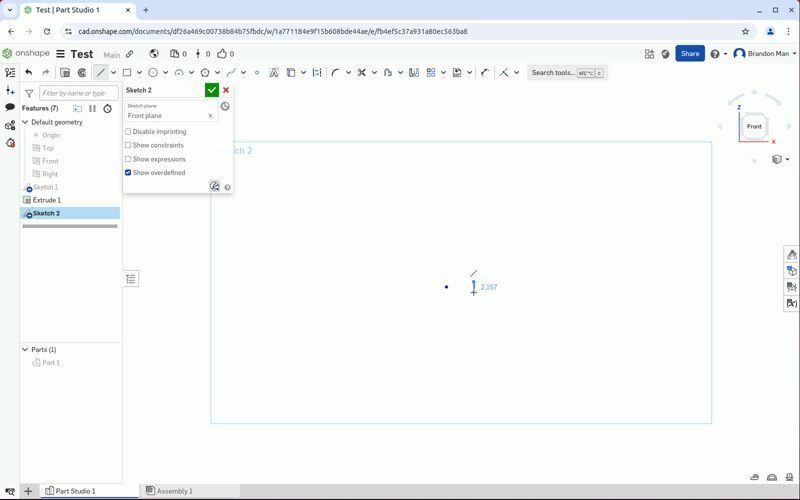
click(473, 292)
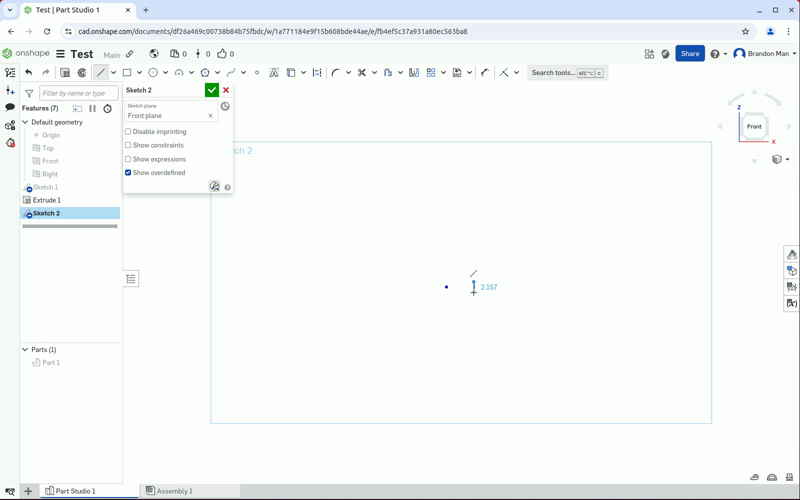
key(esc)
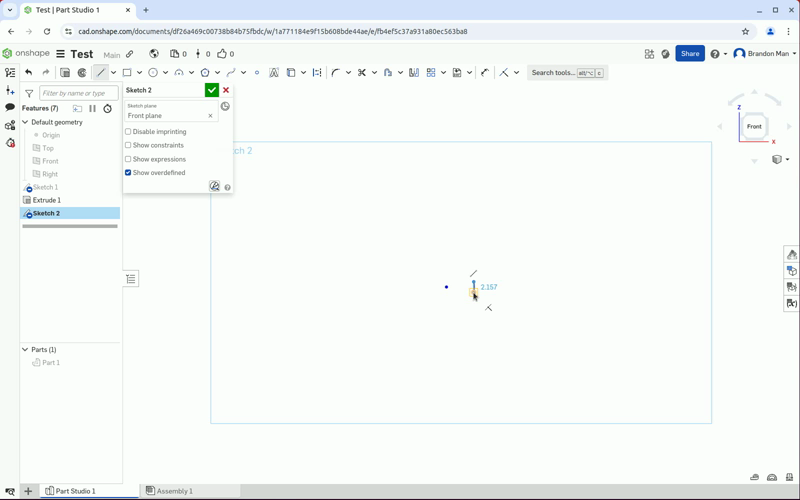
mouse_move(473, 288)
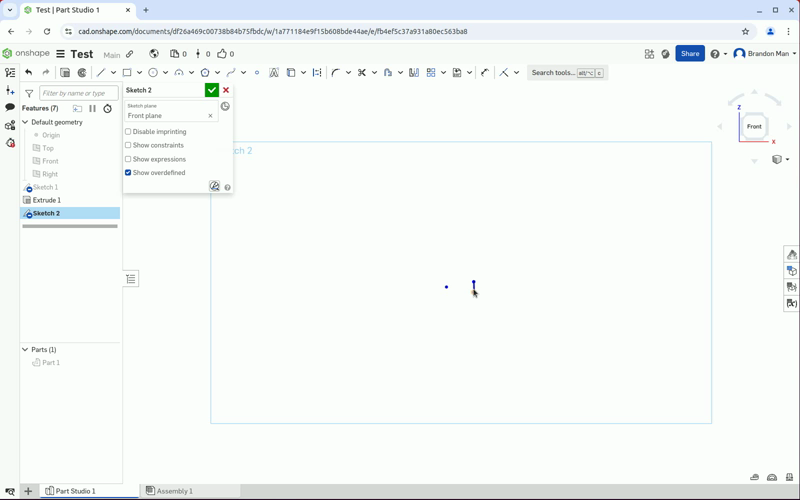
scroll(6)
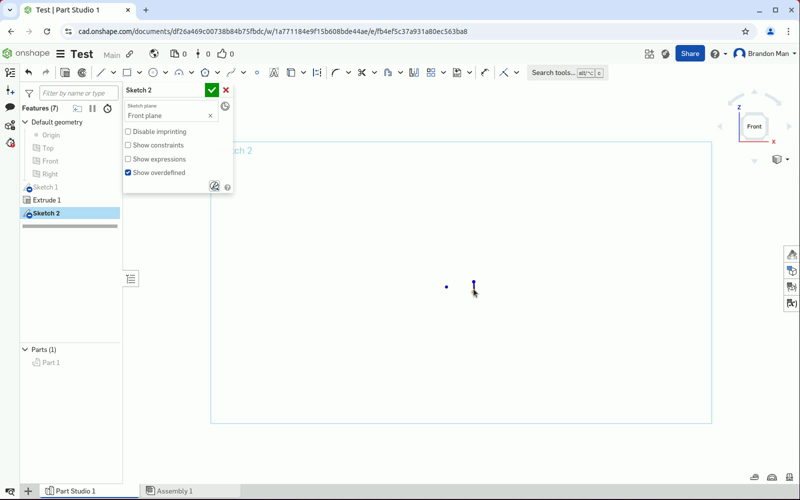
scroll(6)
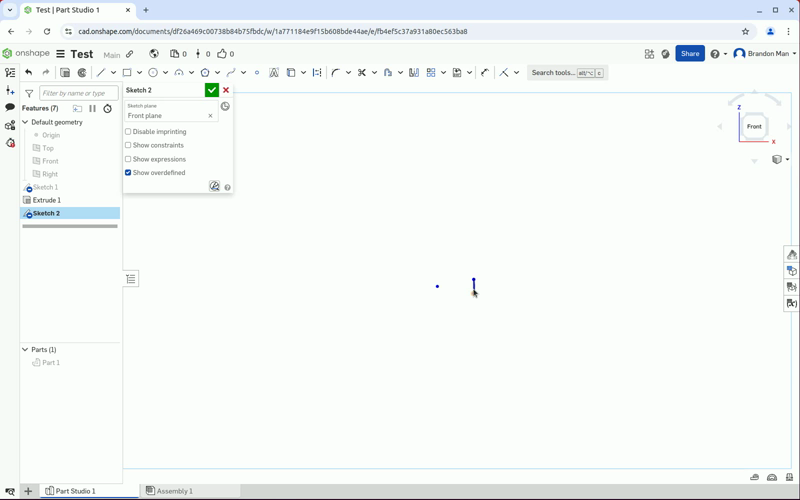
scroll(6)
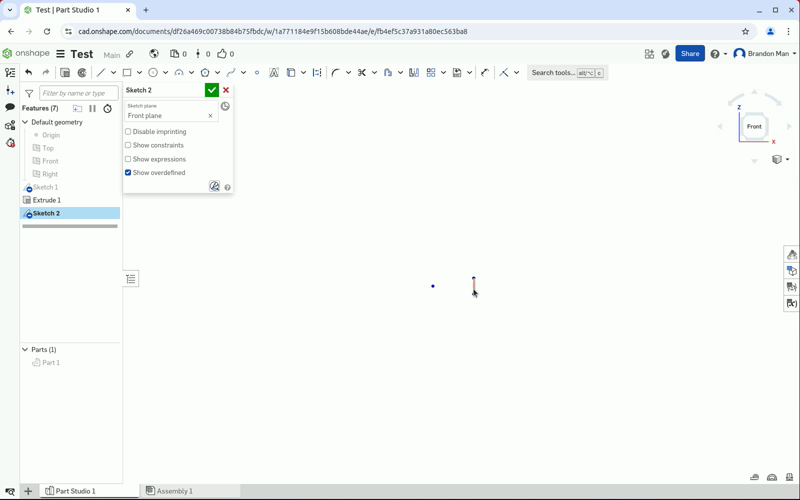
scroll(6)
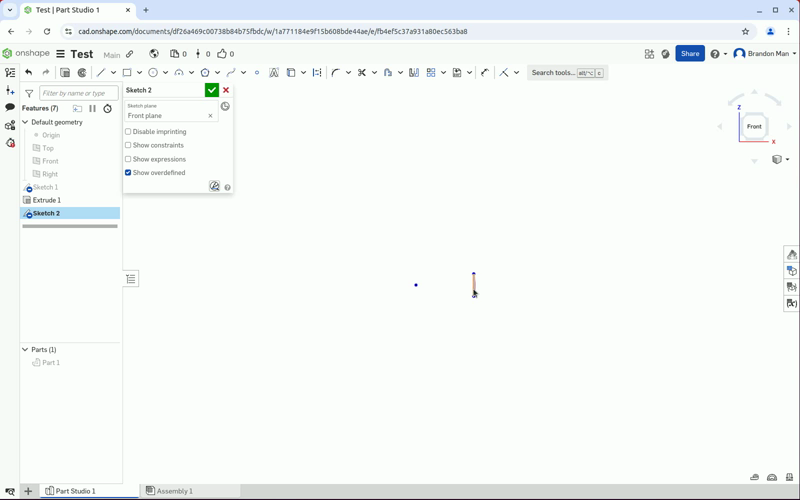
scroll(6)
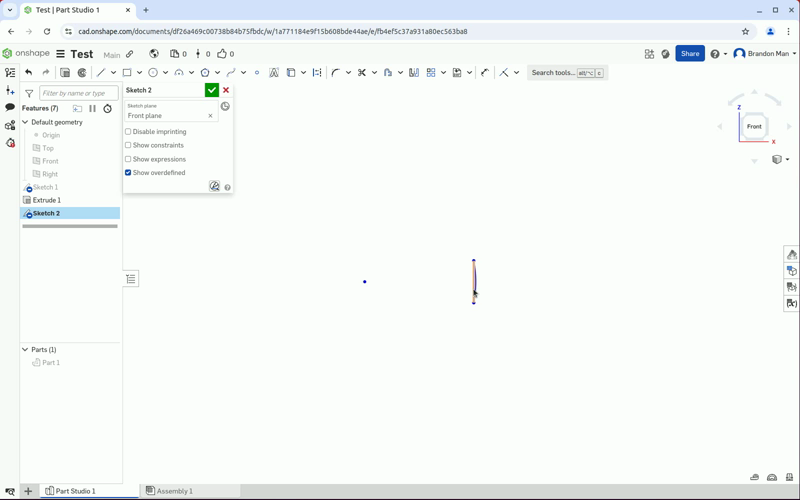
scroll(6)
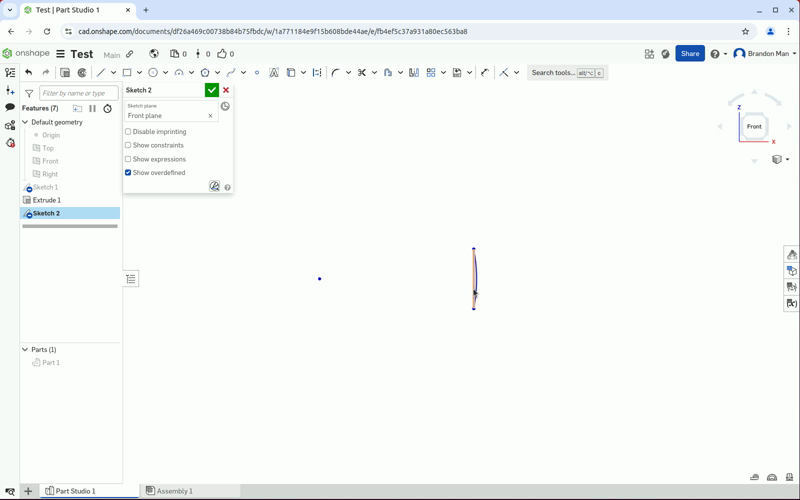
scroll(6)
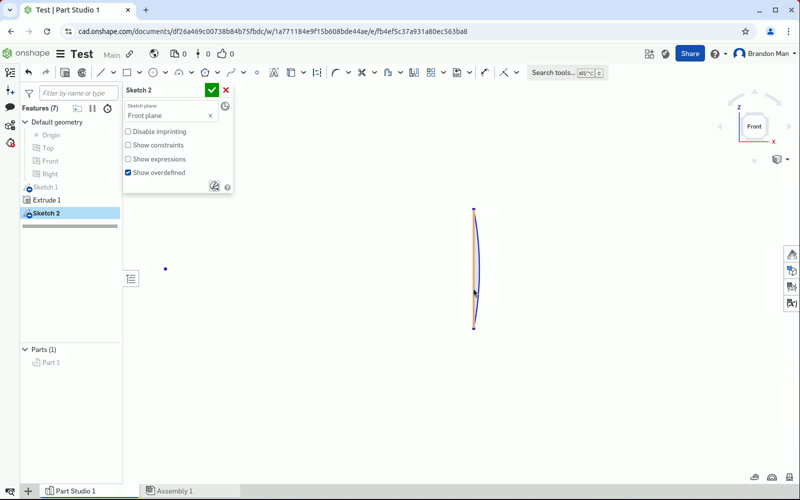
click(473, 288)
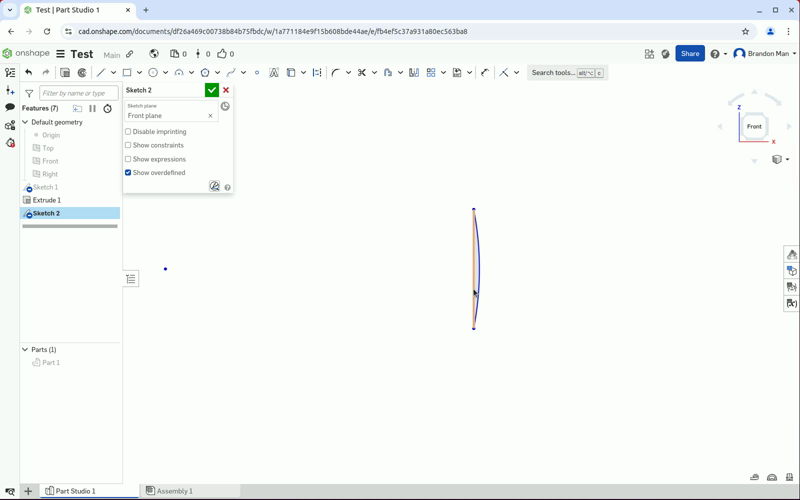
scroll(-6)
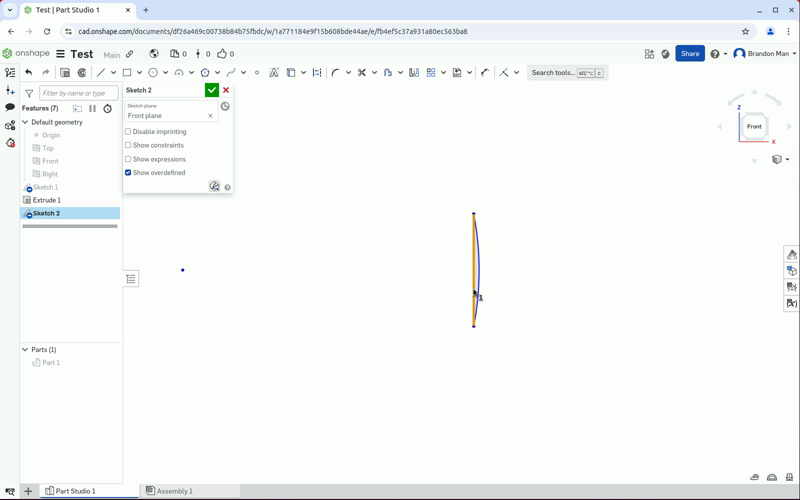
scroll(-6)
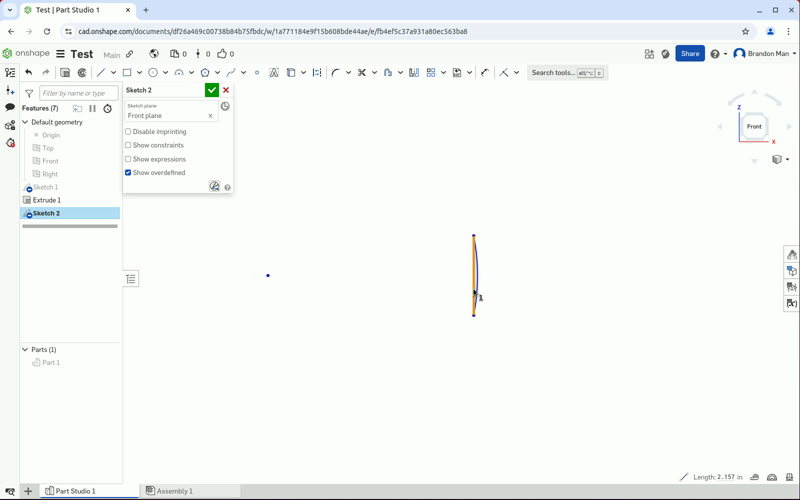
scroll(-6)
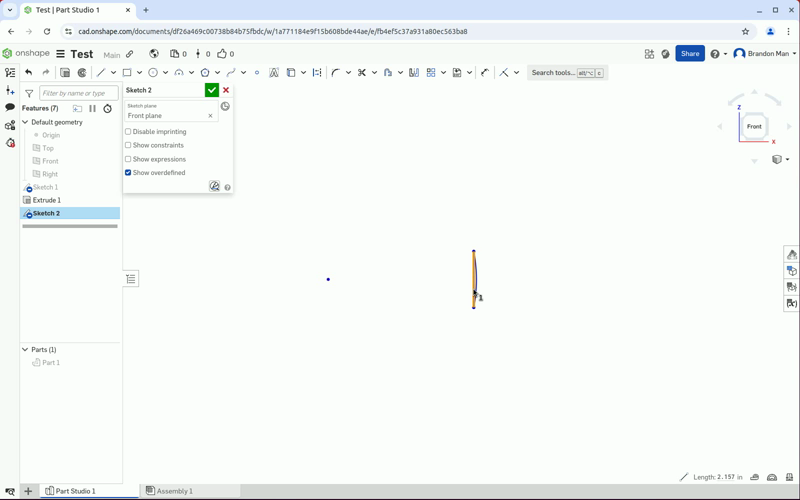
scroll(-6)
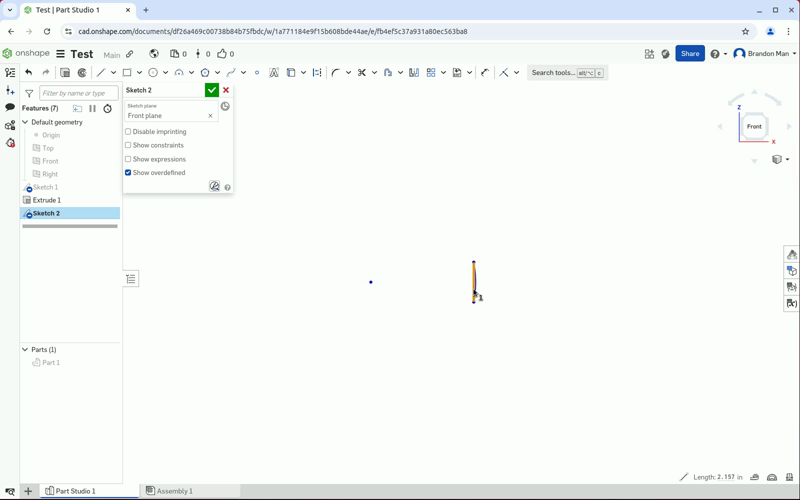
scroll(-6)
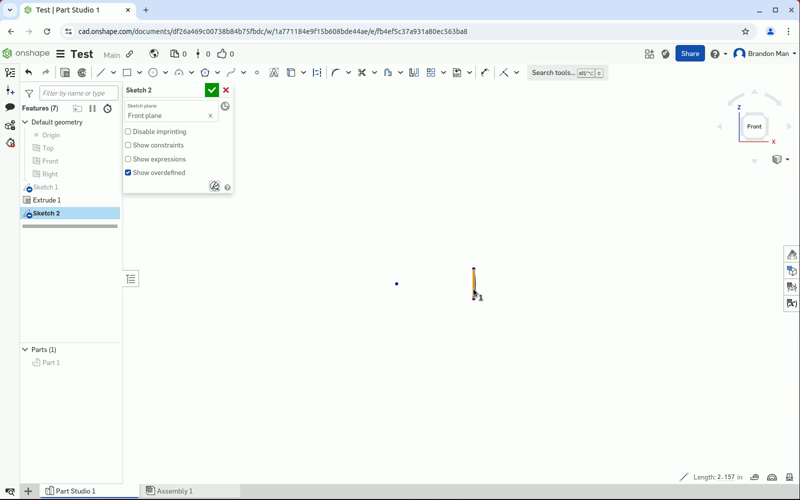
scroll(-6)
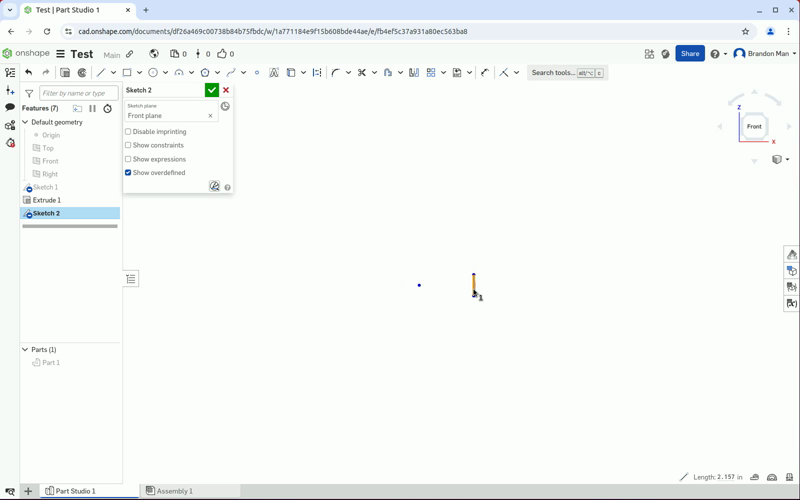
scroll(-6)
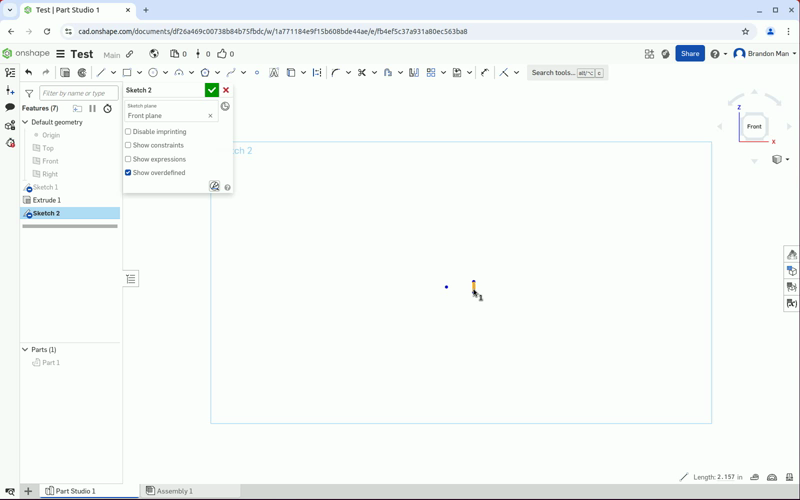
mouse_move(73, 352)
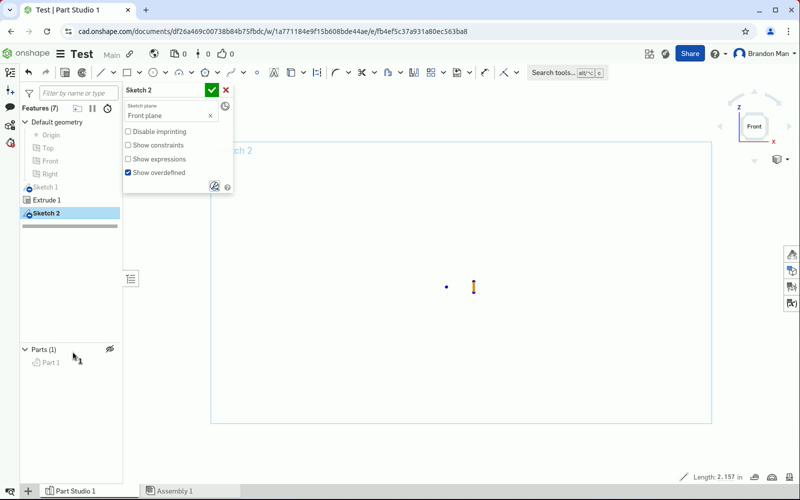
key(shift+y)
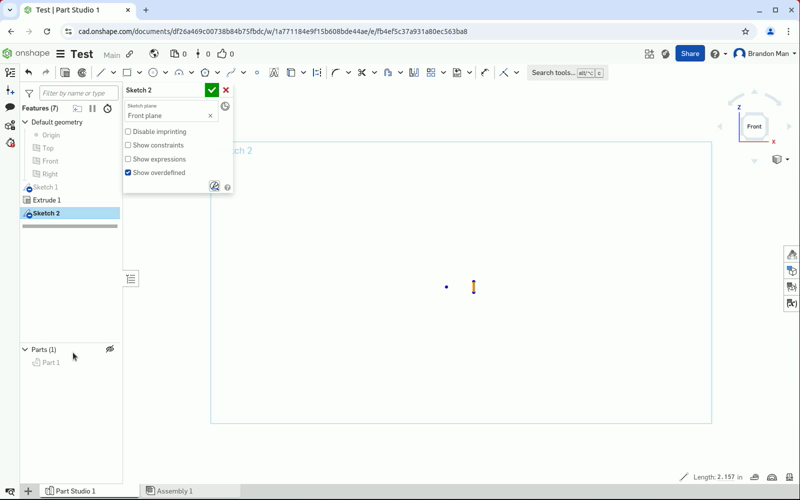
key(shift+e)
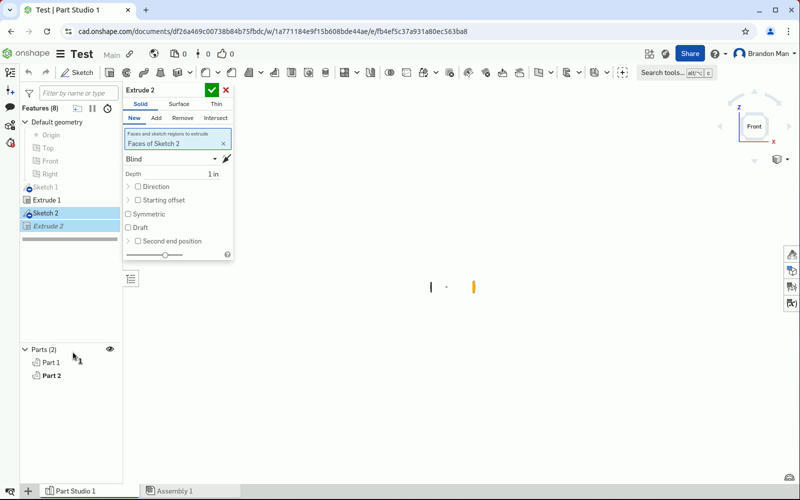
mouse_move(143, 106)
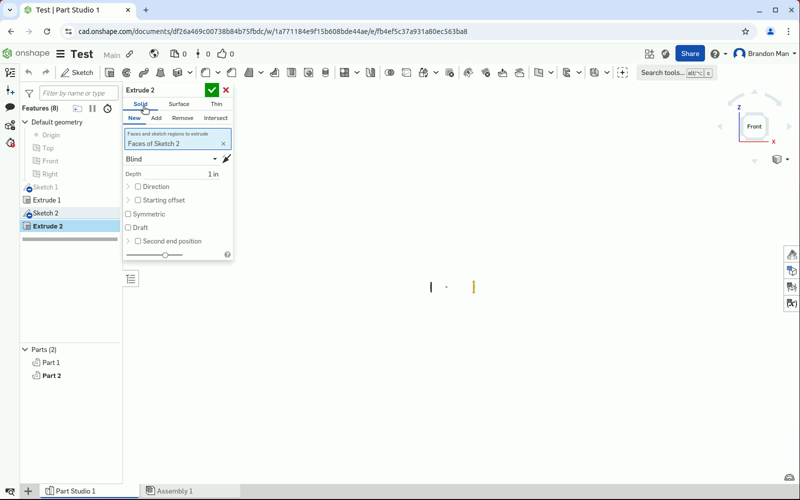
click(143, 106)
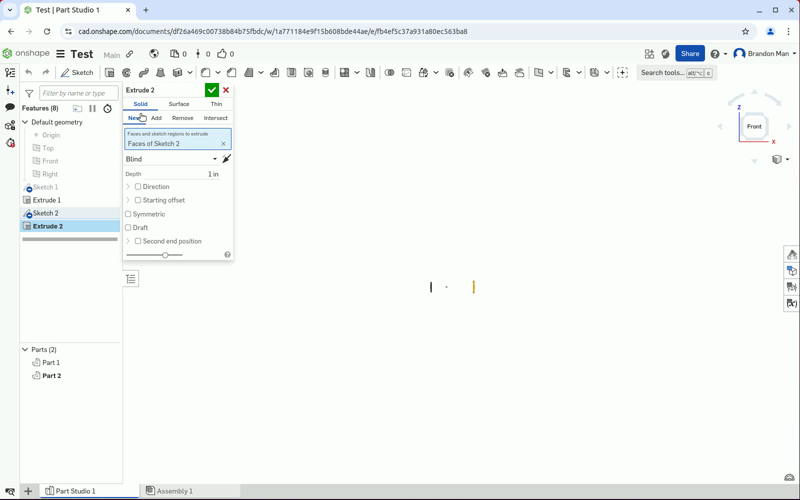
mouse_move(137, 120)
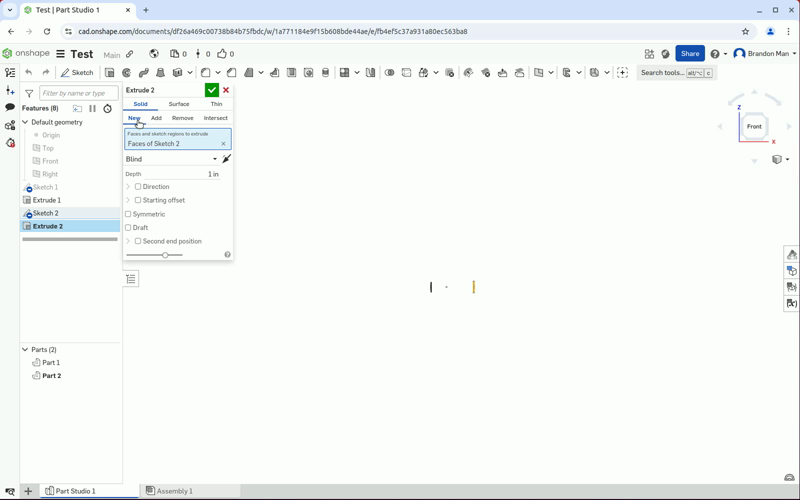
click(137, 120)
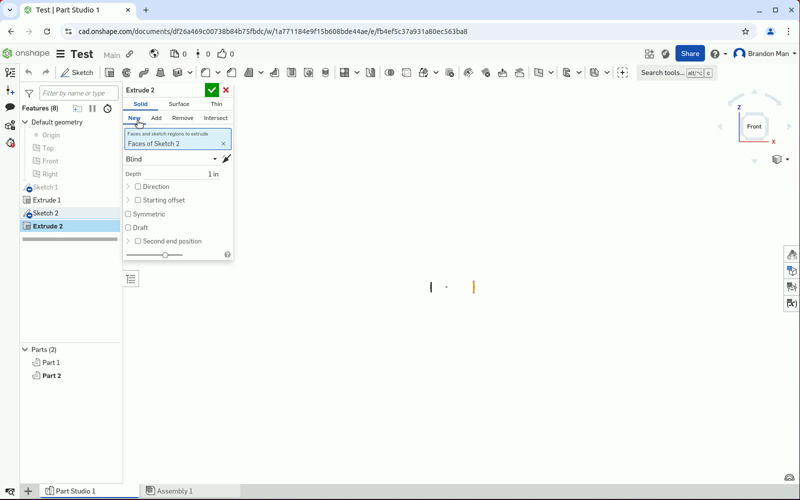
key(tab, 4)
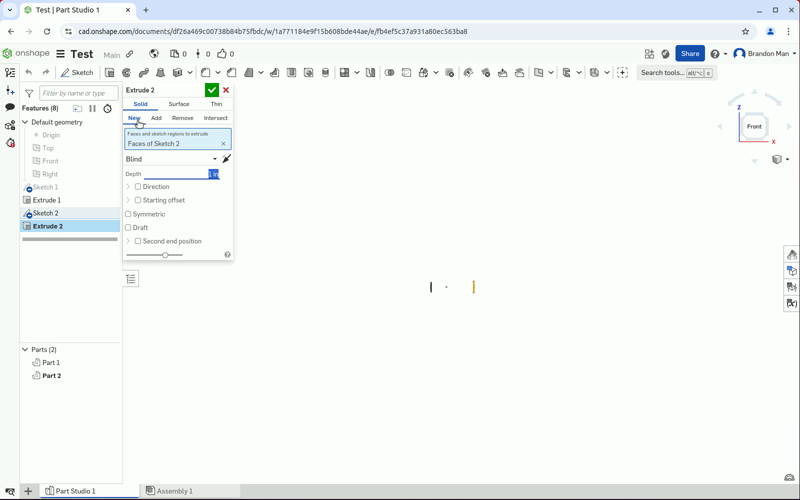
text(-8.666)
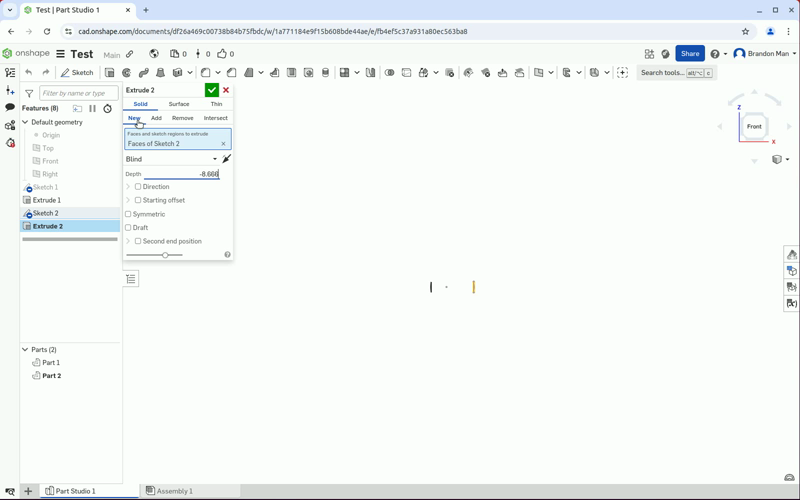
key(enter)
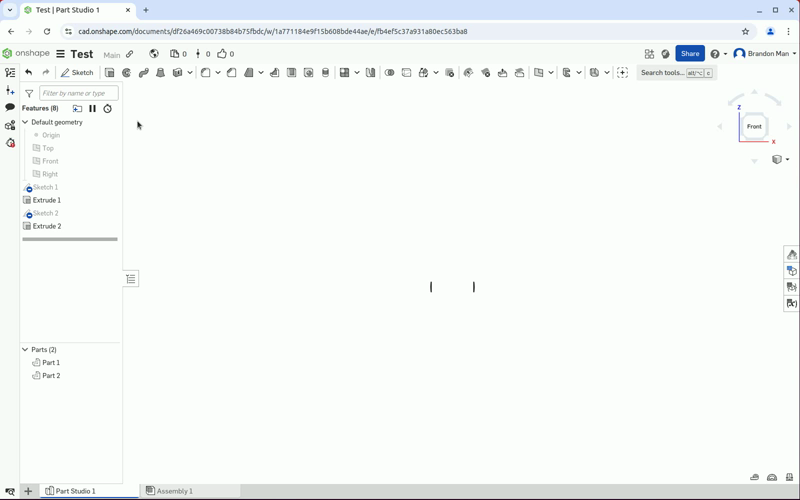
key(shift+h)
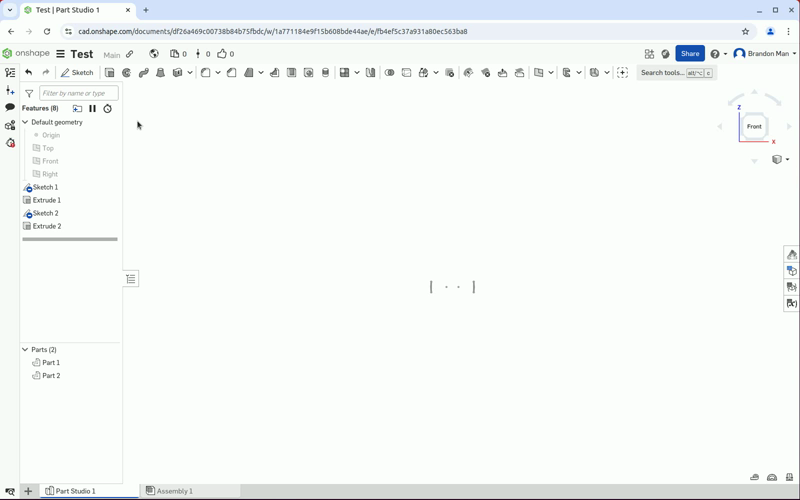
key(shift+h)
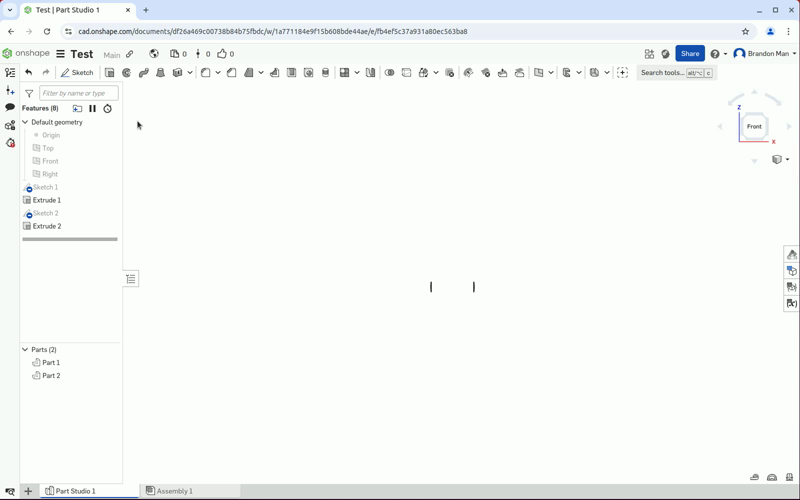
mouse_move(73, 189)
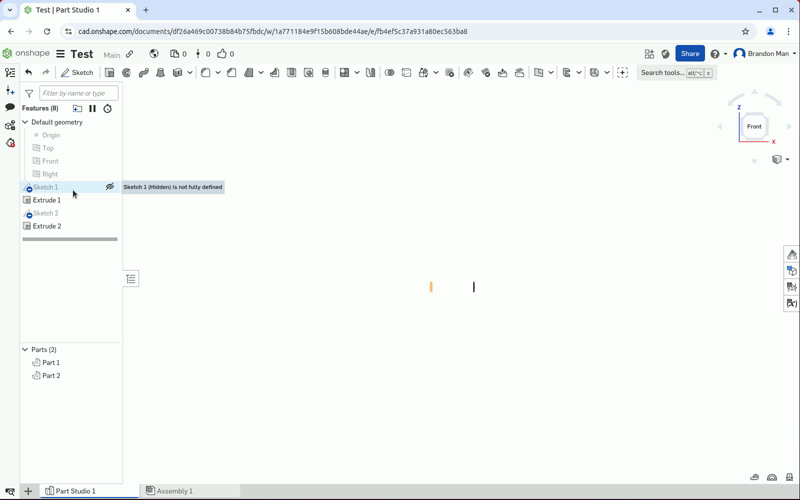
click(73, 189)
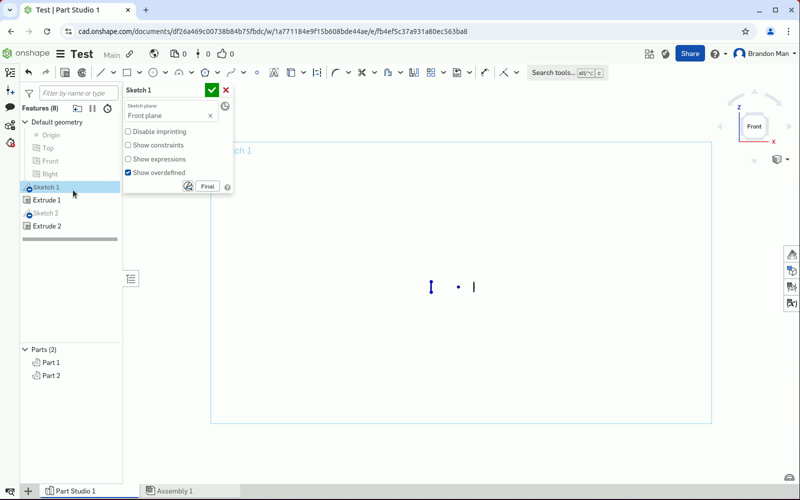
mouse_move(229, 92)
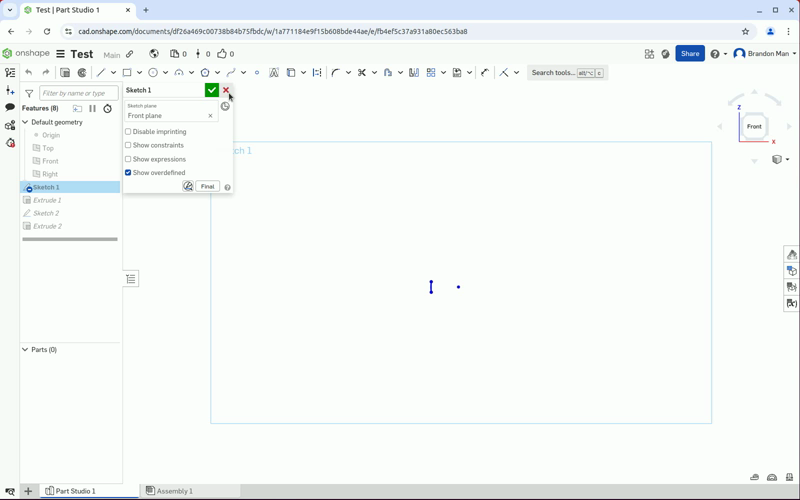
click(229, 92)
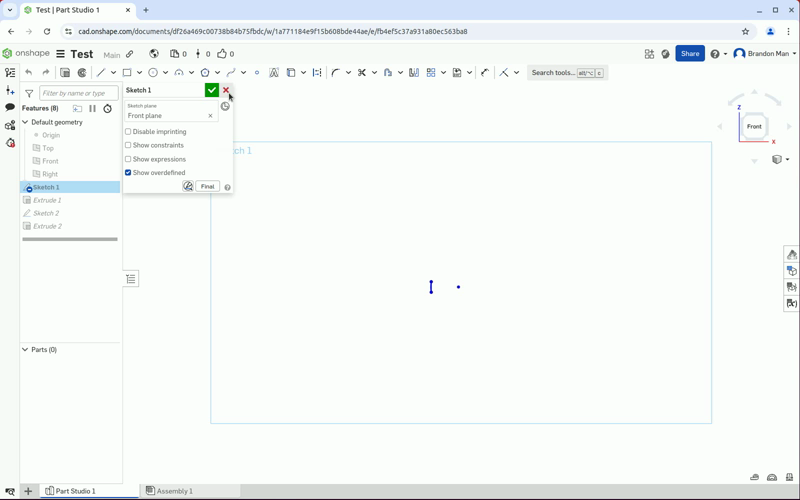
key(shift+s)
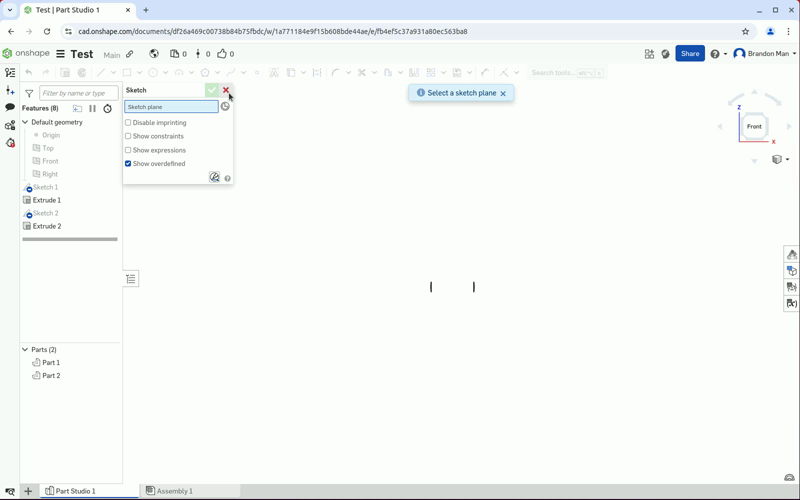
mouse_move(73, 163)
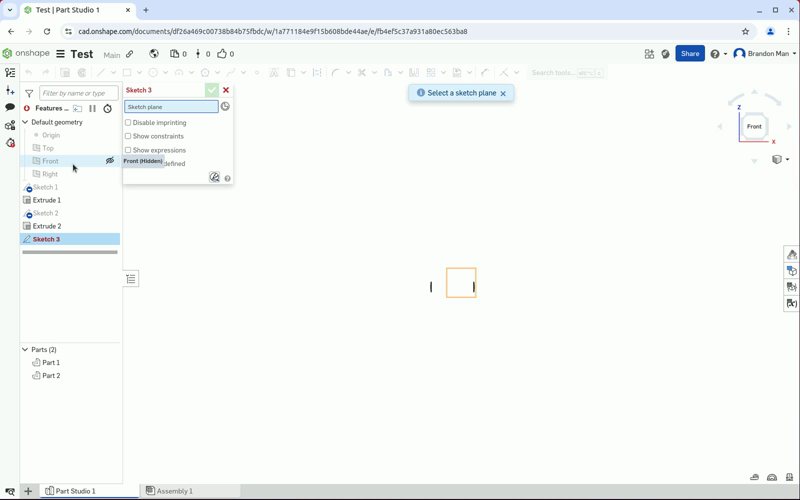
click(73, 163)
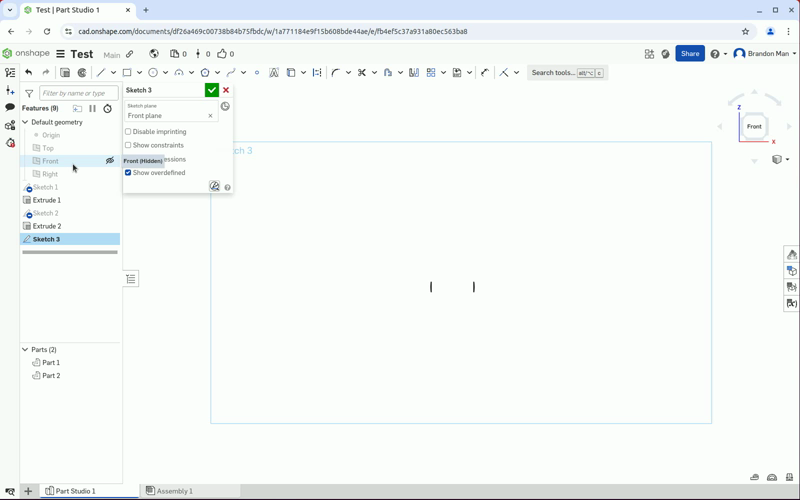
mouse_move(73, 352)
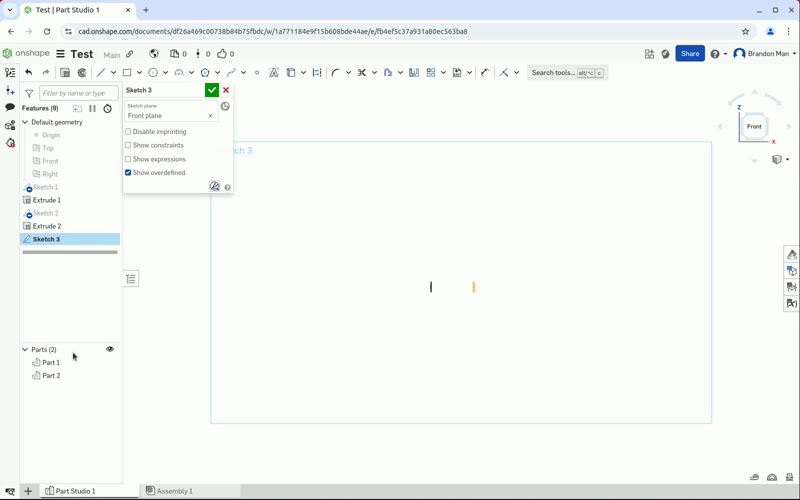
key(y)
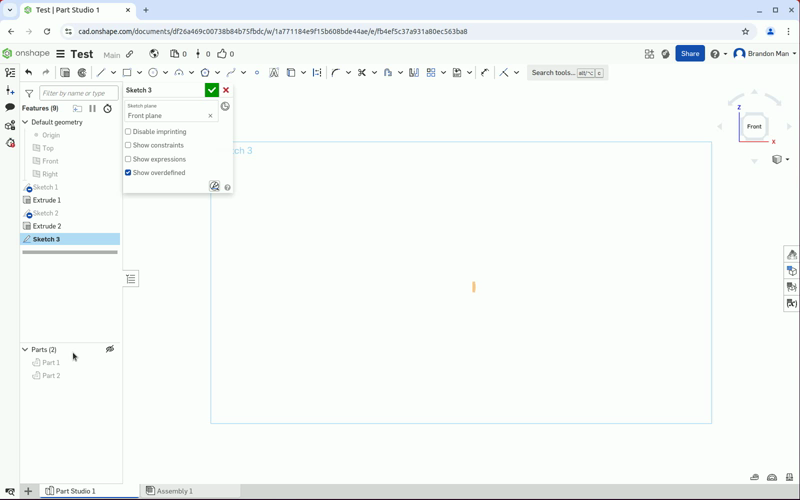
key(a)
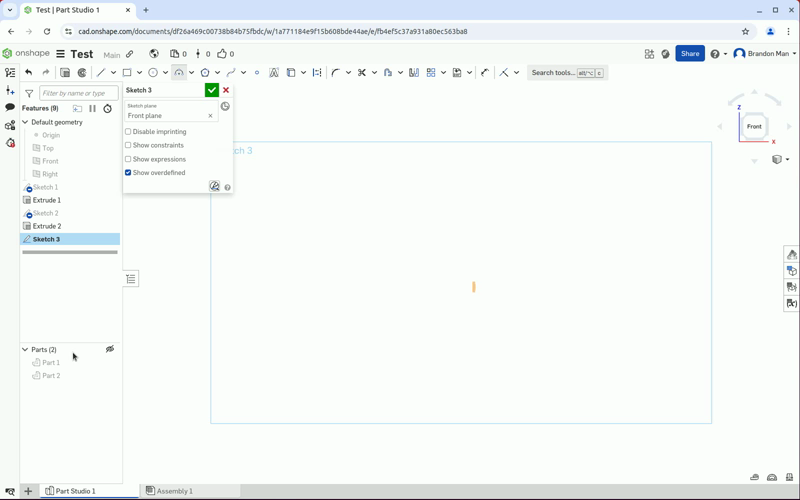
key_down(shift)
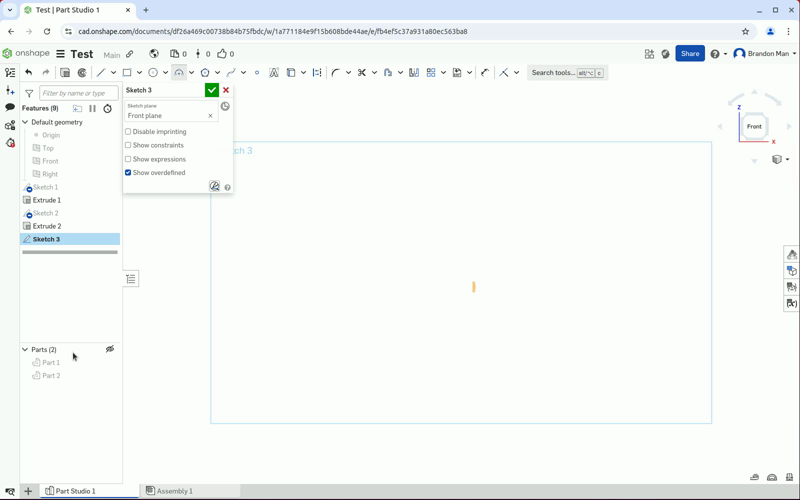
mouse_move(431, 193)
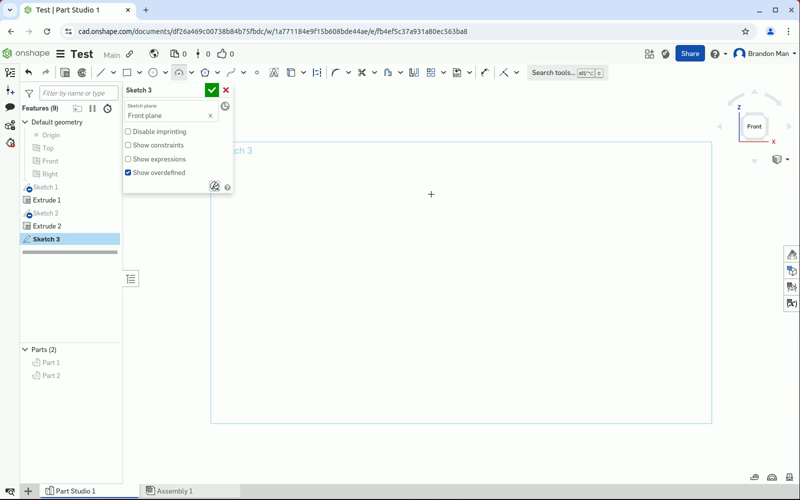
click(431, 193)
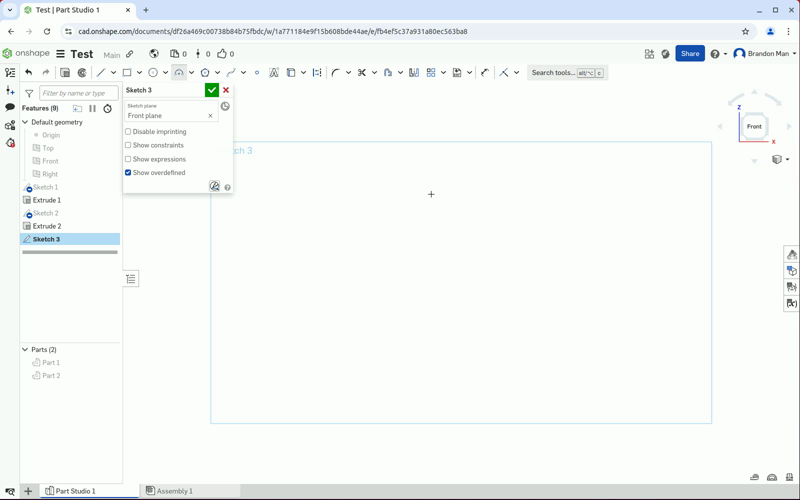
key_up(shift)
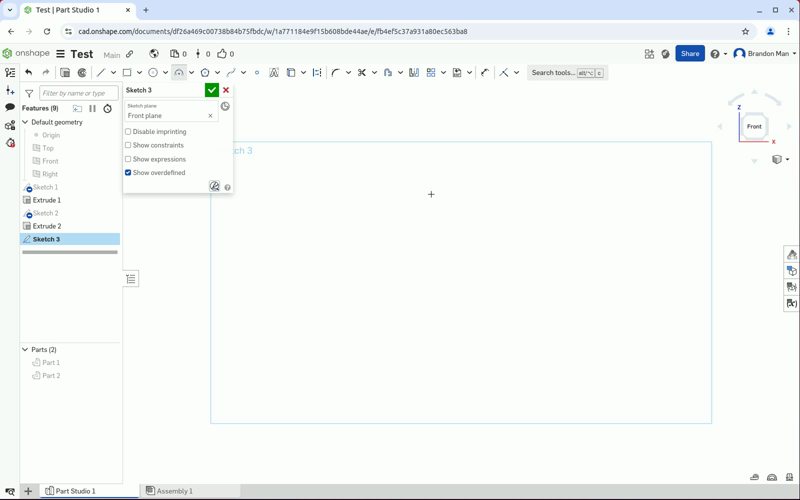
key_down(shift)
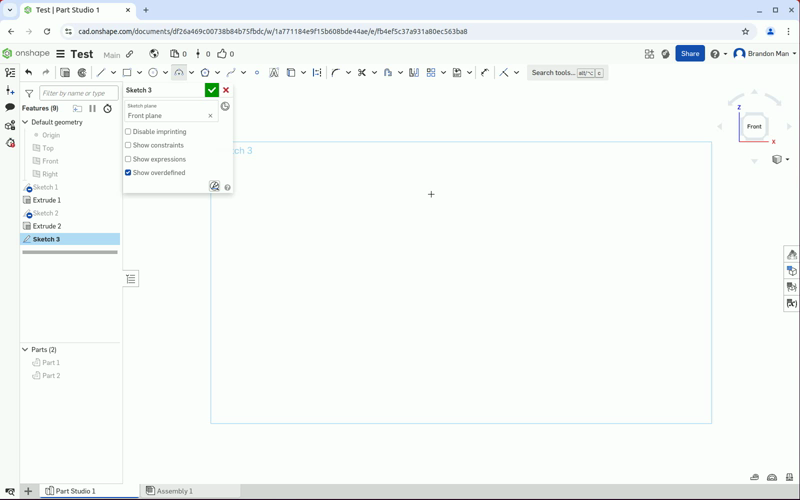
mouse_move(474, 193)
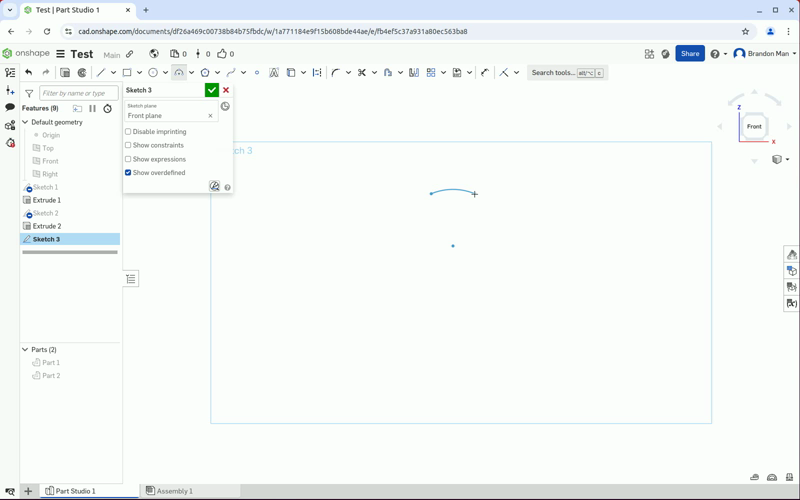
click(474, 193)
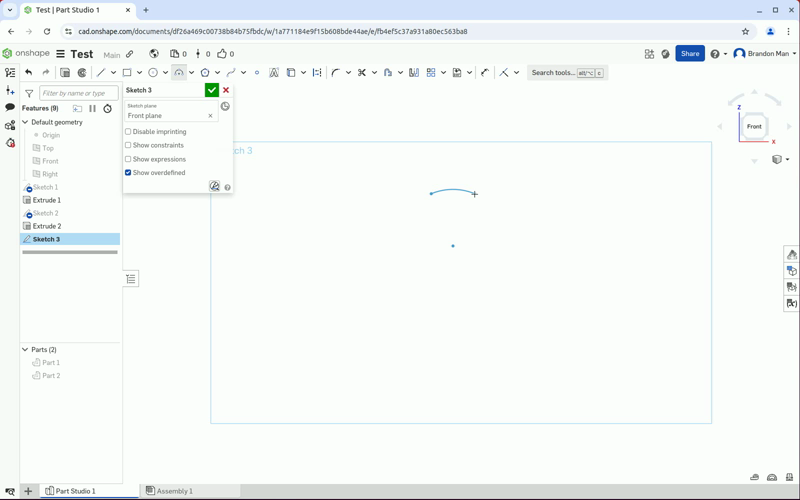
mouse_move(453, 215)
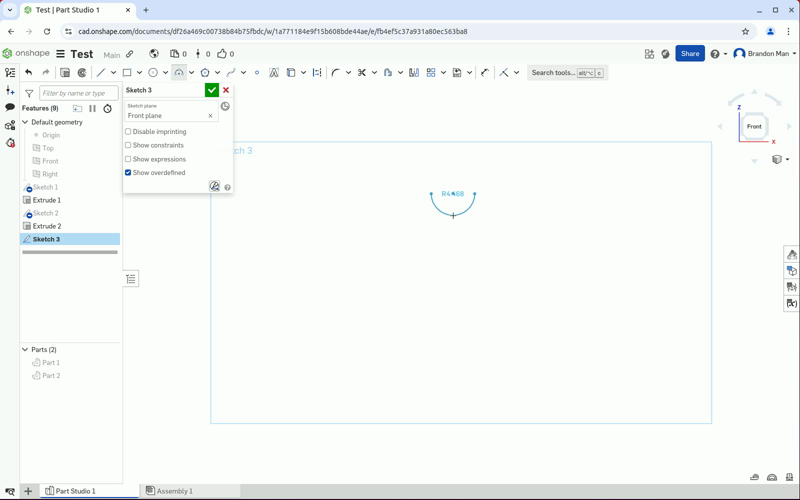
click(453, 215)
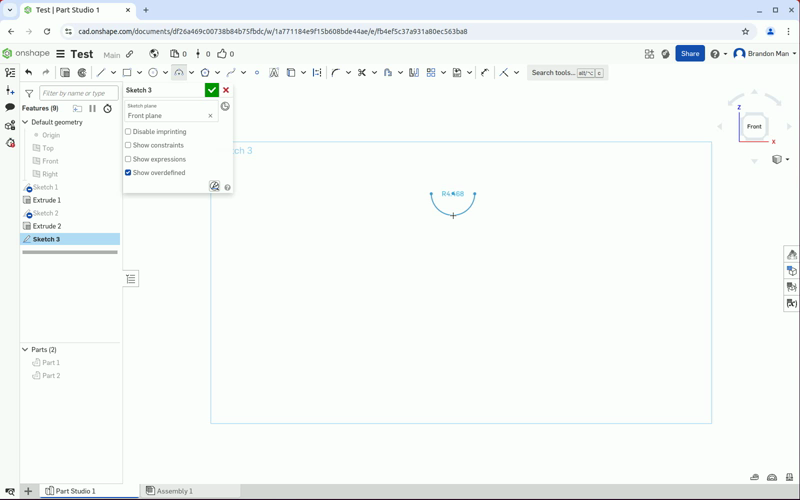
key_up(shift)
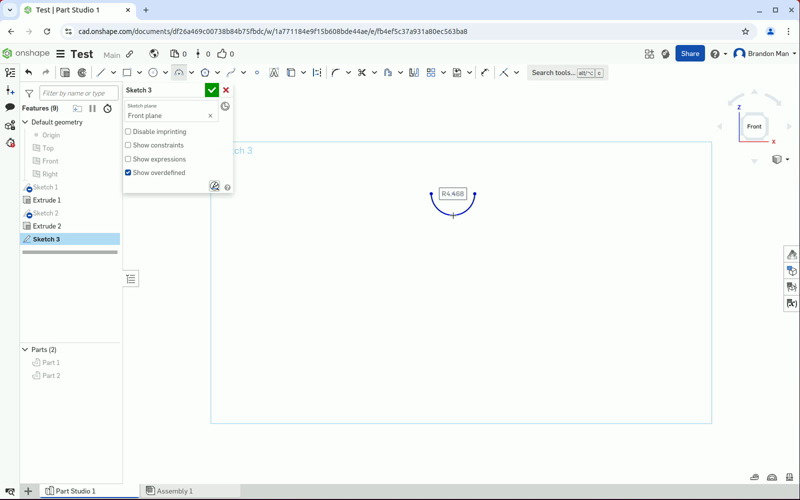
key(esc)
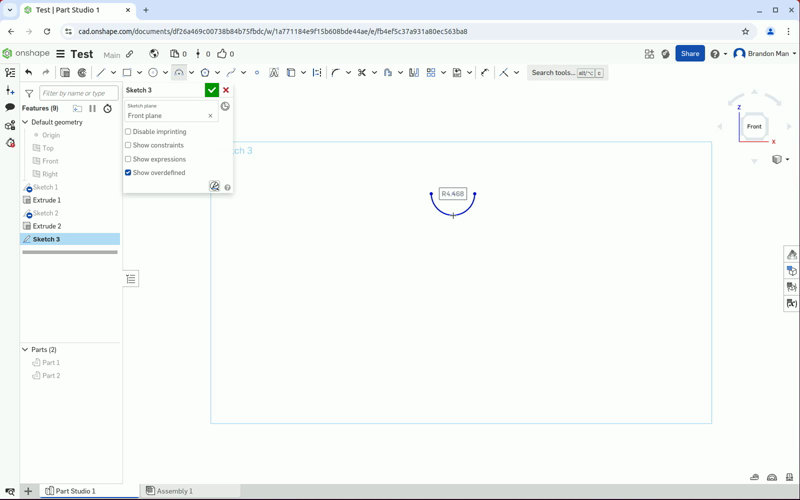
key(l)
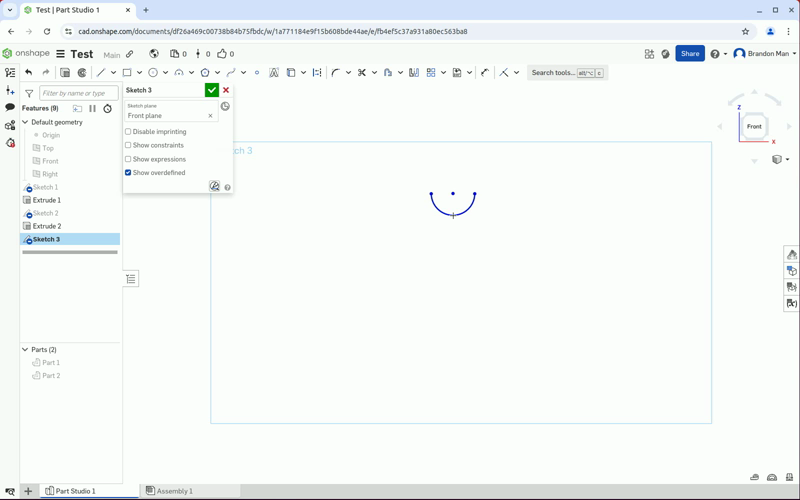
mouse_move(474, 193)
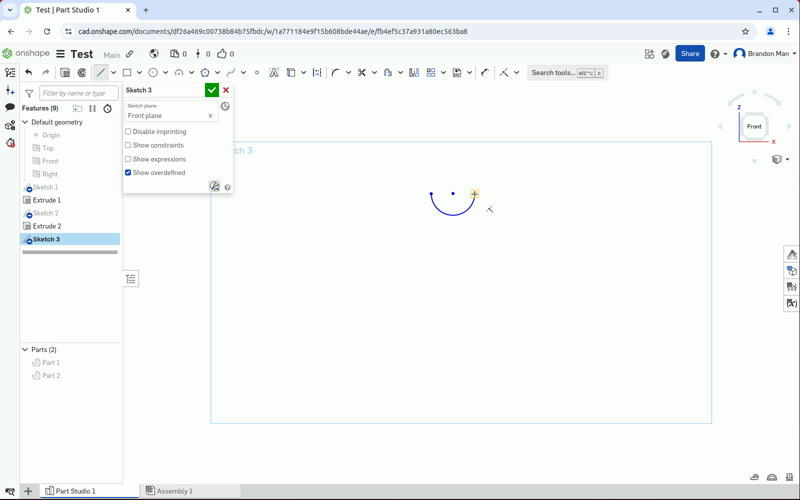
click(474, 193)
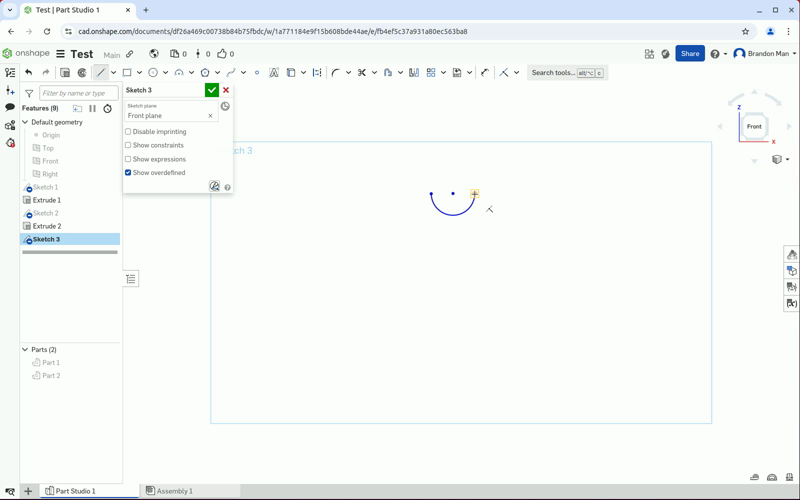
key_down(shift)
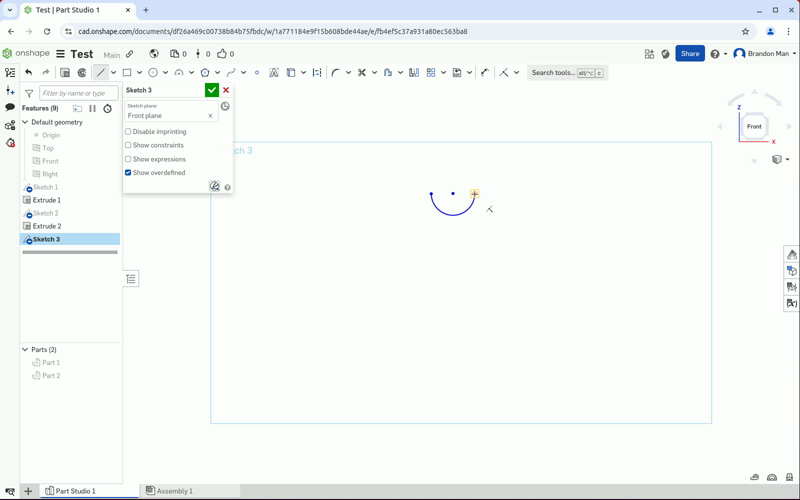
mouse_move(504, 193)
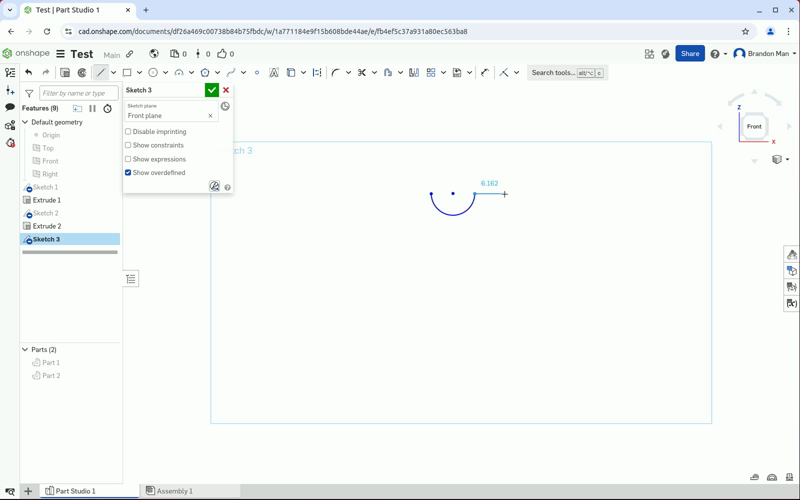
mouse_move(453, 193)
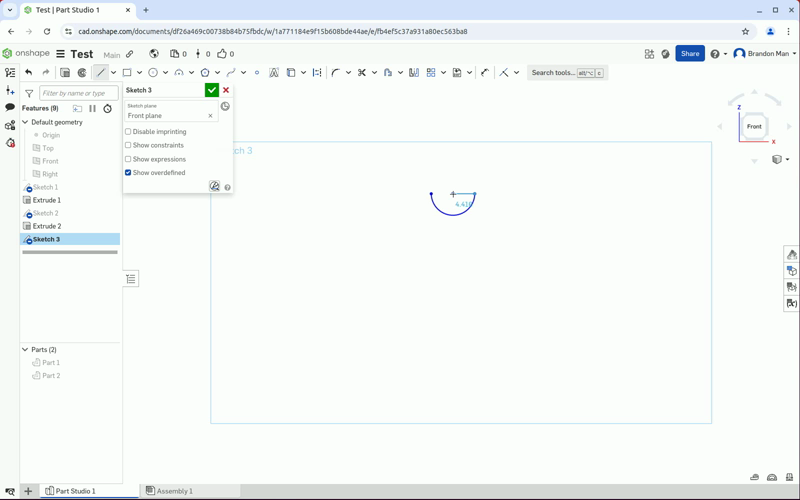
click(453, 193)
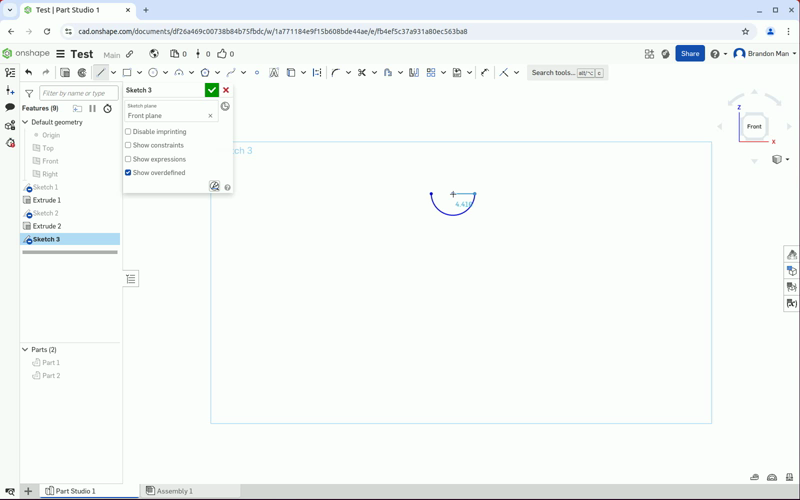
key_up(shift)
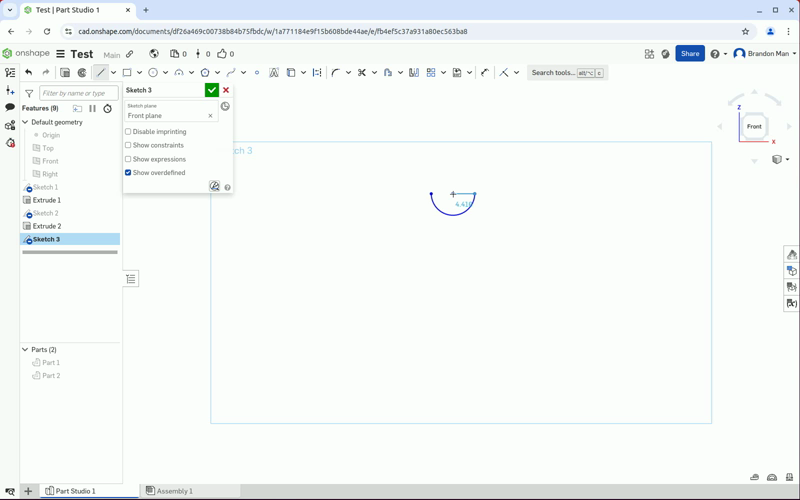
mouse_move(483, 193)
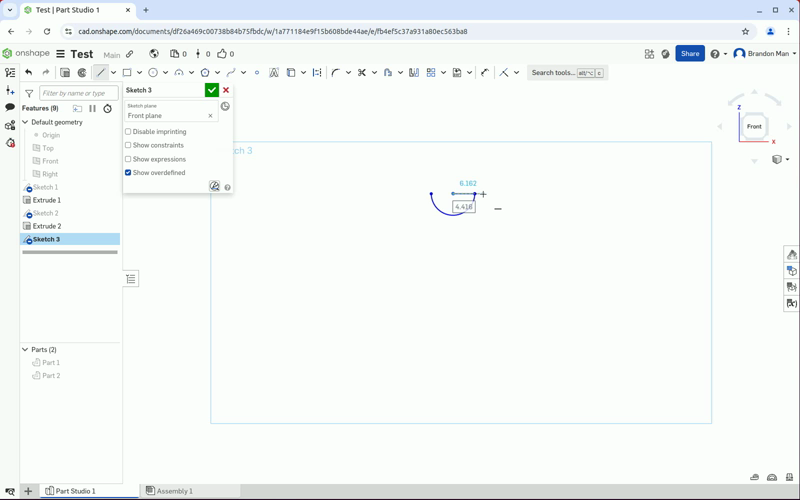
key_down(shift)
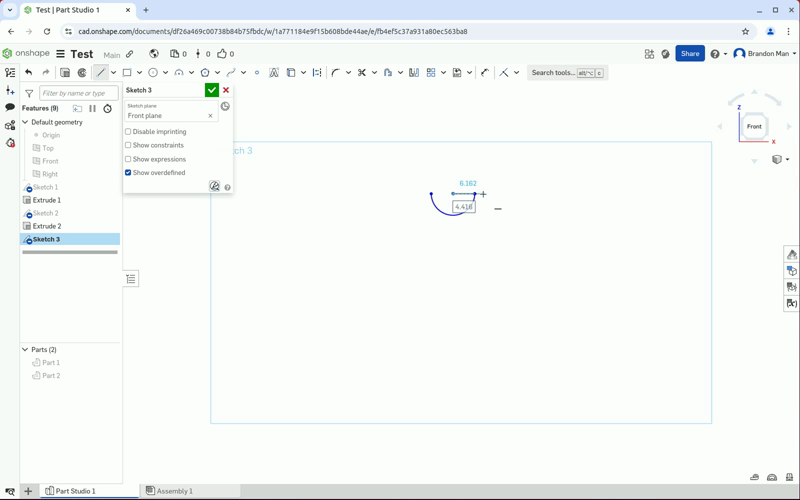
mouse_move(431, 193)
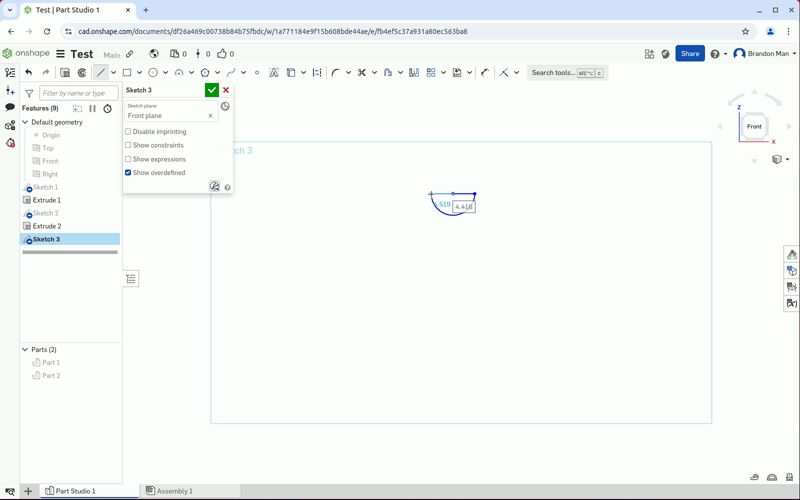
key_up(shift)
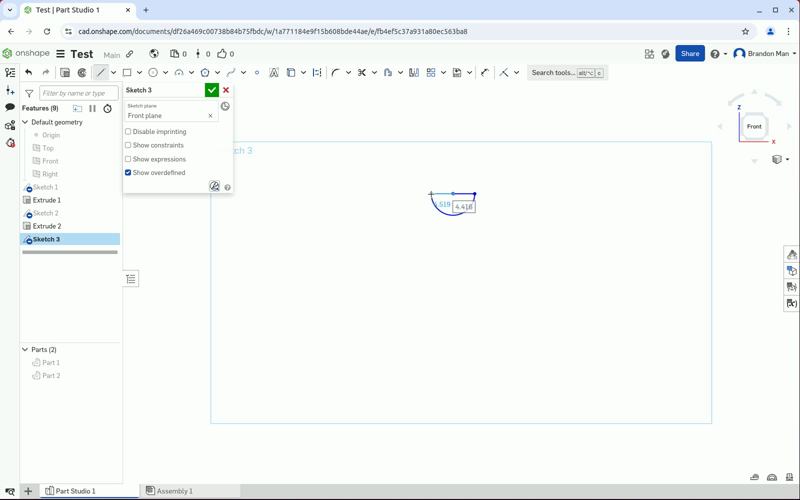
click(431, 193)
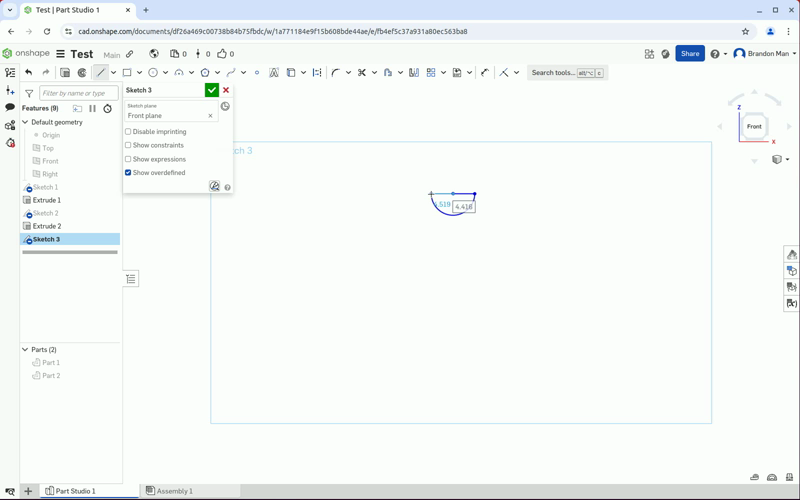
key(esc)
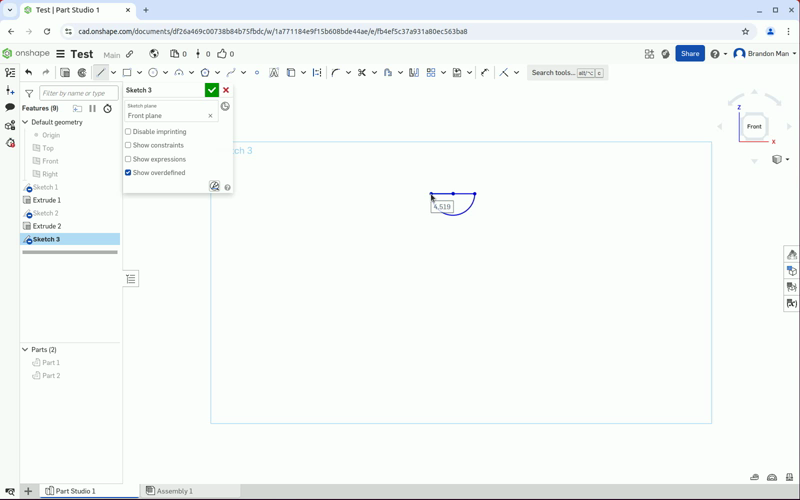
mouse_move(462, 195)
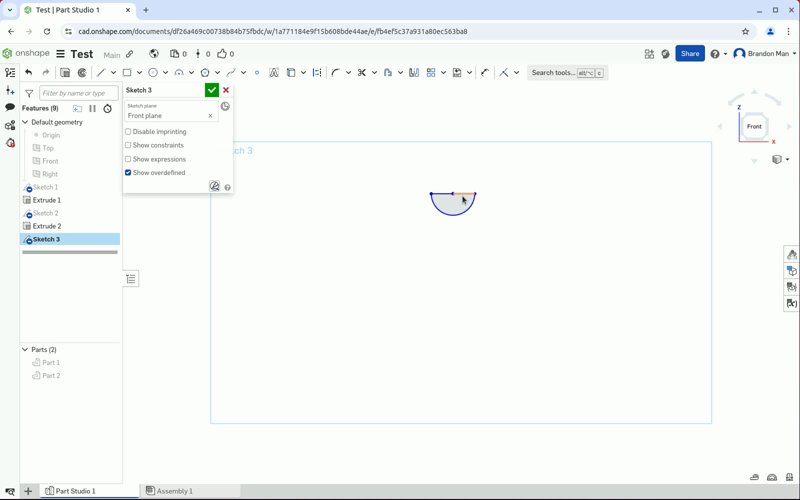
scroll(6)
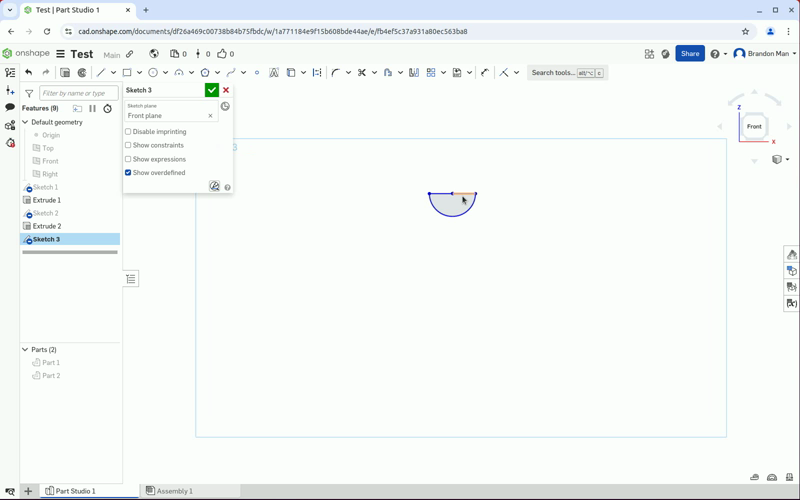
scroll(6)
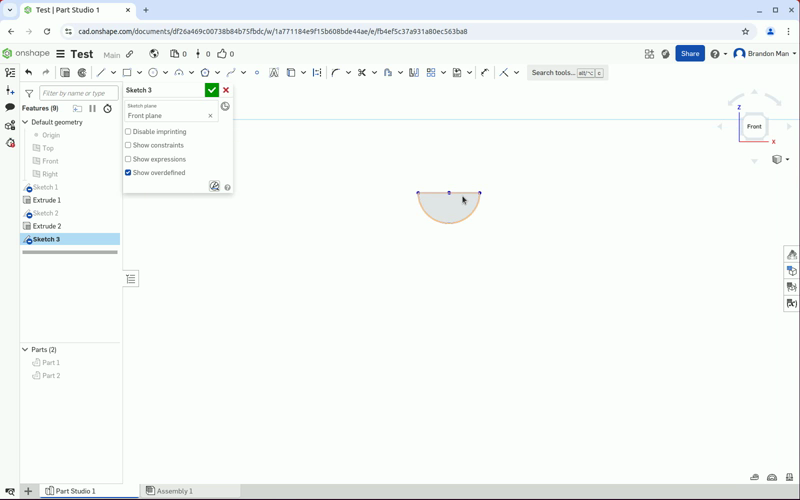
scroll(6)
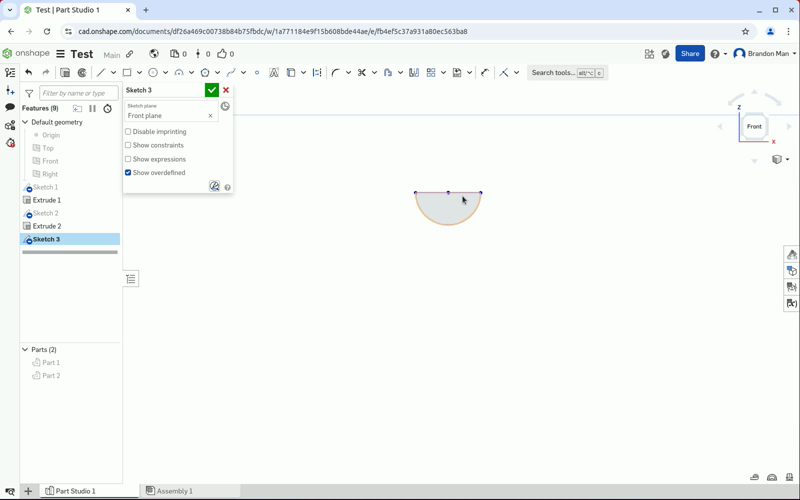
scroll(6)
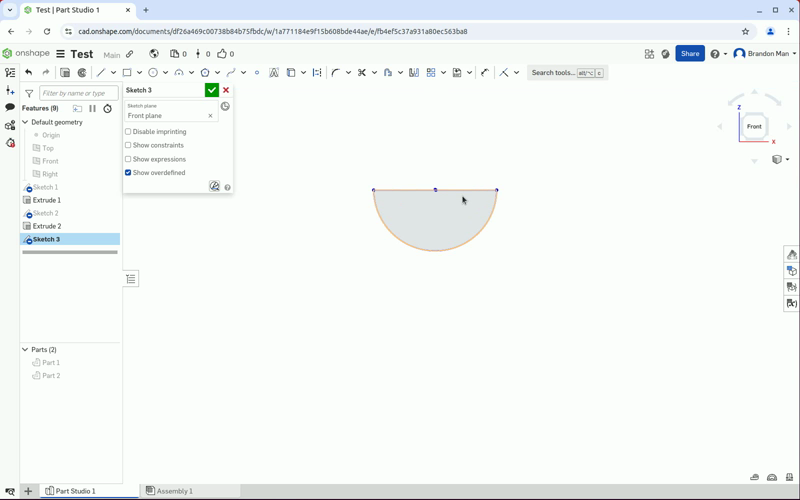
scroll(6)
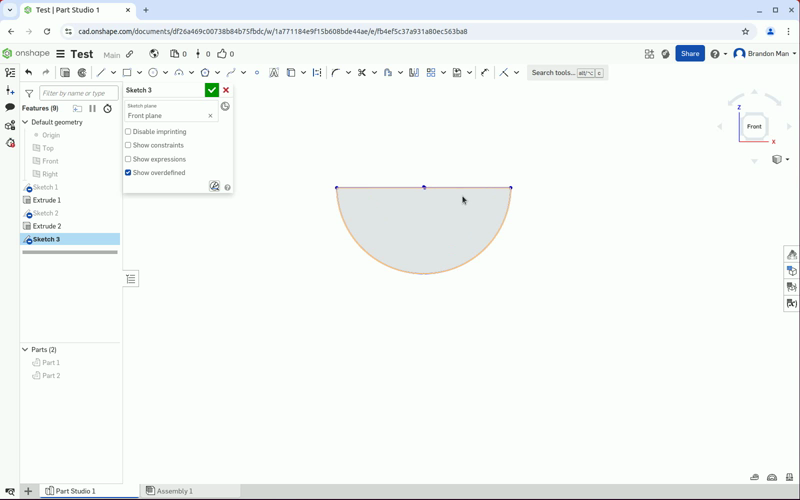
scroll(6)
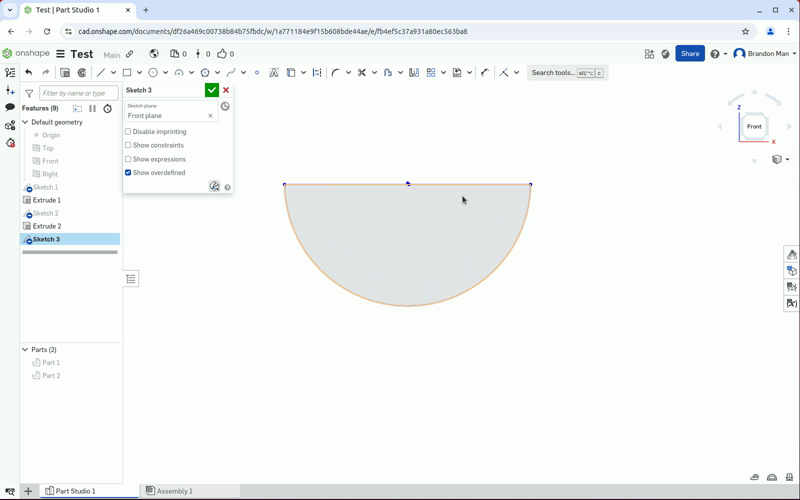
scroll(6)
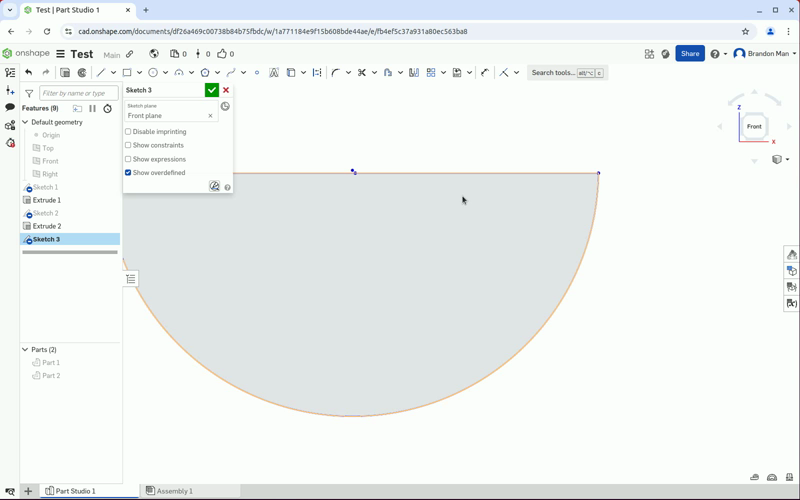
click(462, 195)
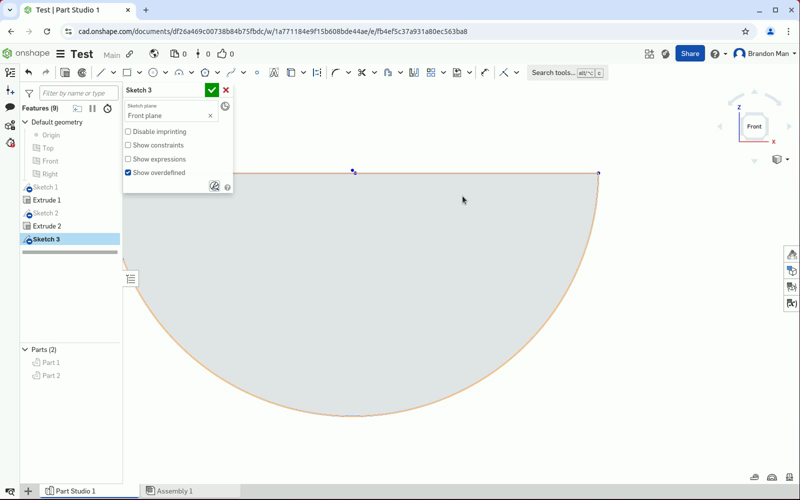
scroll(-6)
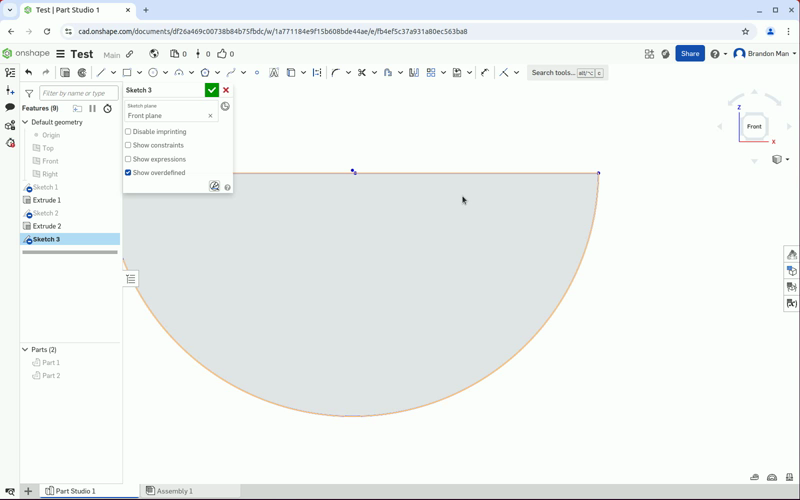
scroll(-6)
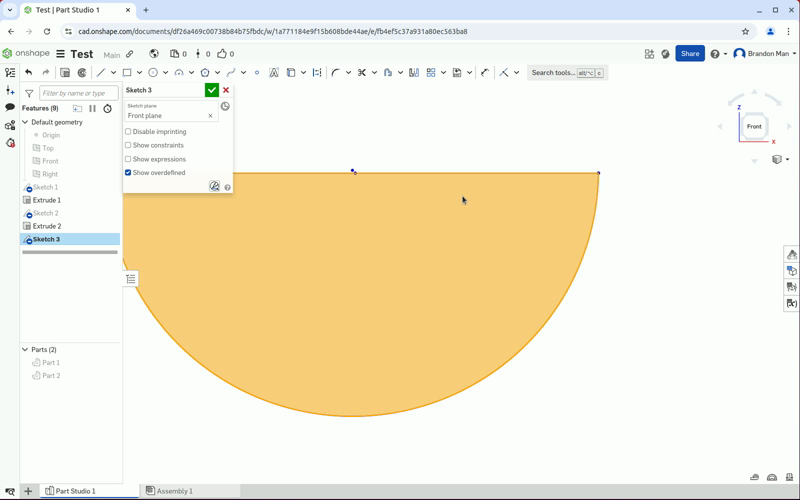
scroll(-6)
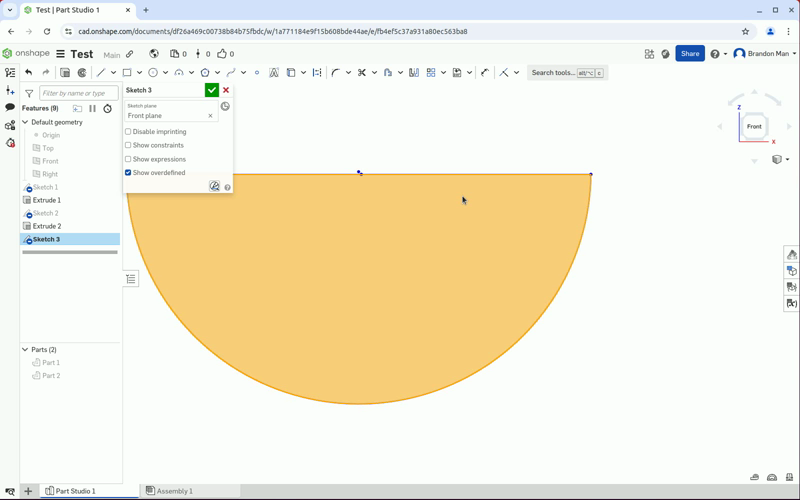
scroll(-6)
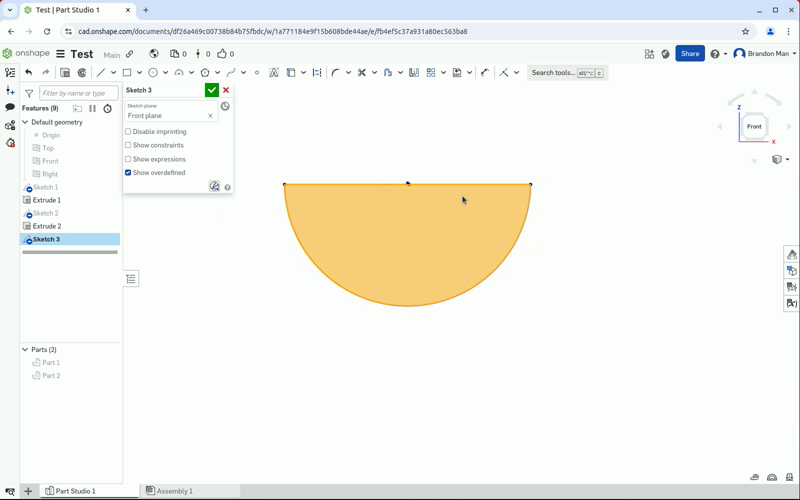
scroll(-6)
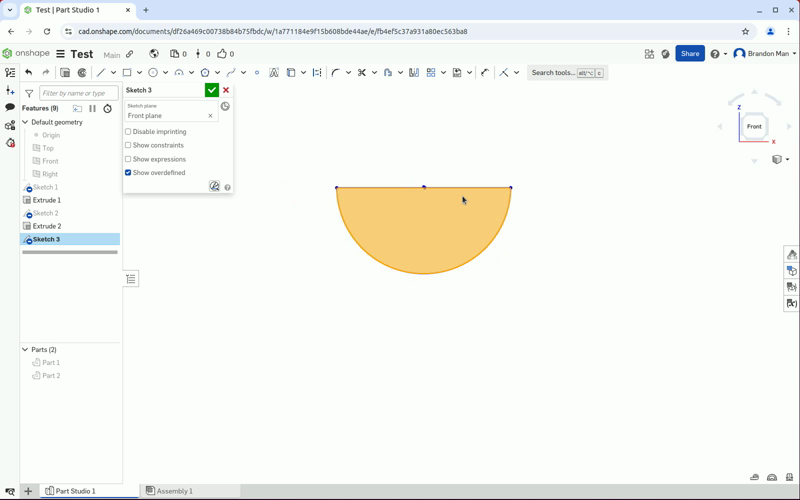
scroll(-6)
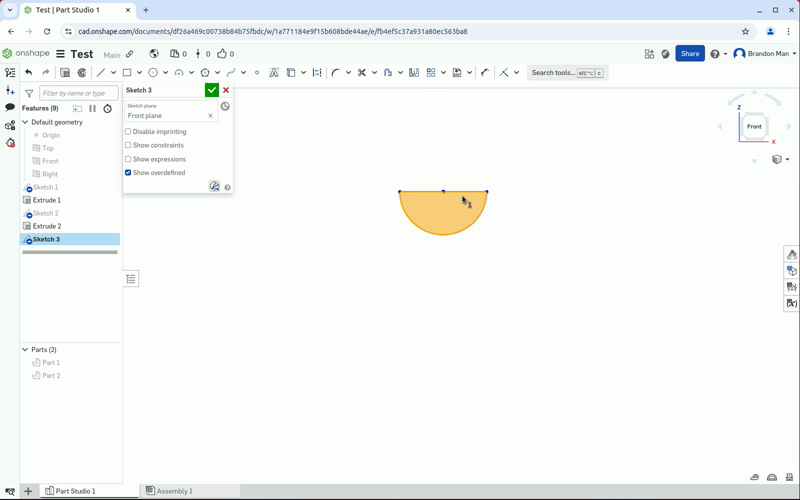
scroll(-6)
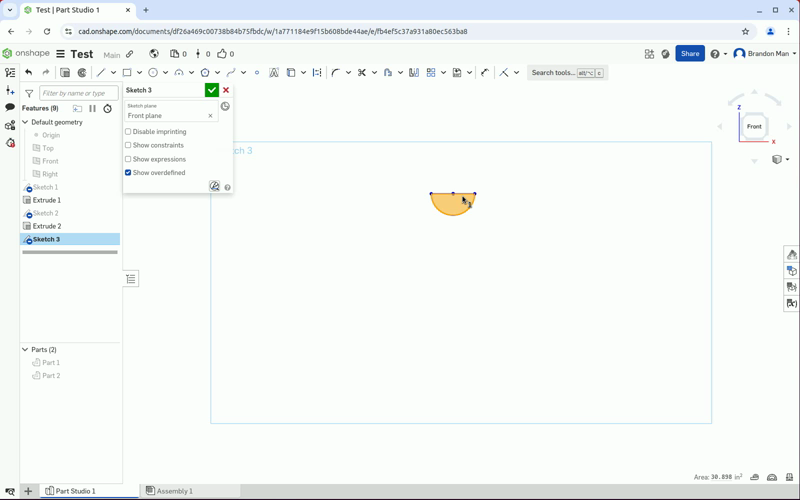
mouse_move(73, 352)
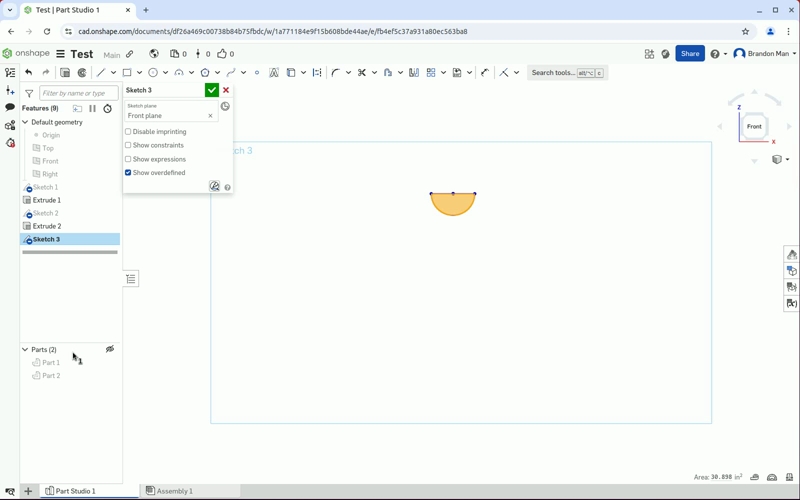
key(shift+y)
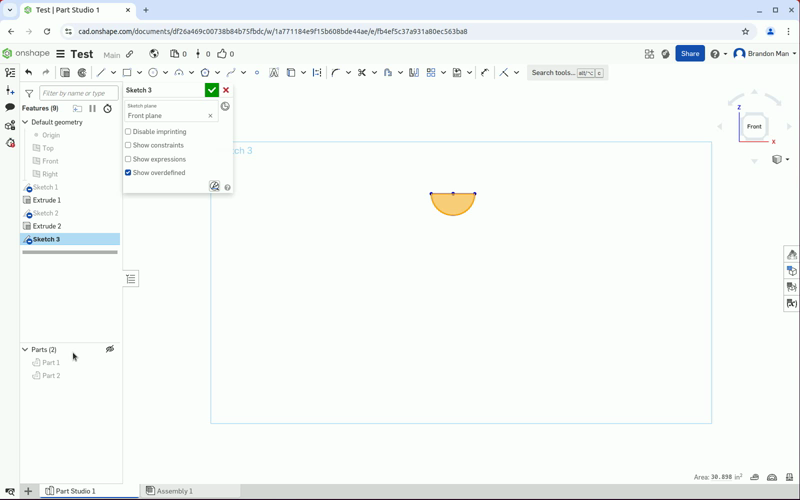
key(shift+e)
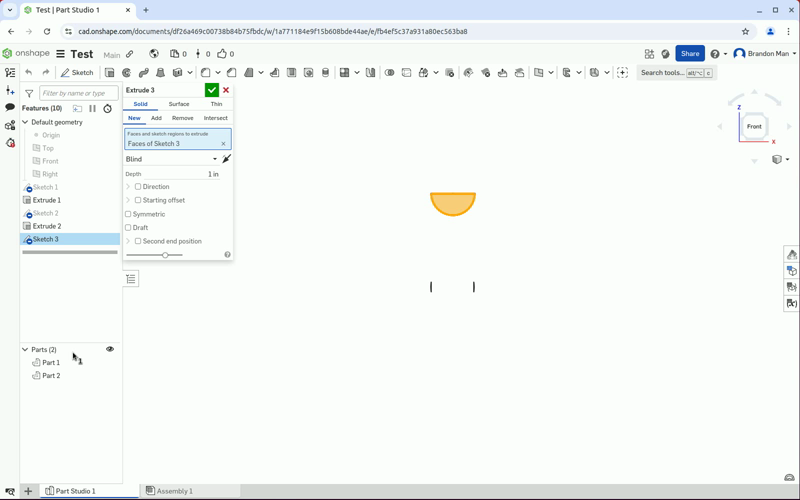
mouse_move(143, 106)
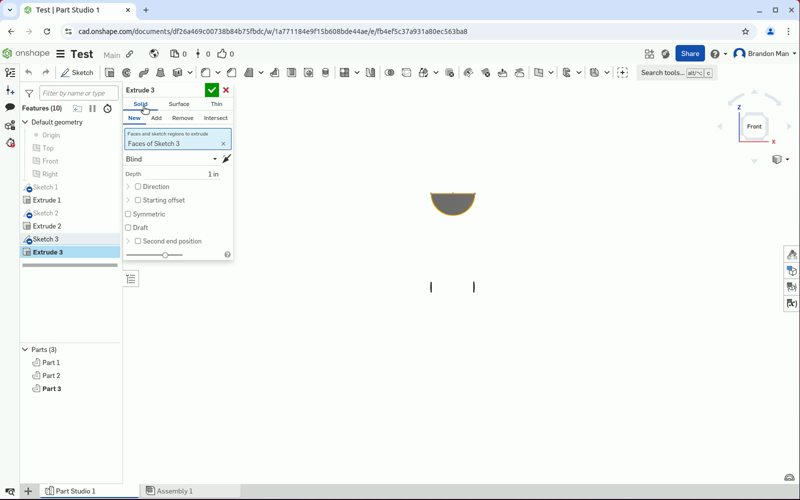
click(143, 106)
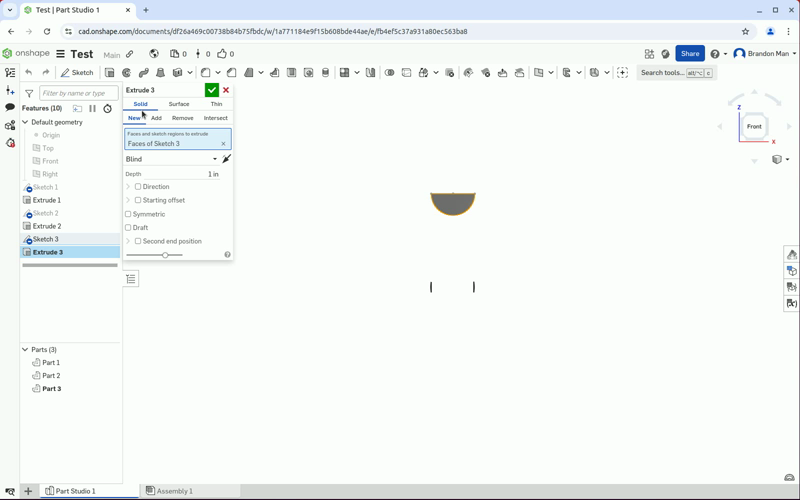
mouse_move(137, 120)
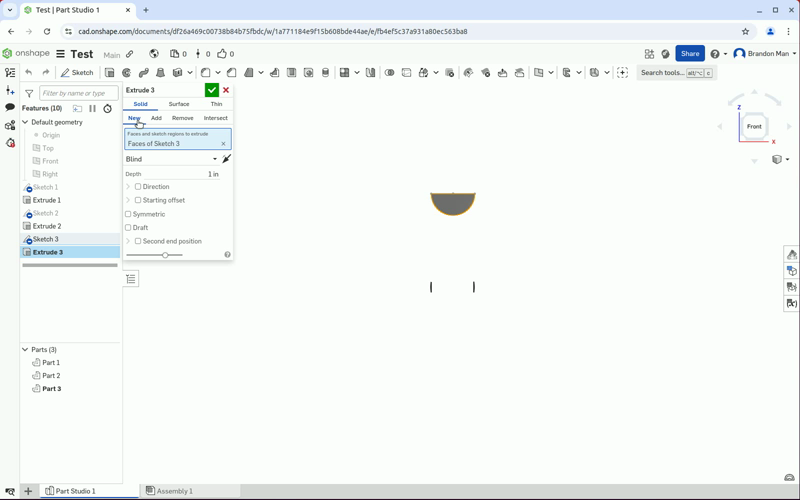
click(137, 120)
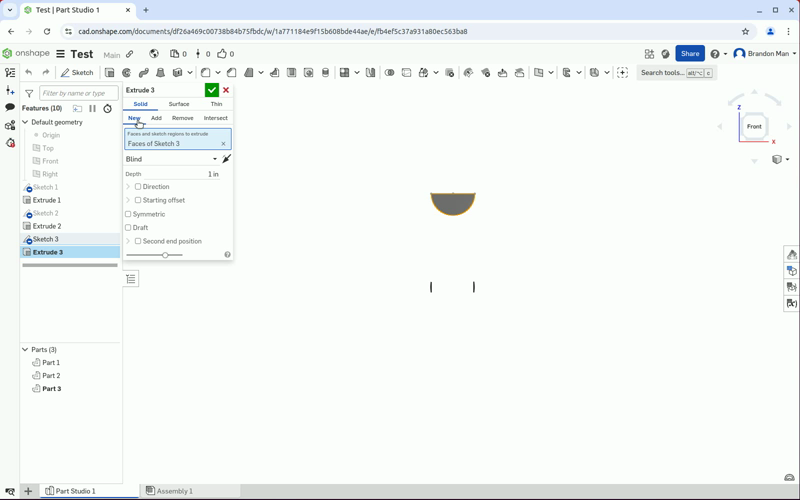
key(tab, 4)
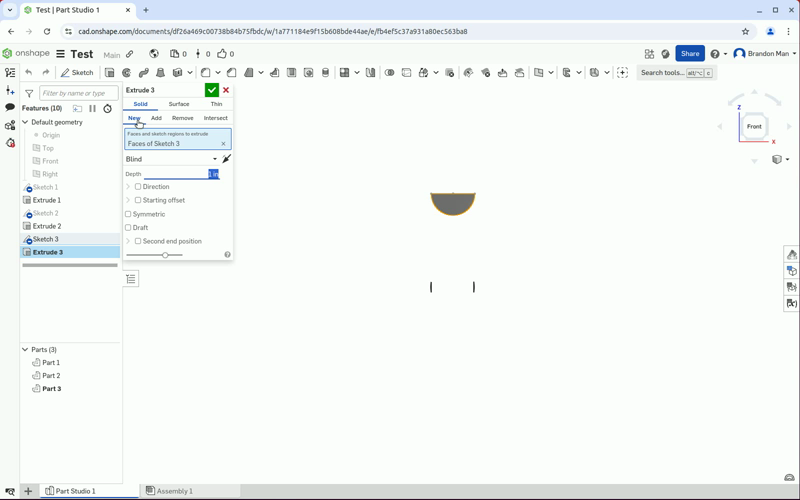
text(-8.666)
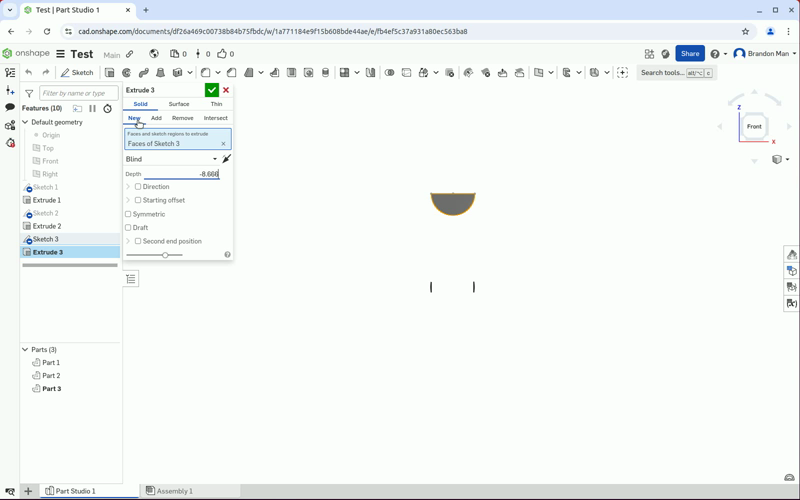
key(enter)
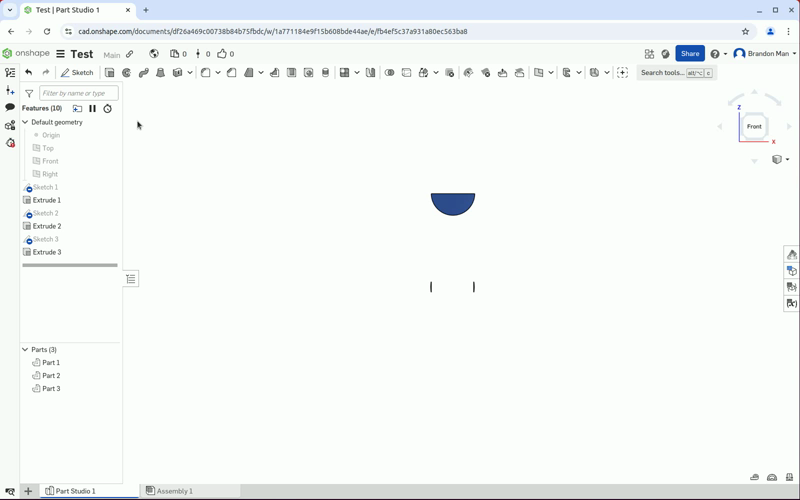
key(shift+h)
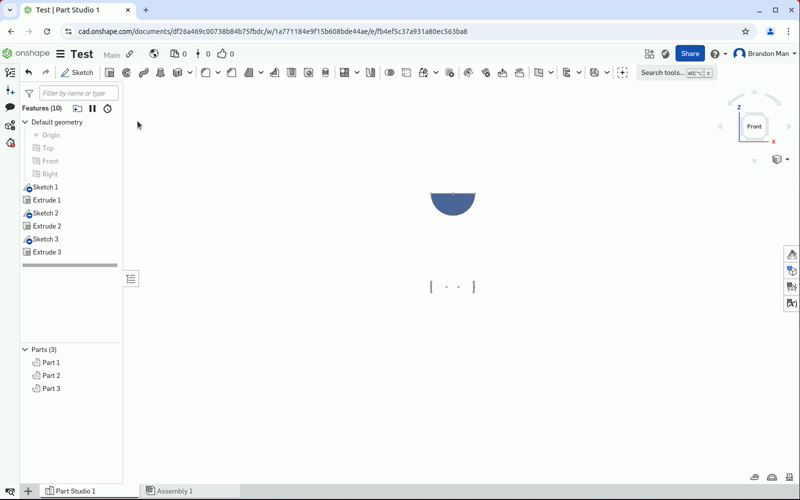
key(shift+h)
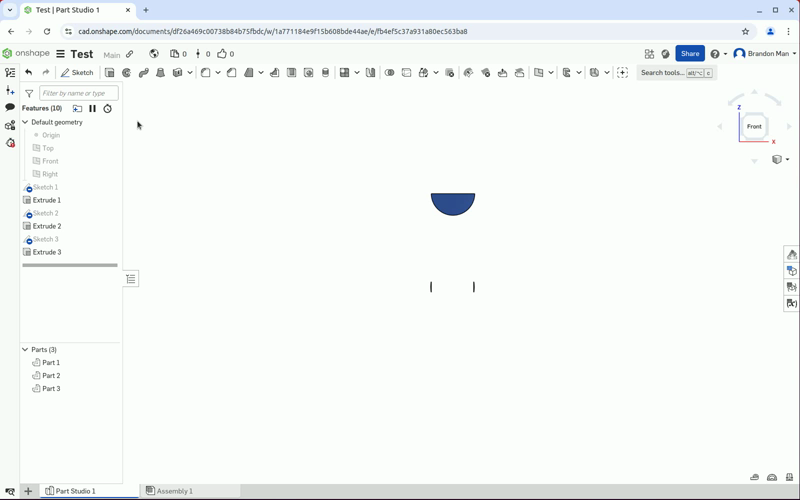
mouse_move(73, 189)
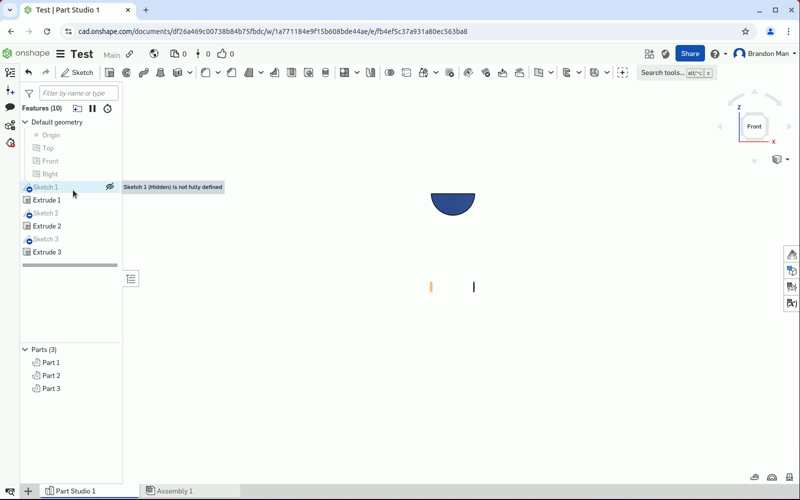
click(73, 189)
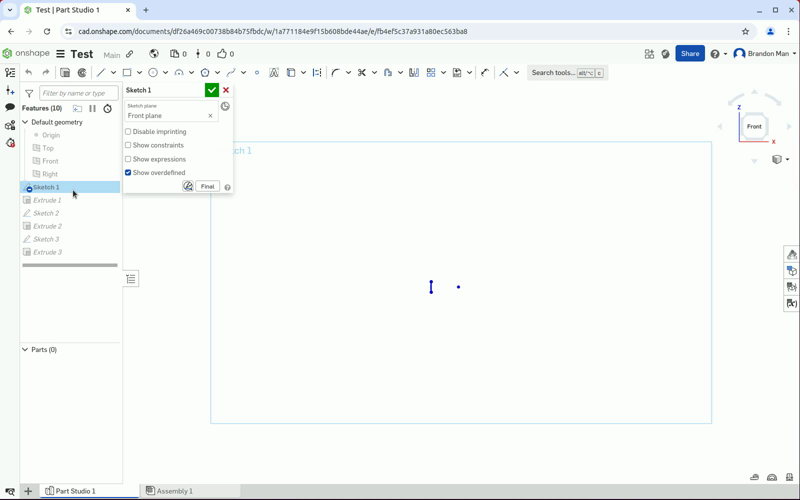
mouse_move(229, 92)
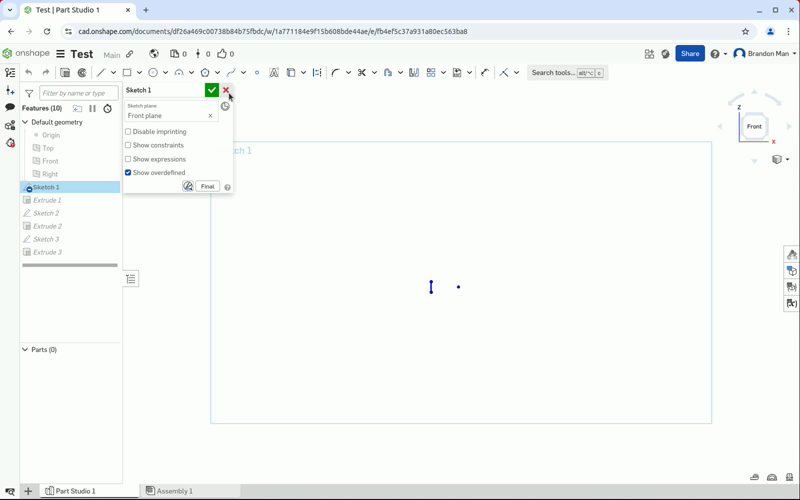
click(229, 92)
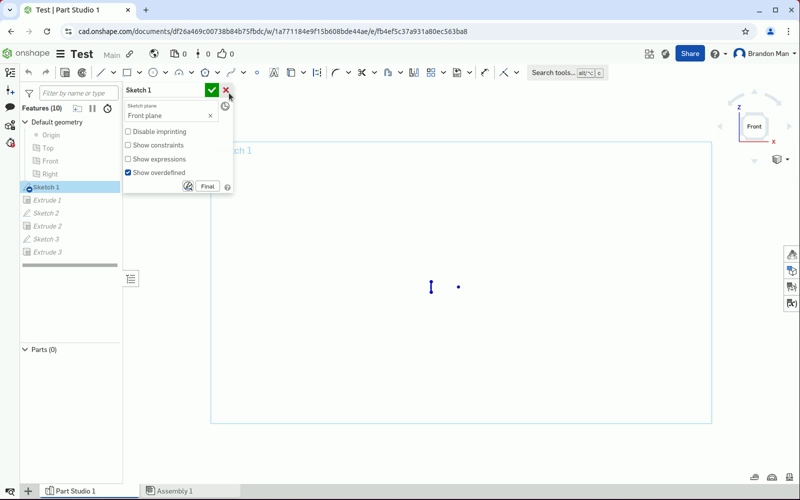
key(shift+s)
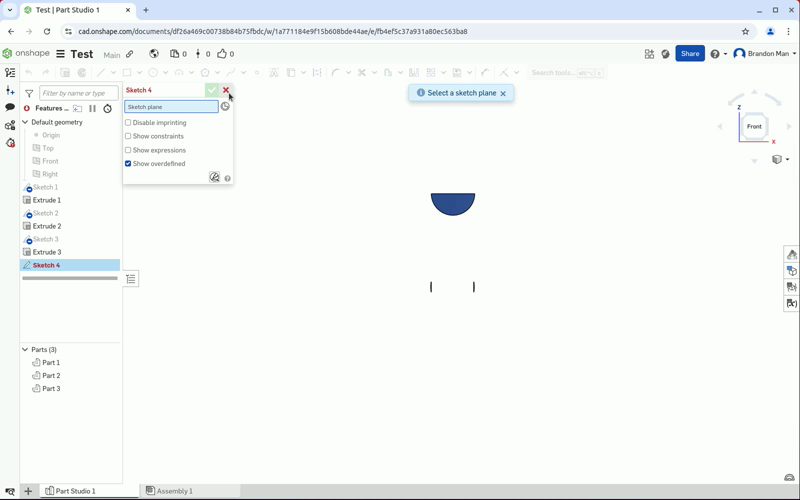
mouse_move(73, 163)
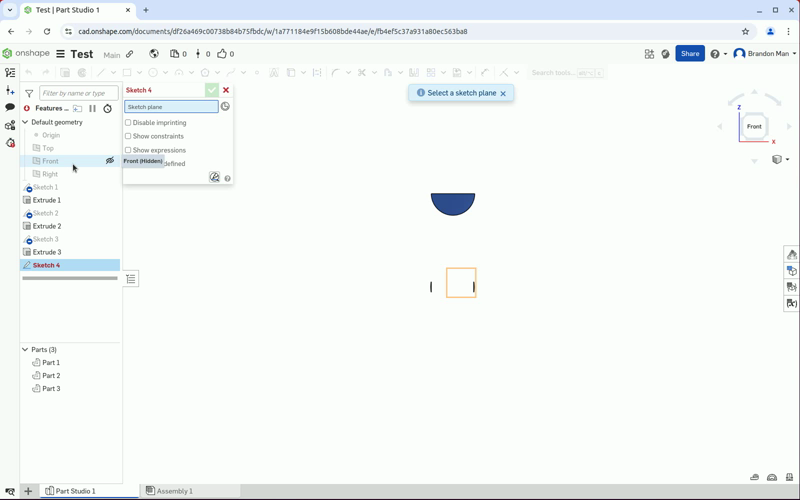
click(73, 163)
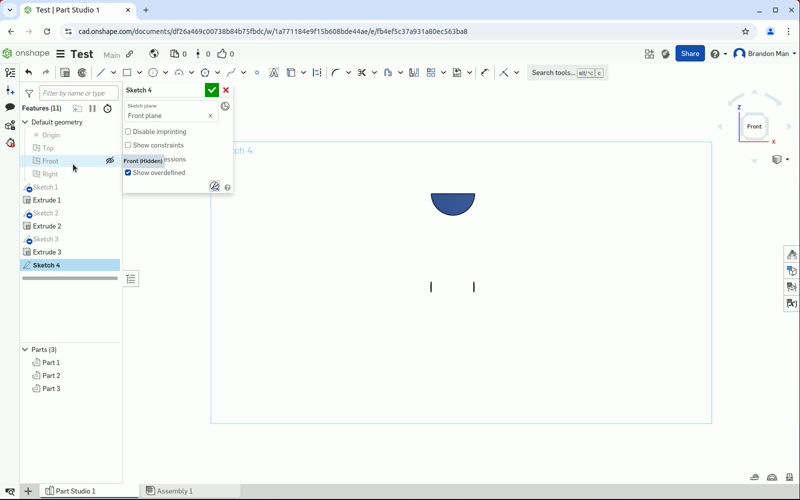
mouse_move(73, 352)
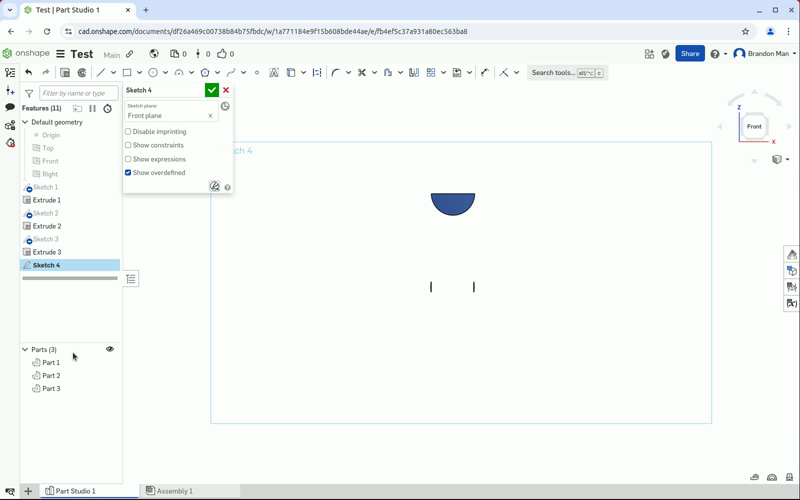
key(y)
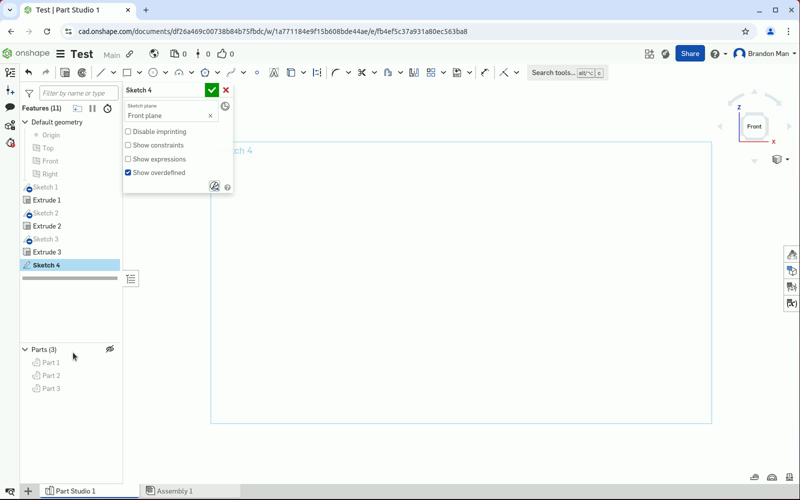
key(l)
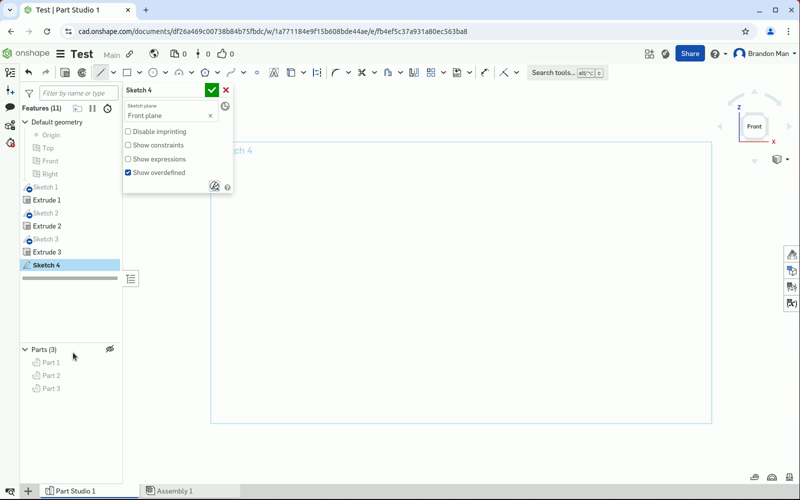
key_down(shift)
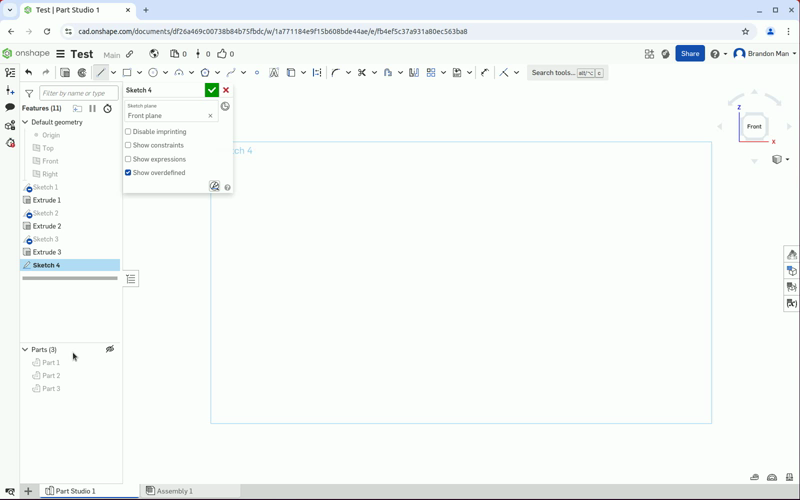
mouse_move(431, 319)
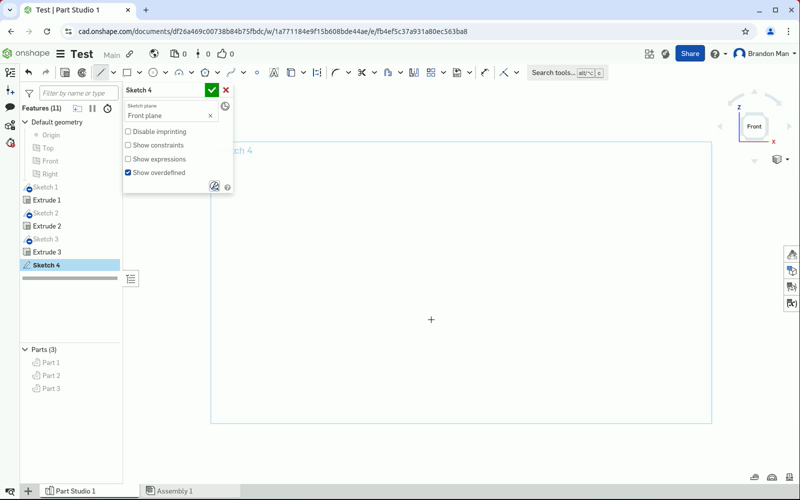
click(431, 319)
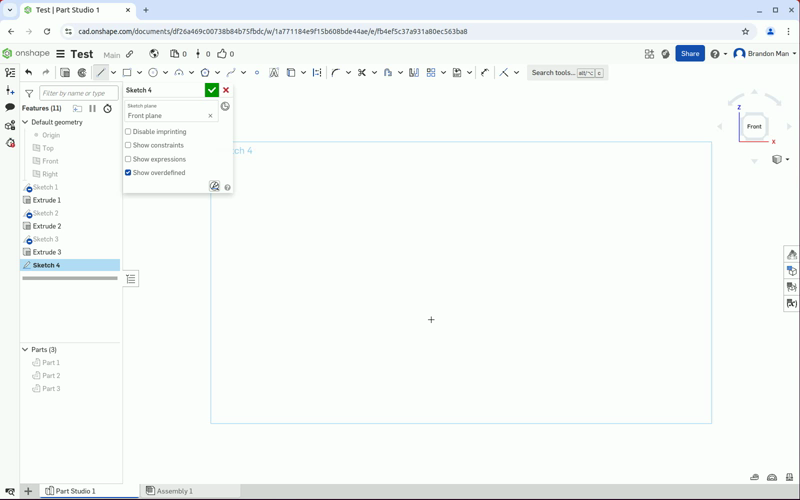
key_up(shift)
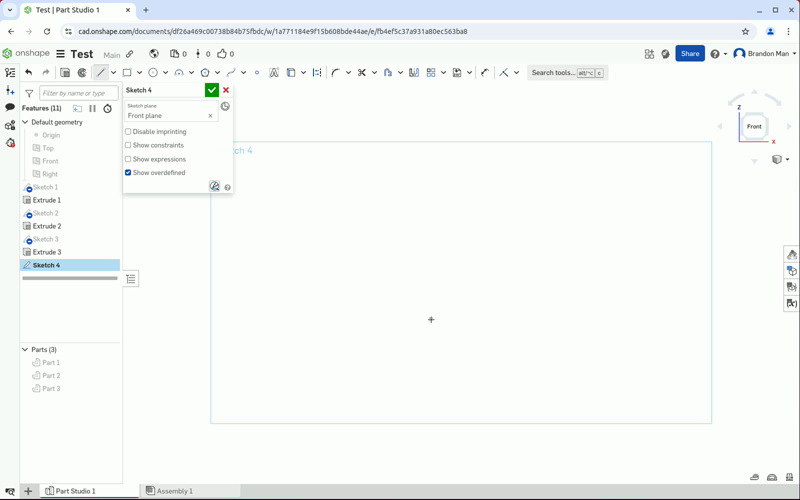
key_down(shift)
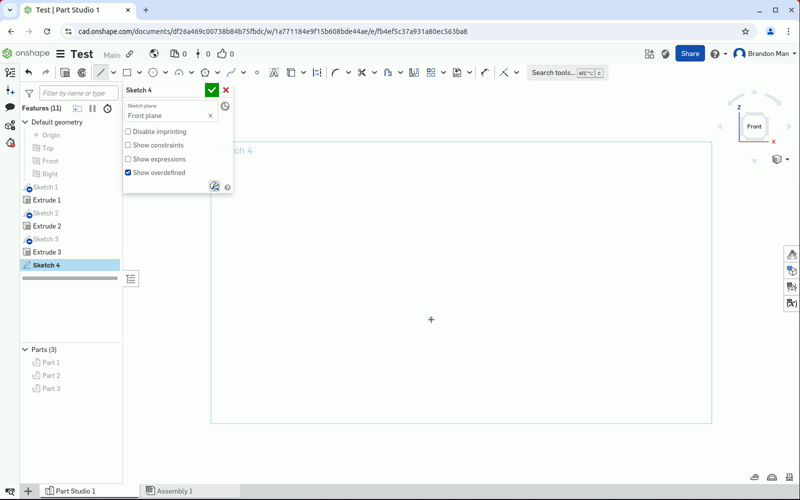
mouse_move(461, 319)
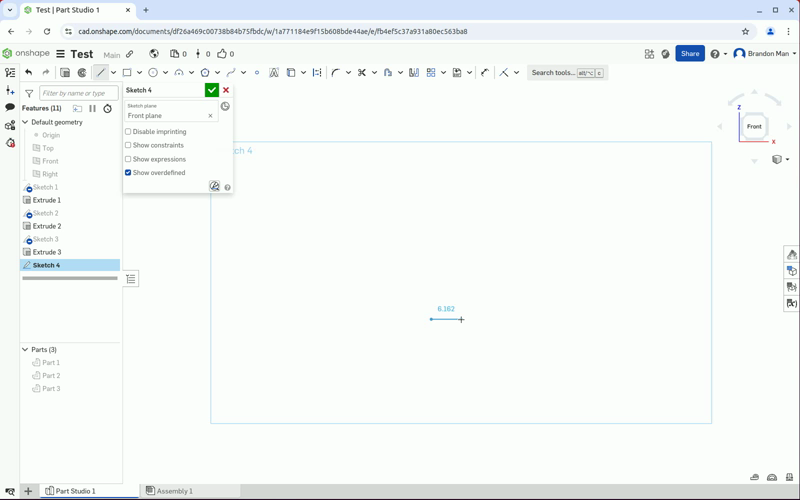
mouse_move(453, 319)
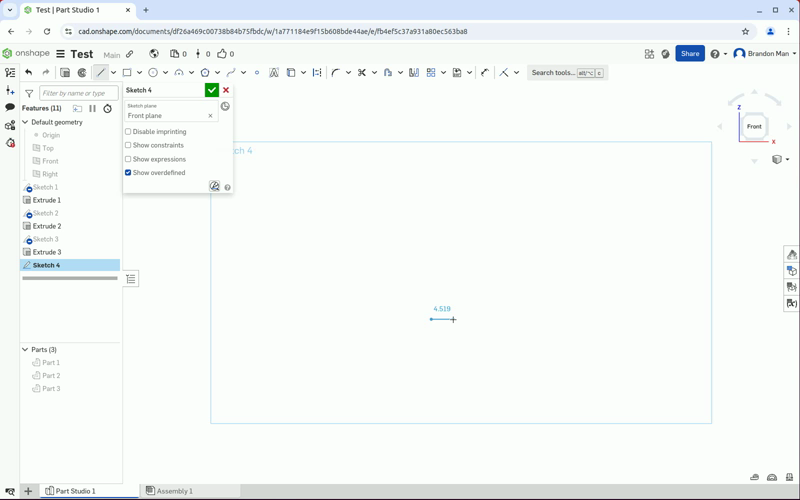
click(453, 319)
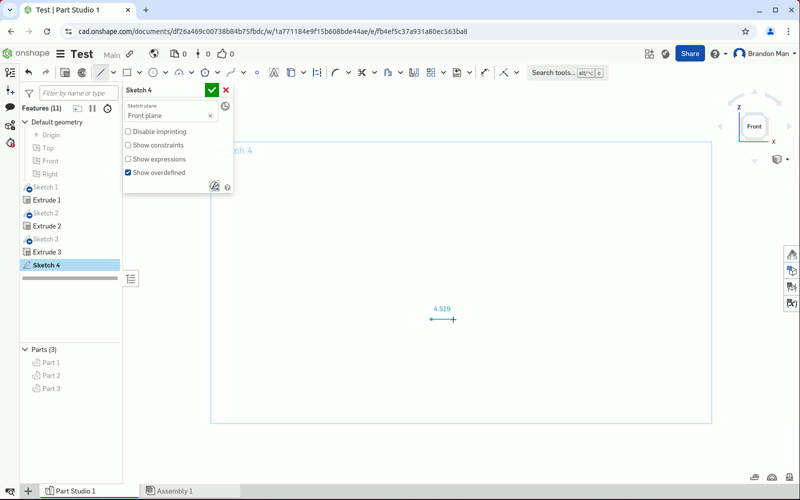
key_up(shift)
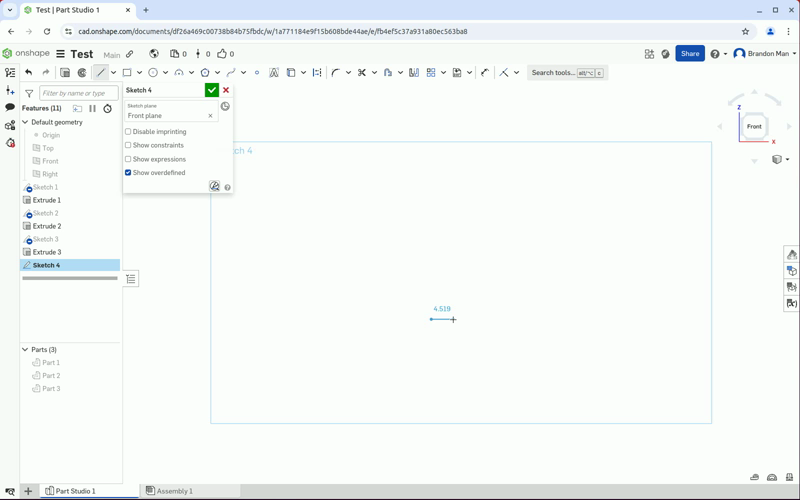
key_down(shift)
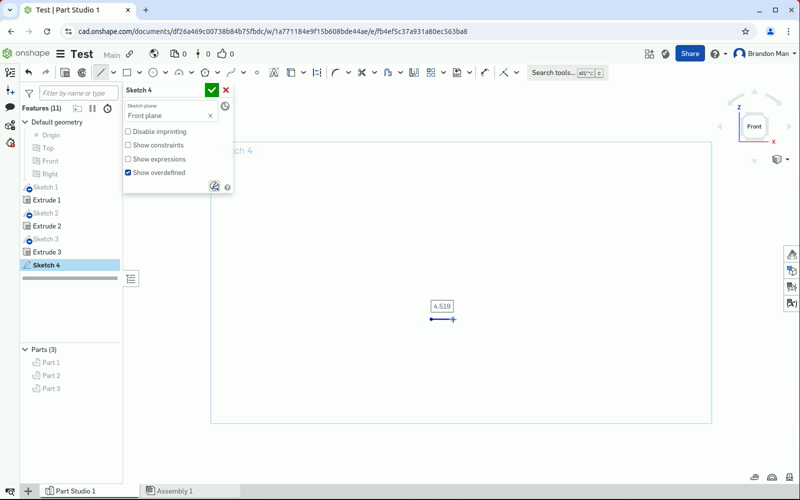
mouse_move(483, 319)
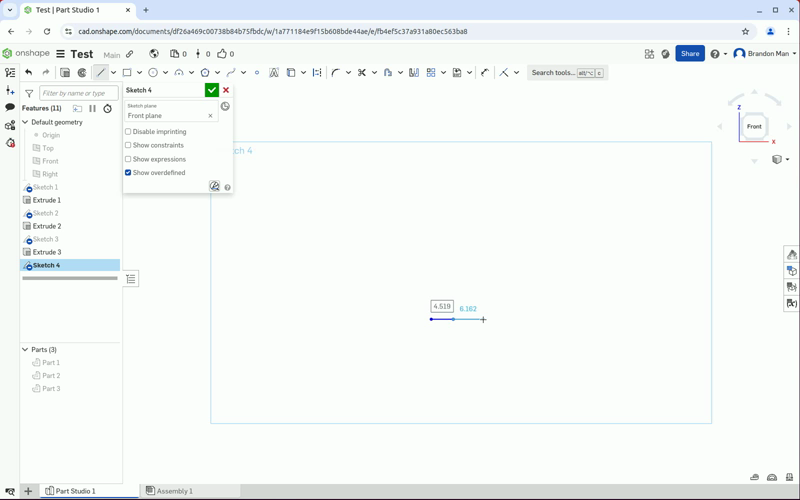
mouse_move(453, 309)
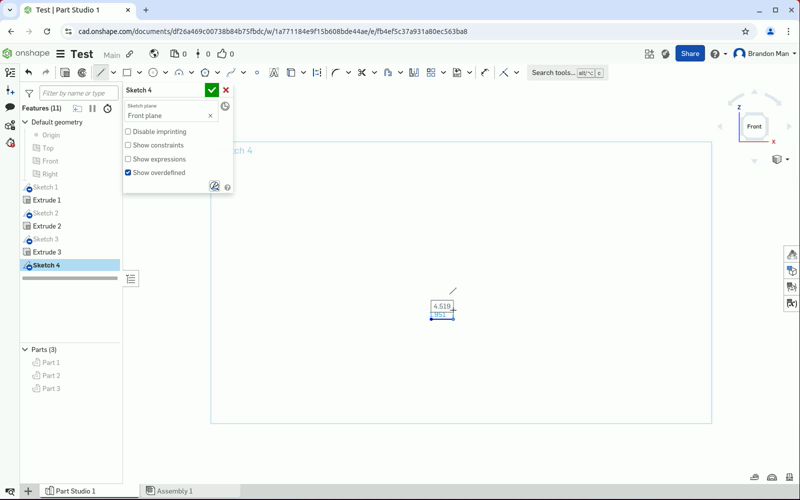
click(453, 309)
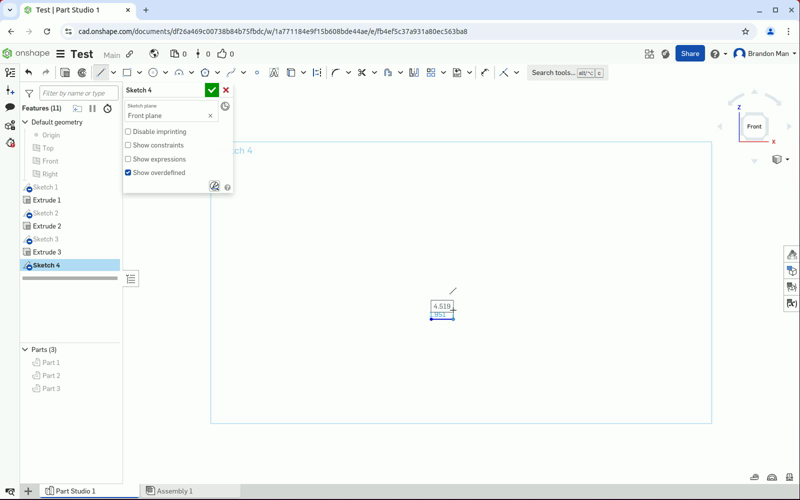
key_up(shift)
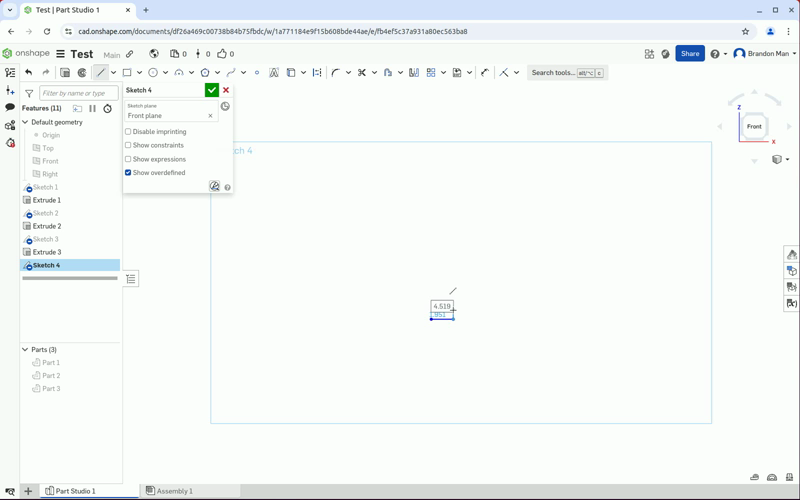
key(esc)
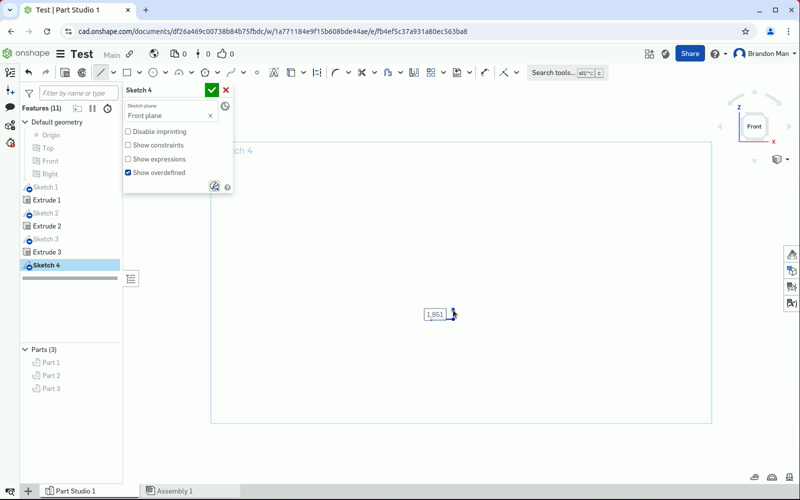
key(a)
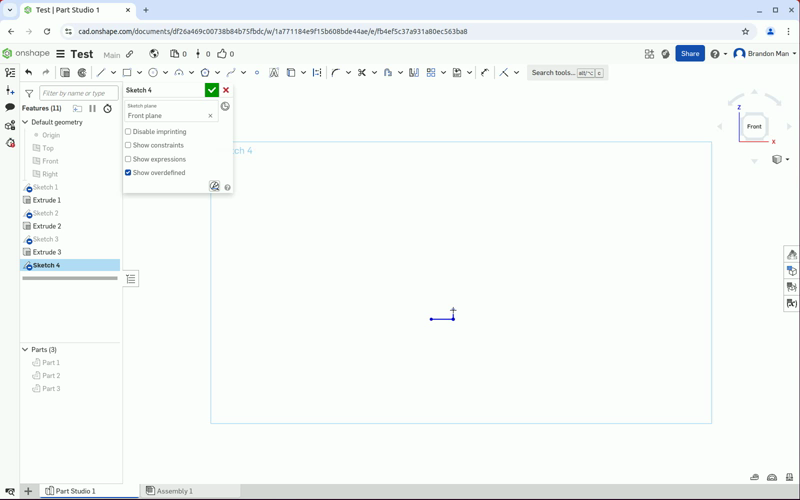
mouse_move(453, 309)
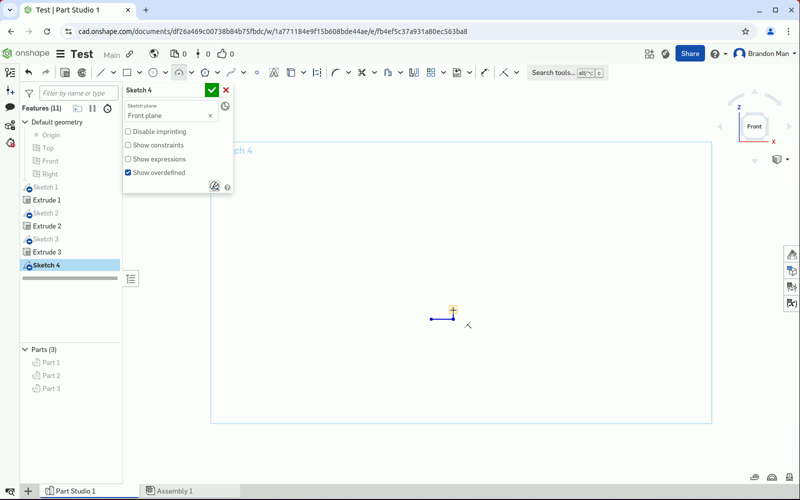
click(453, 309)
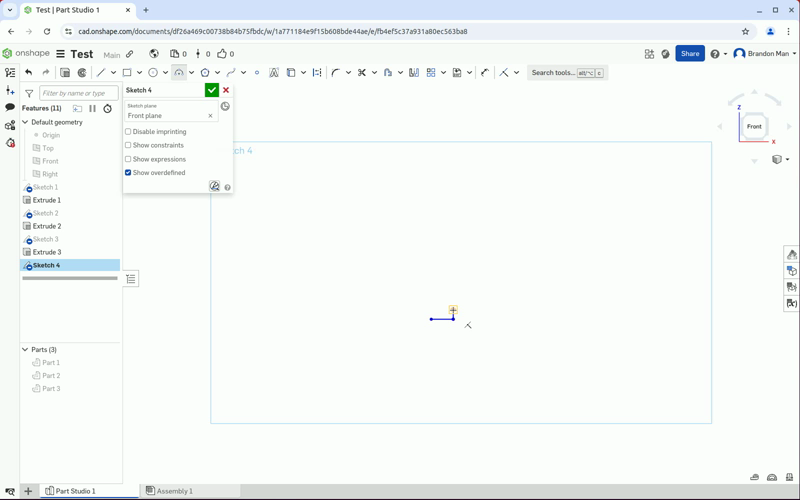
key_down(shift)
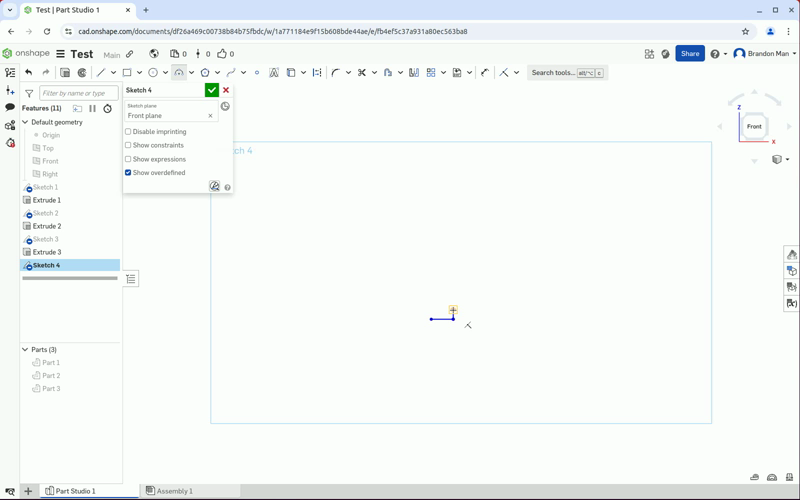
mouse_move(431, 292)
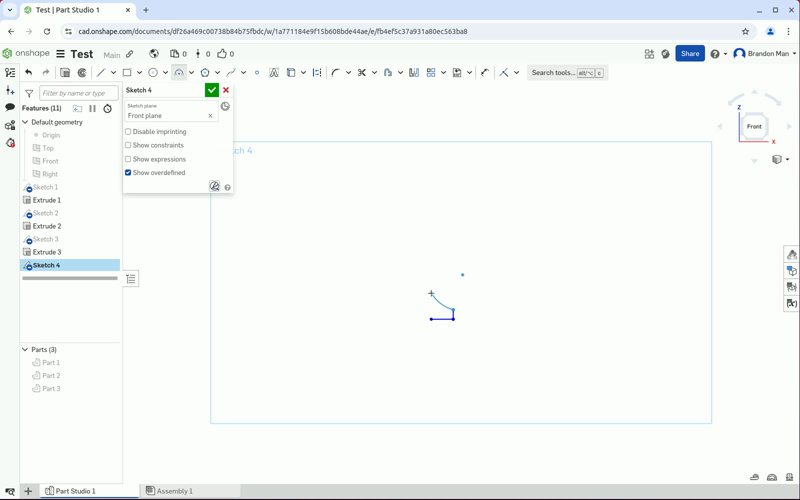
click(431, 292)
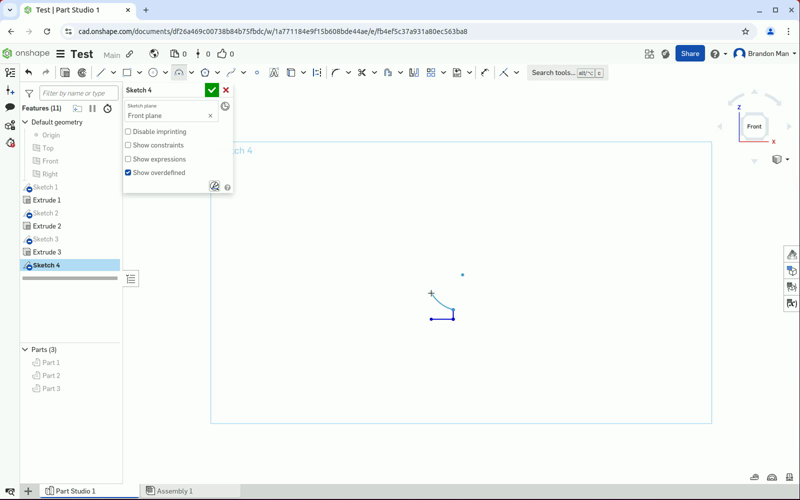
mouse_move(439, 304)
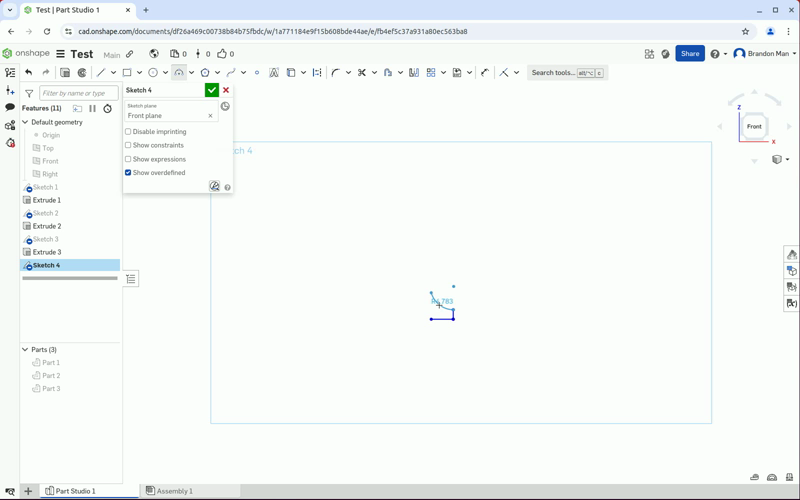
click(439, 304)
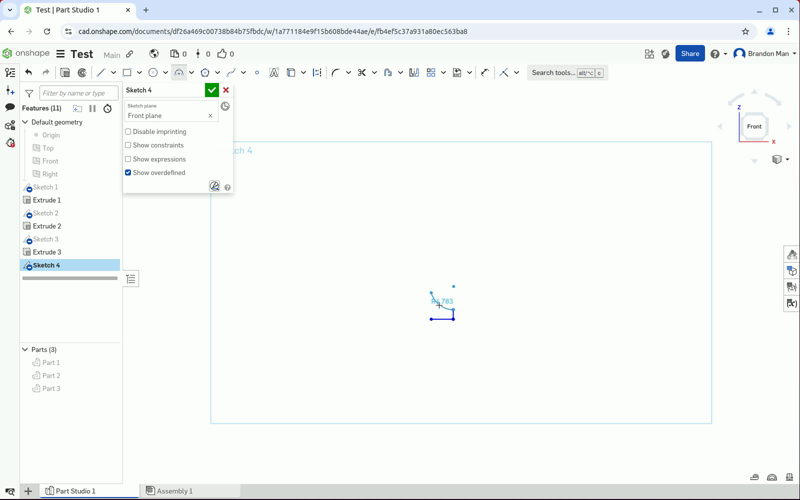
key_up(shift)
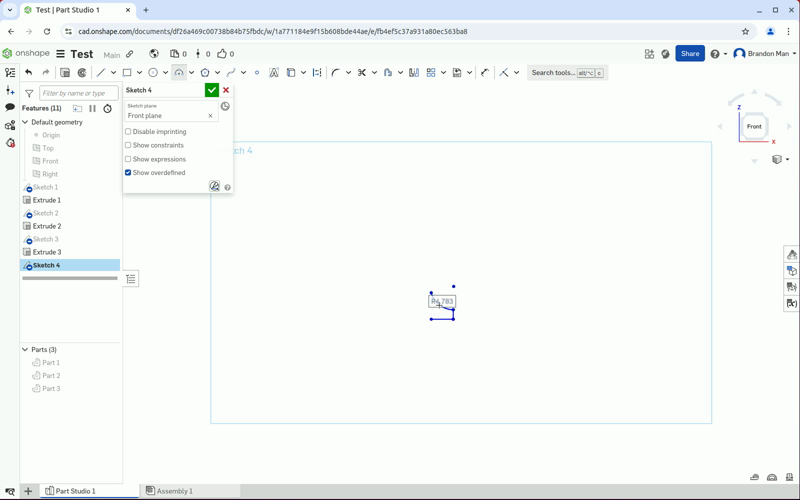
key(esc)
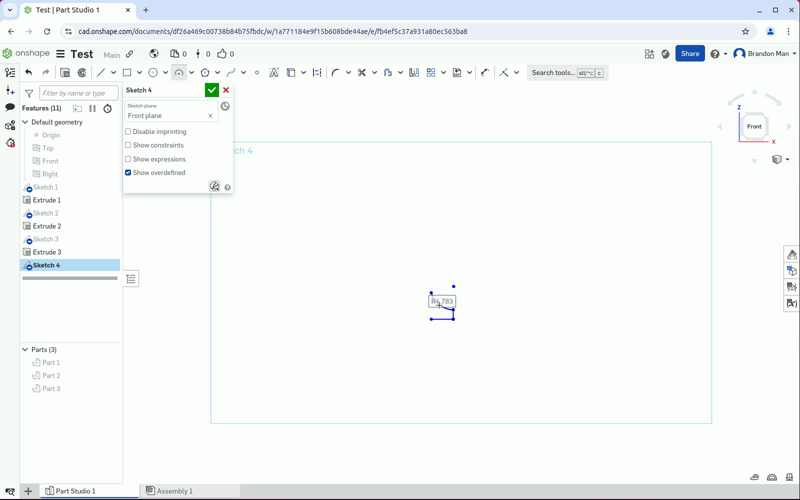
key(l)
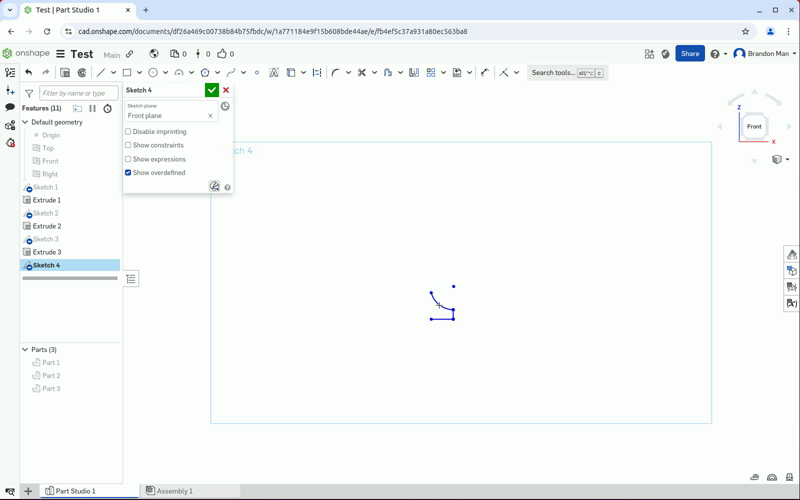
mouse_move(431, 292)
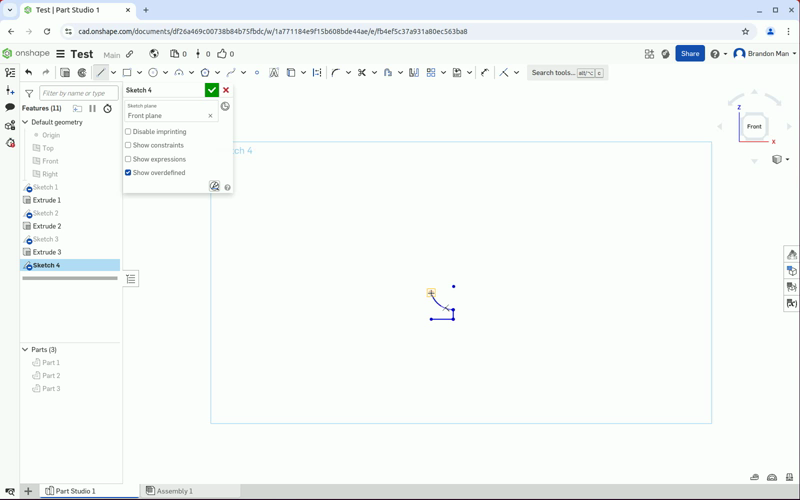
click(431, 292)
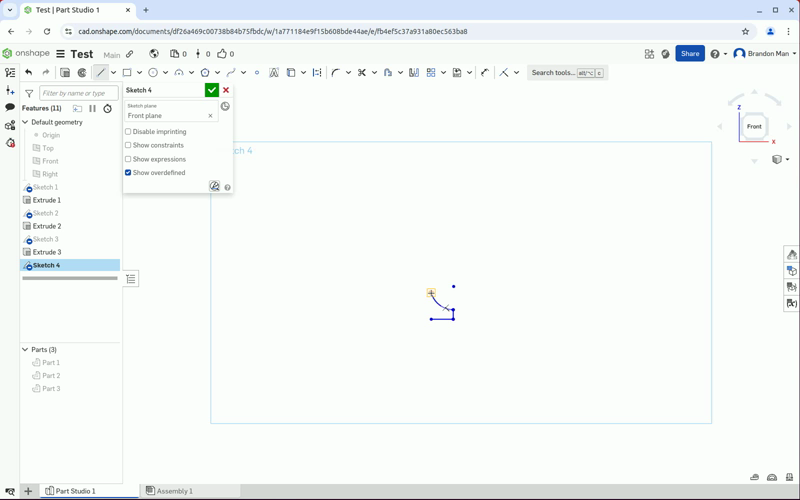
mouse_move(461, 292)
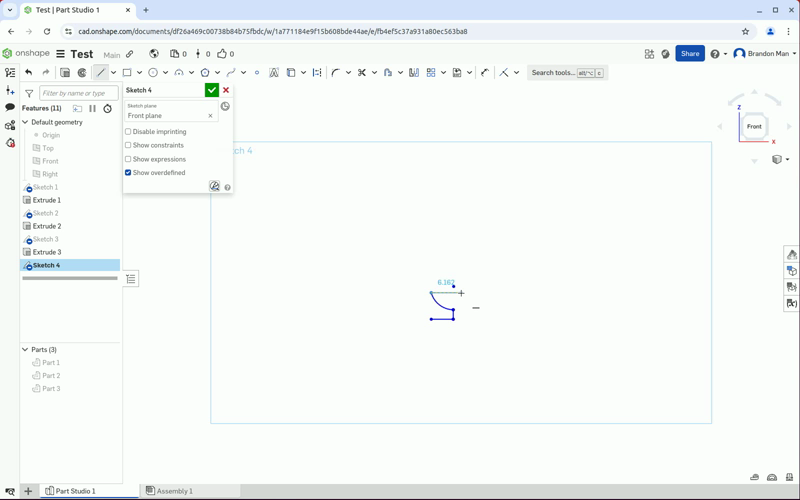
key_down(shift)
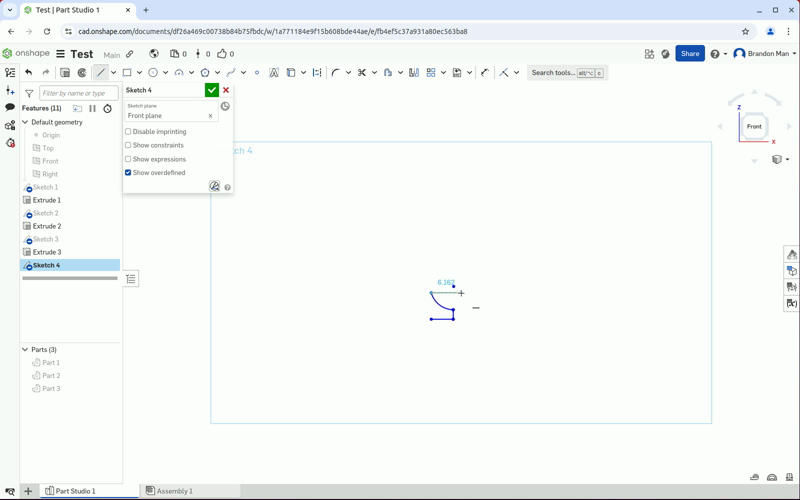
mouse_move(431, 319)
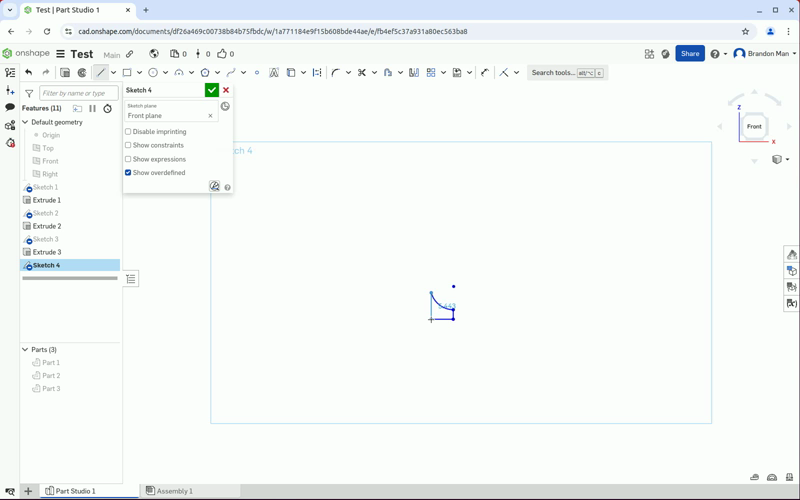
key_up(shift)
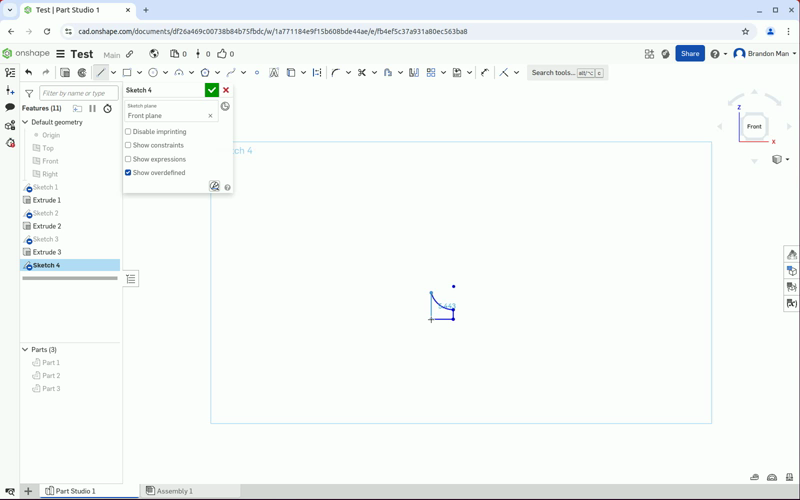
click(431, 319)
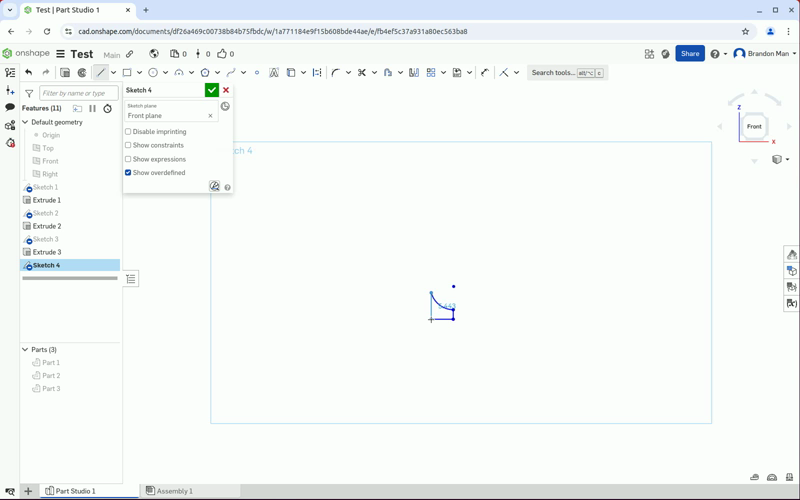
key(esc)
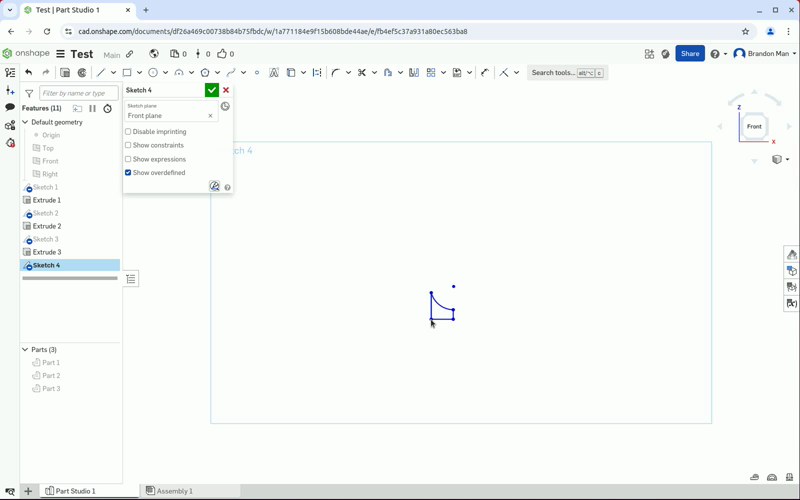
mouse_move(453, 316)
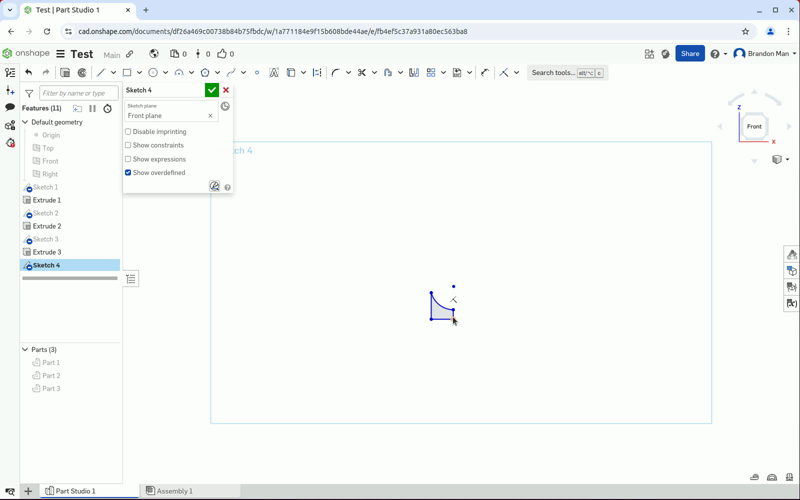
scroll(6)
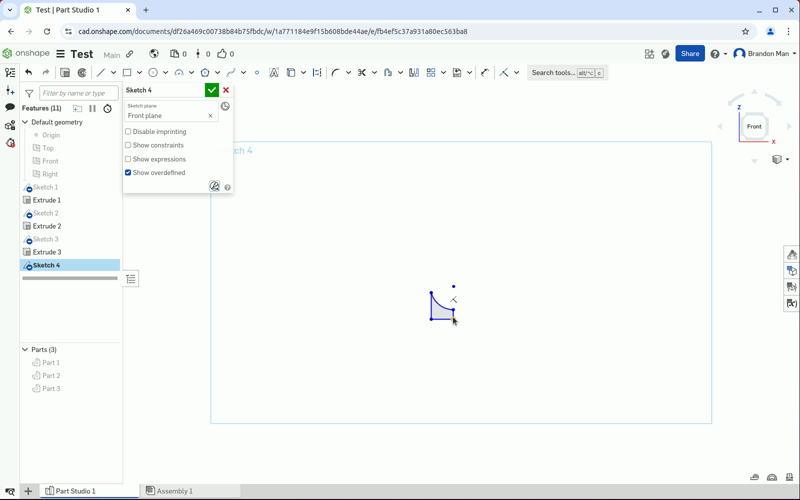
scroll(6)
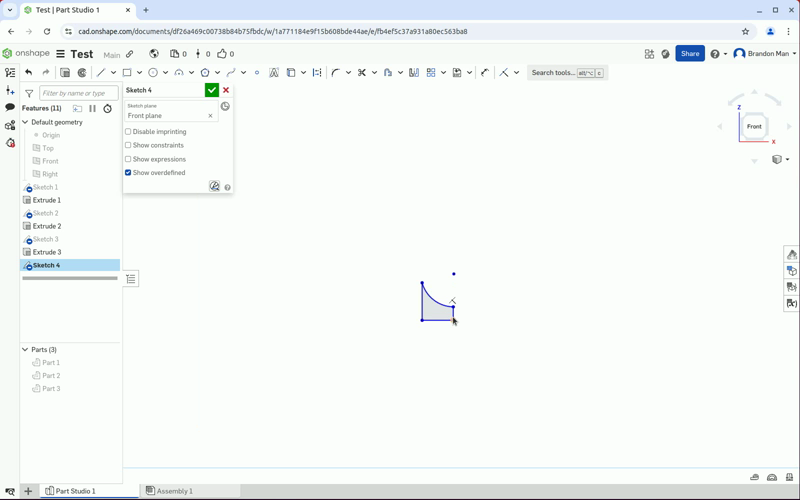
scroll(6)
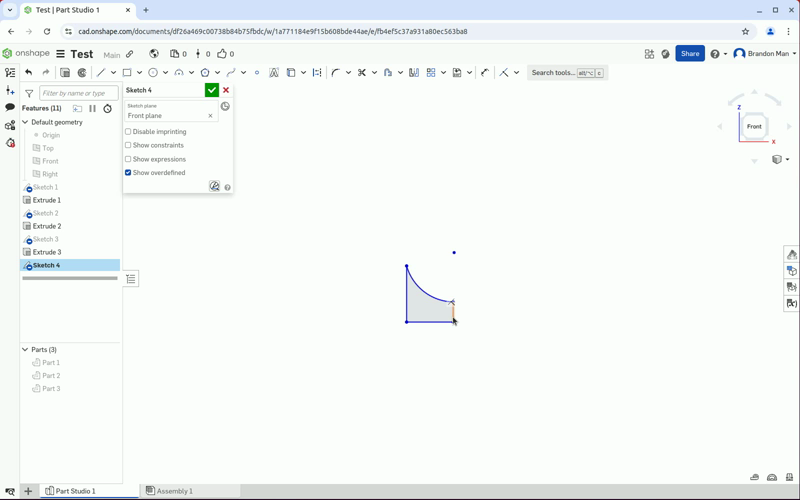
scroll(6)
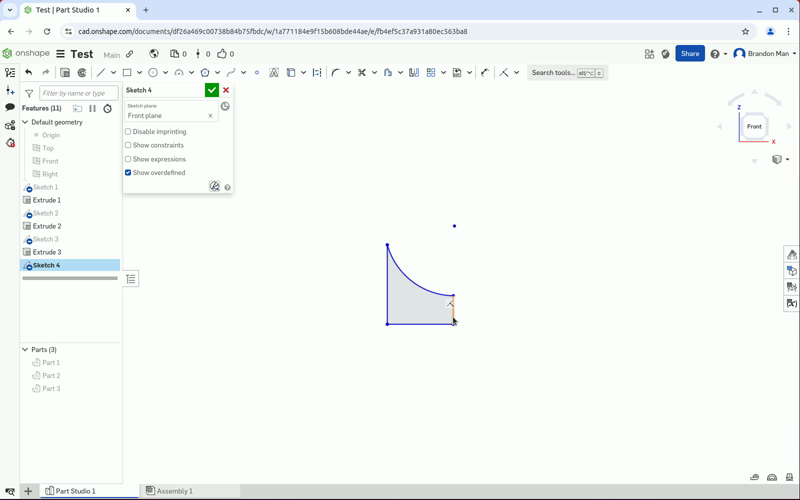
scroll(6)
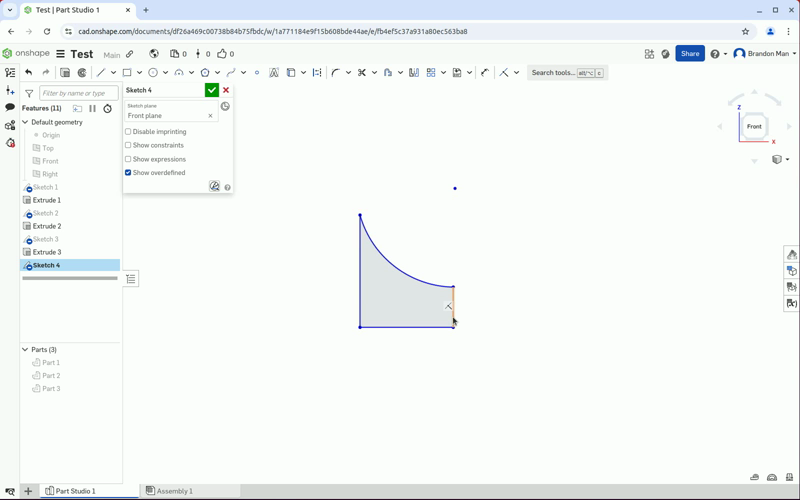
scroll(6)
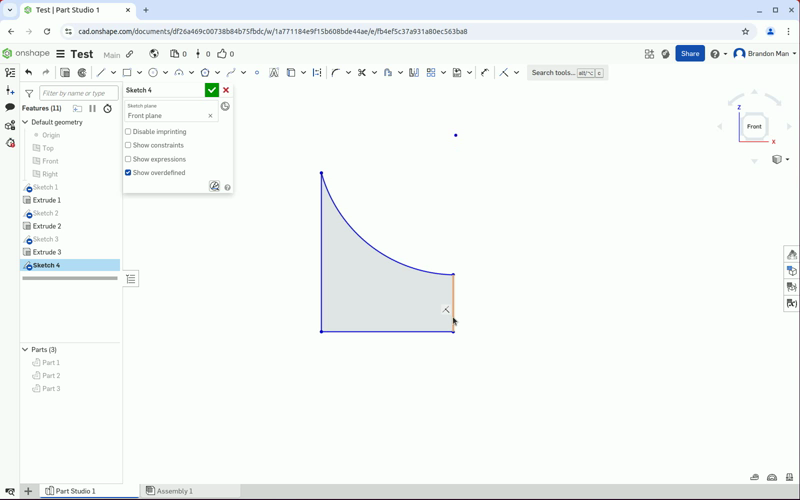
scroll(6)
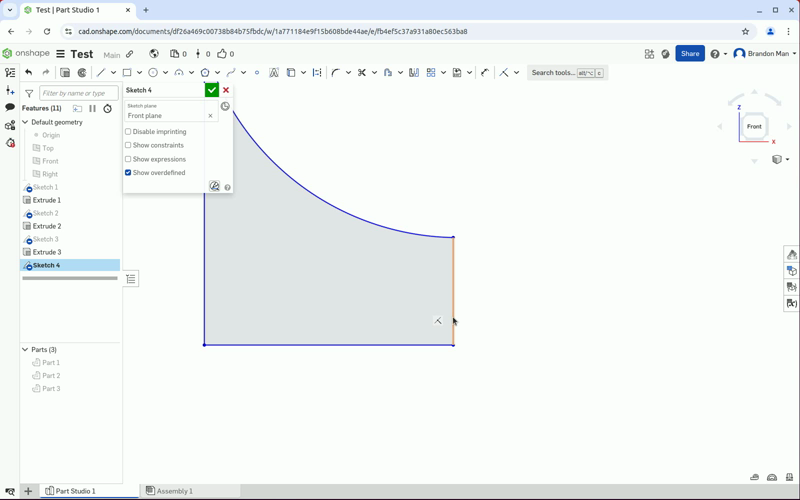
click(453, 316)
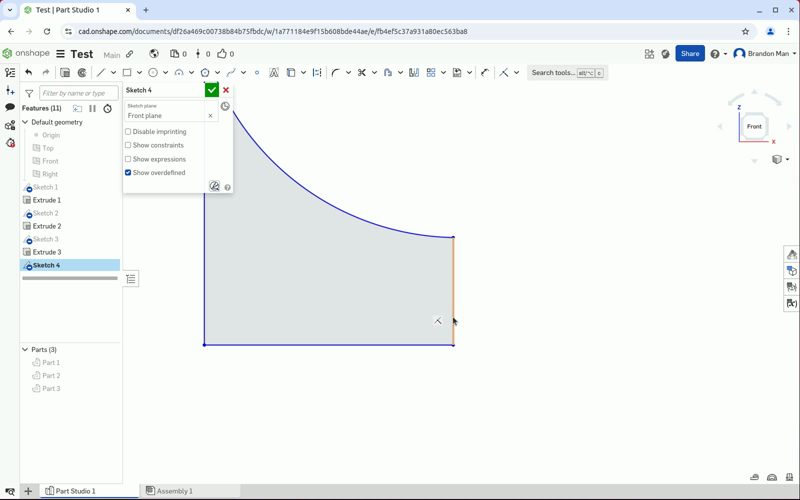
scroll(-6)
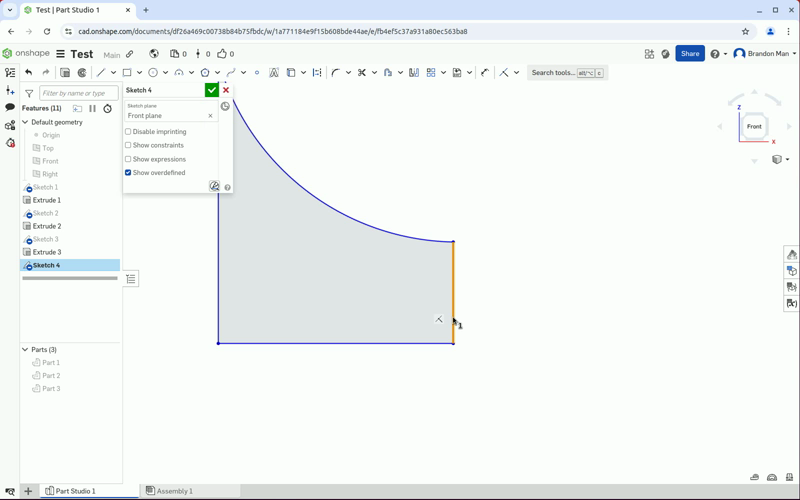
scroll(-6)
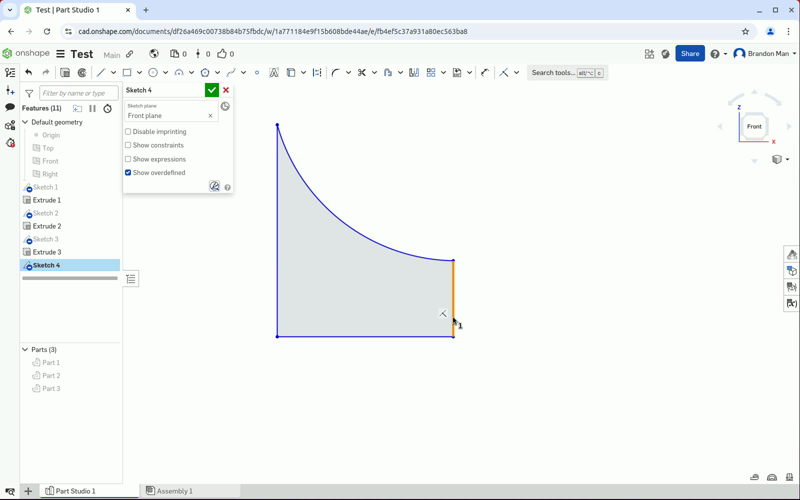
scroll(-6)
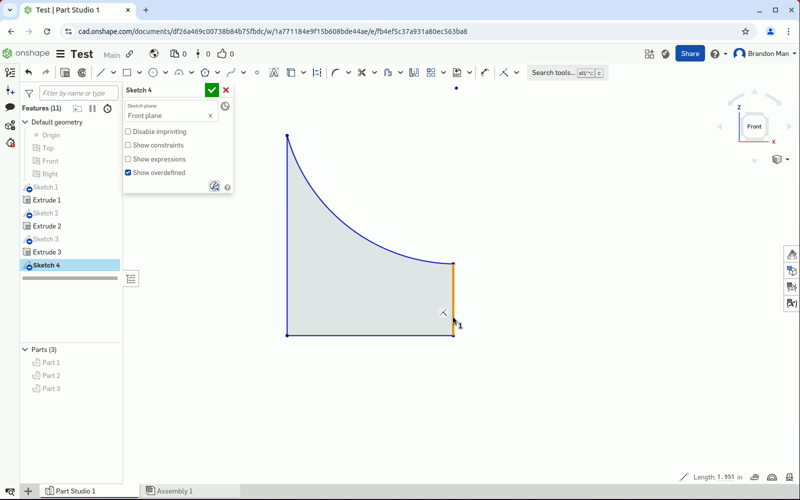
scroll(-6)
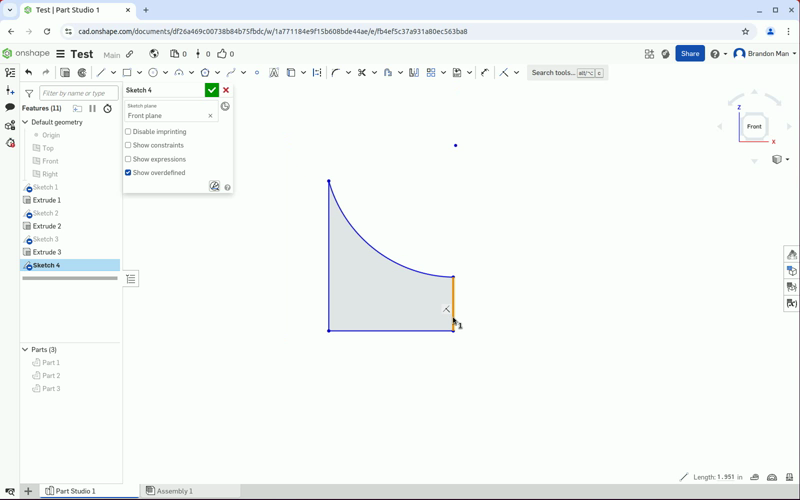
scroll(-6)
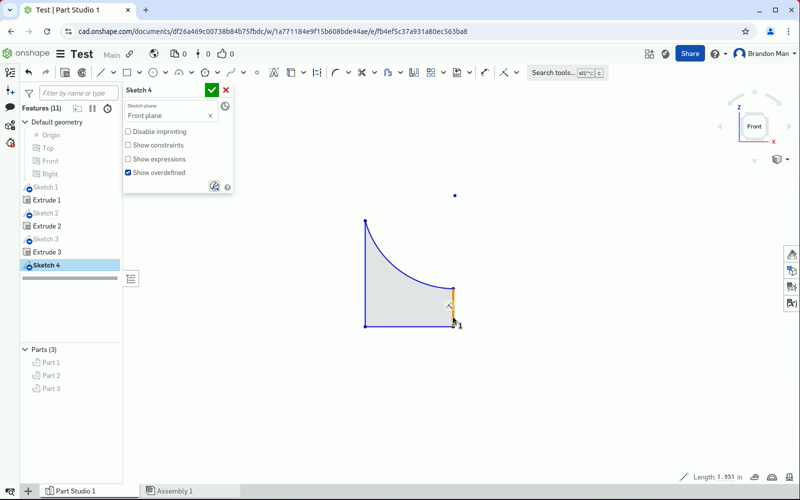
scroll(-6)
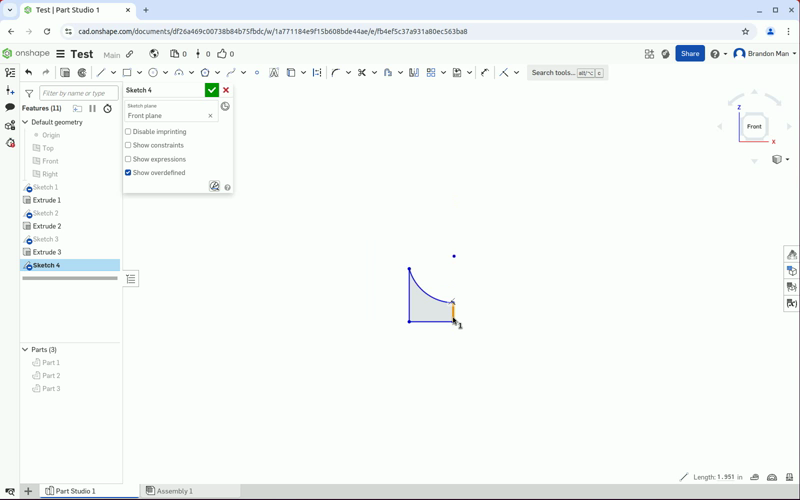
scroll(-6)
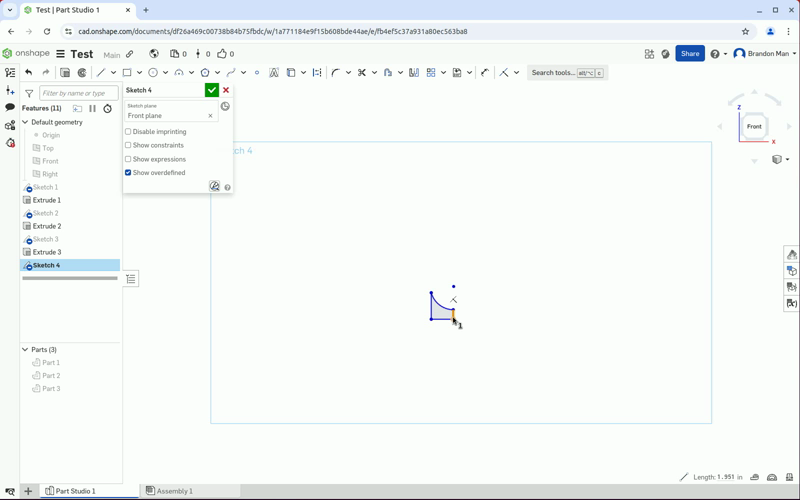
mouse_move(73, 352)
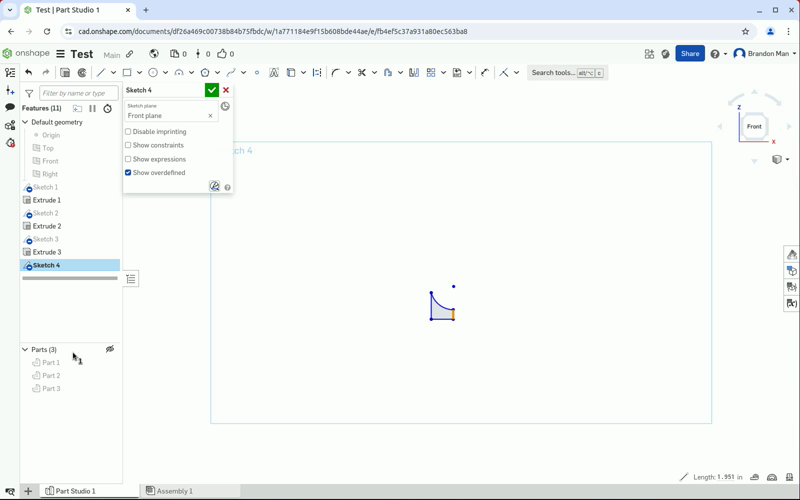
key(shift+y)
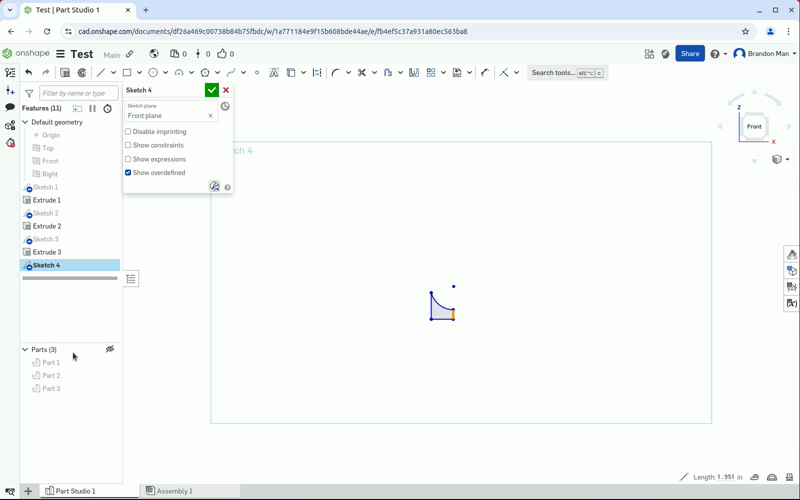
key(shift+e)
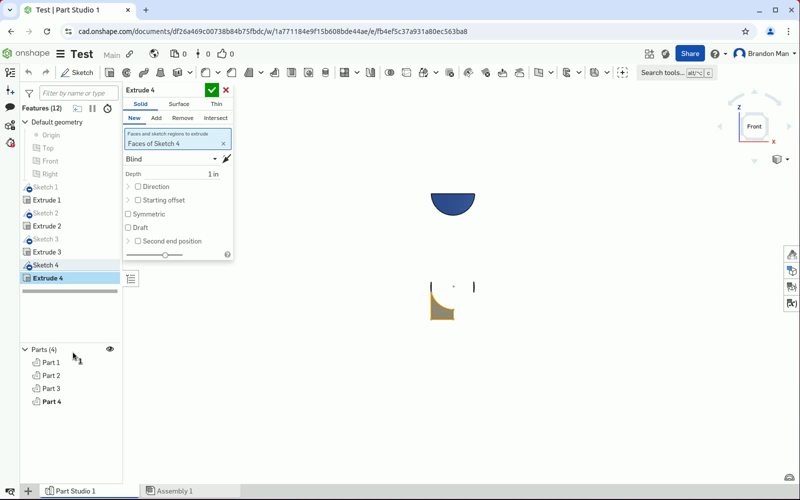
mouse_move(143, 106)
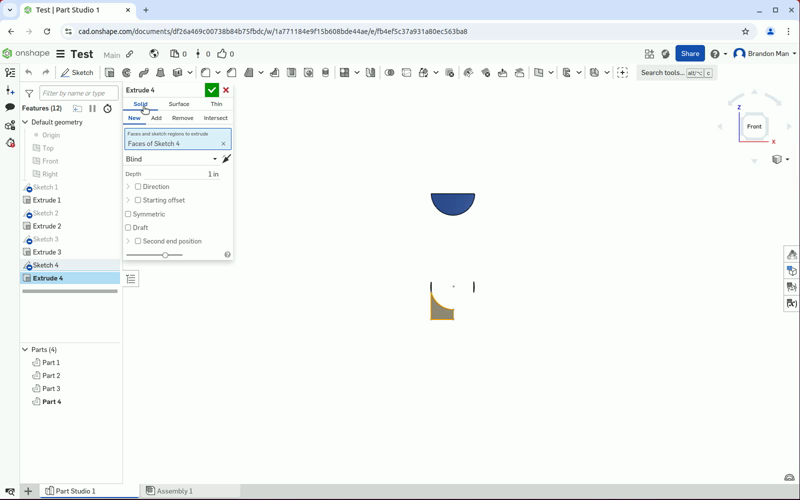
click(143, 106)
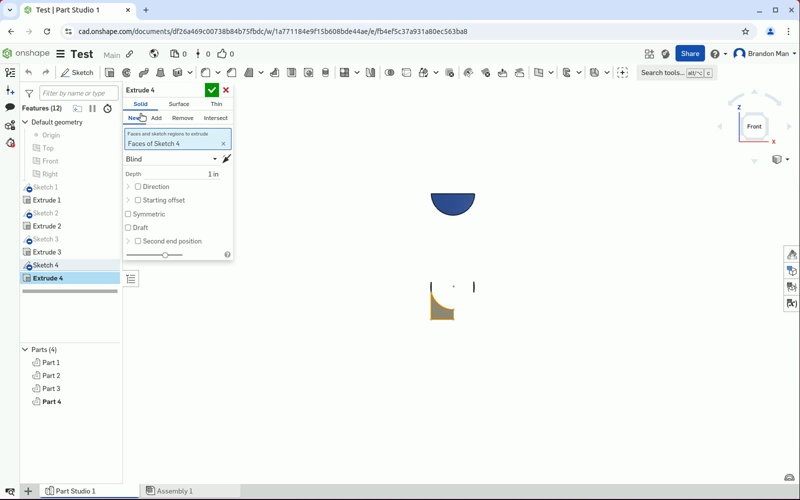
mouse_move(137, 120)
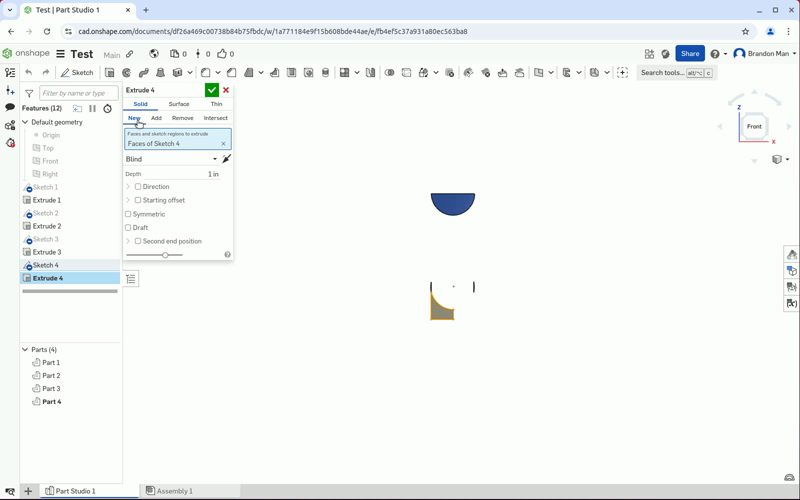
click(137, 120)
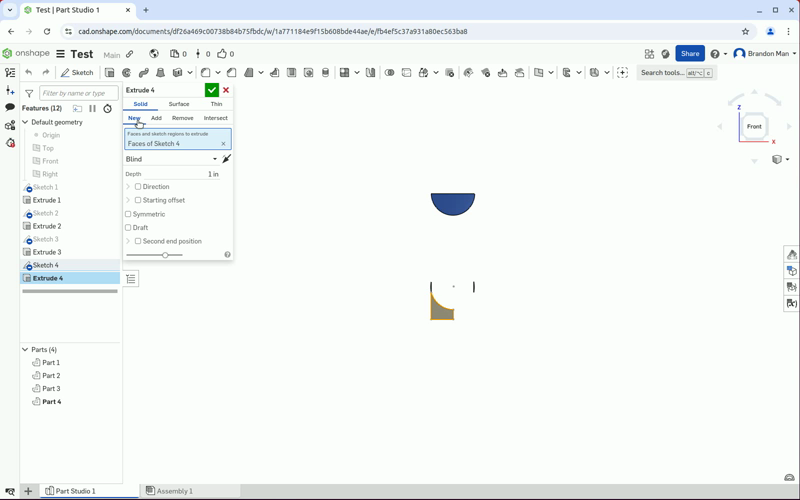
key(tab, 4)
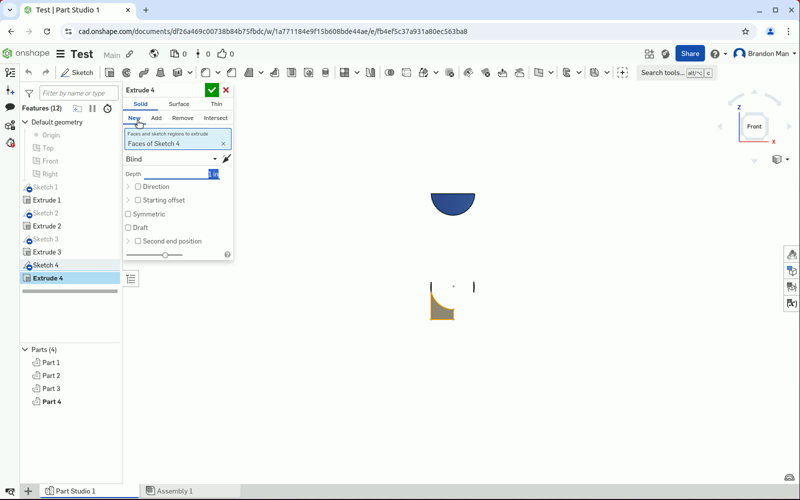
text(-8.666)
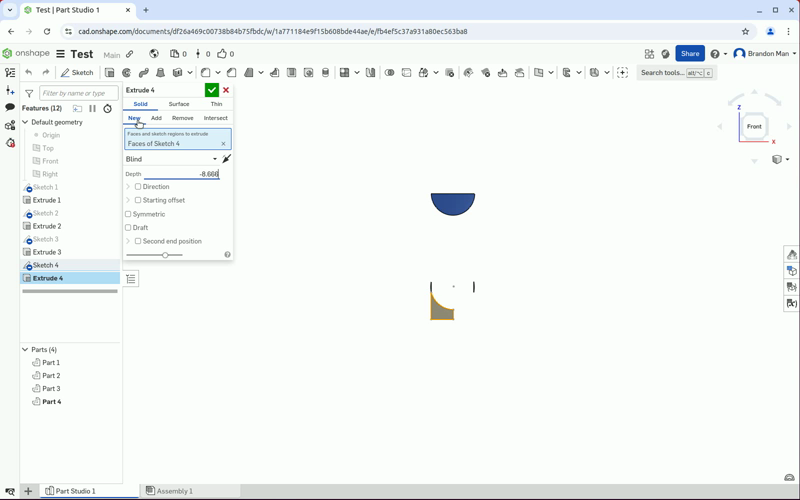
key(enter)
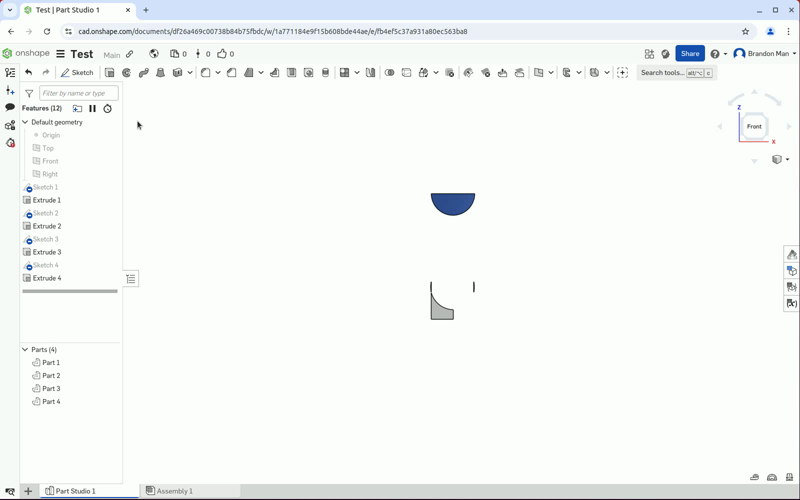
key(shift+h)
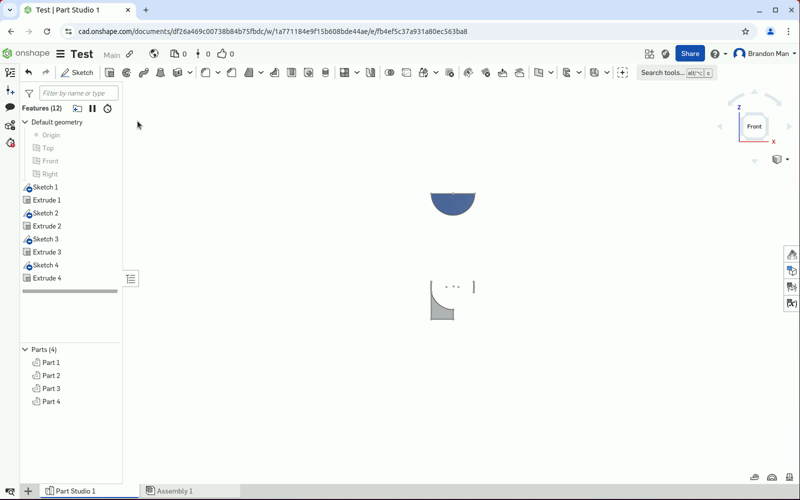
key(shift+h)
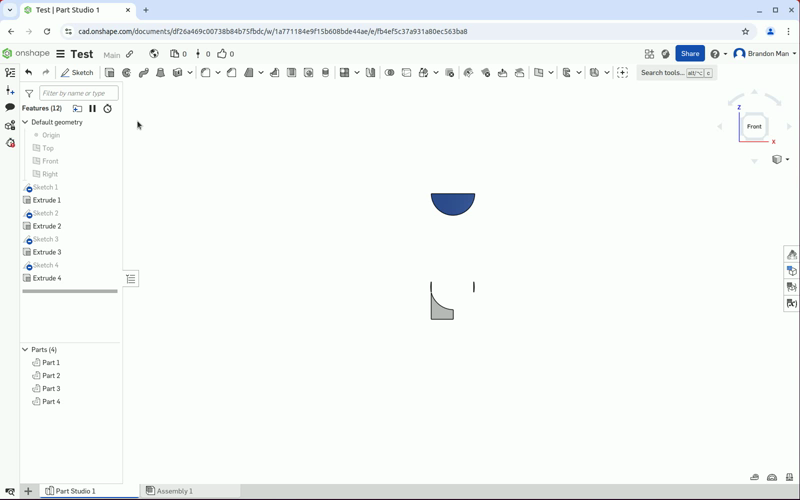
mouse_move(73, 189)
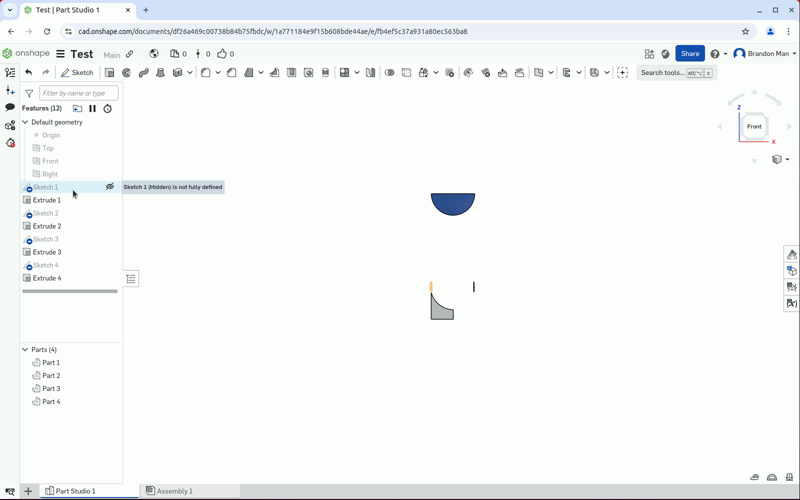
click(73, 189)
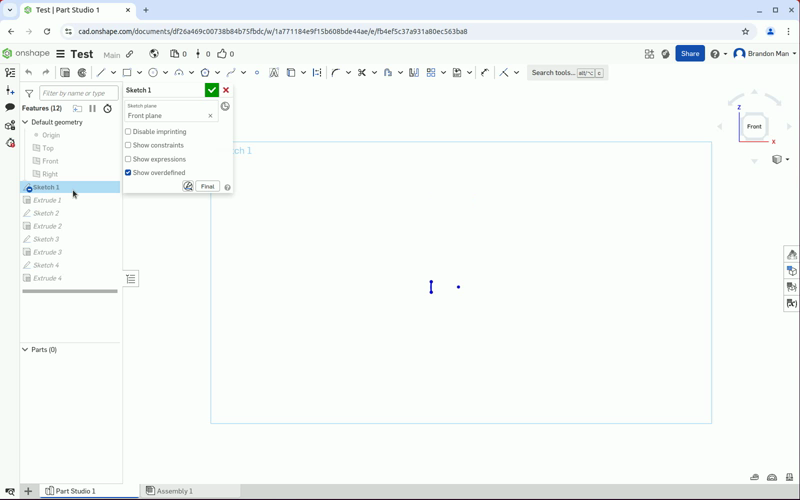
mouse_move(229, 92)
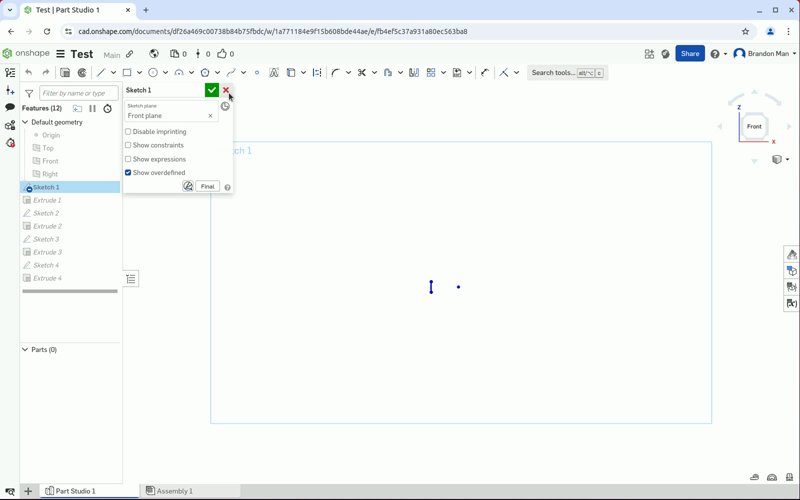
click(229, 92)
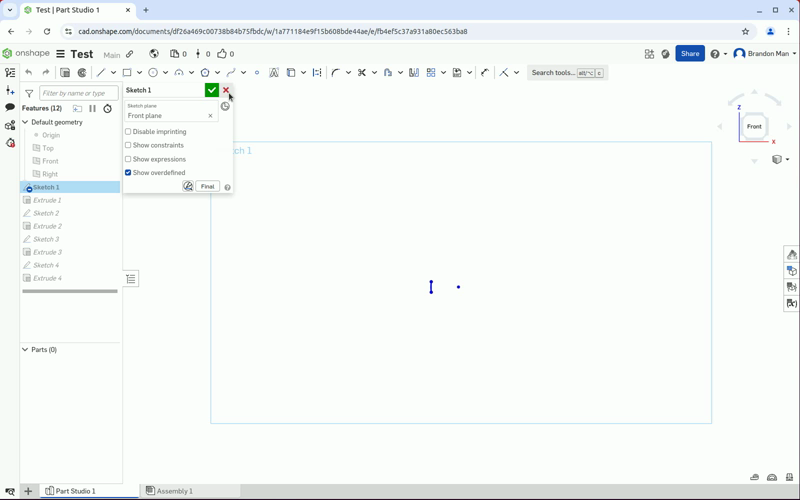
key(shift+s)
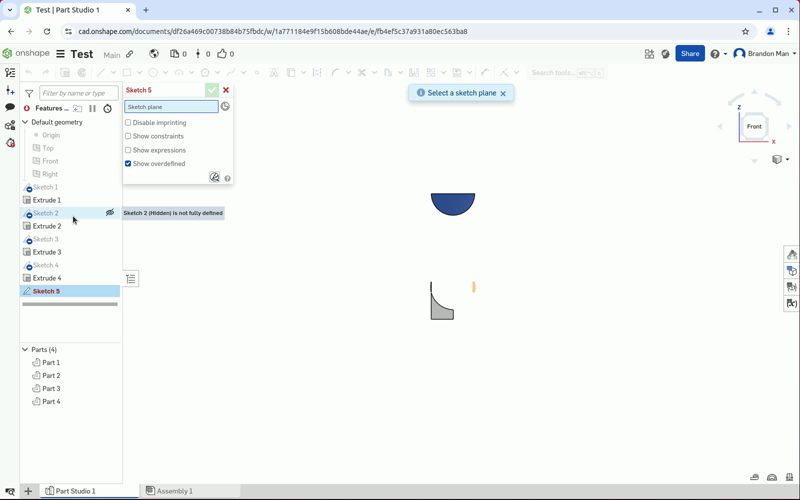
scroll(3)
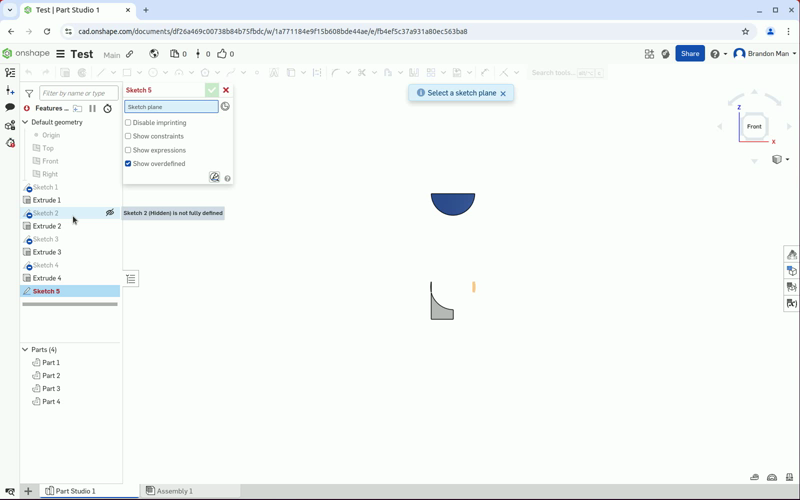
mouse_move(73, 163)
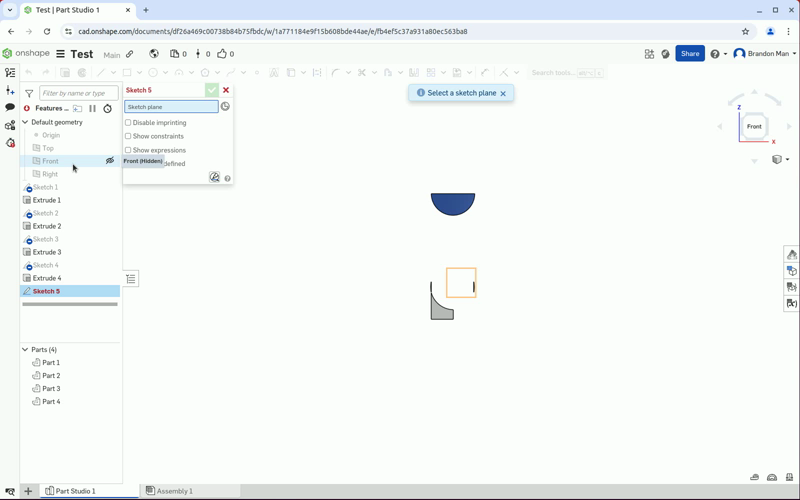
click(73, 163)
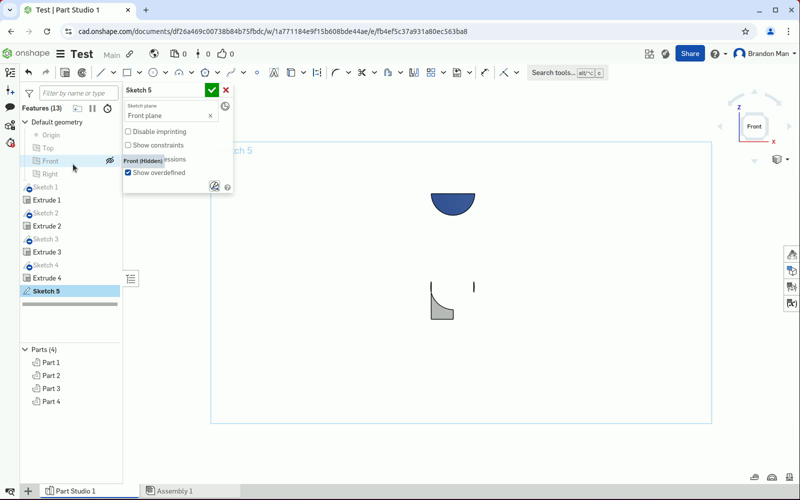
mouse_move(73, 352)
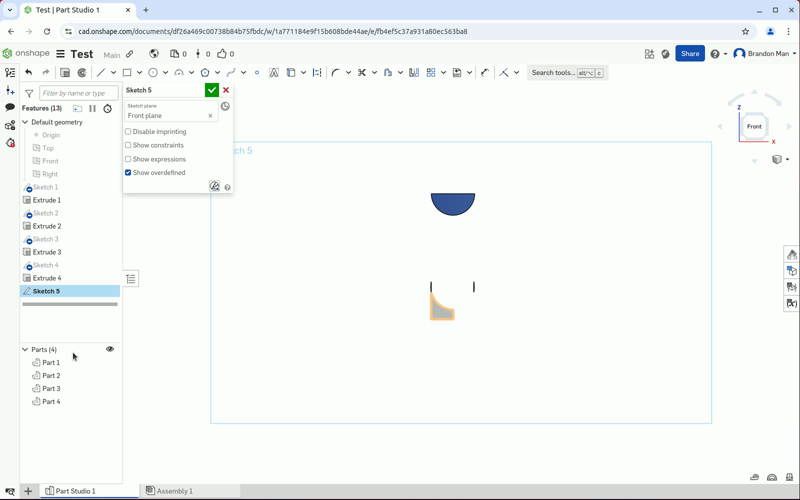
key(y)
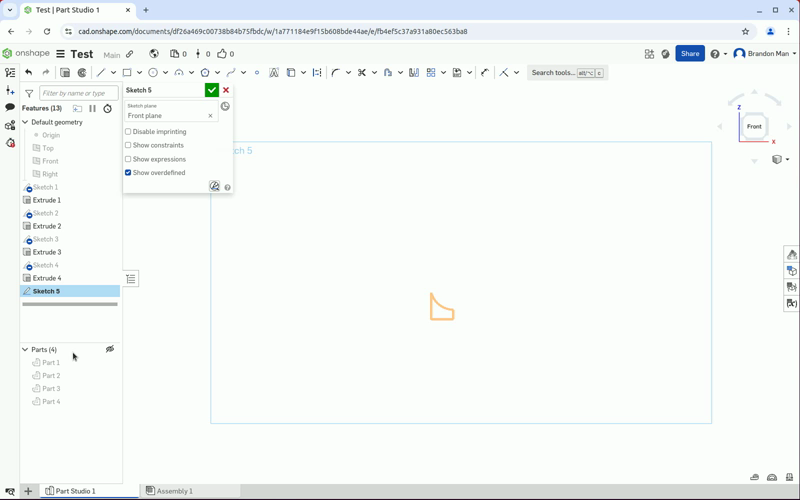
key(l)
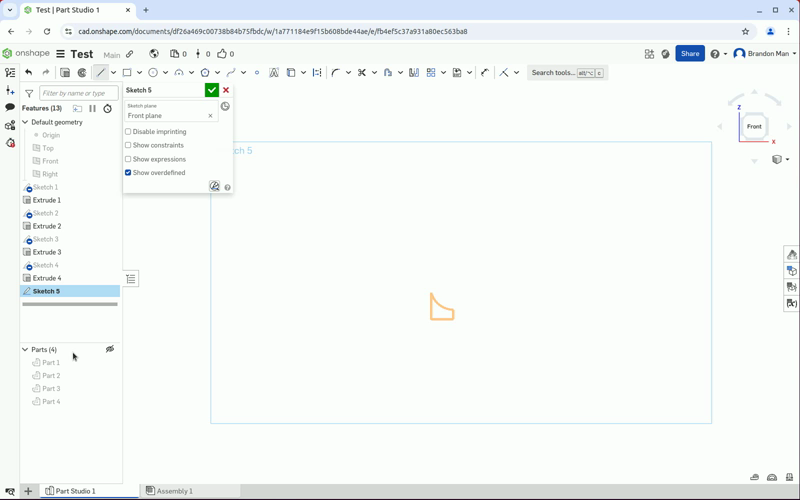
key_down(shift)
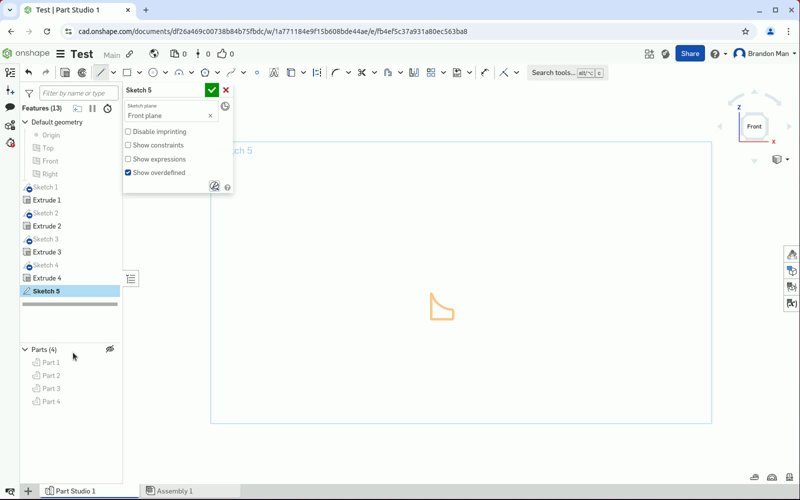
mouse_move(452, 319)
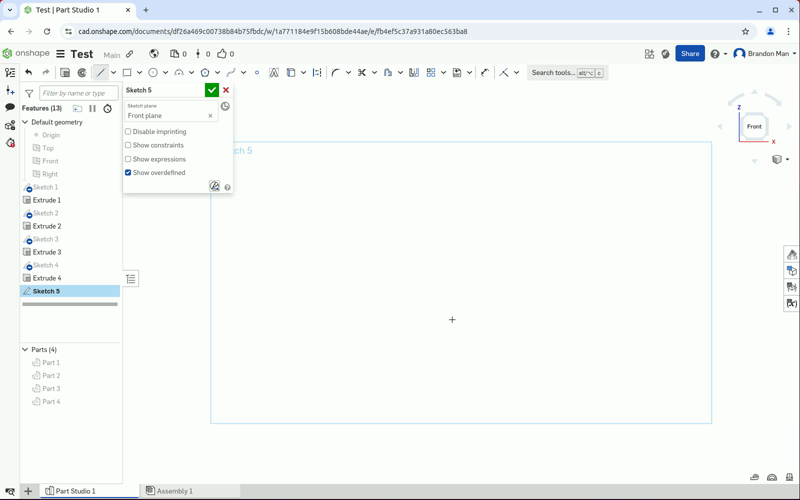
click(452, 319)
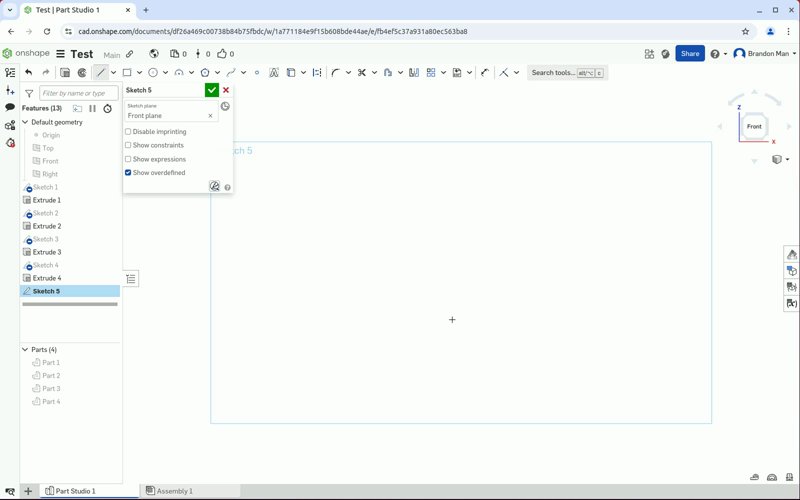
key_up(shift)
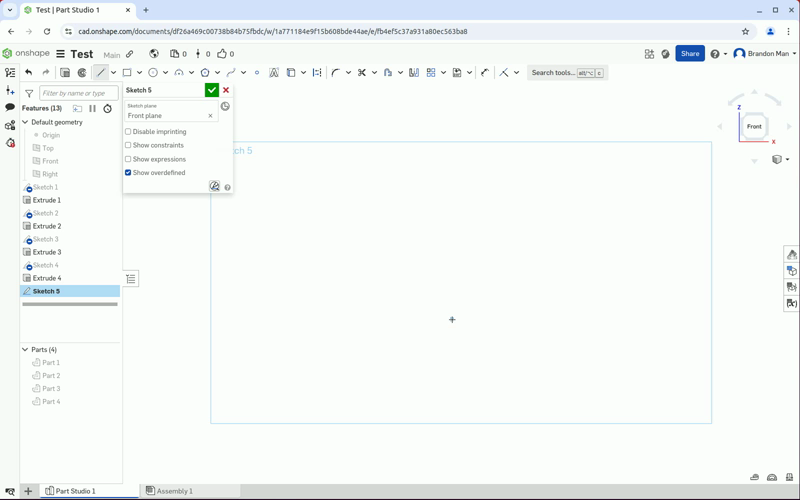
key_down(shift)
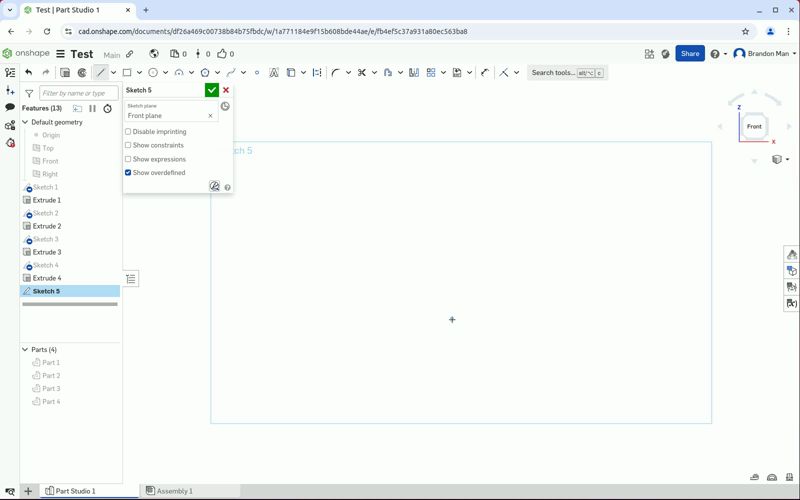
mouse_move(482, 319)
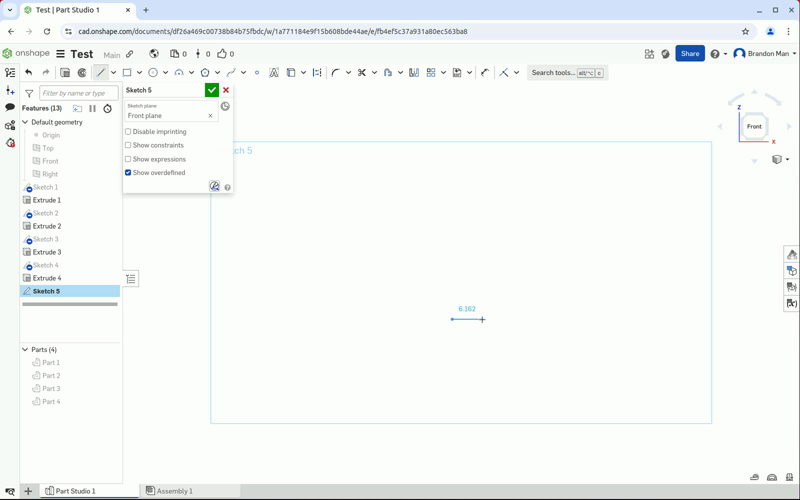
mouse_move(474, 319)
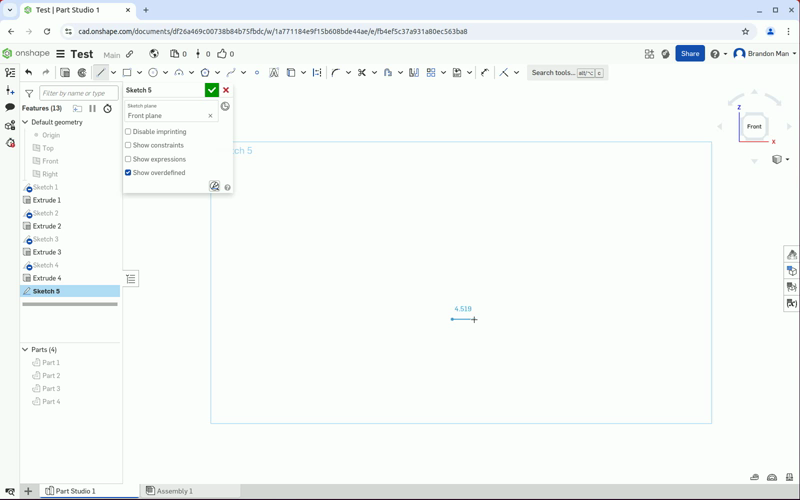
click(474, 319)
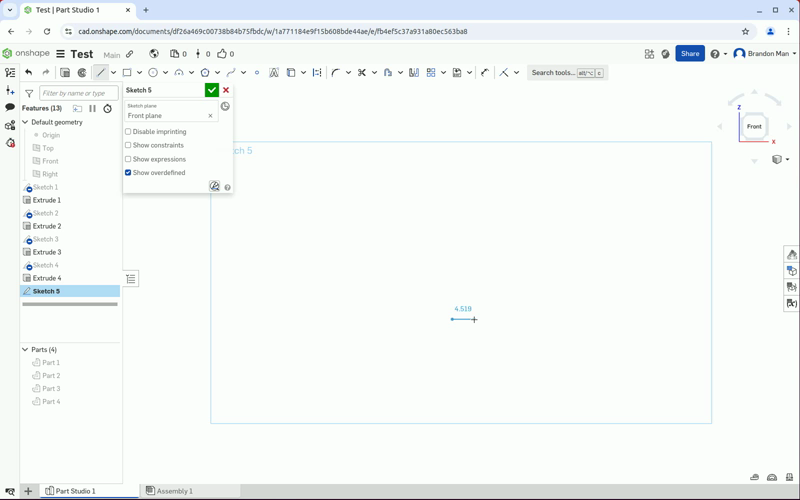
key_up(shift)
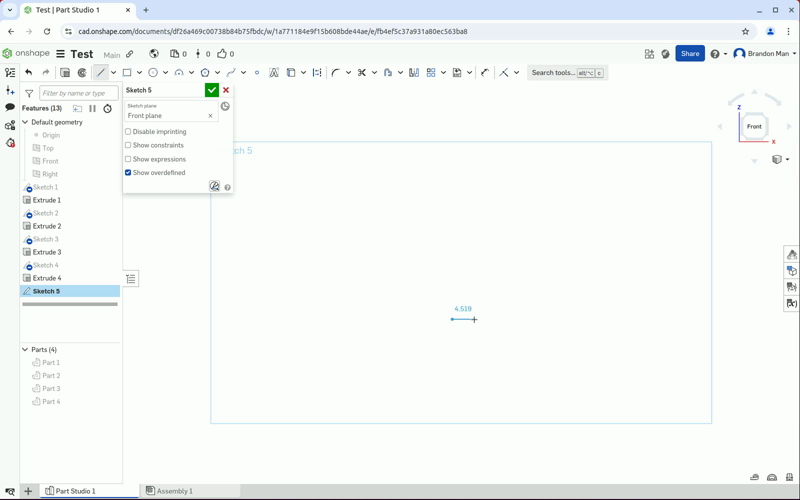
key_down(shift)
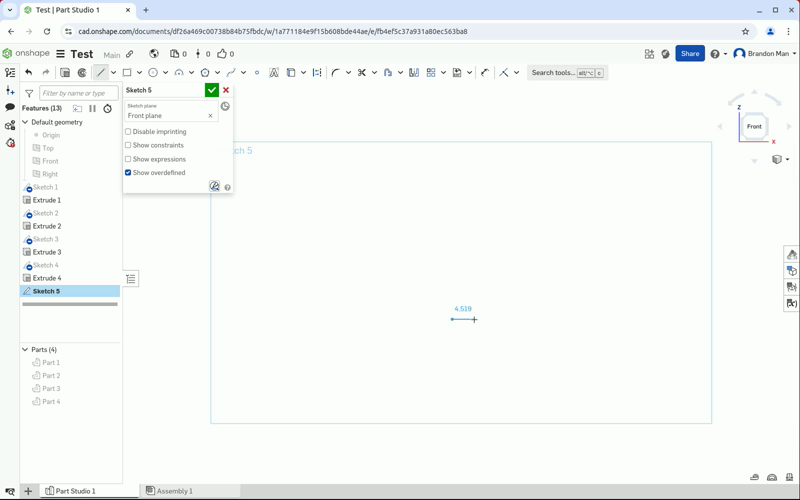
mouse_move(504, 319)
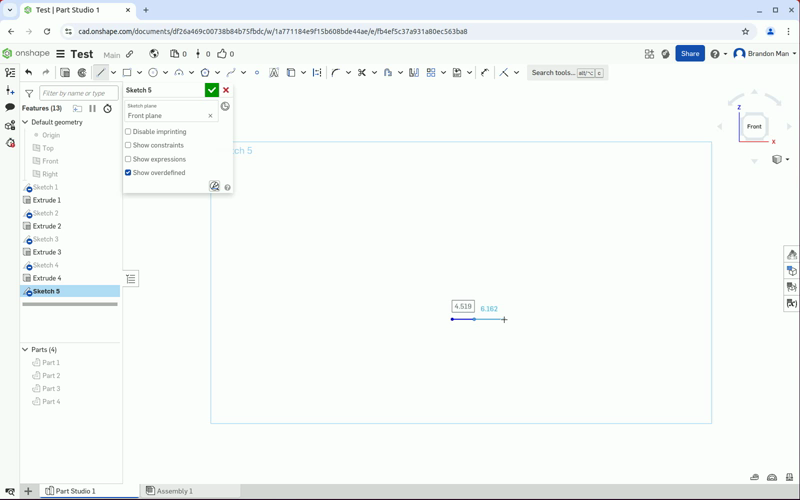
mouse_move(474, 292)
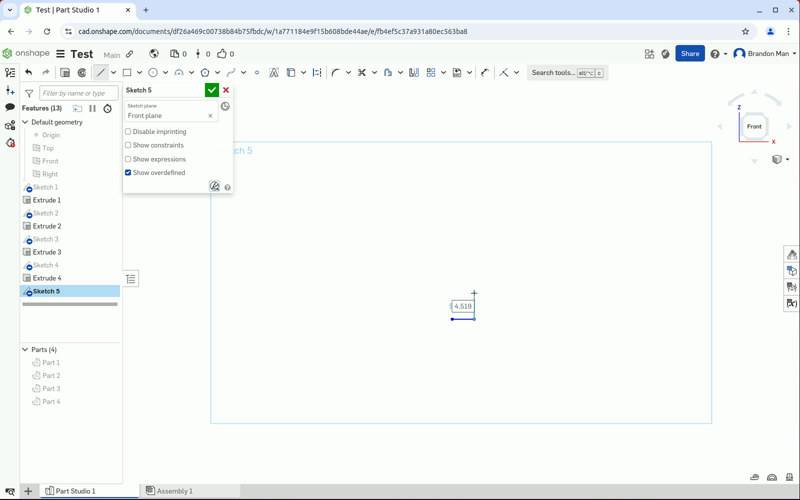
click(474, 292)
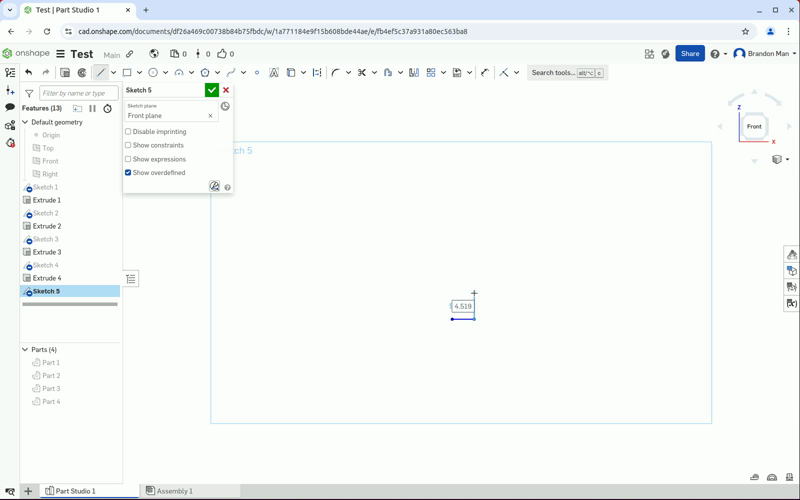
key_up(shift)
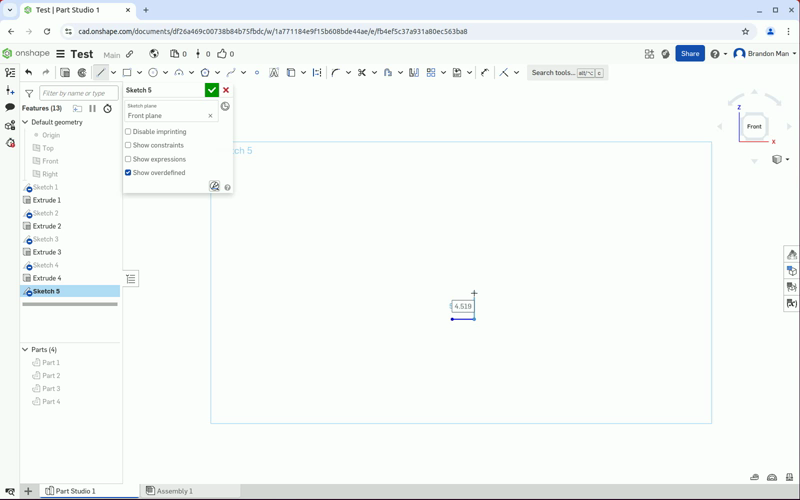
key(esc)
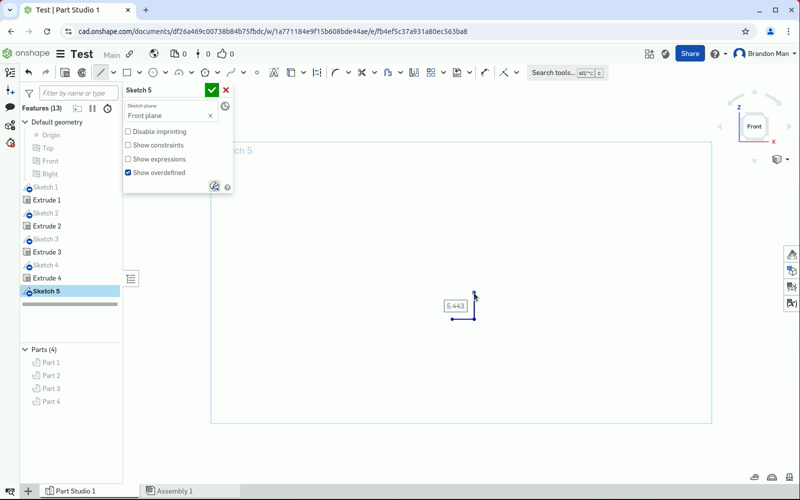
key(a)
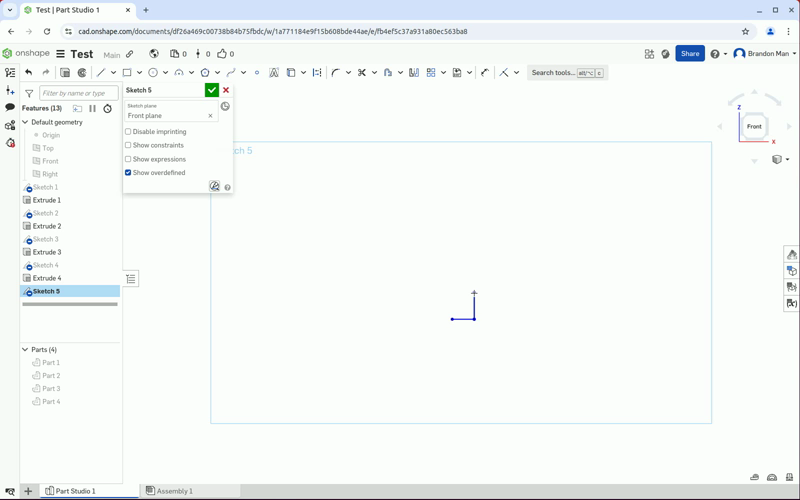
mouse_move(474, 292)
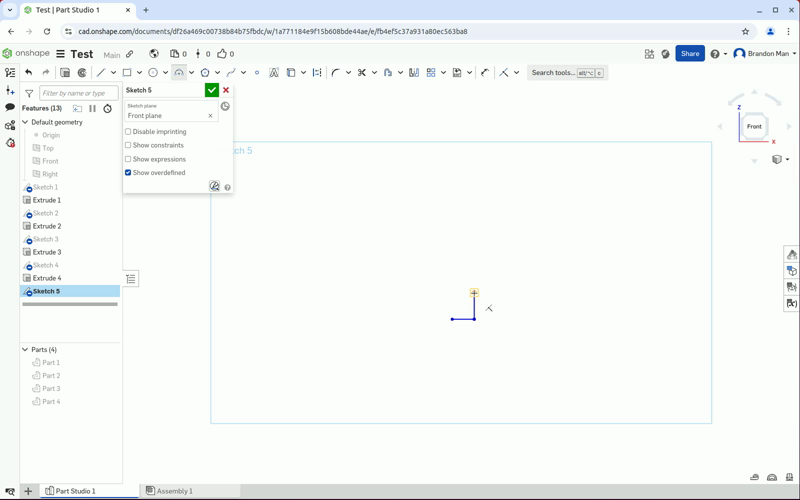
click(474, 292)
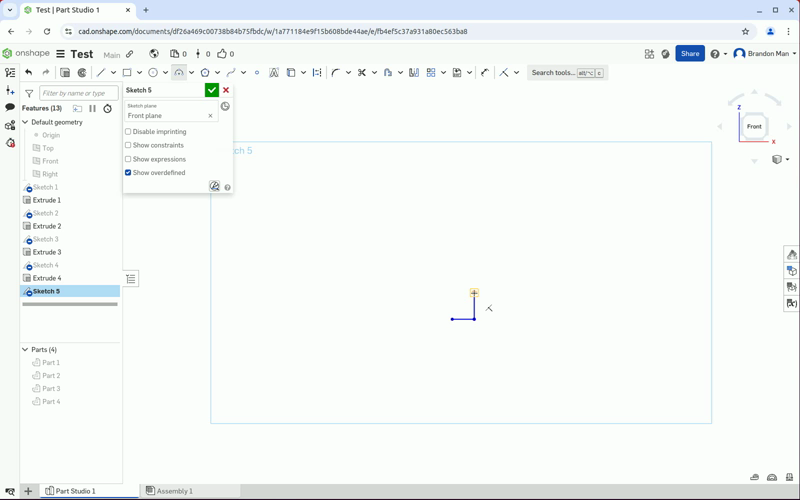
key_down(shift)
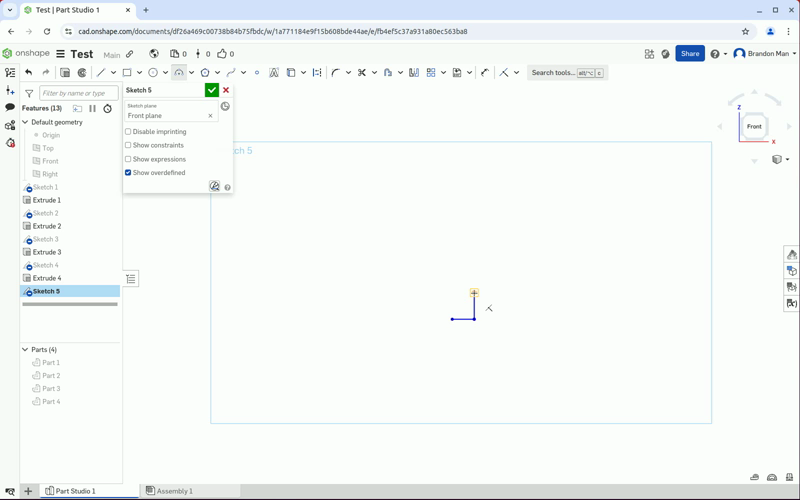
mouse_move(452, 309)
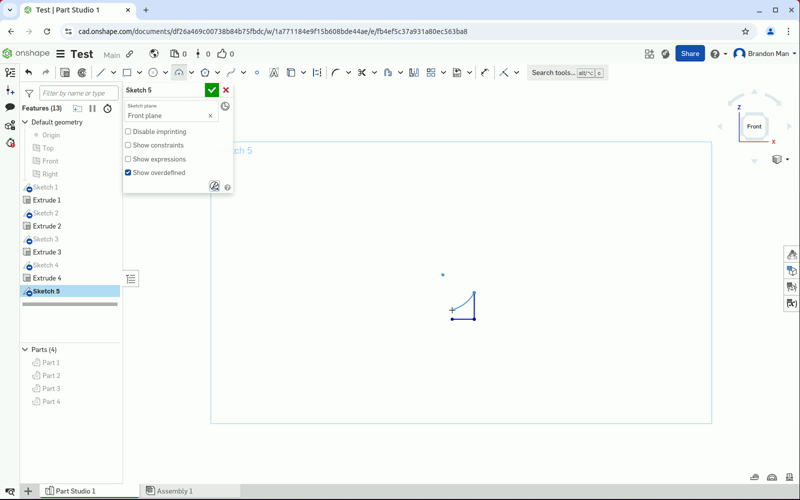
click(452, 309)
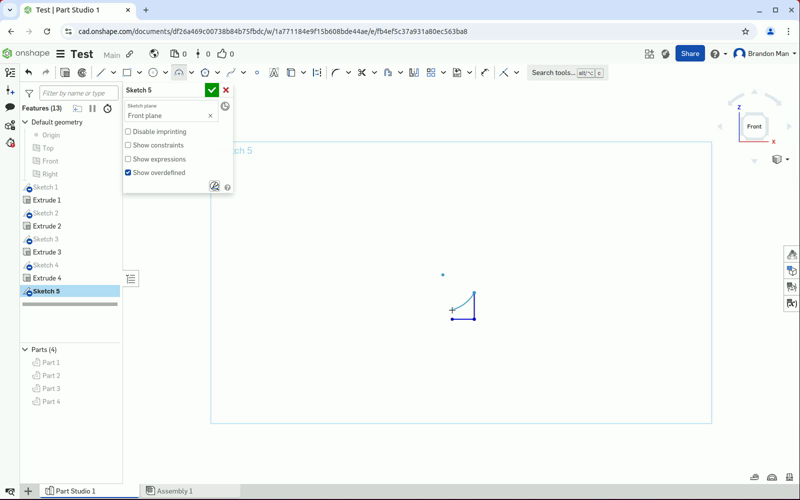
mouse_move(466, 304)
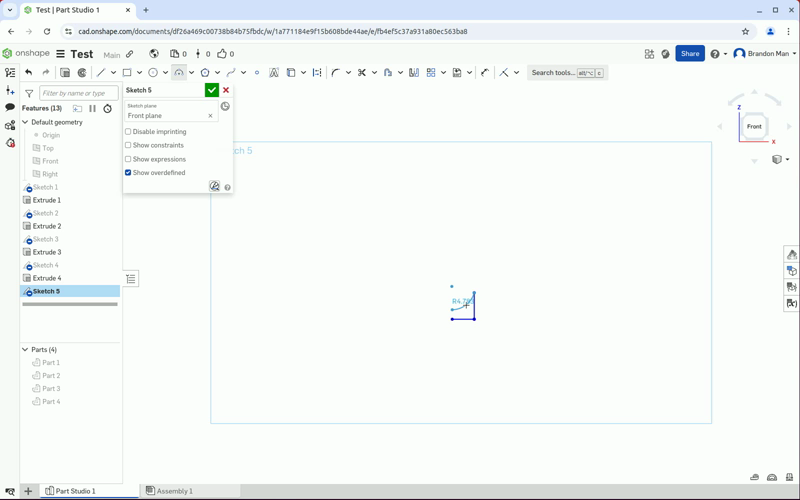
click(466, 304)
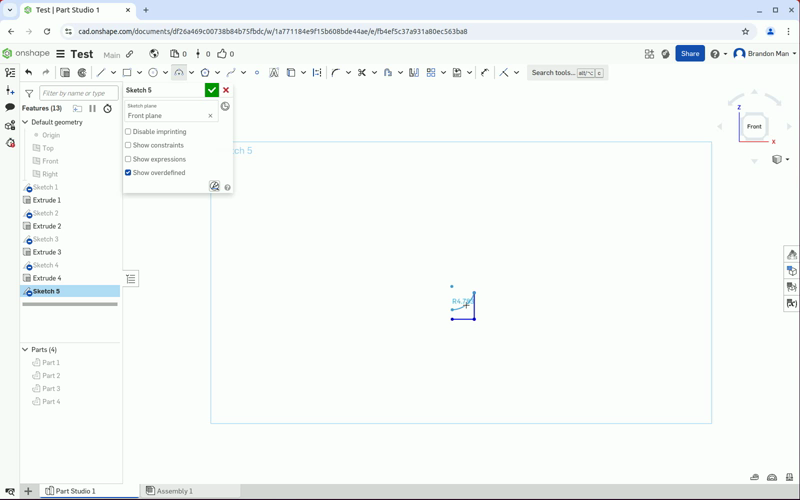
key_up(shift)
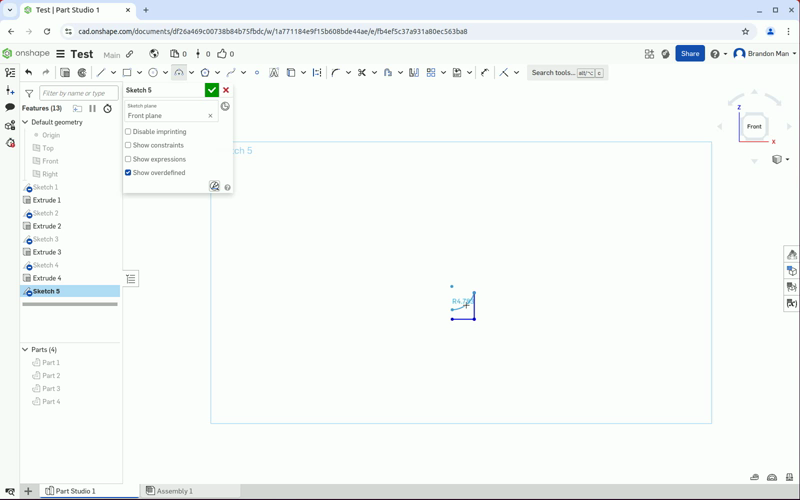
key(esc)
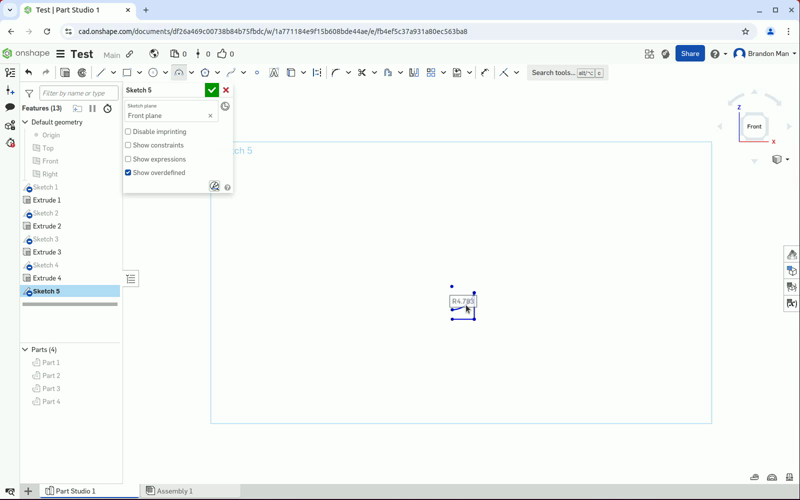
key(l)
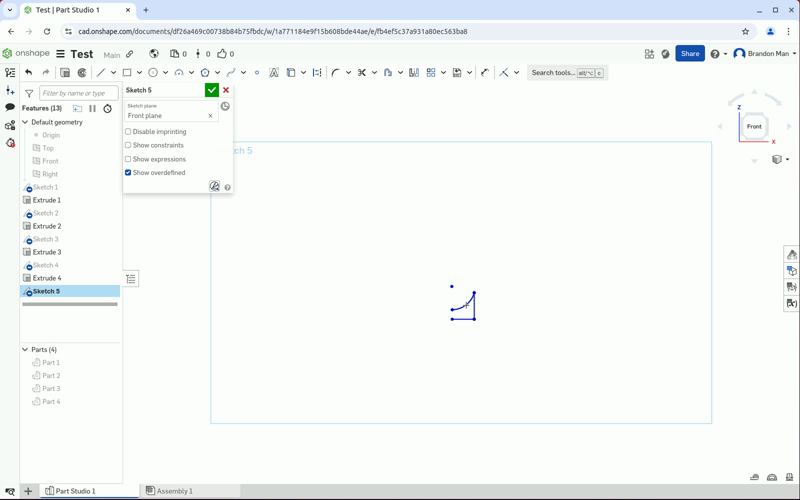
mouse_move(452, 309)
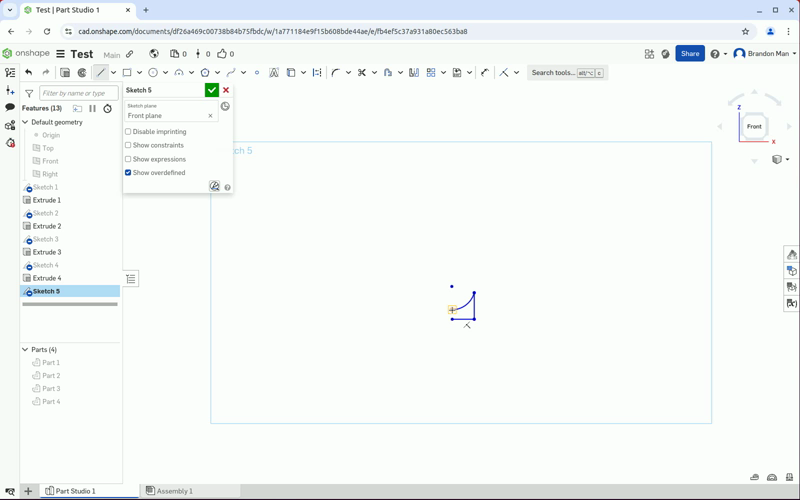
click(452, 309)
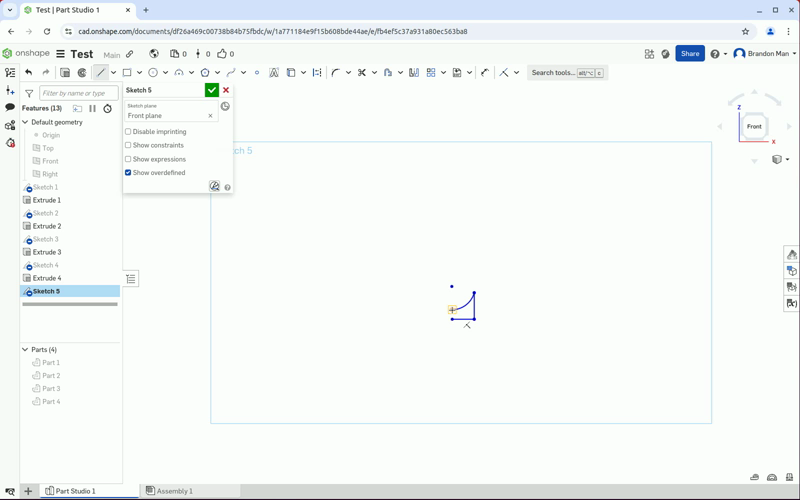
mouse_move(482, 309)
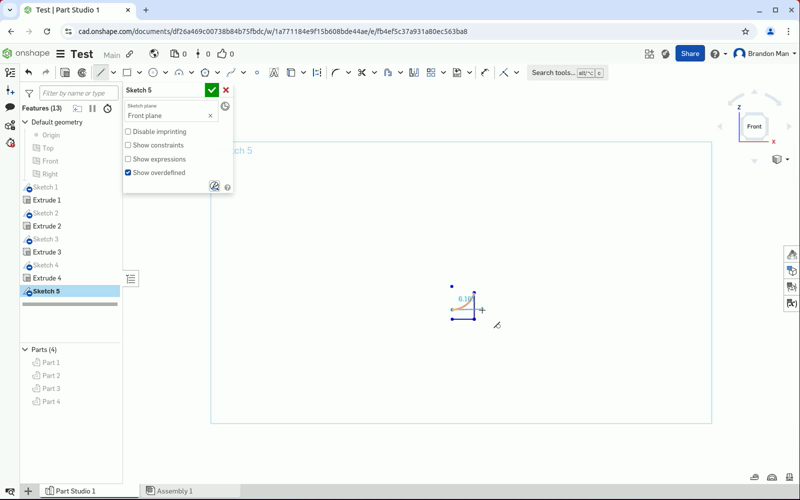
key_down(shift)
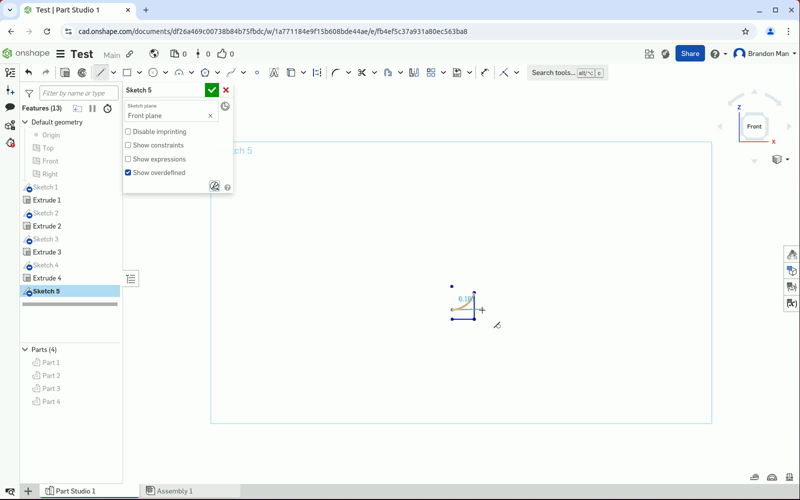
mouse_move(452, 319)
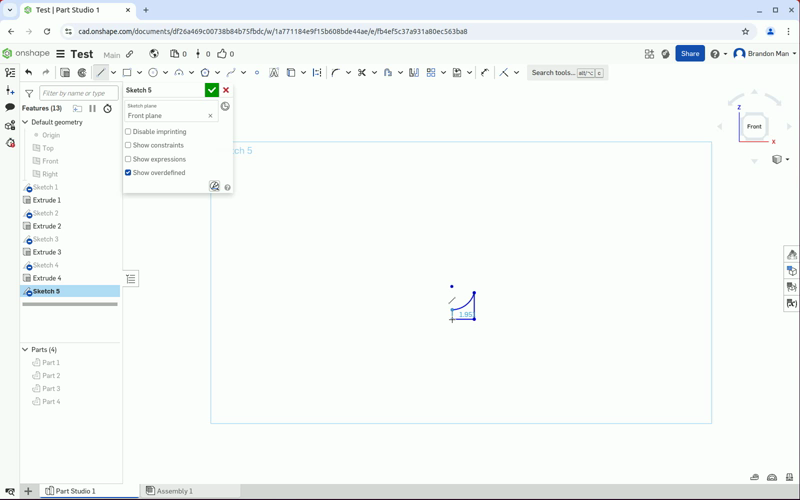
key_up(shift)
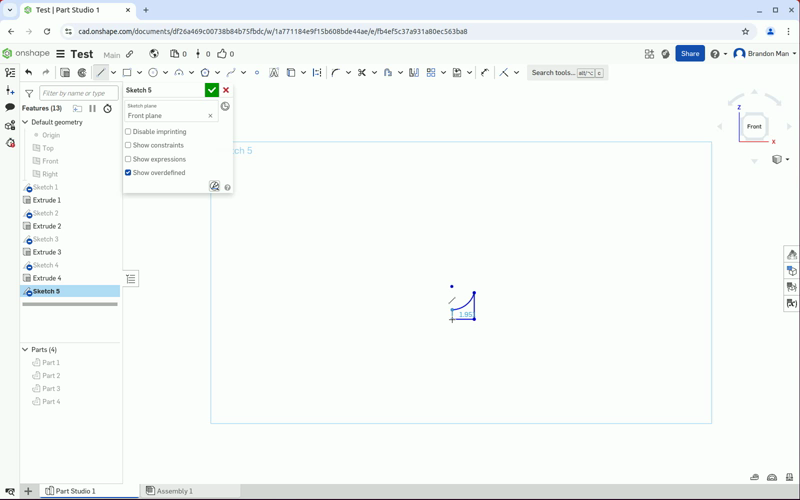
click(452, 319)
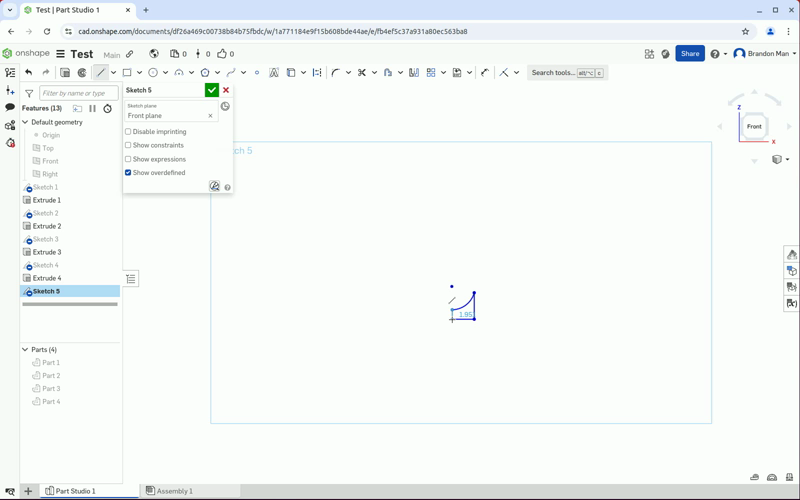
key(esc)
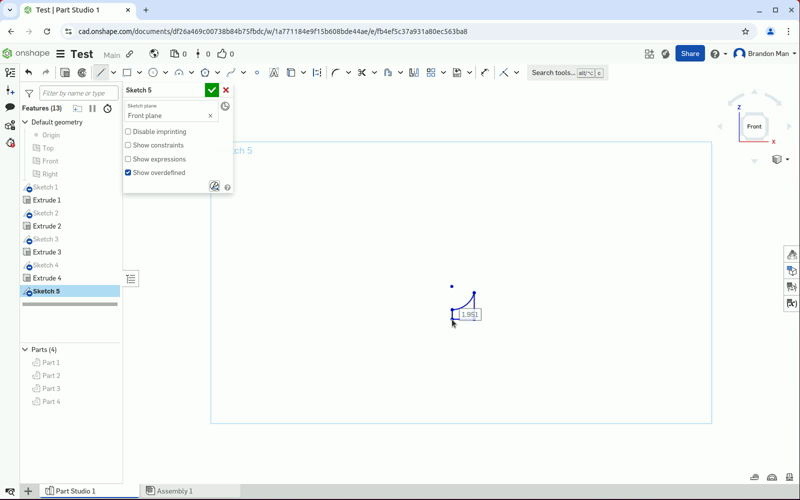
mouse_move(463, 312)
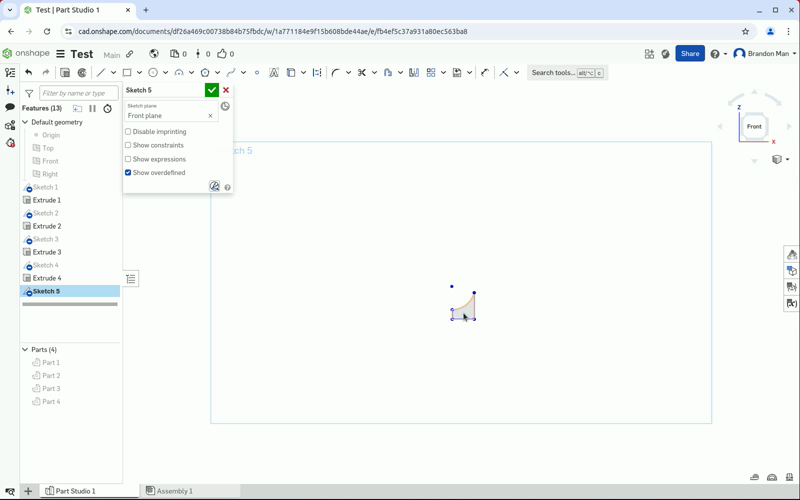
scroll(6)
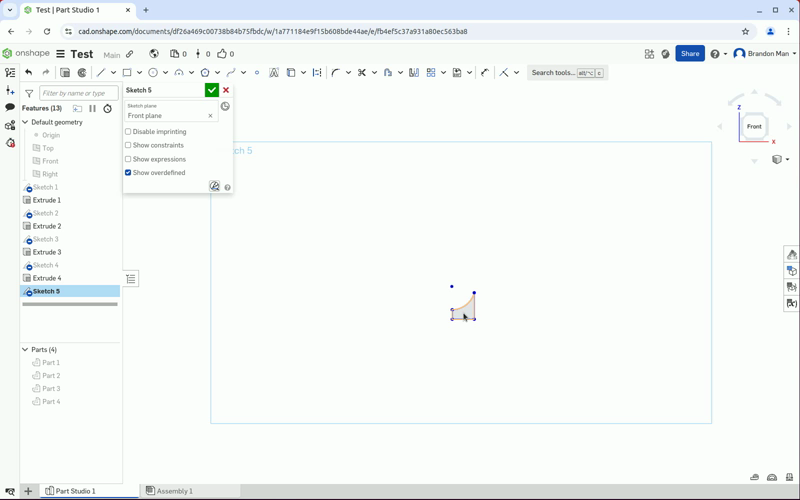
scroll(6)
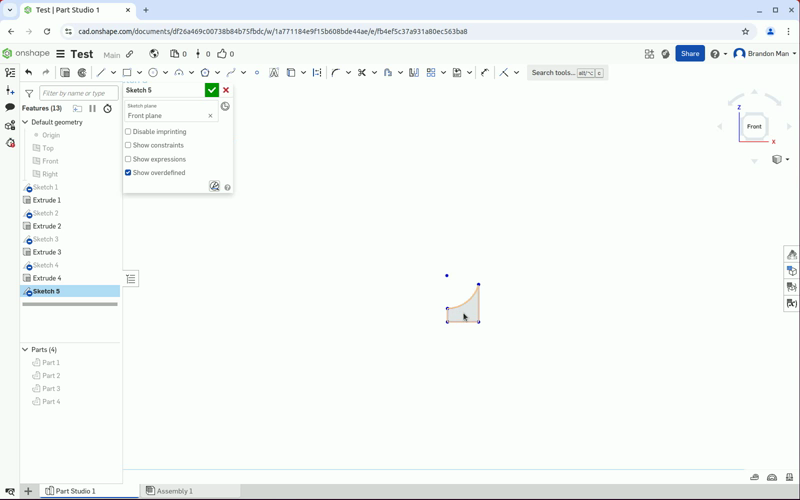
scroll(6)
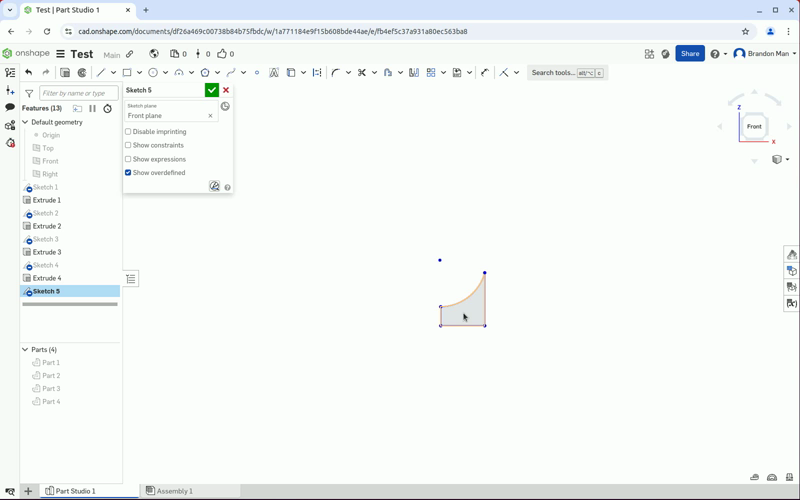
scroll(6)
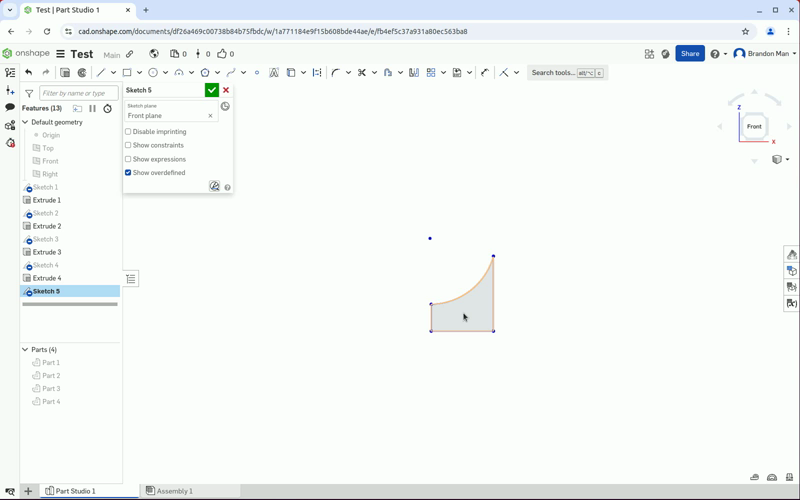
scroll(6)
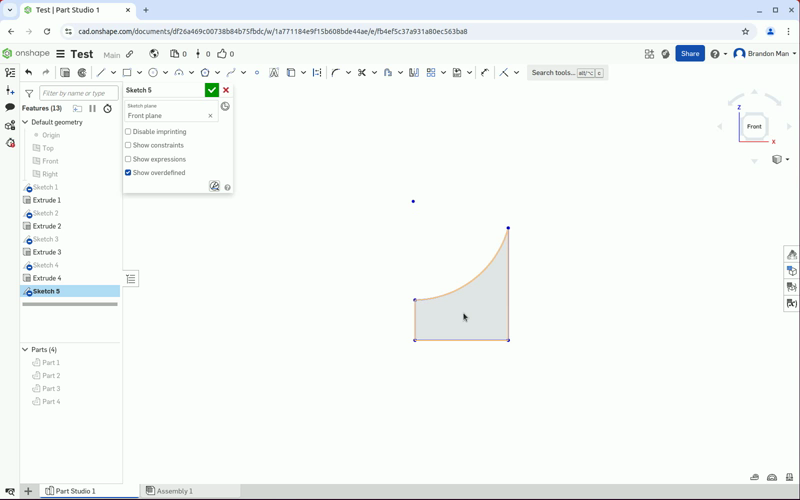
scroll(6)
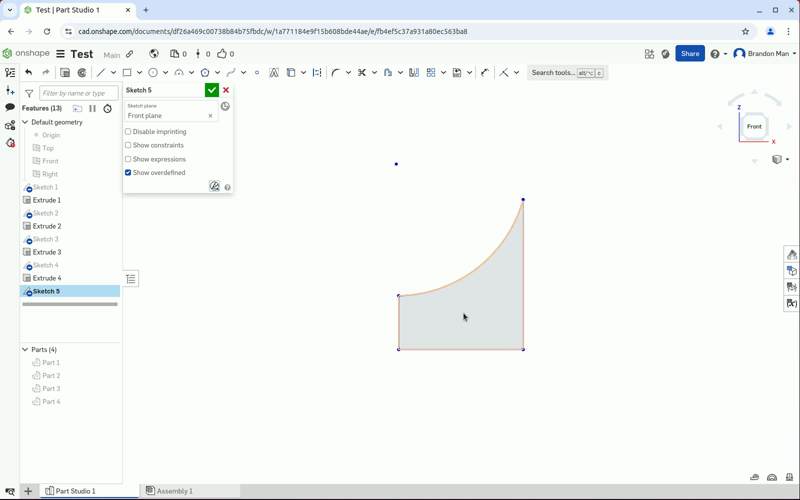
scroll(6)
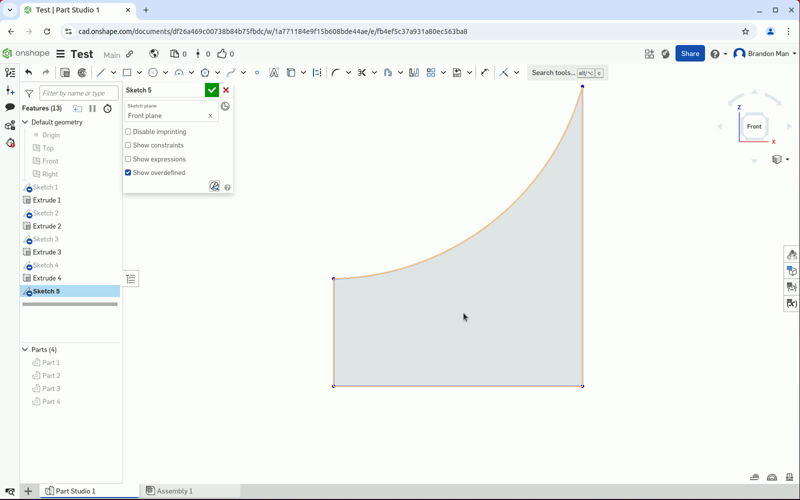
click(463, 312)
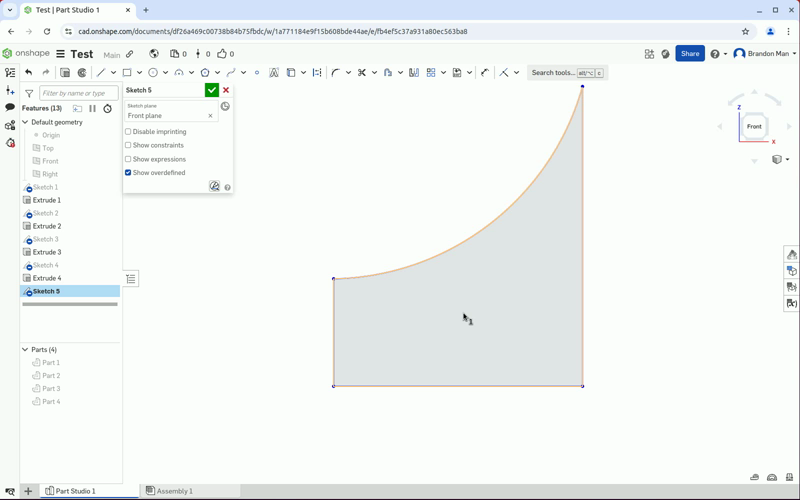
scroll(-6)
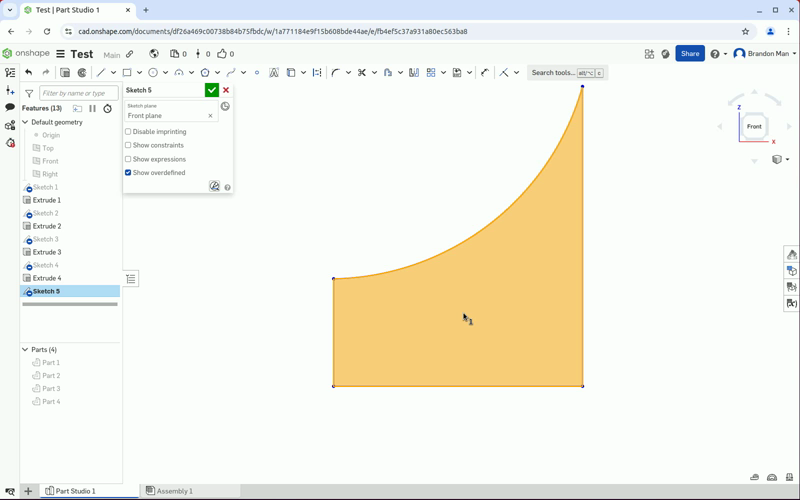
scroll(-6)
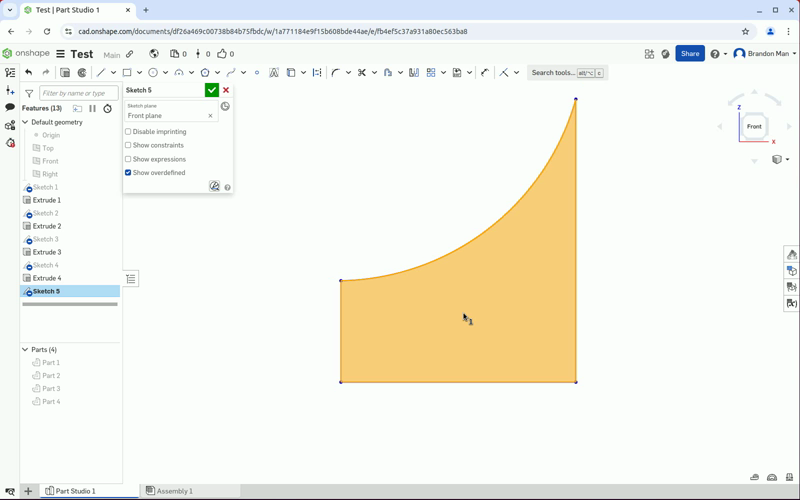
scroll(-6)
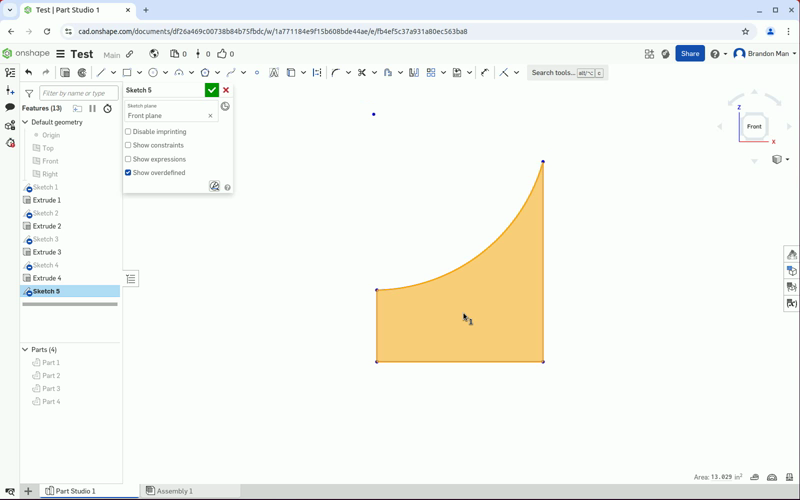
scroll(-6)
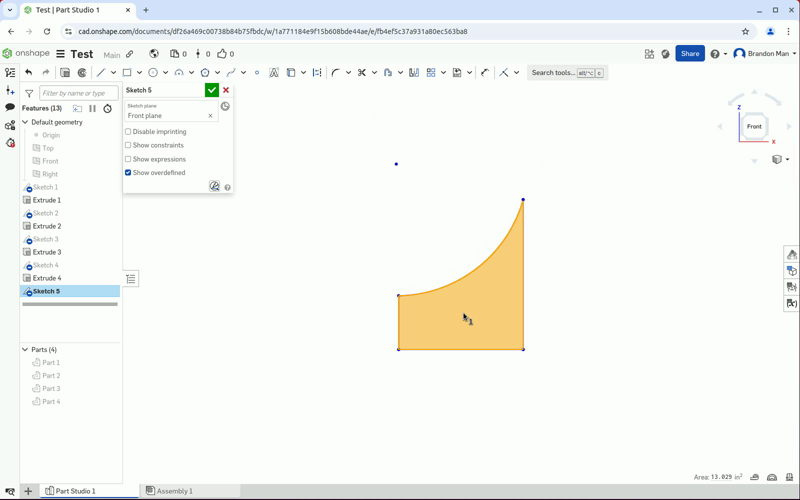
scroll(-6)
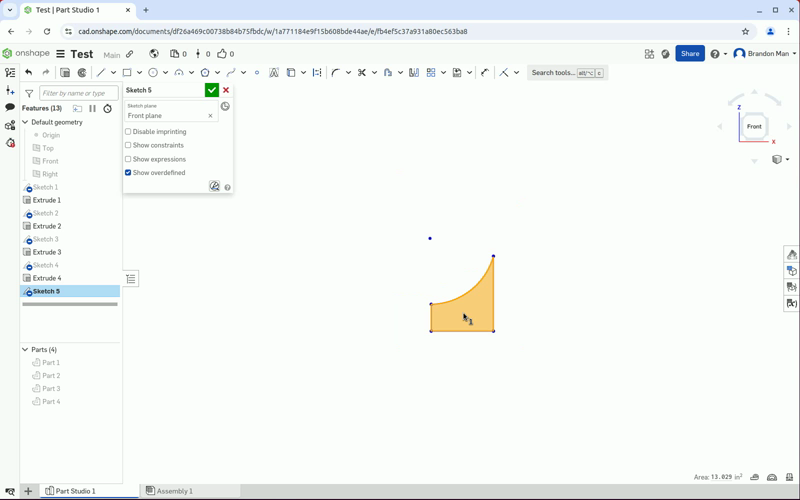
scroll(-6)
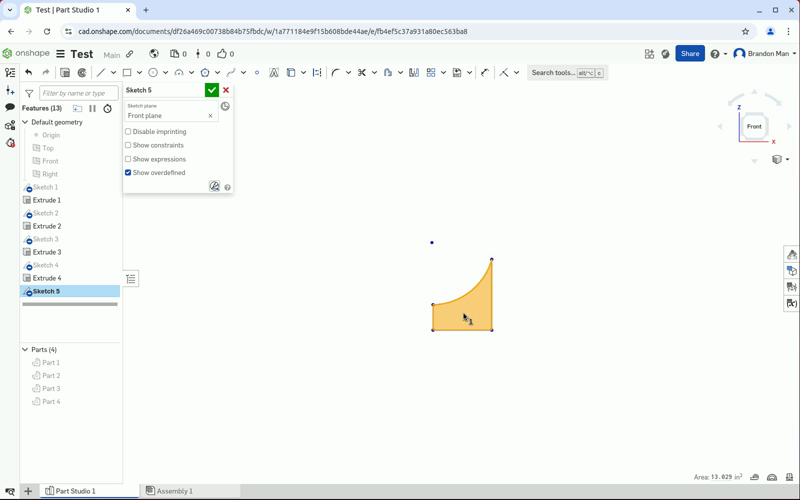
scroll(-6)
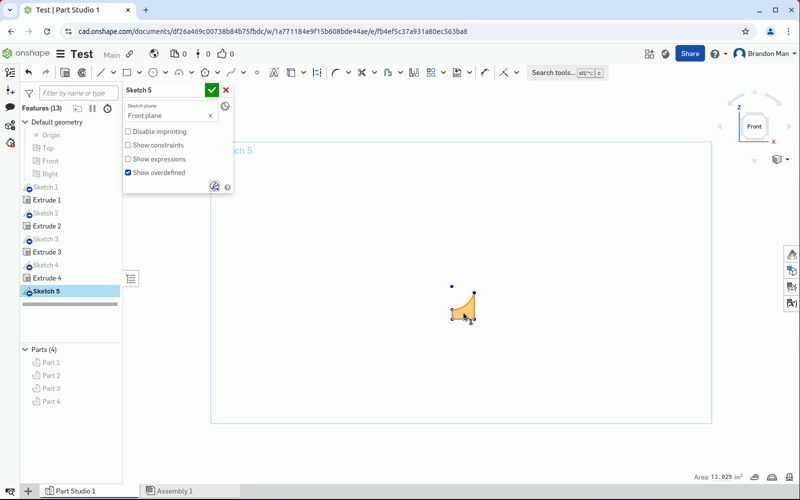
mouse_move(73, 352)
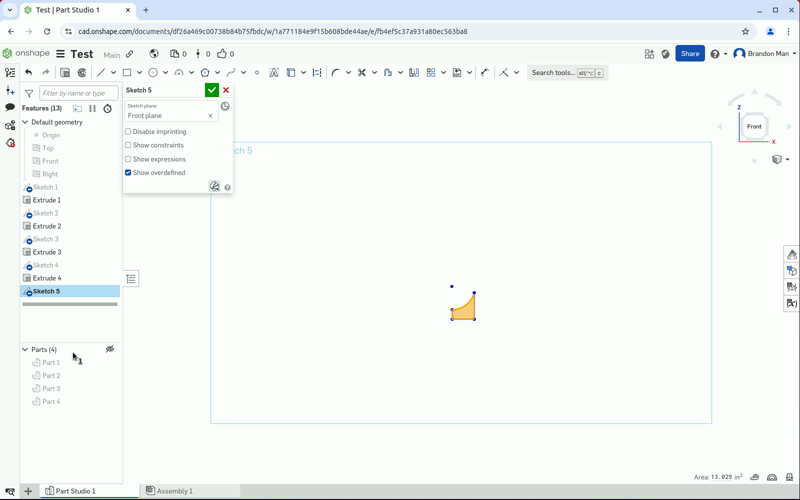
key(shift+y)
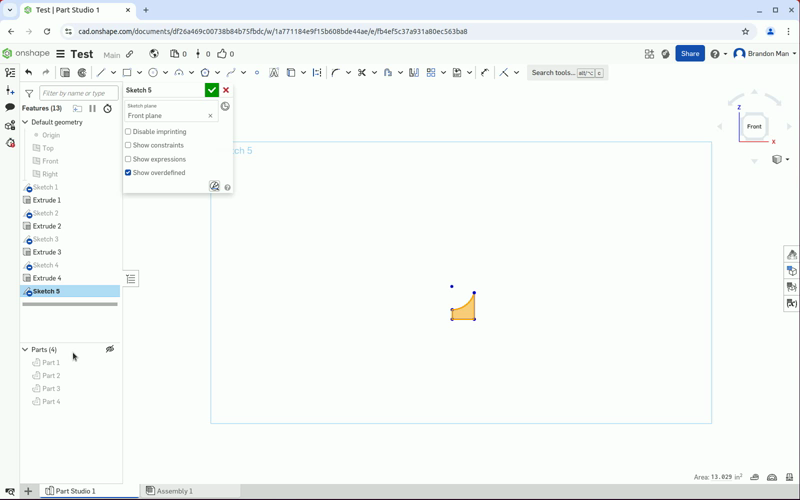
key(shift+e)
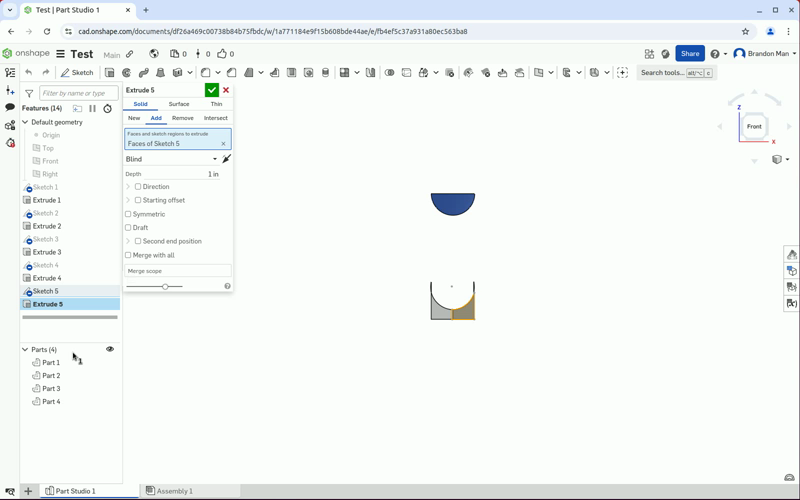
mouse_move(143, 106)
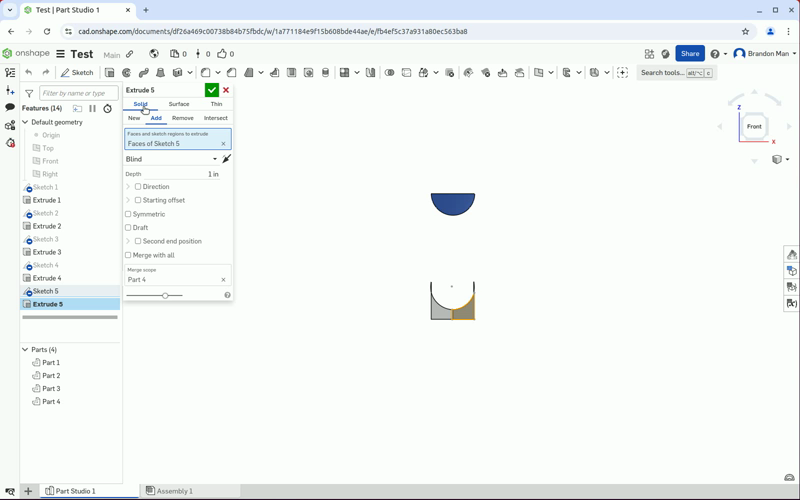
click(143, 106)
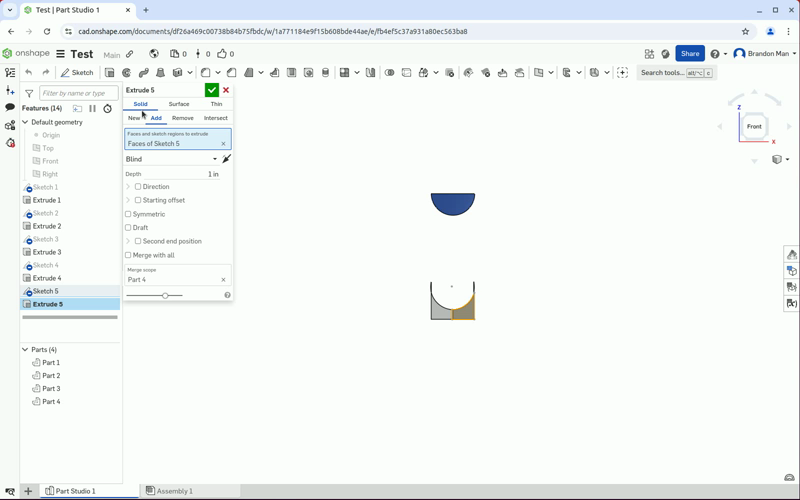
mouse_move(137, 120)
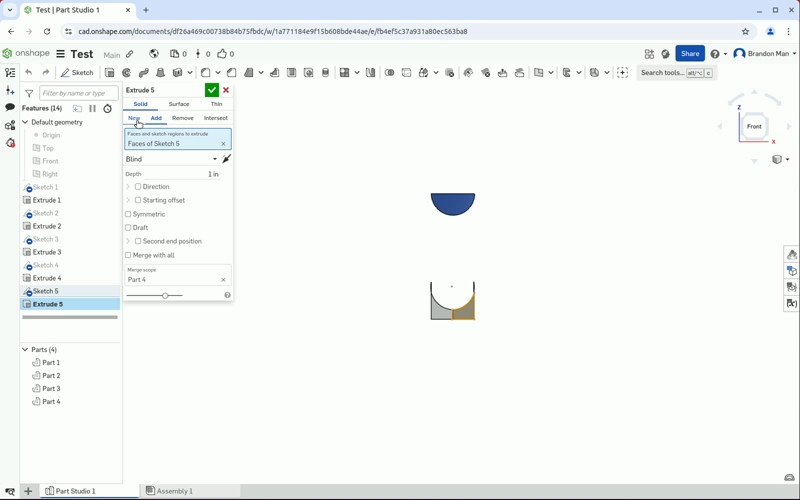
click(137, 120)
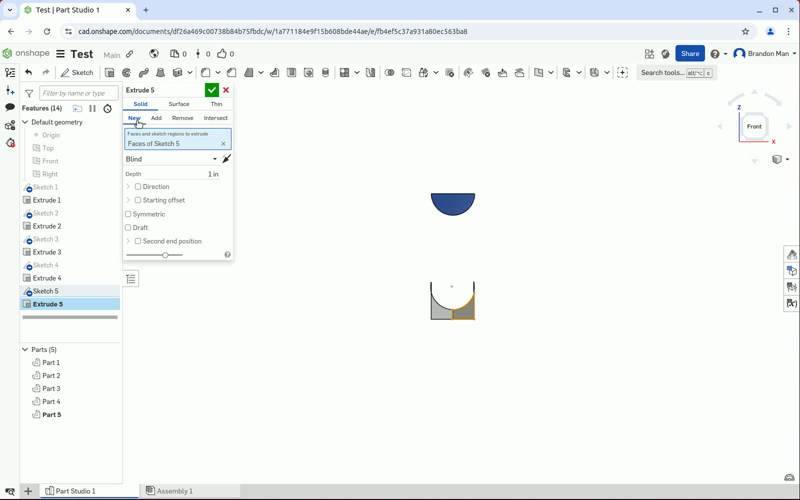
key(tab, 4)
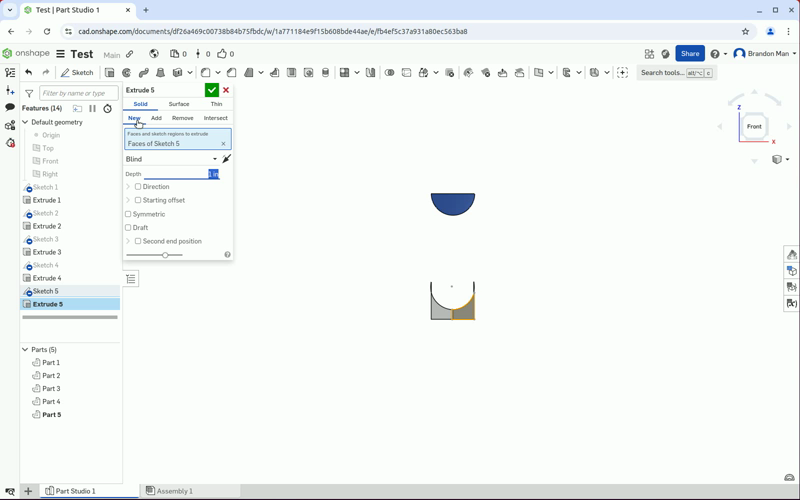
text(-8.666)
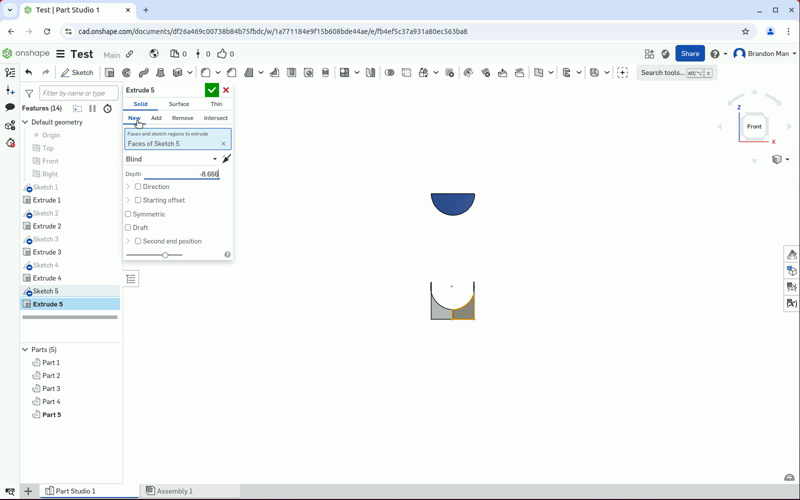
key(enter)
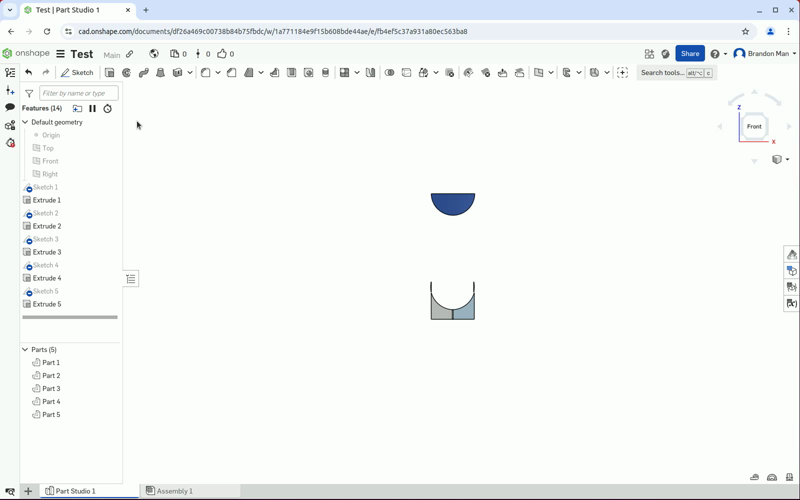
key(shift+h)
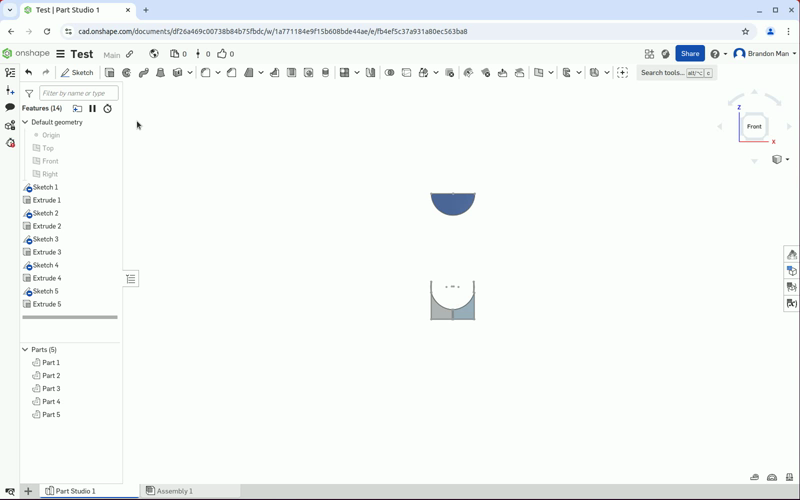
key(shift+h)
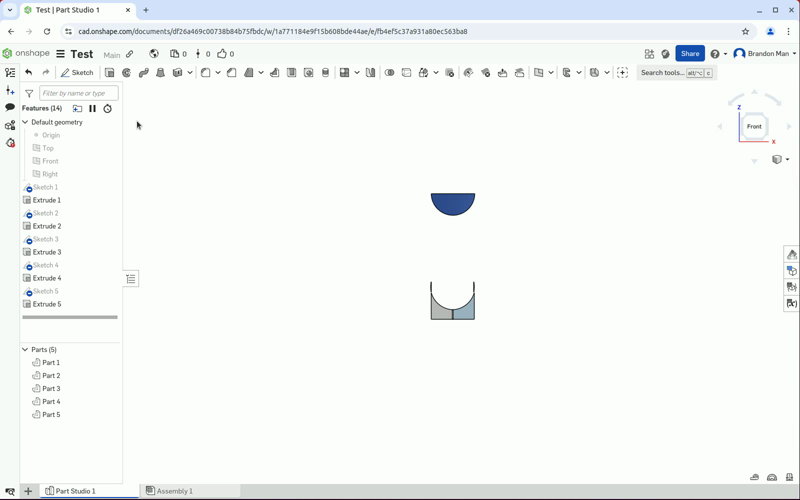
mouse_move(73, 189)
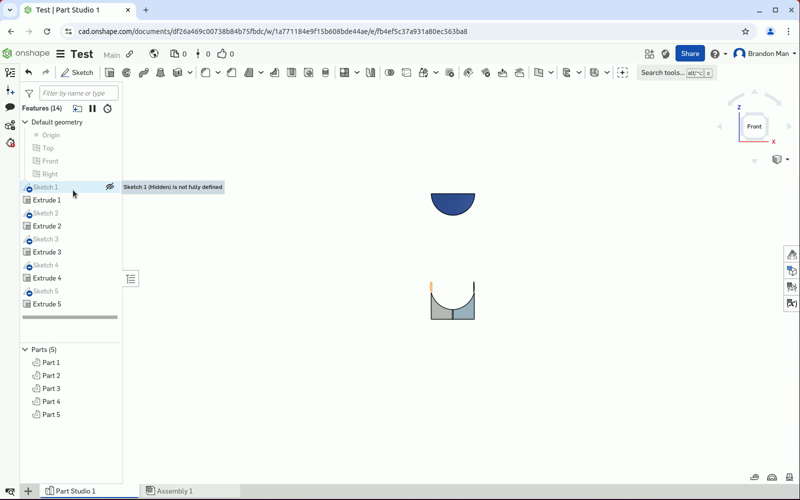
click(73, 189)
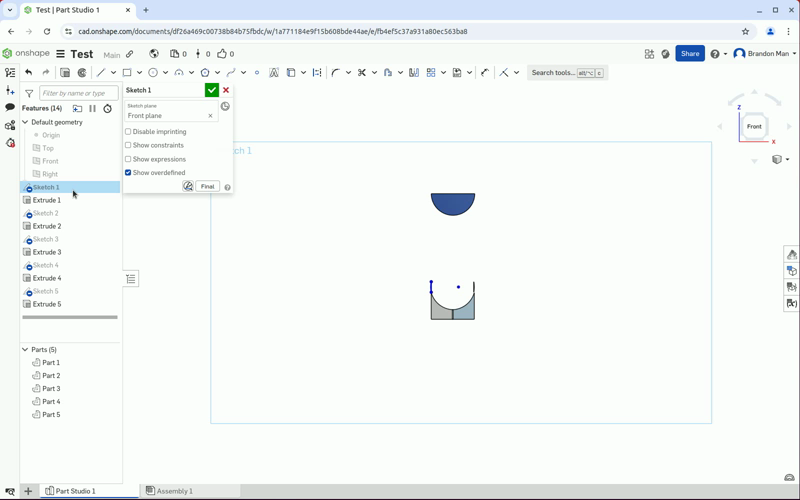
mouse_move(229, 92)
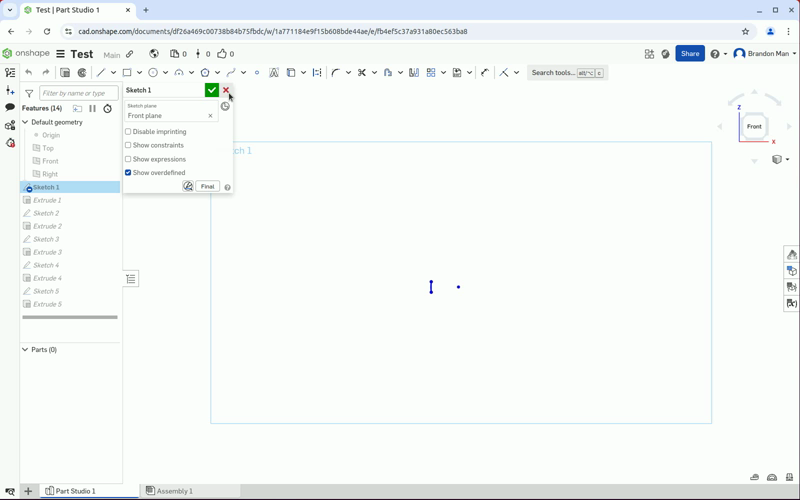
click(229, 92)
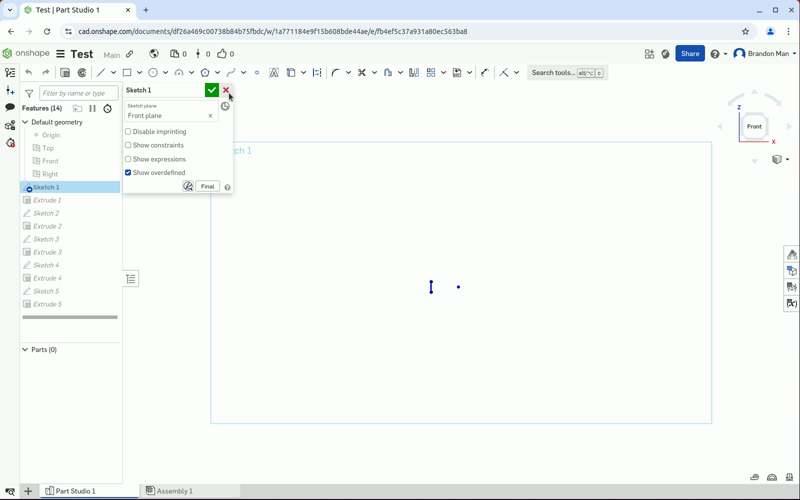
key(shift+s)
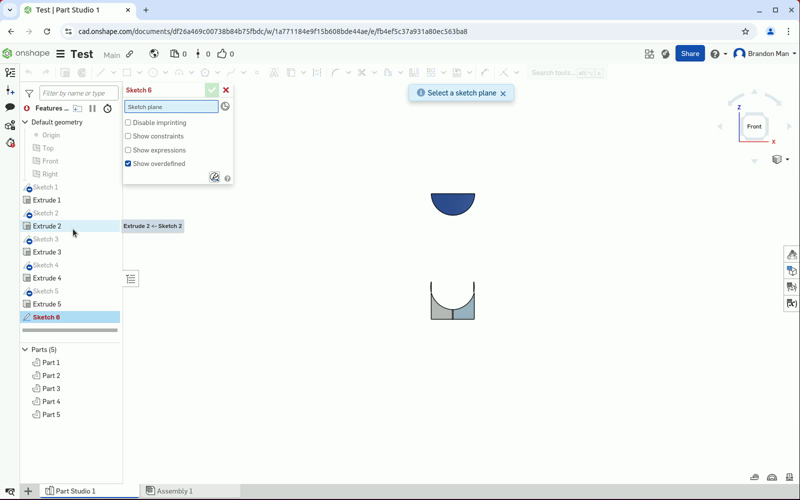
scroll(3)
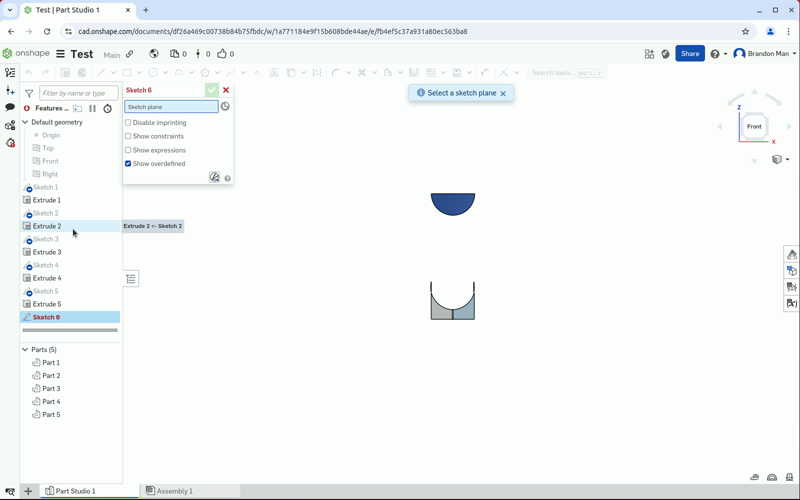
mouse_move(73, 163)
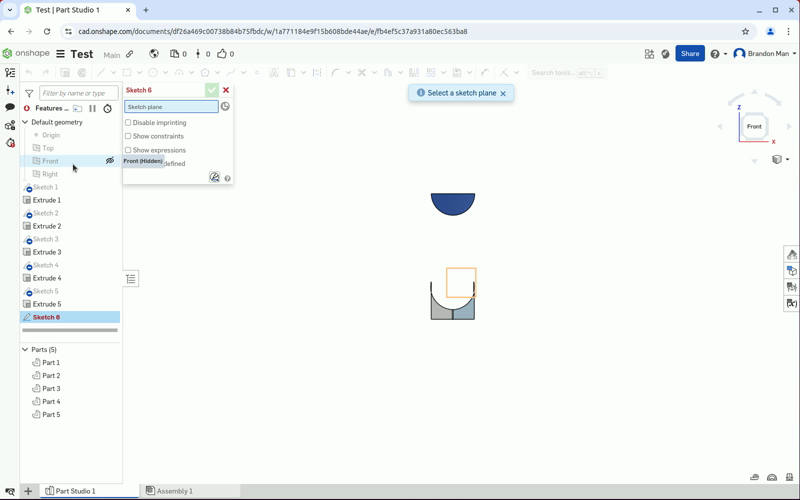
click(73, 163)
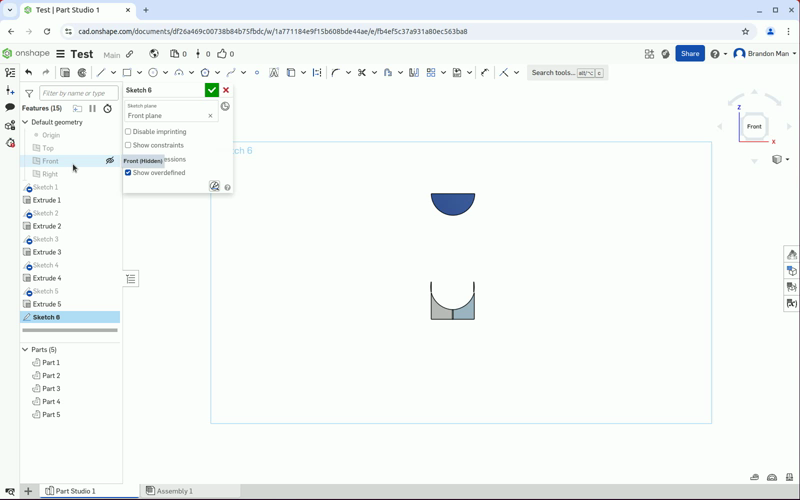
mouse_move(73, 352)
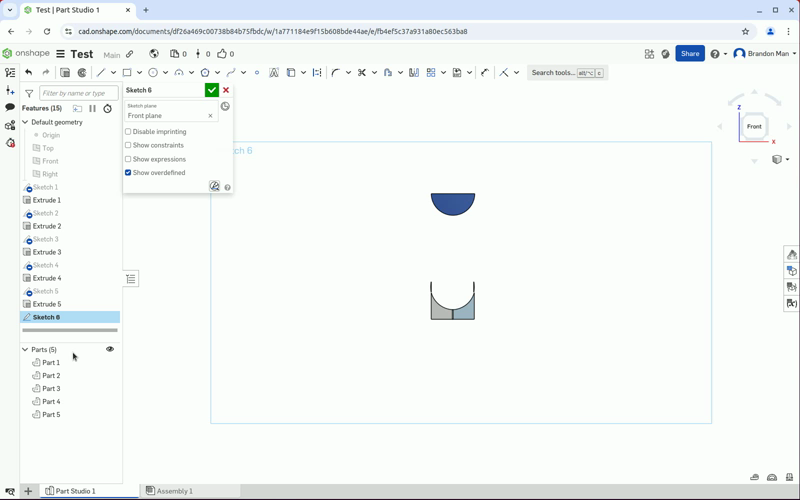
key(y)
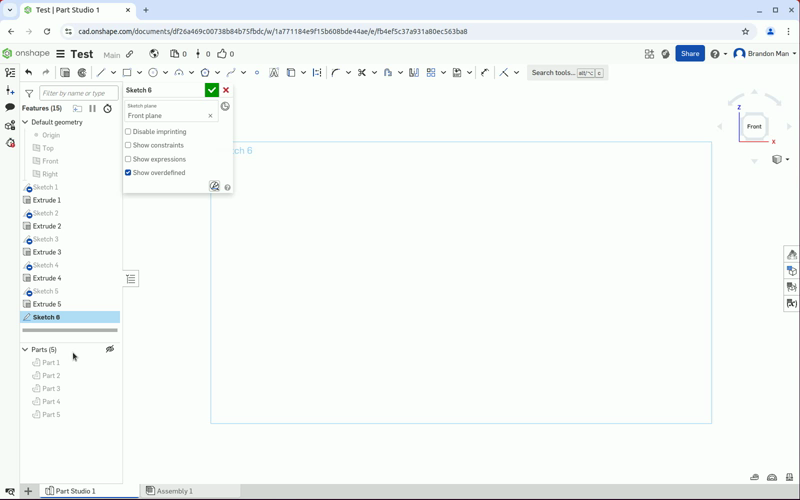
key(a)
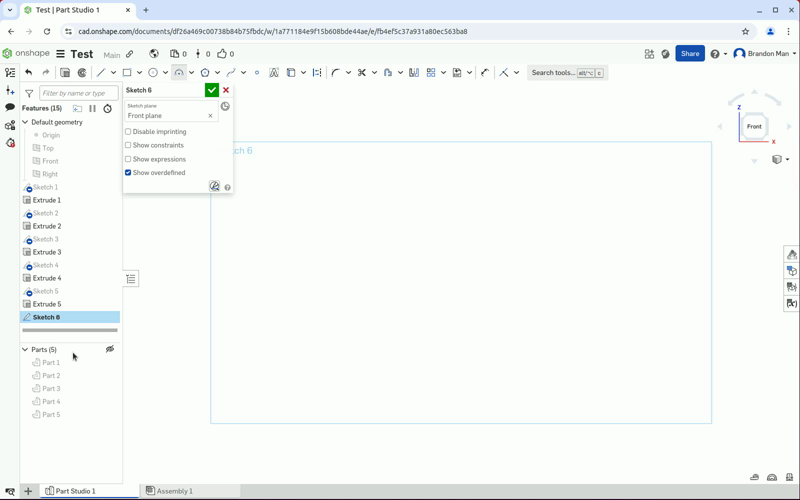
key_down(shift)
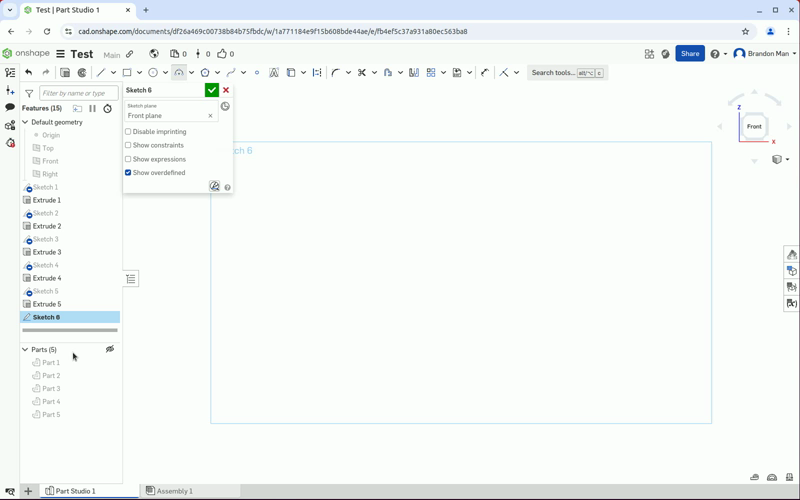
mouse_move(431, 292)
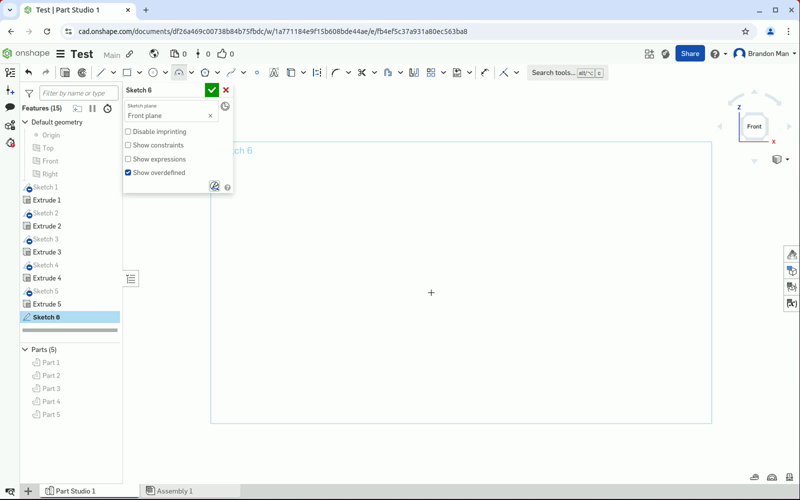
click(431, 292)
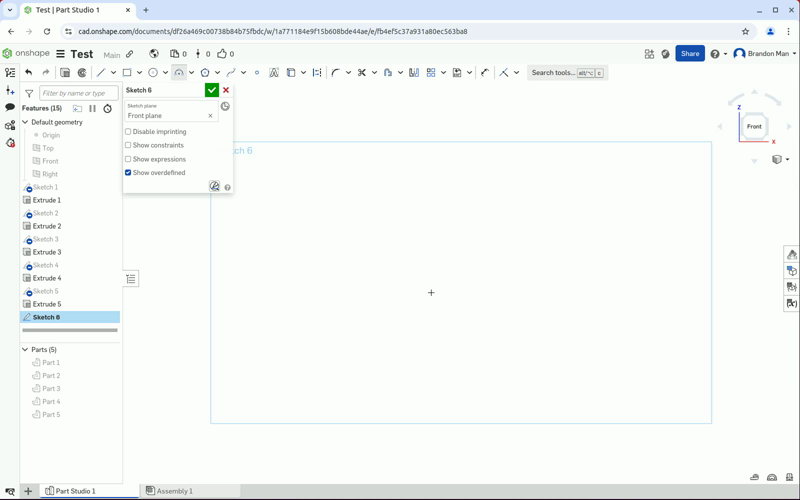
key_up(shift)
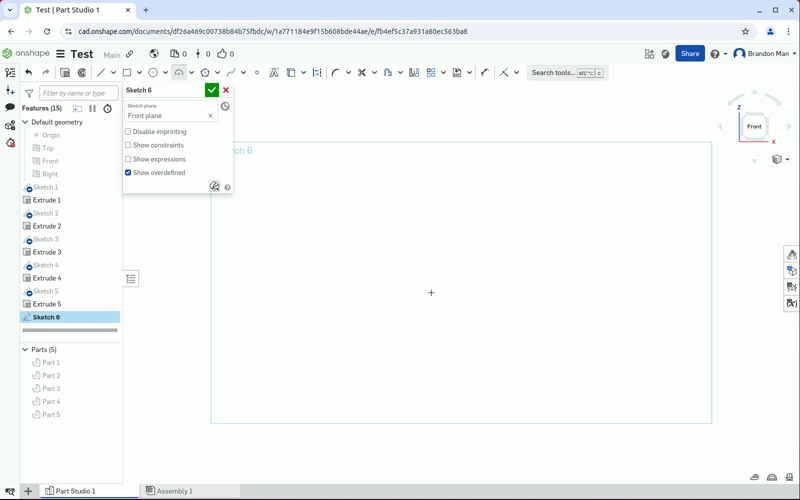
key_down(shift)
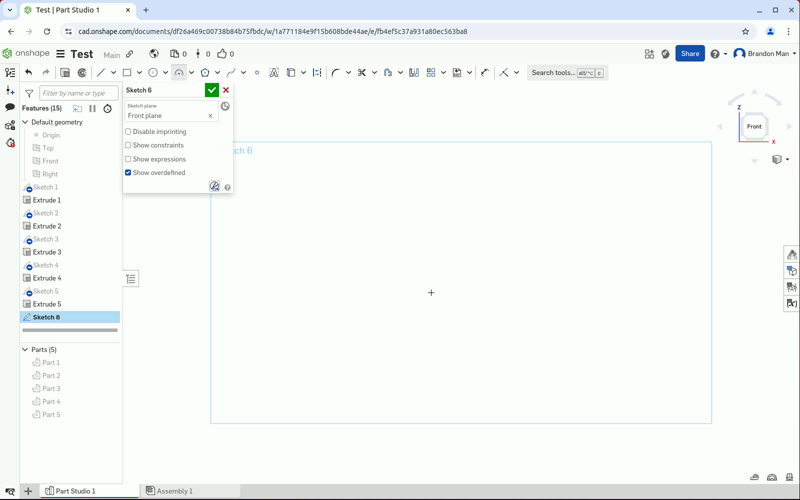
mouse_move(452, 309)
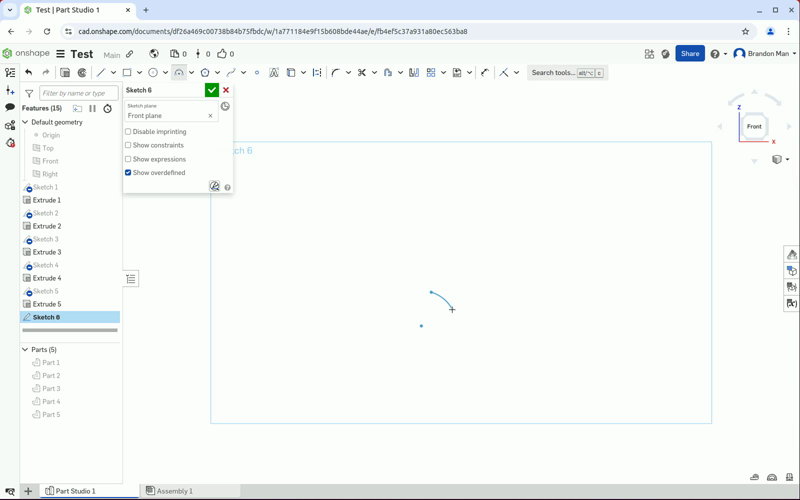
click(452, 309)
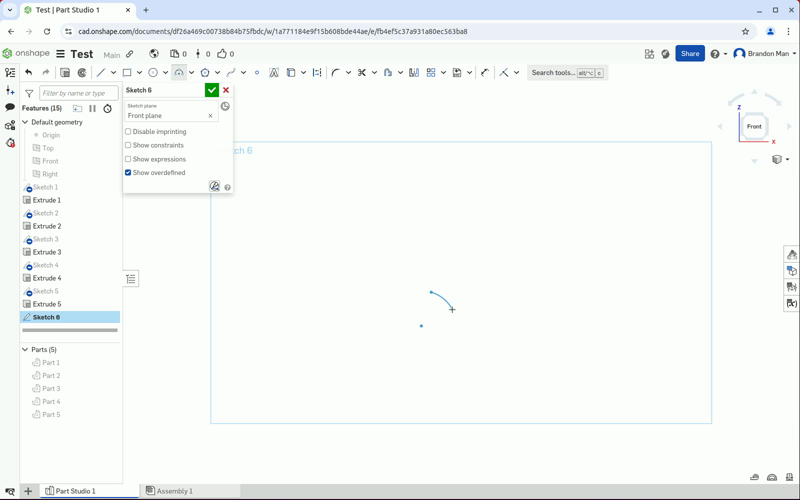
mouse_move(439, 304)
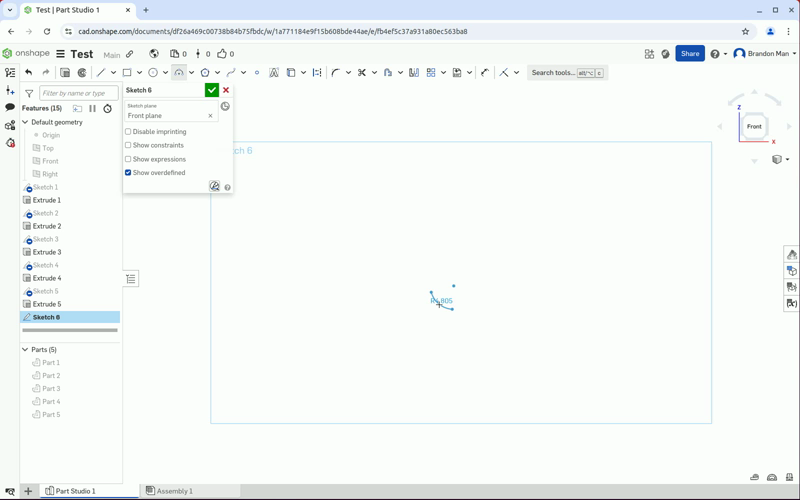
click(439, 304)
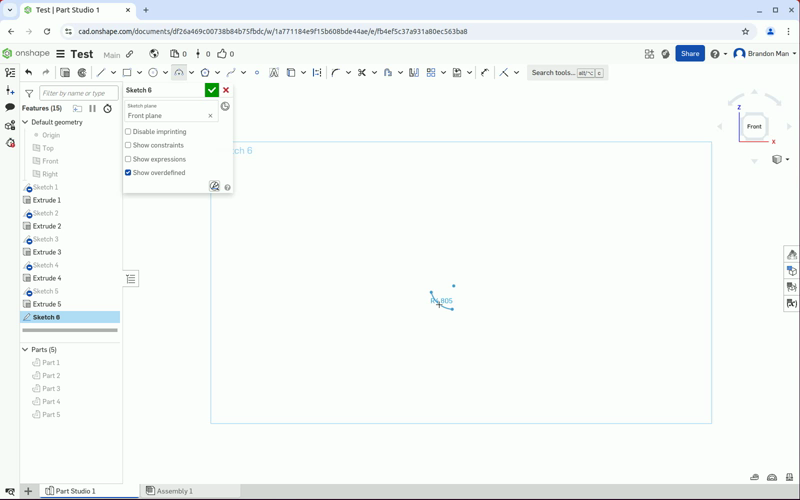
key_up(shift)
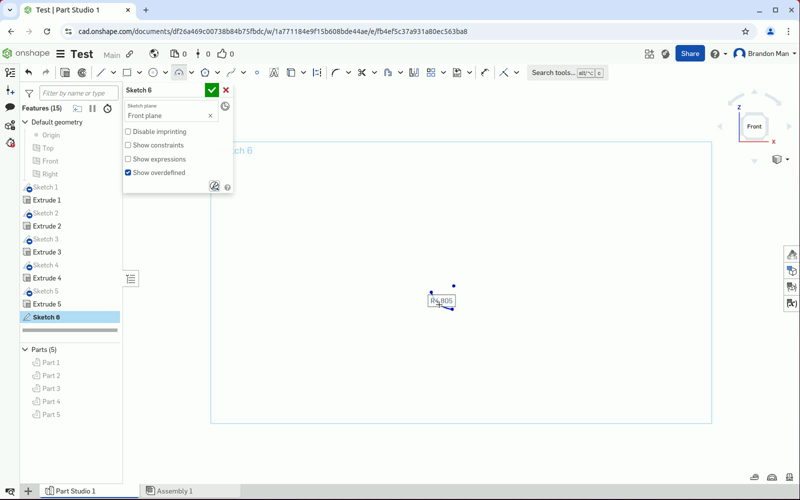
key(esc)
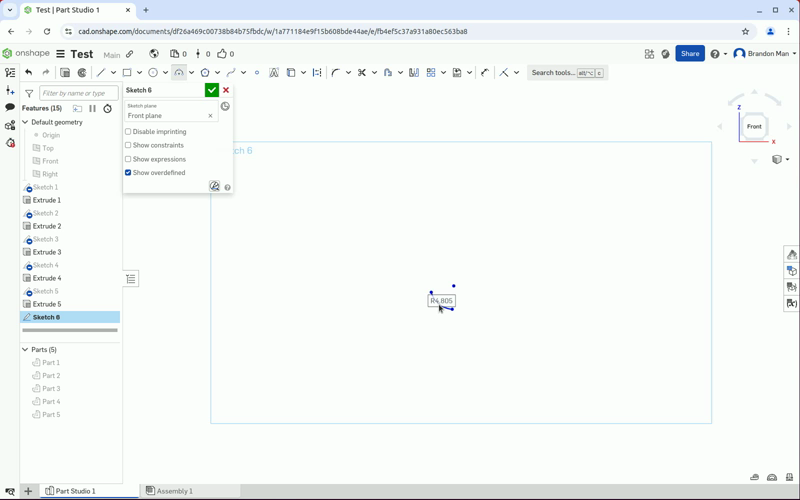
key(l)
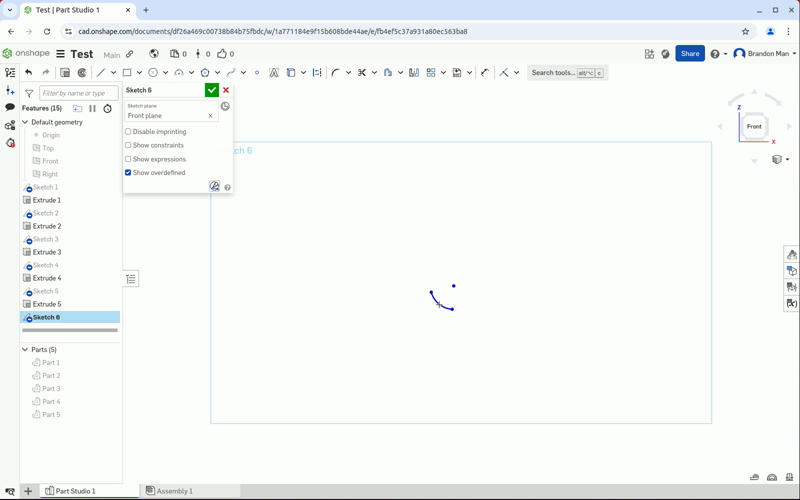
mouse_move(452, 309)
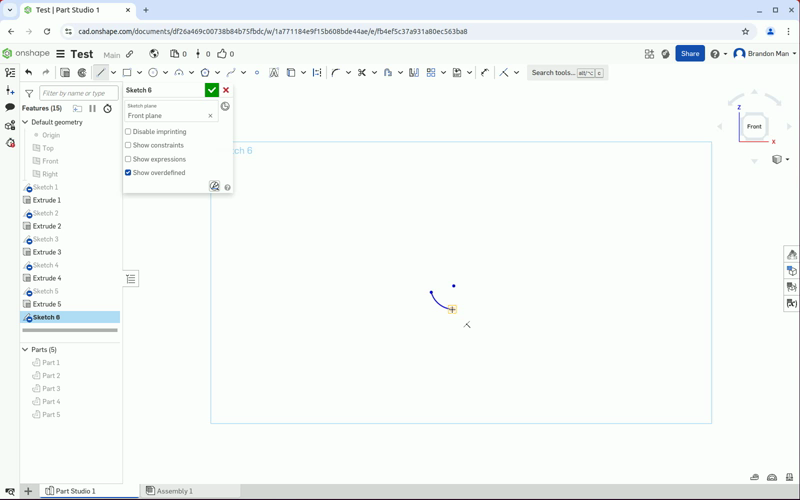
click(452, 309)
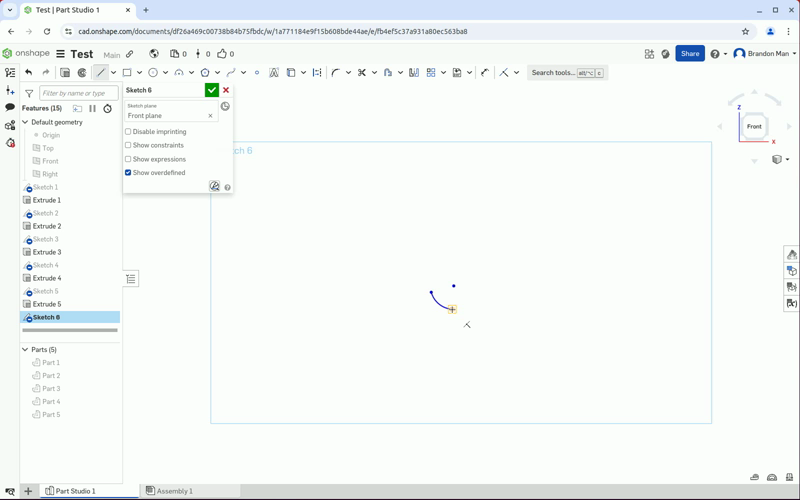
key_down(shift)
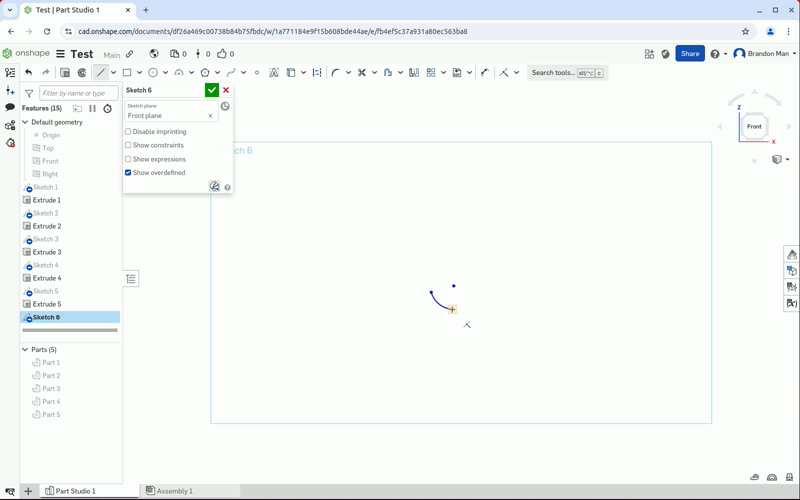
mouse_move(452, 192)
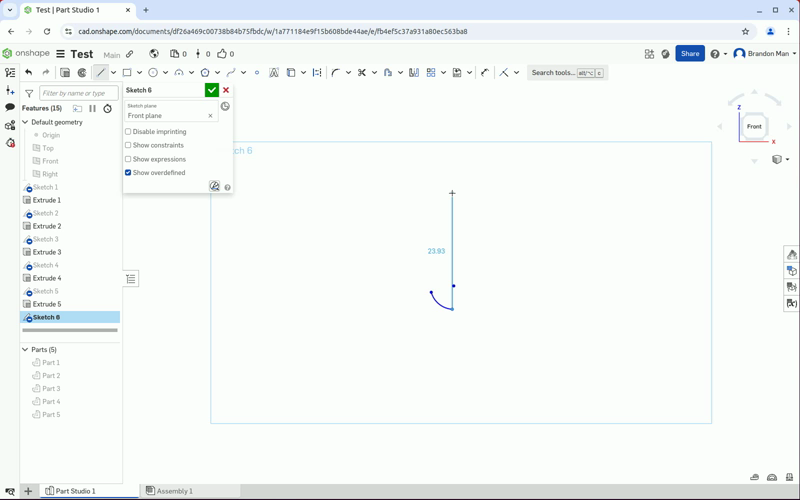
click(452, 192)
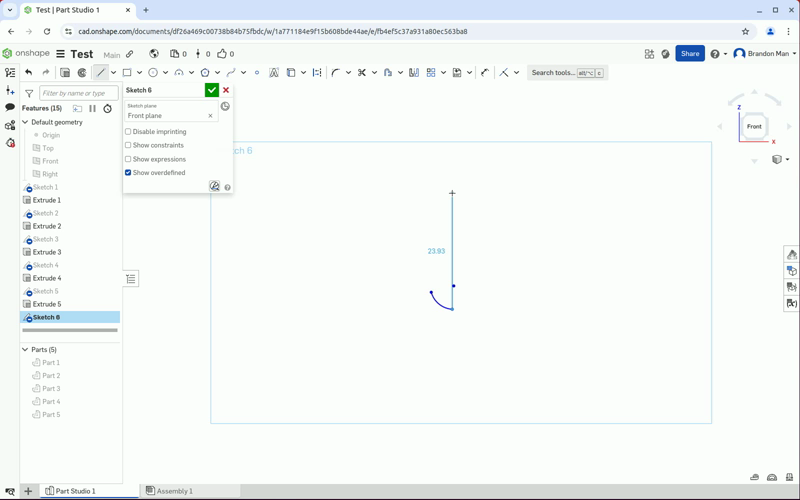
key_up(shift)
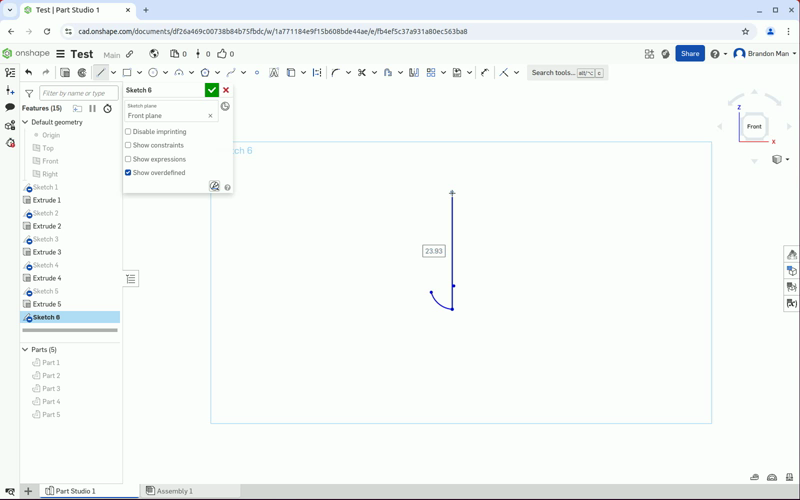
key_down(shift)
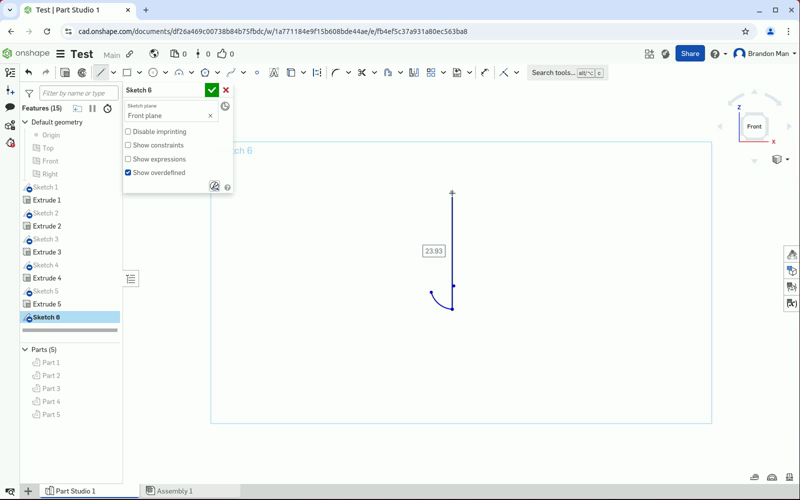
mouse_move(482, 192)
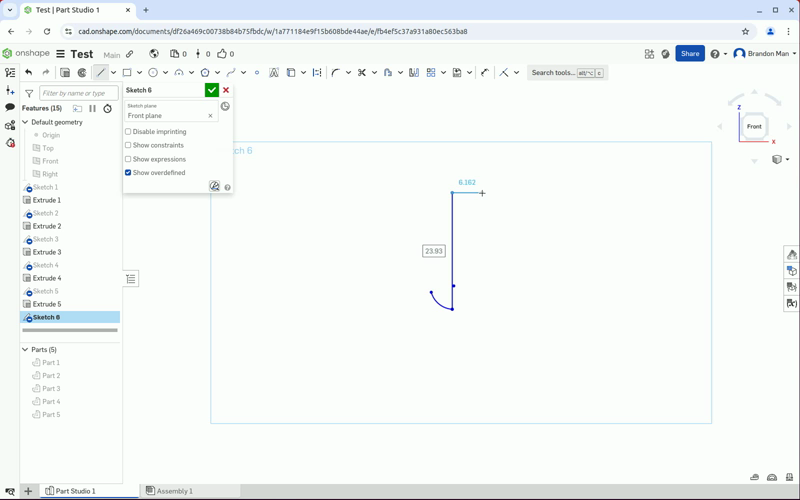
mouse_move(431, 192)
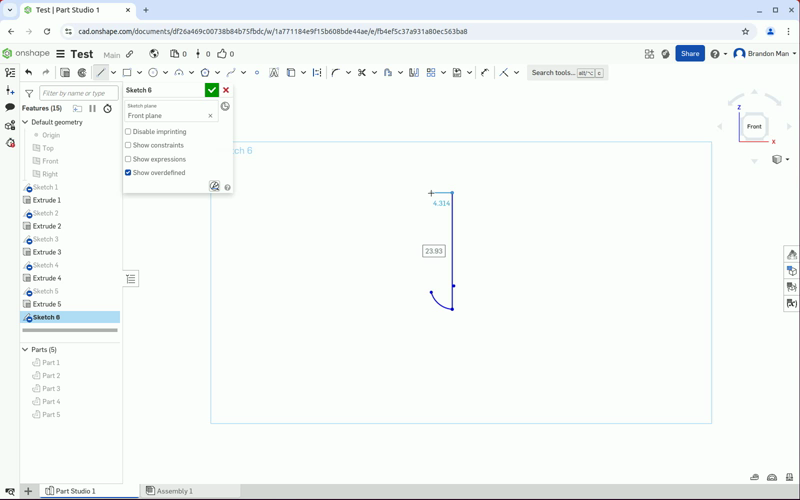
click(431, 192)
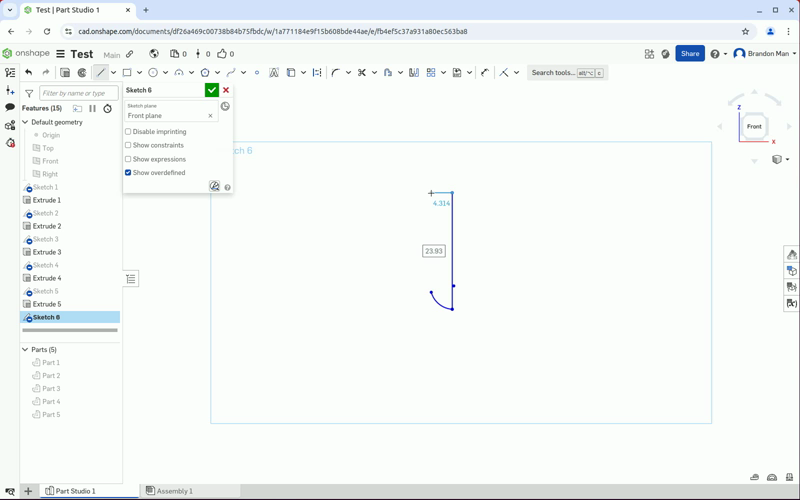
key_up(shift)
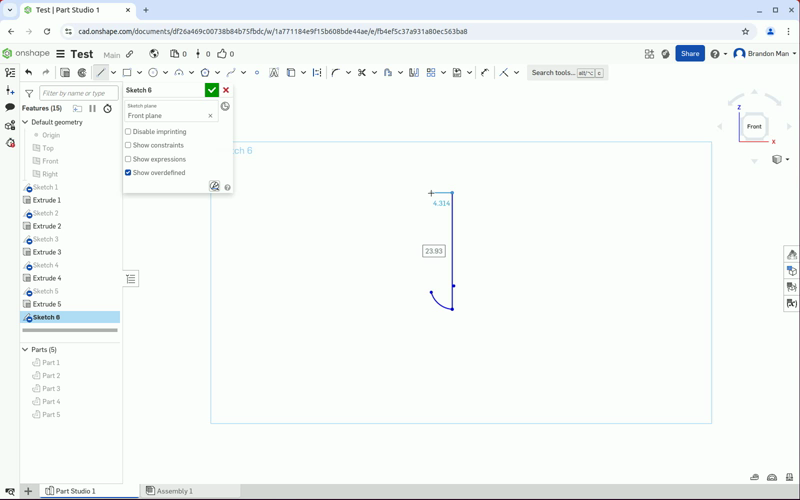
key_down(shift)
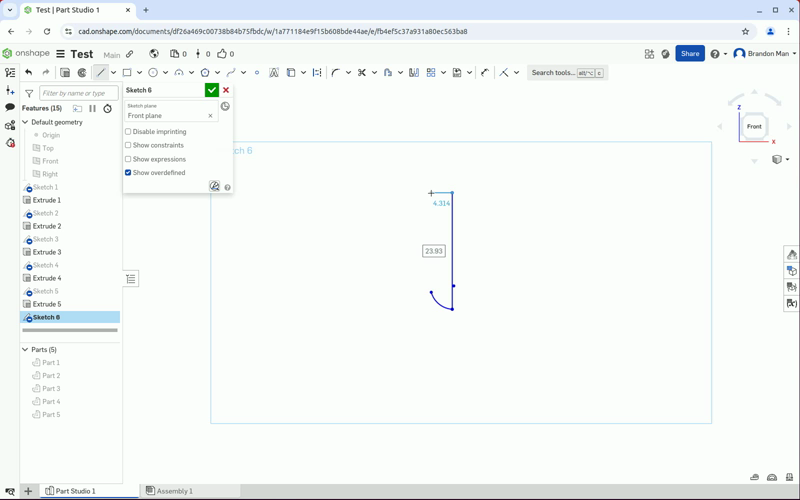
mouse_move(431, 281)
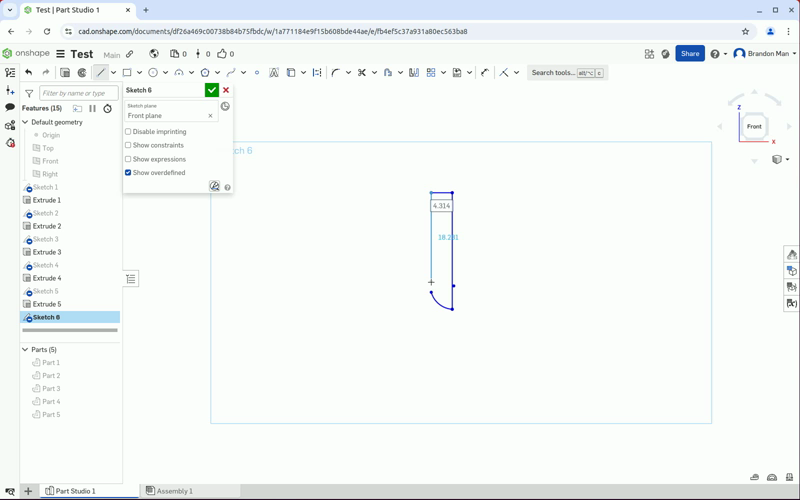
click(431, 281)
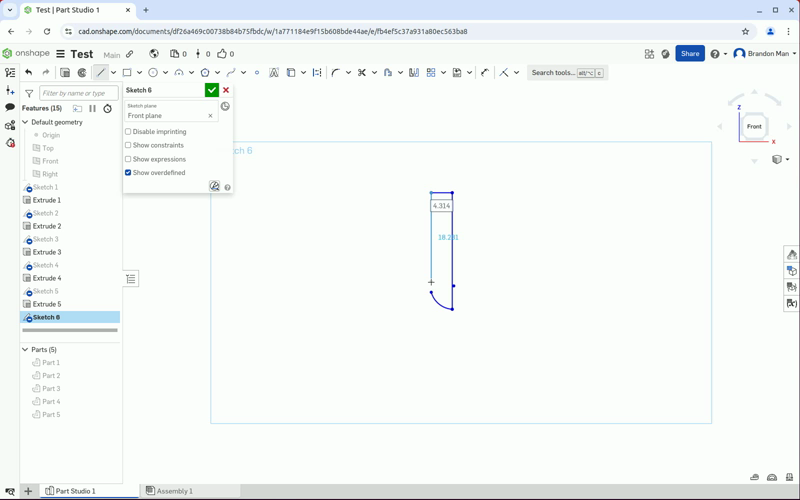
key_up(shift)
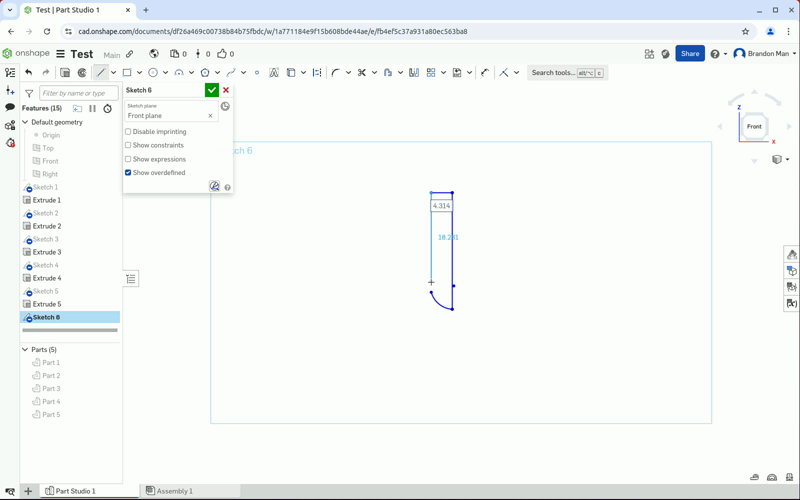
mouse_move(461, 281)
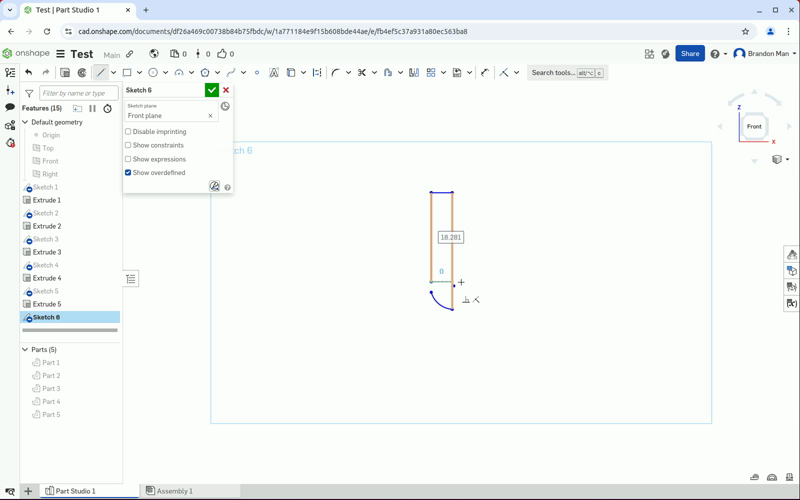
key_down(shift)
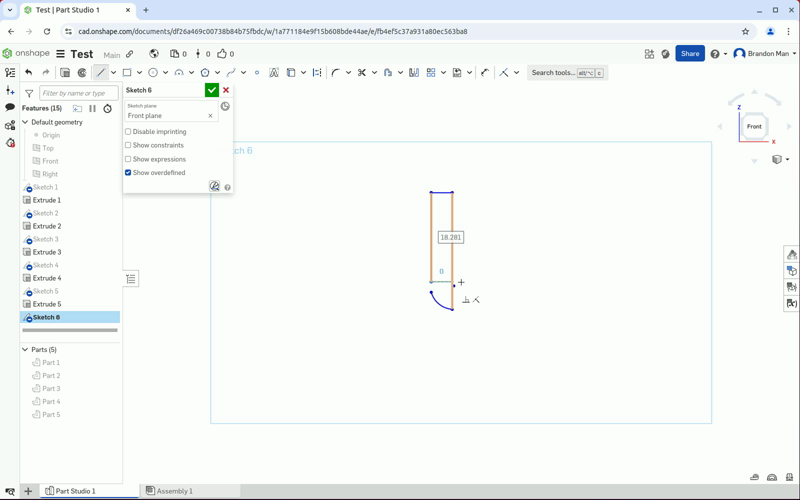
mouse_move(431, 292)
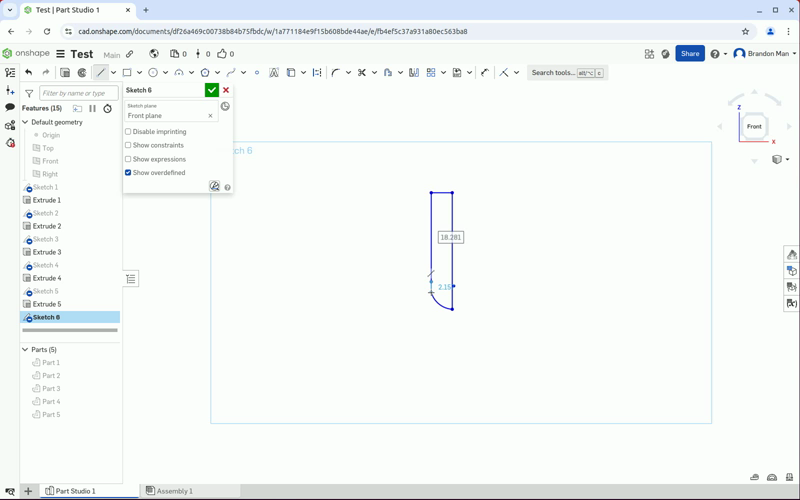
key_up(shift)
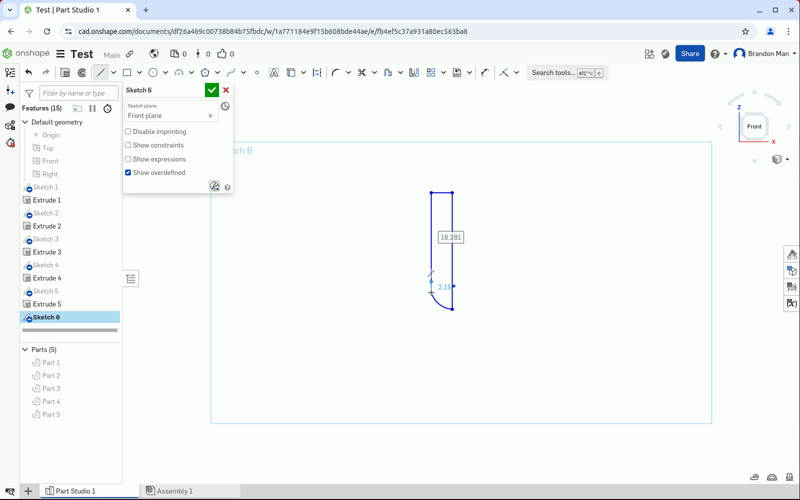
click(431, 292)
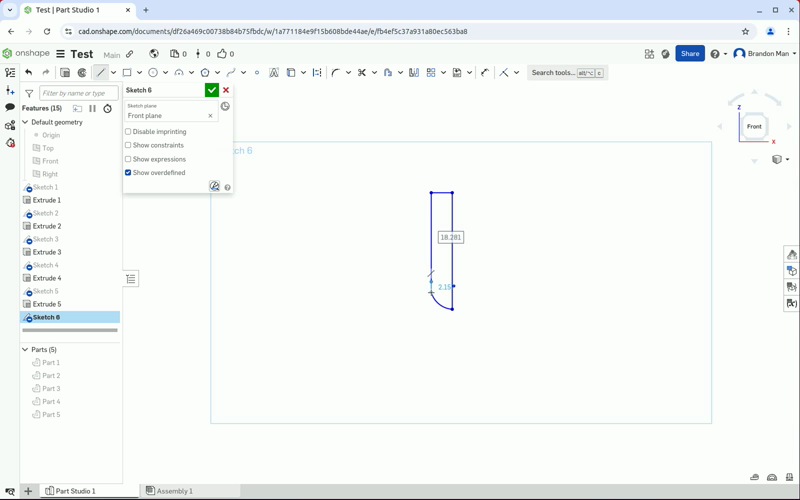
key(esc)
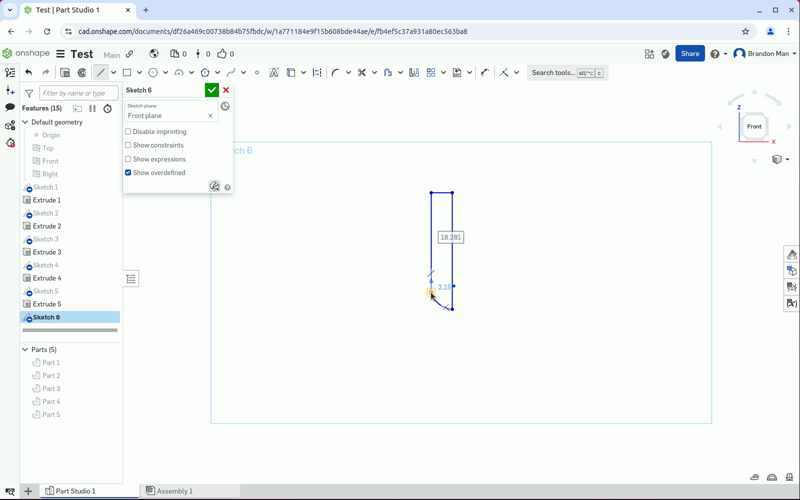
mouse_move(436, 197)
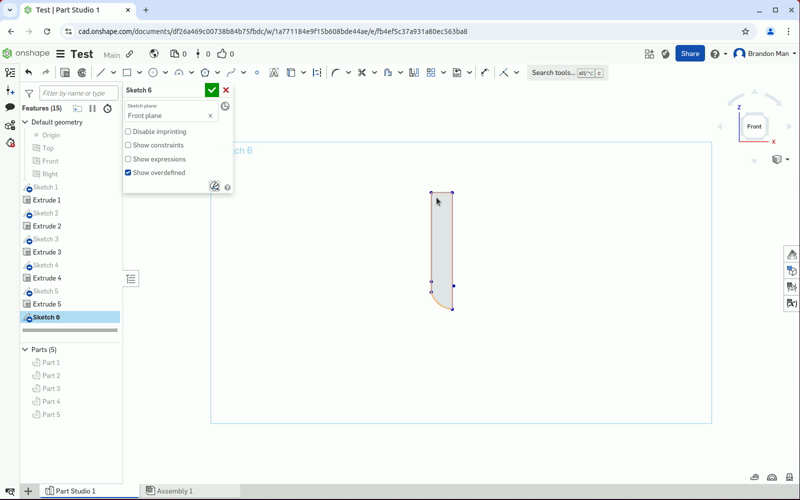
scroll(6)
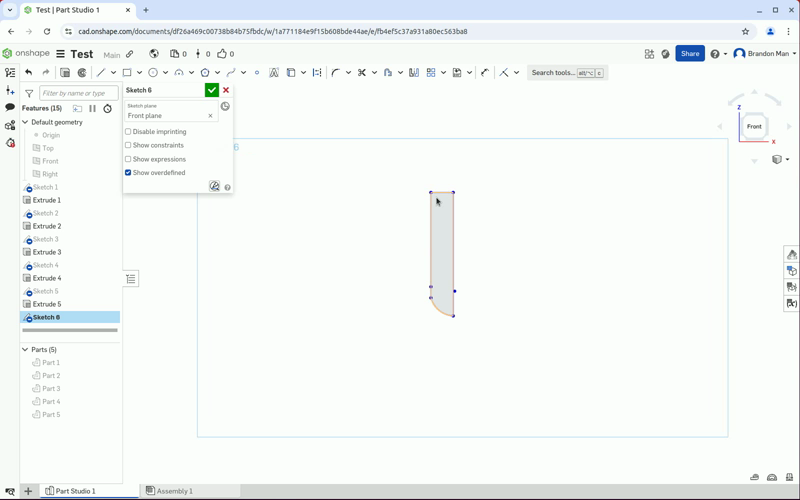
scroll(6)
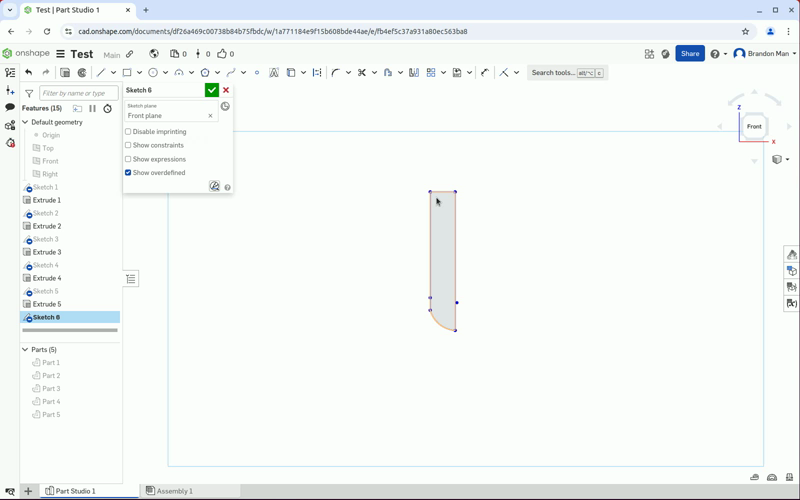
scroll(6)
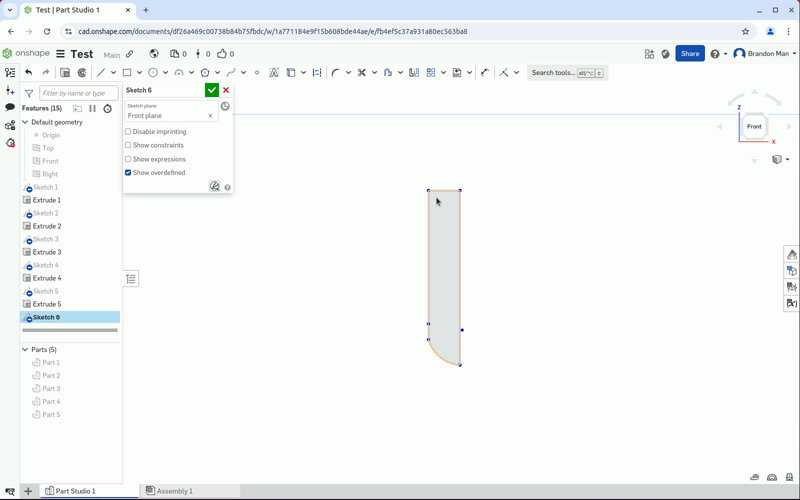
scroll(6)
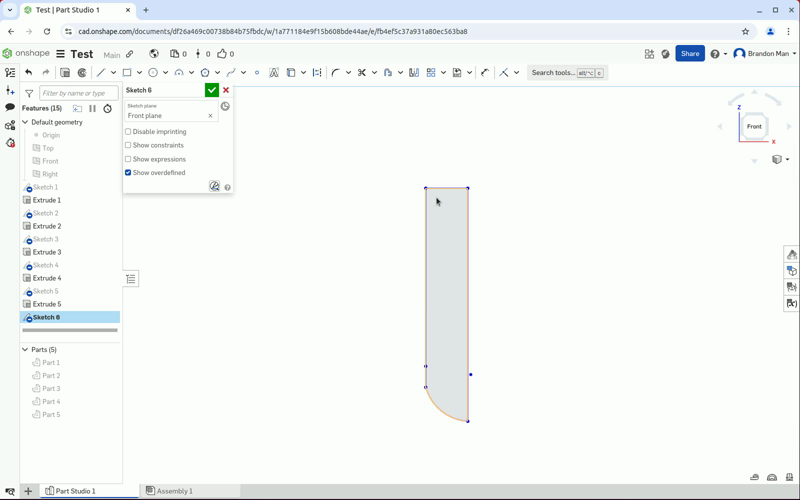
scroll(6)
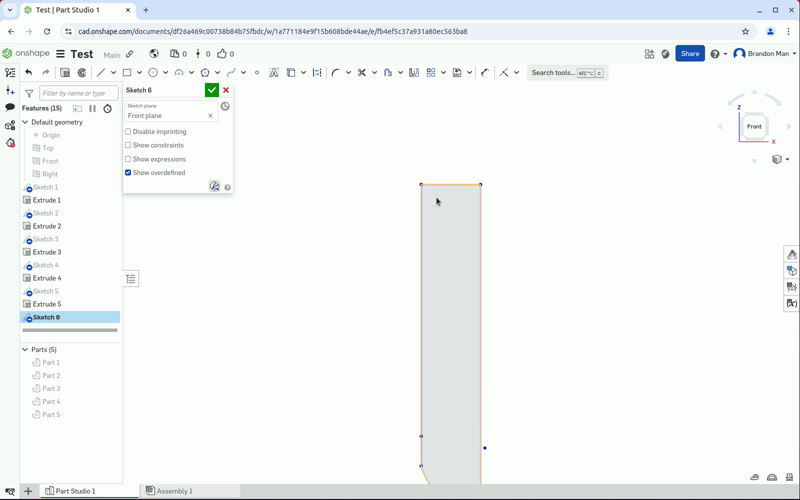
scroll(6)
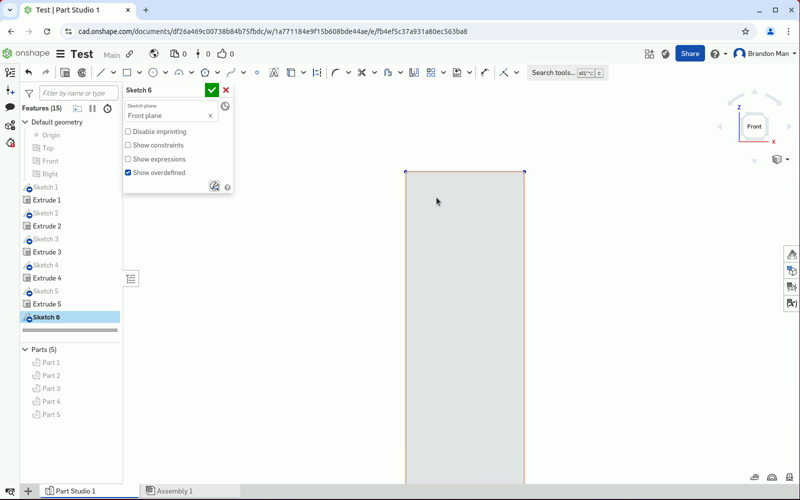
scroll(6)
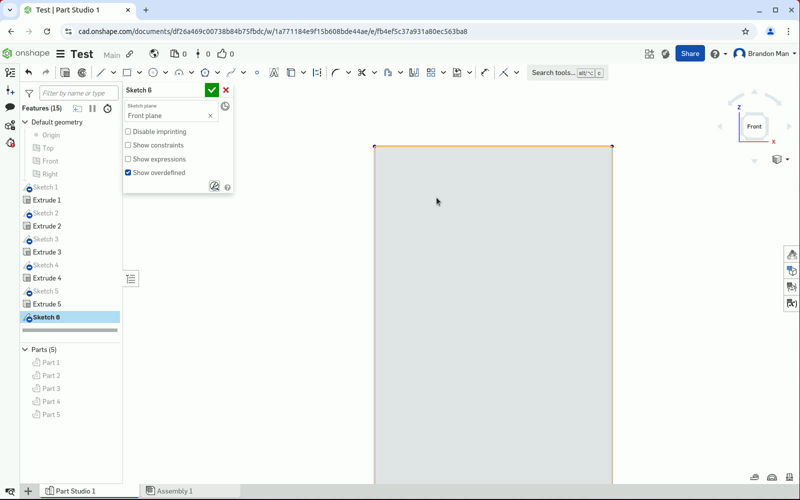
click(436, 197)
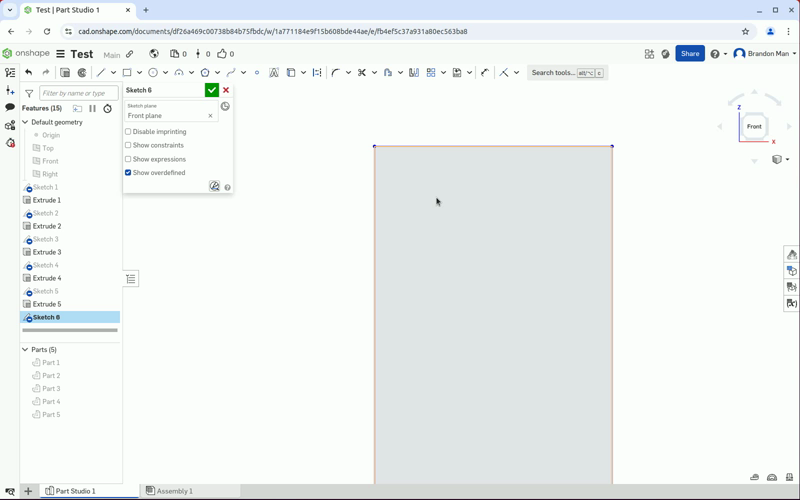
scroll(-6)
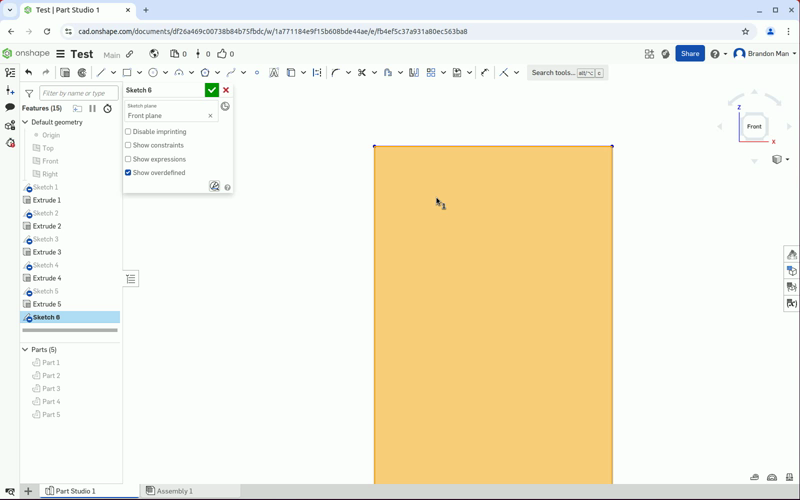
scroll(-6)
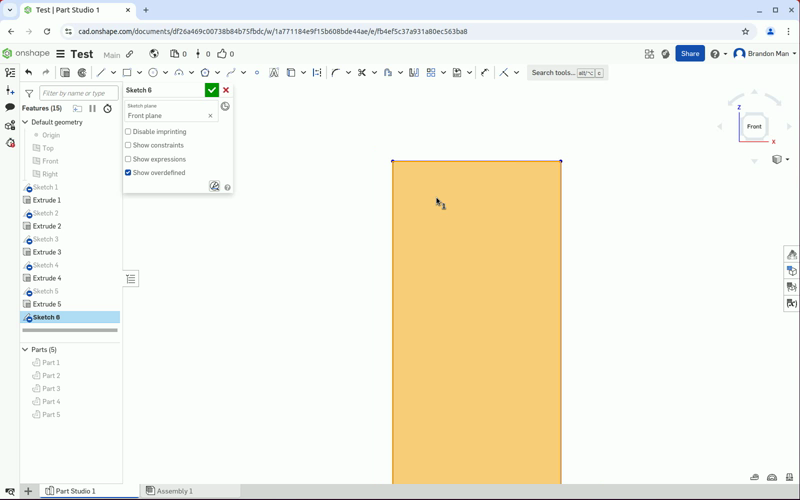
scroll(-6)
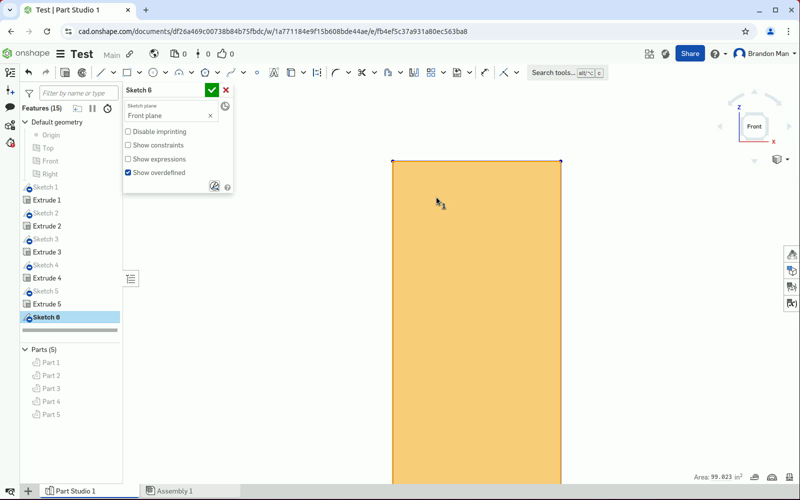
scroll(-6)
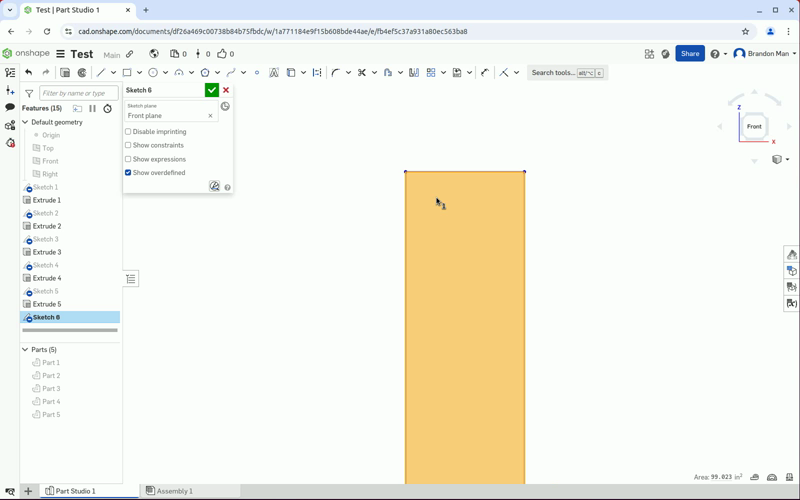
scroll(-6)
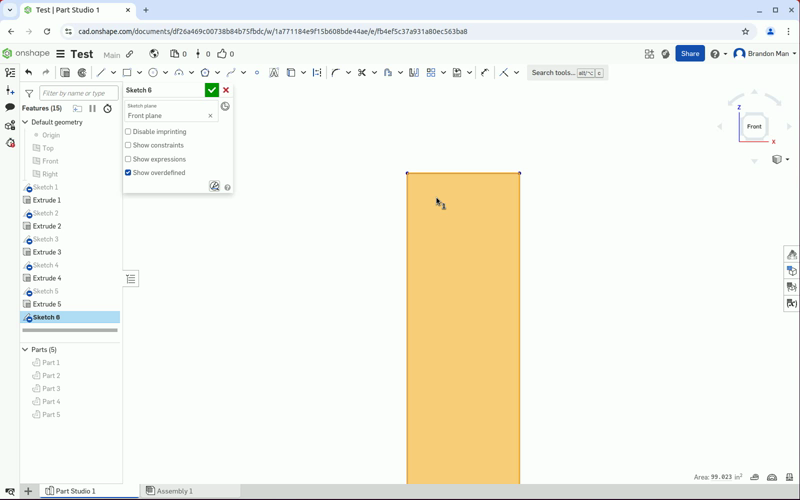
scroll(-6)
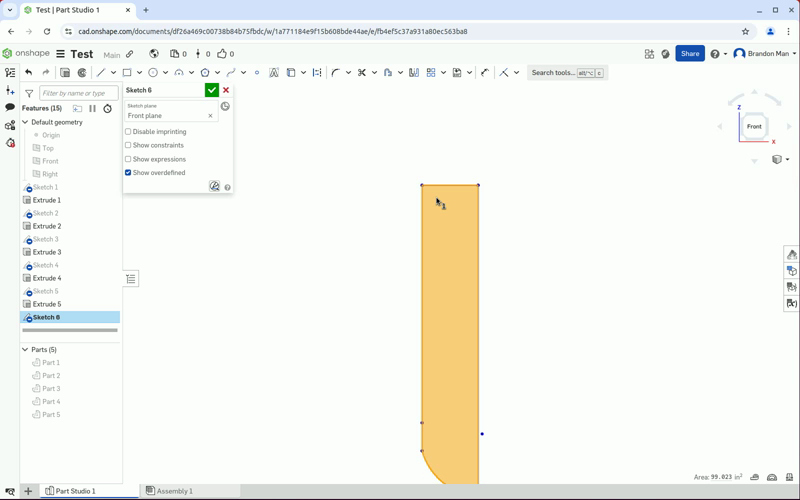
scroll(-6)
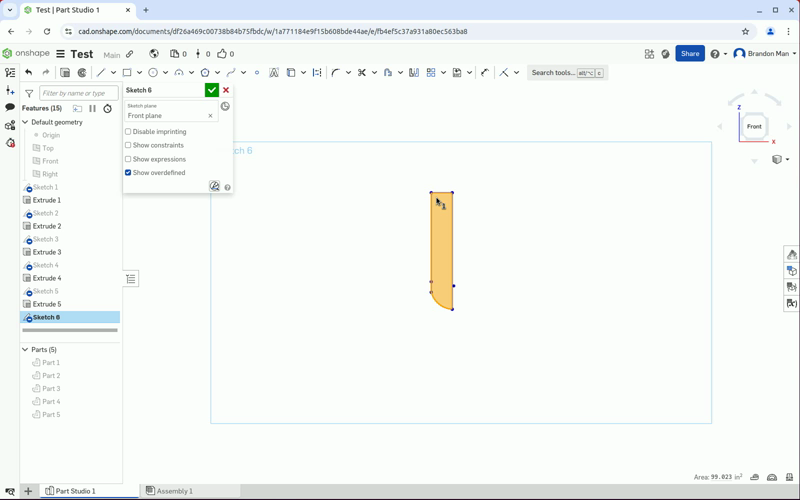
mouse_move(73, 352)
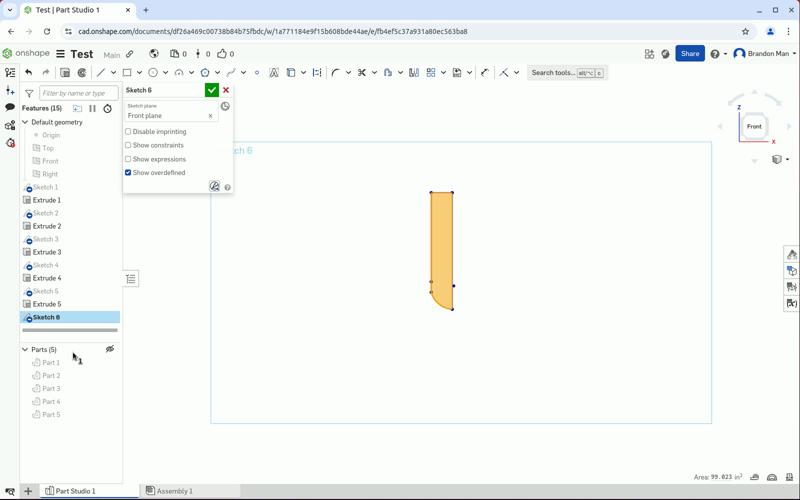
key(shift+y)
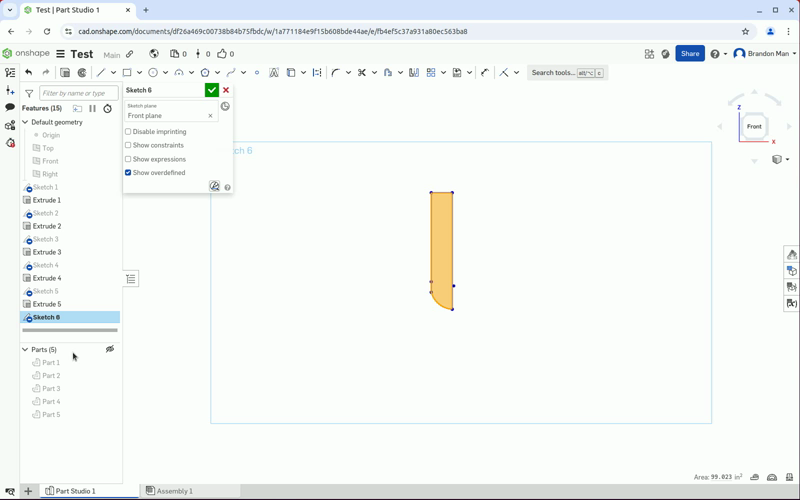
key(shift+e)
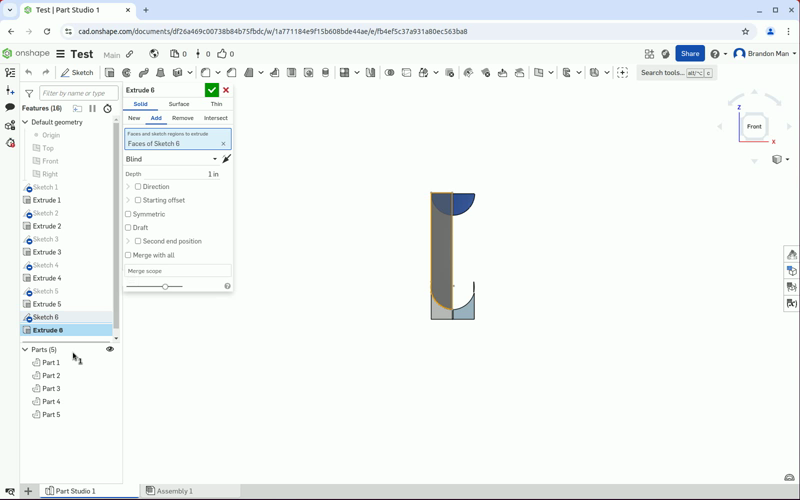
mouse_move(143, 106)
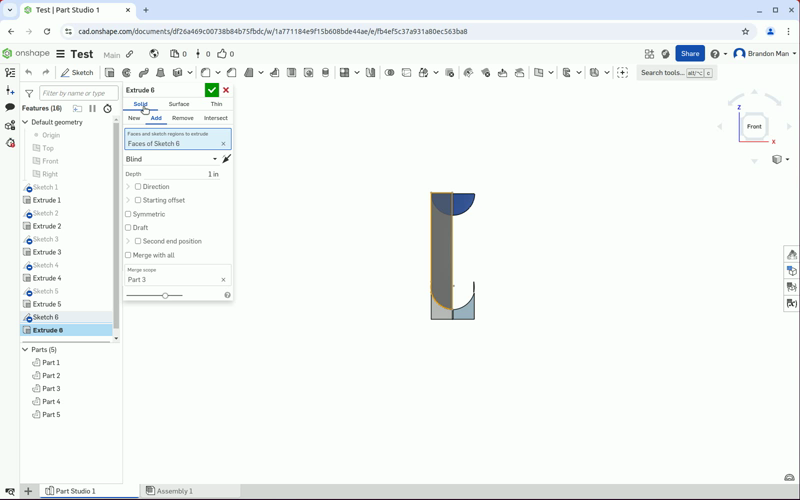
click(143, 106)
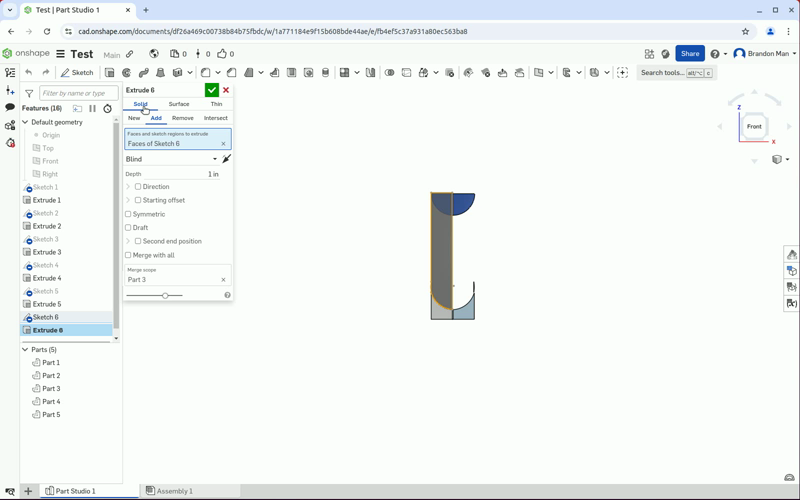
mouse_move(137, 120)
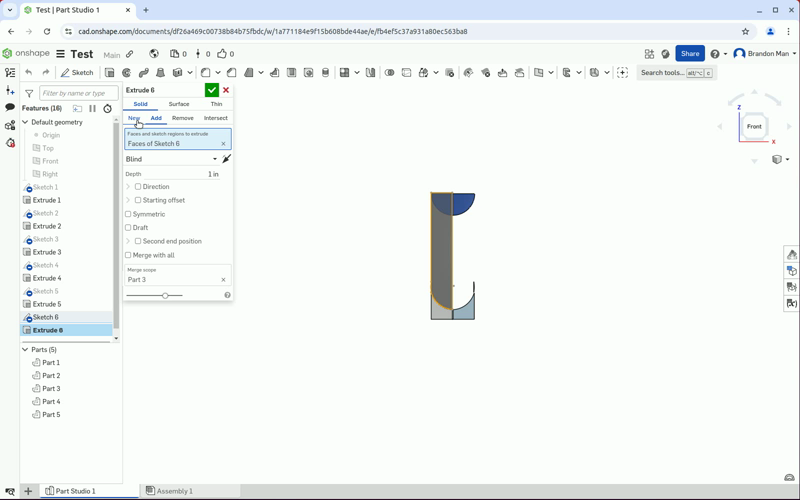
click(137, 120)
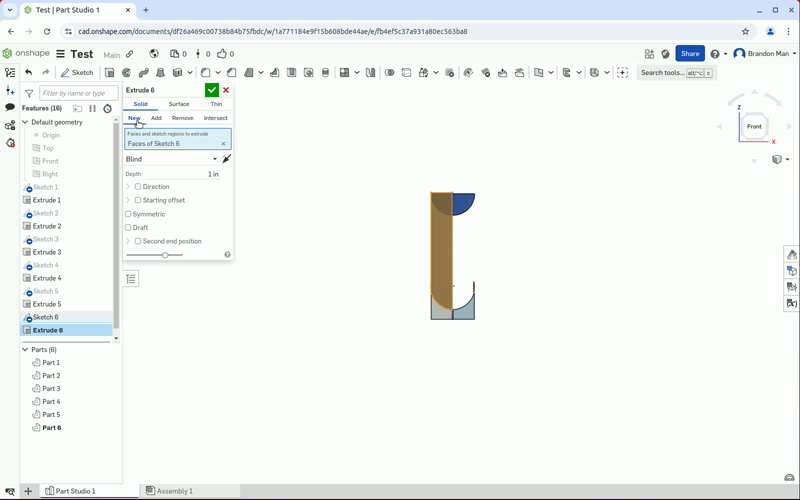
key(tab, 4)
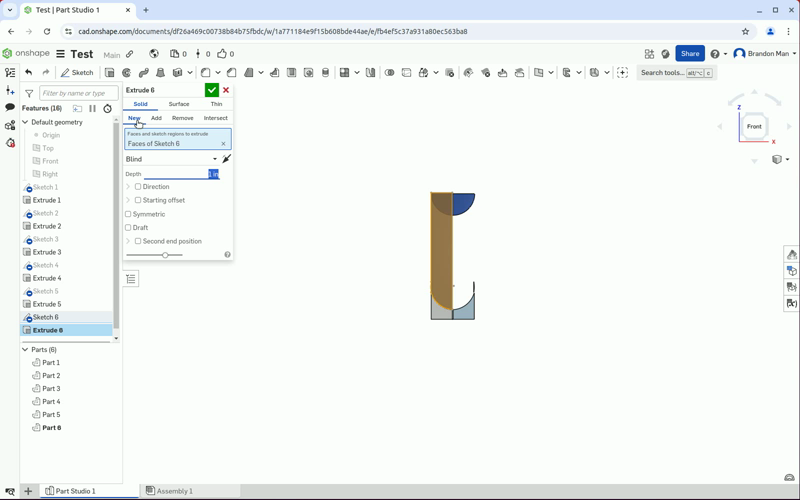
text(-8.666)
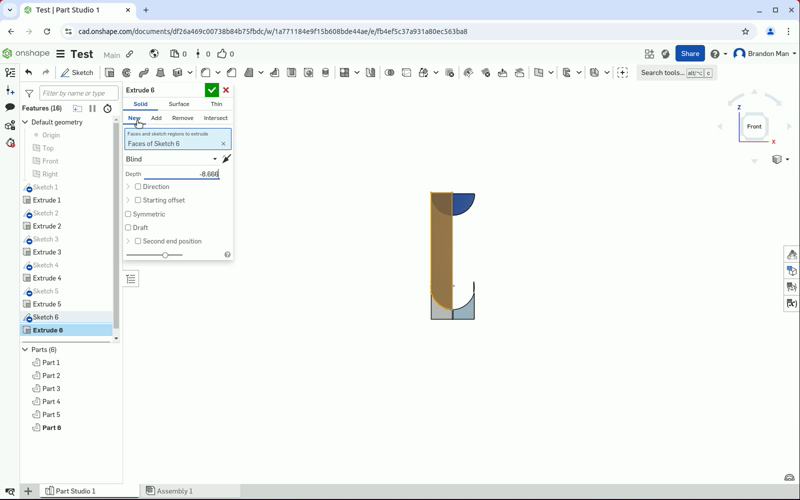
key(enter)
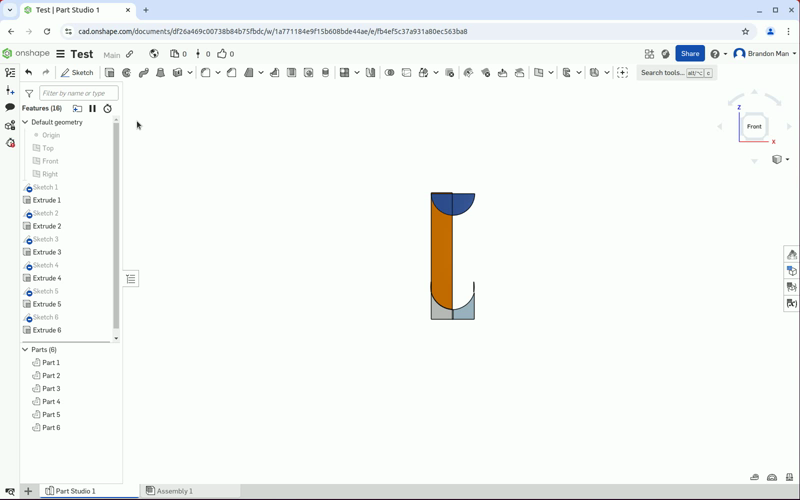
key(shift+h)
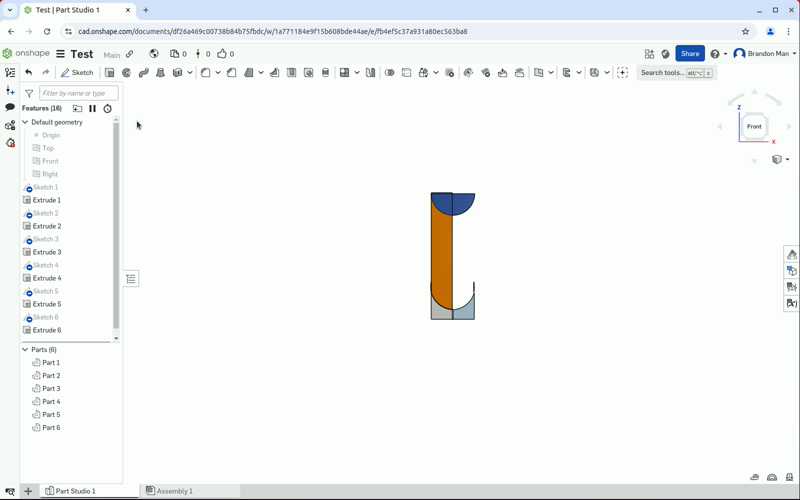
key(shift+h)
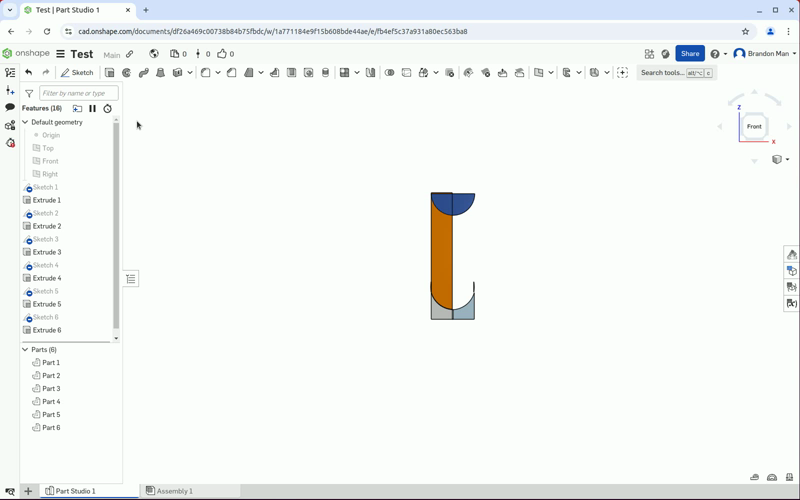
mouse_move(69, 189)
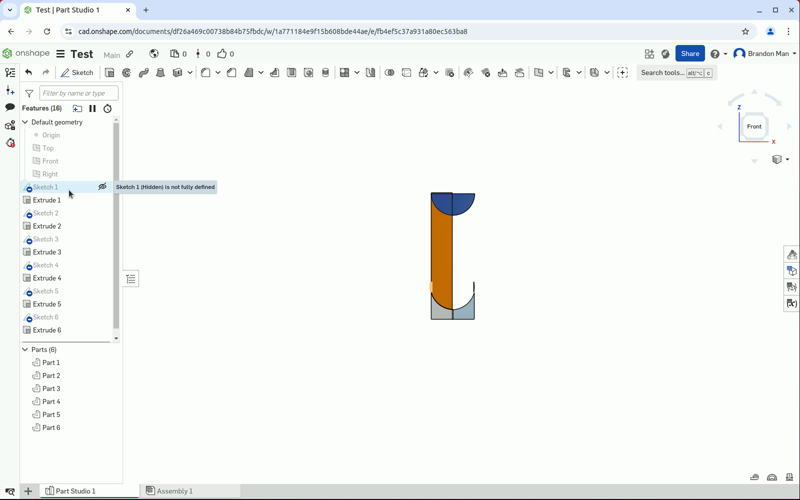
click(69, 189)
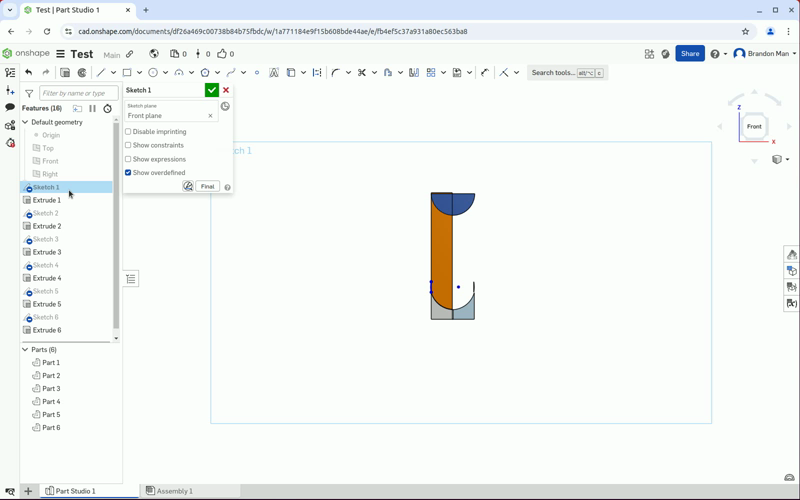
mouse_move(229, 92)
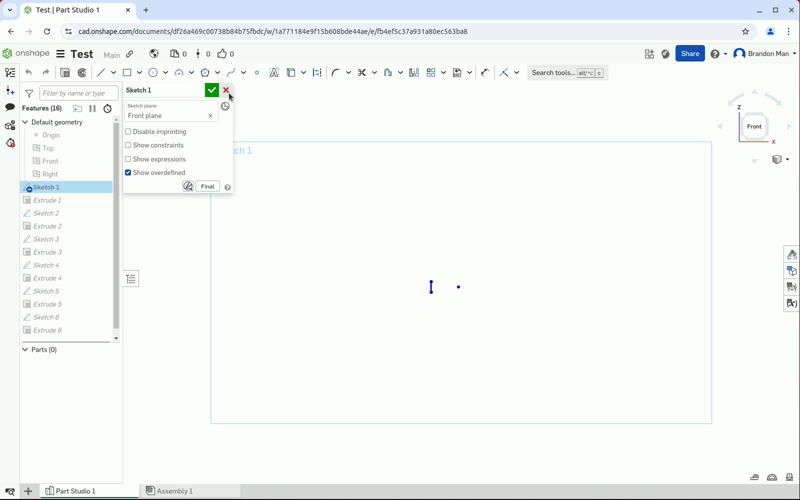
click(229, 92)
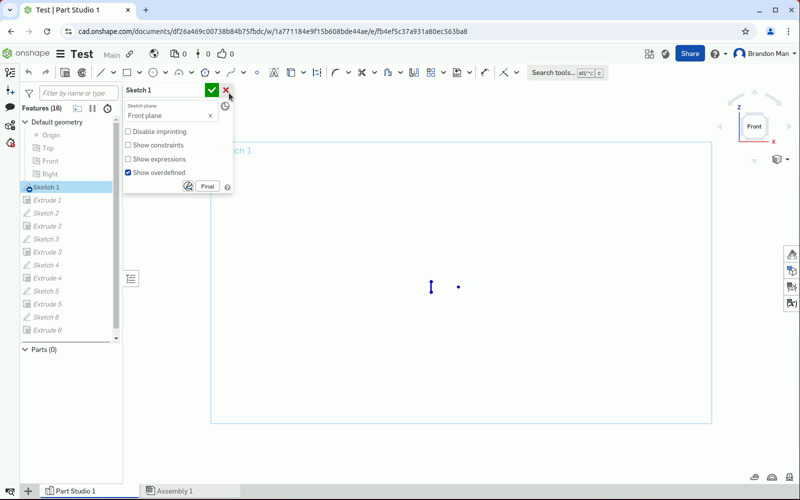
key(shift+s)
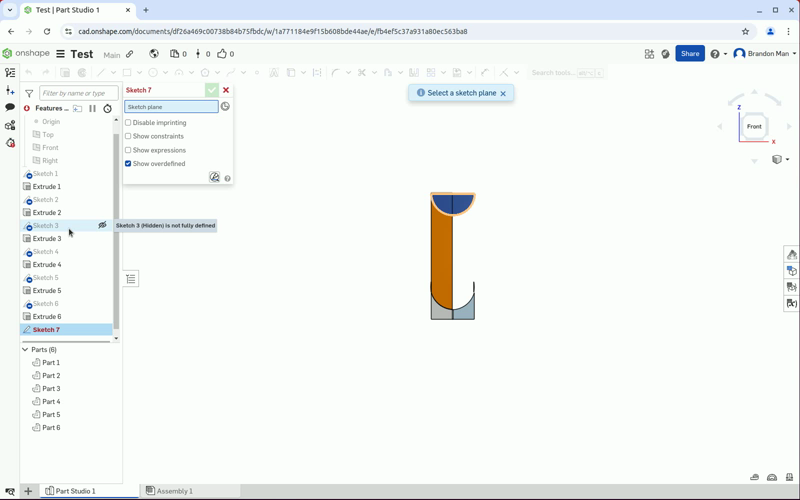
scroll(3)
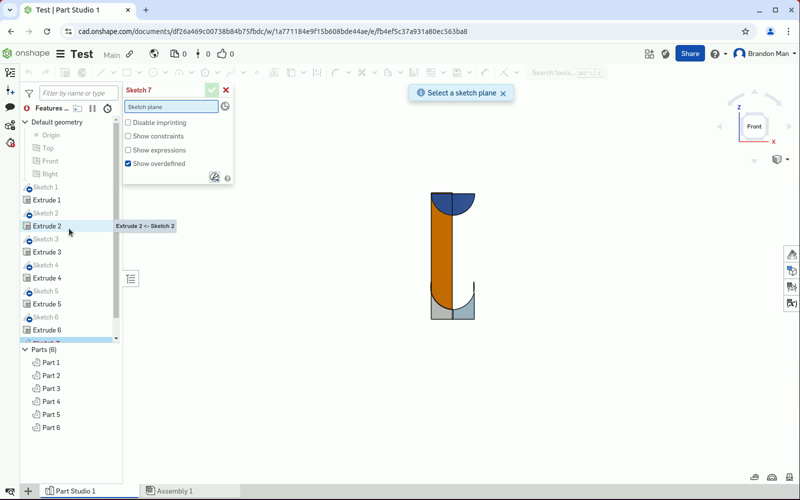
mouse_move(69, 163)
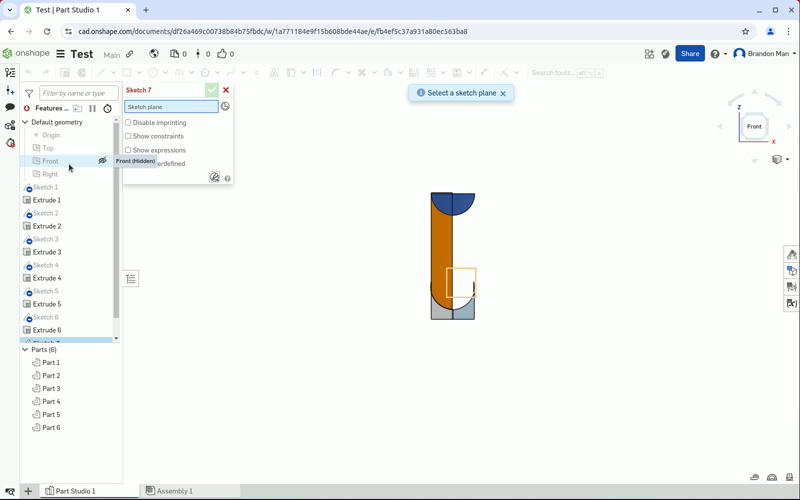
click(69, 163)
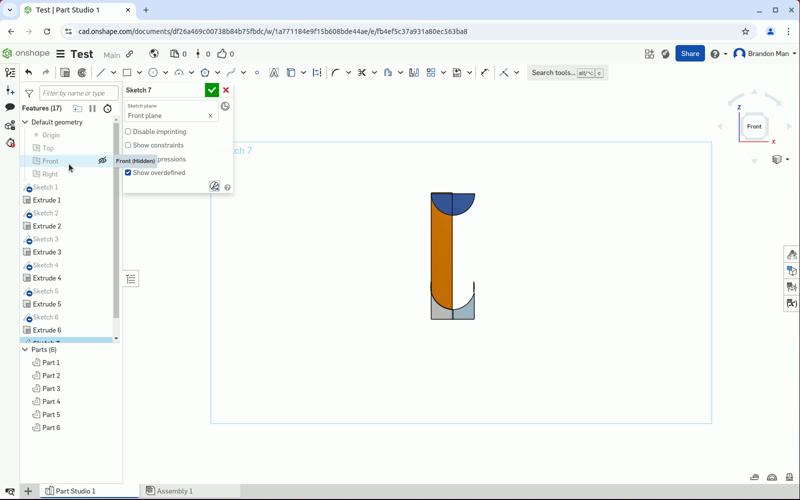
mouse_move(73, 352)
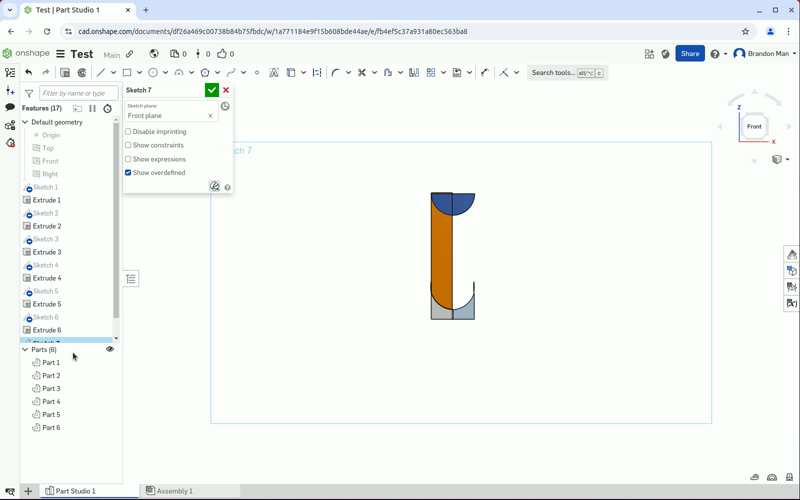
key(y)
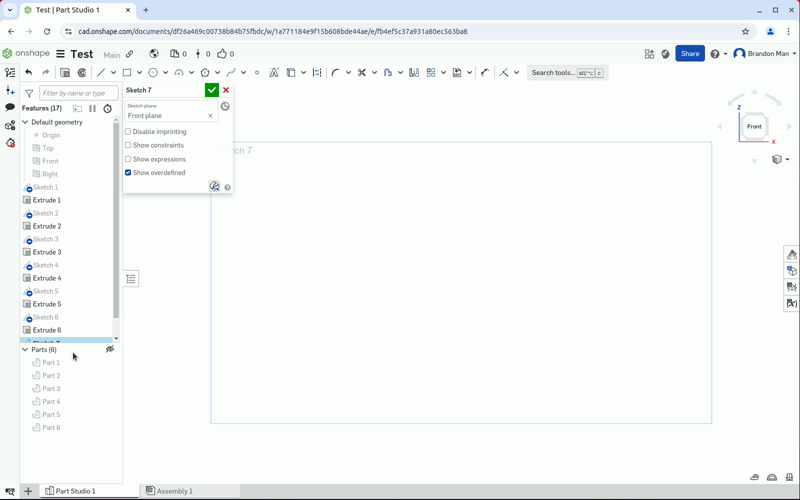
key(a)
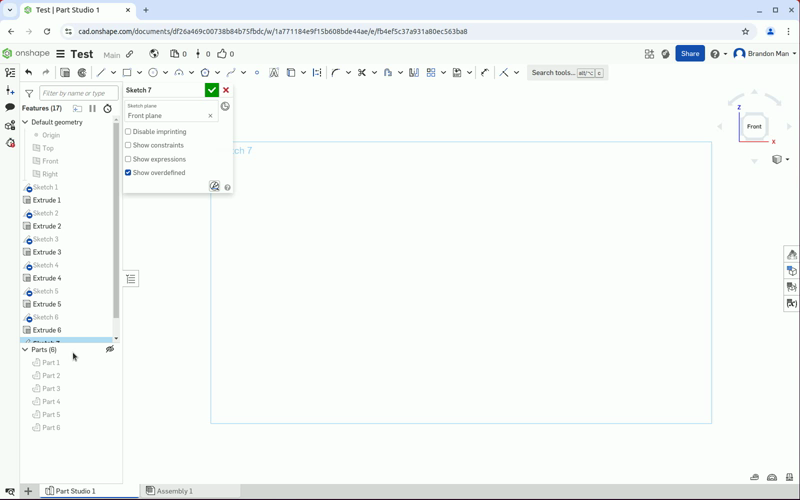
key_down(shift)
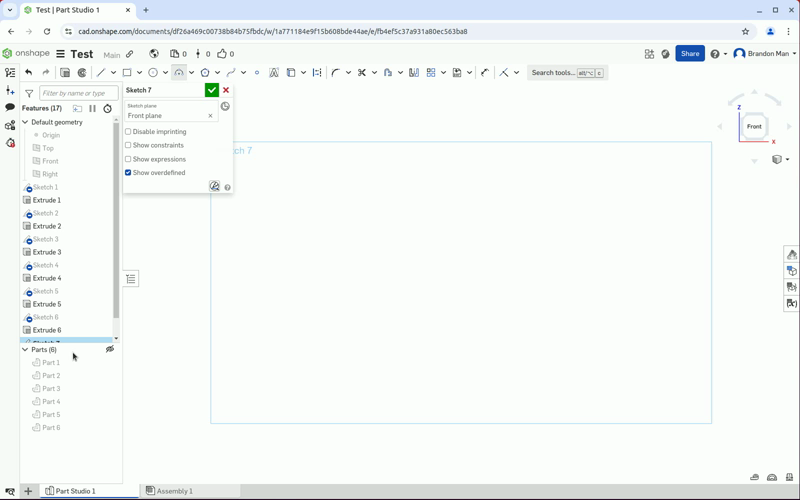
mouse_move(452, 309)
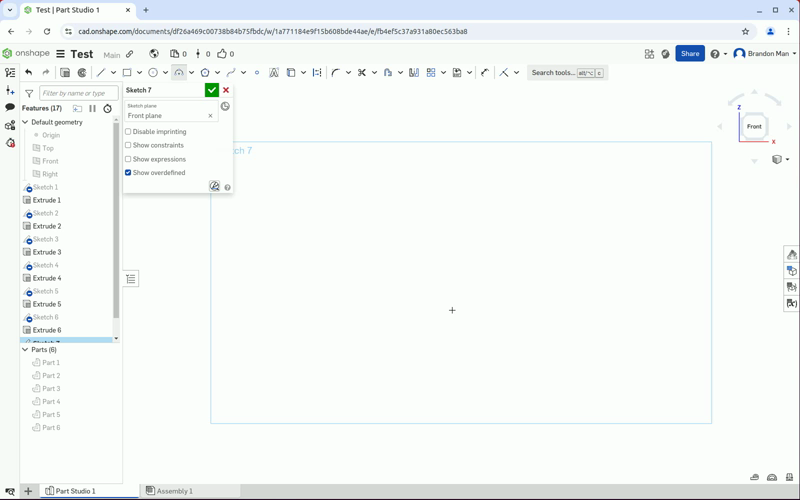
click(452, 309)
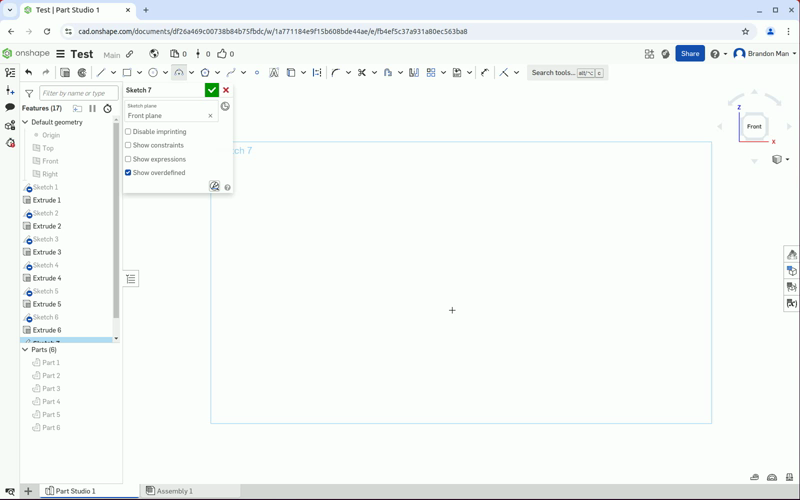
key_up(shift)
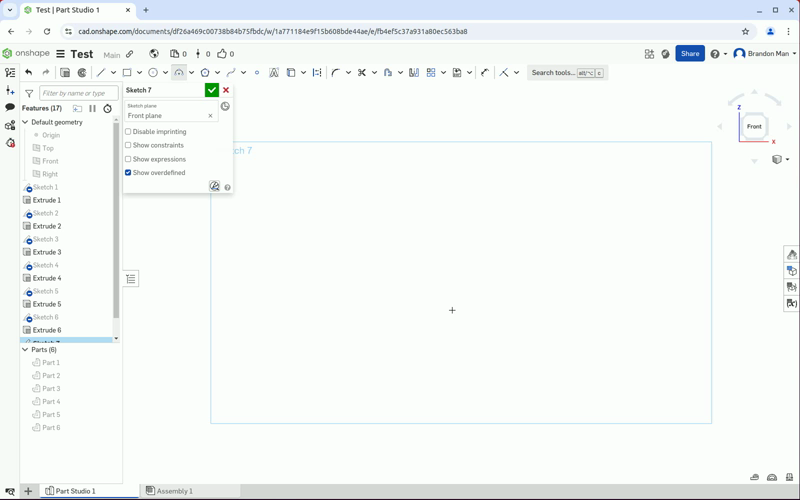
key_down(shift)
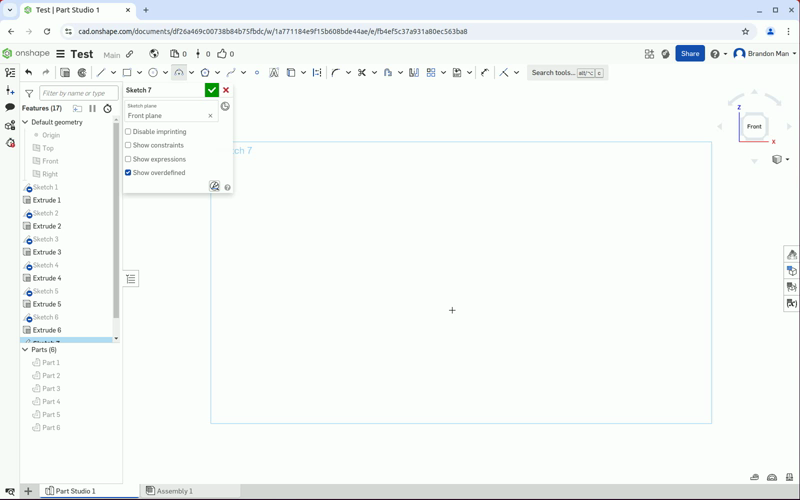
mouse_move(473, 292)
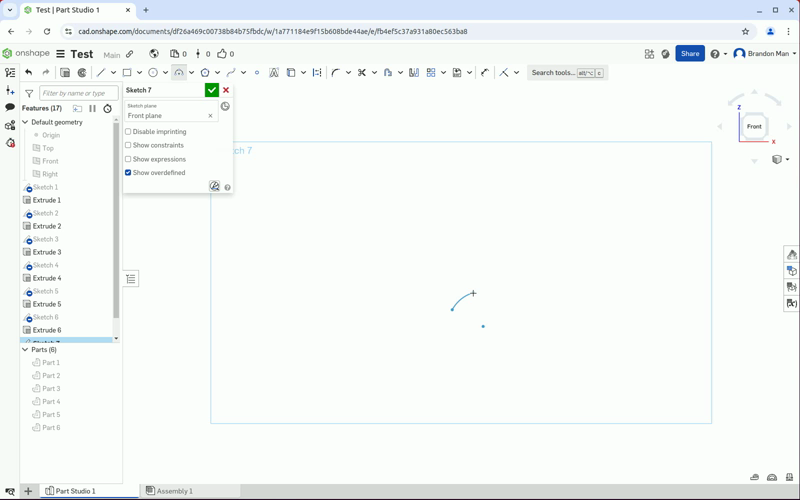
click(473, 292)
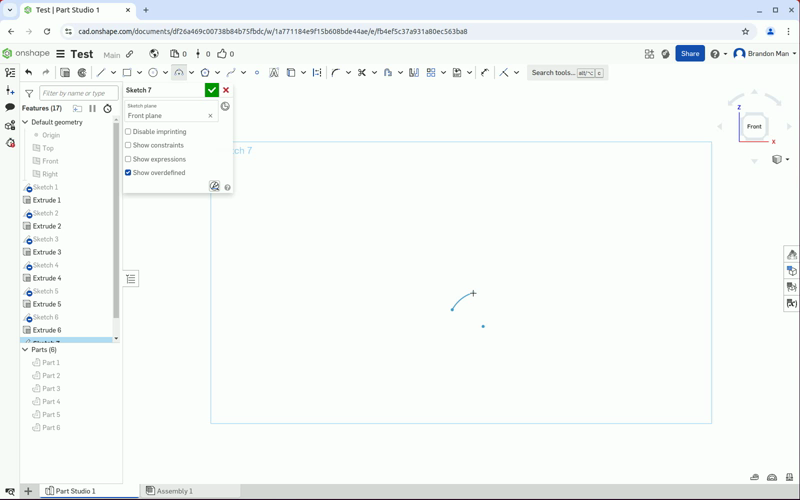
mouse_move(465, 305)
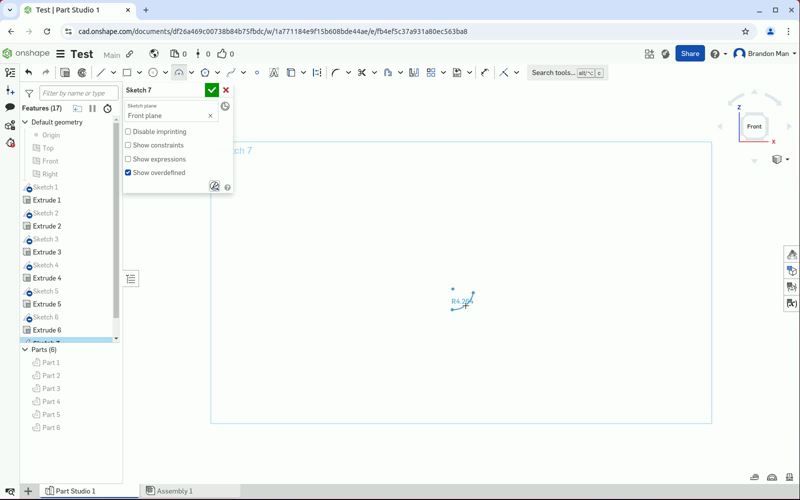
click(465, 305)
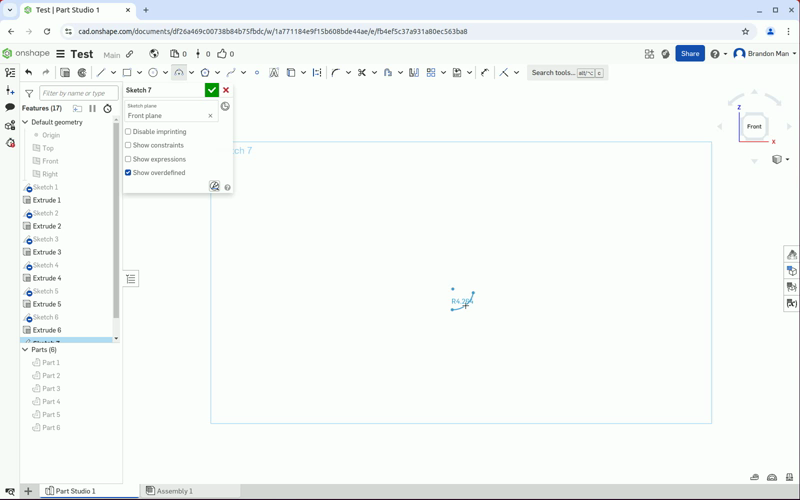
key_up(shift)
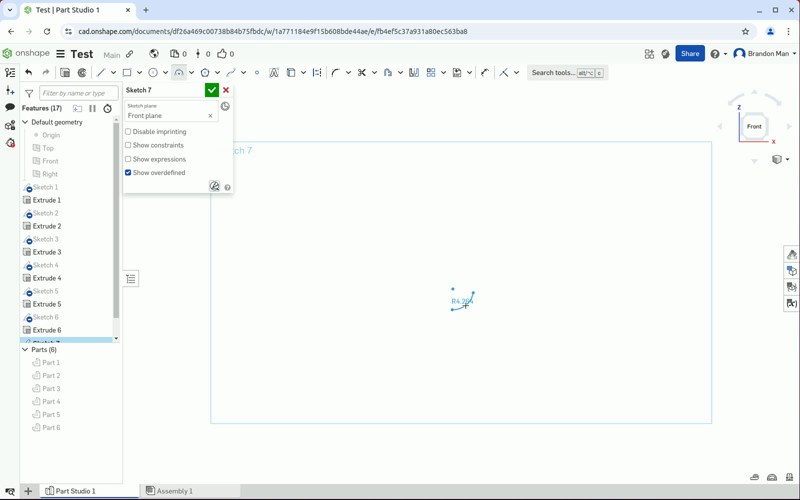
key(esc)
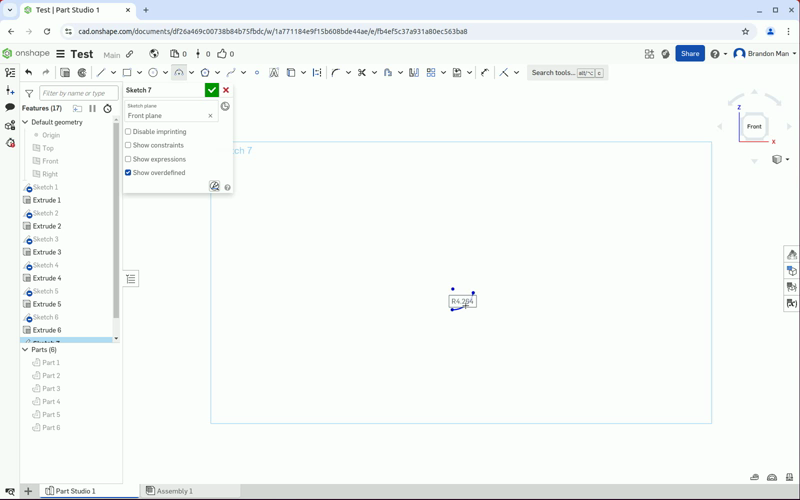
key(l)
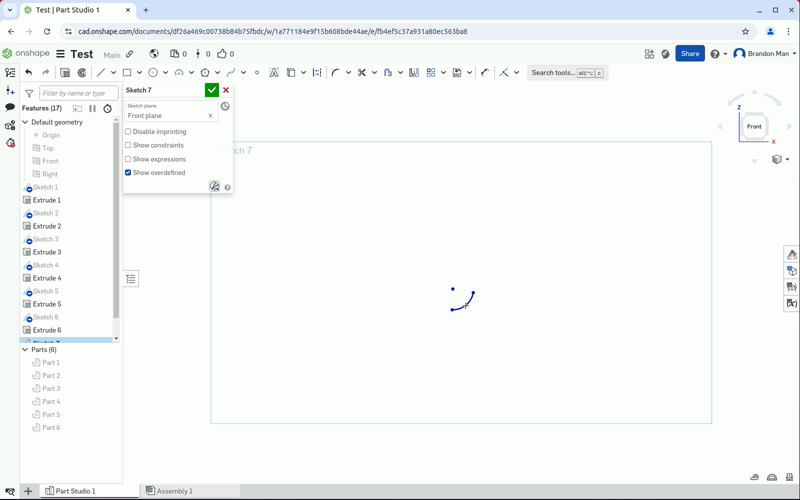
mouse_move(473, 292)
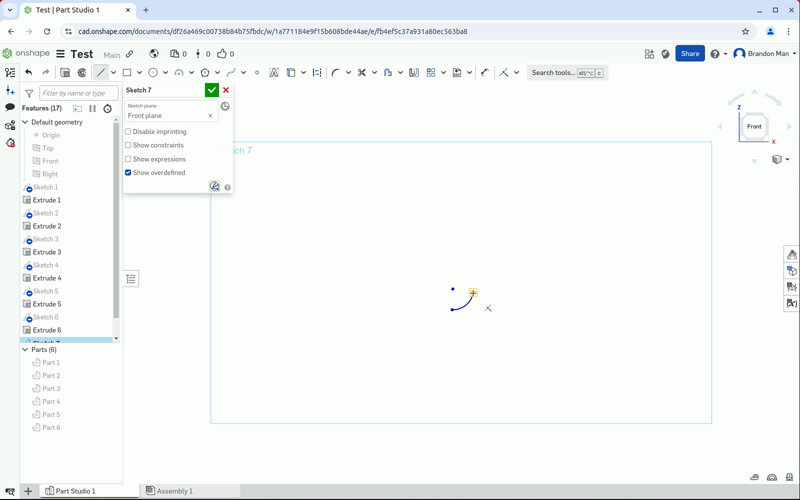
click(473, 292)
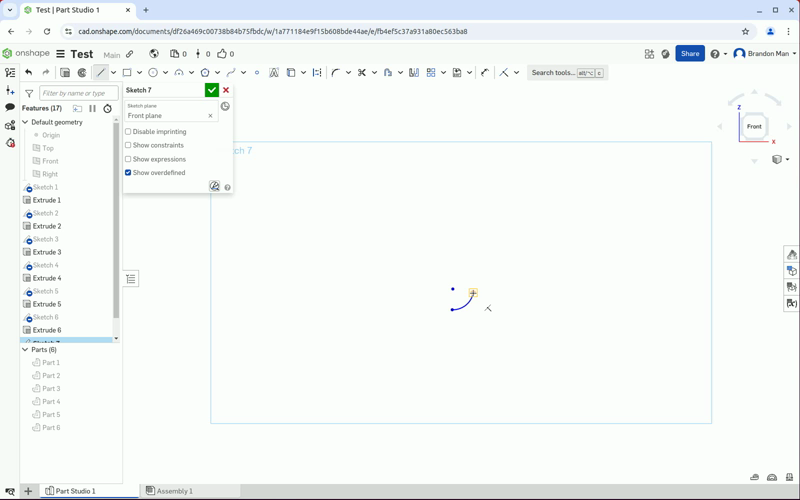
key_down(shift)
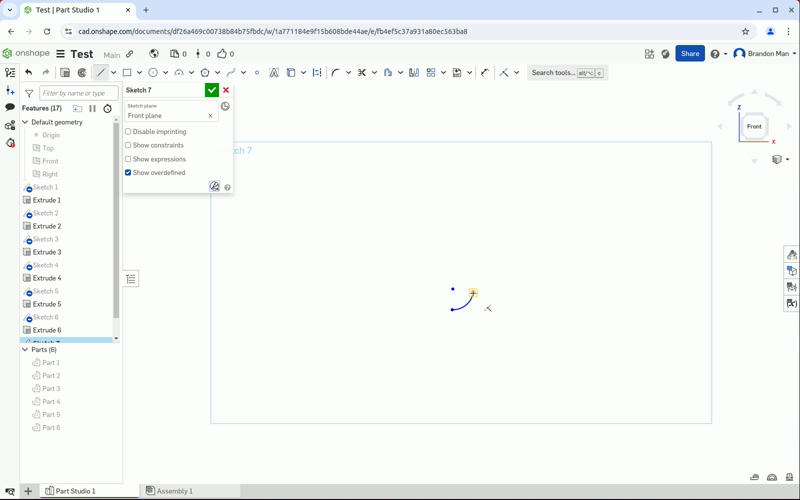
mouse_move(503, 292)
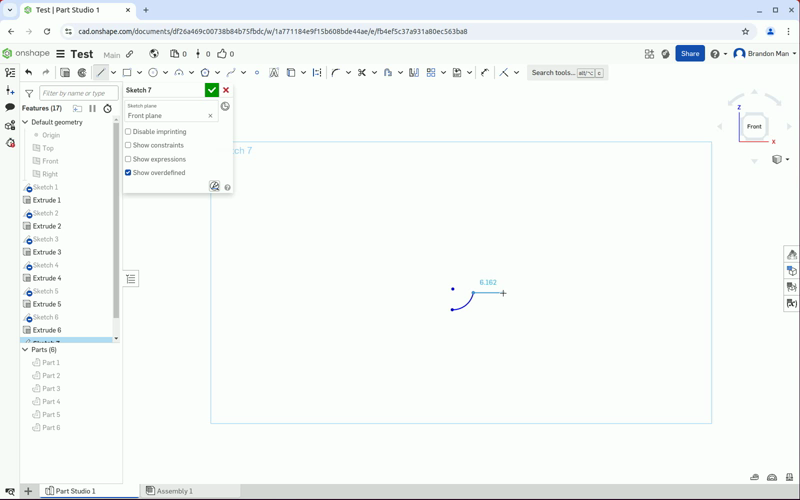
mouse_move(473, 282)
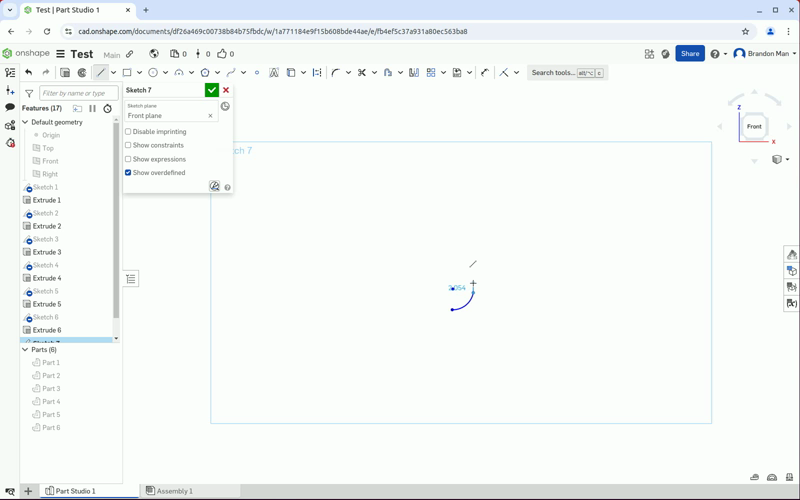
click(473, 282)
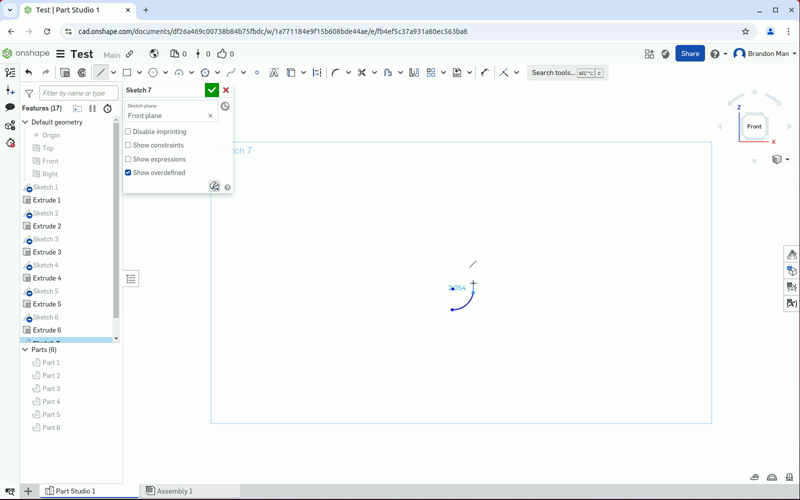
key_up(shift)
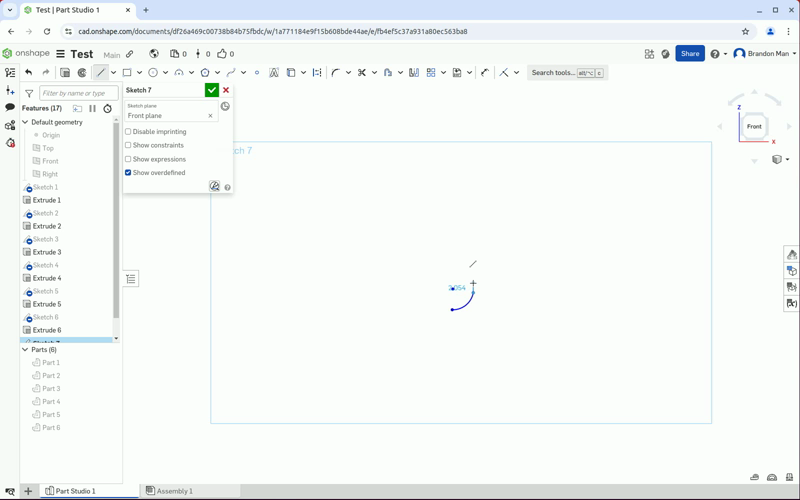
key_down(shift)
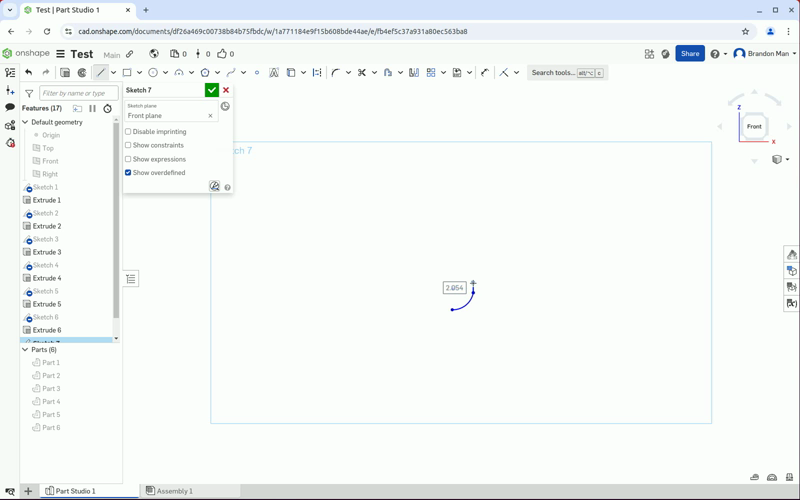
mouse_move(473, 193)
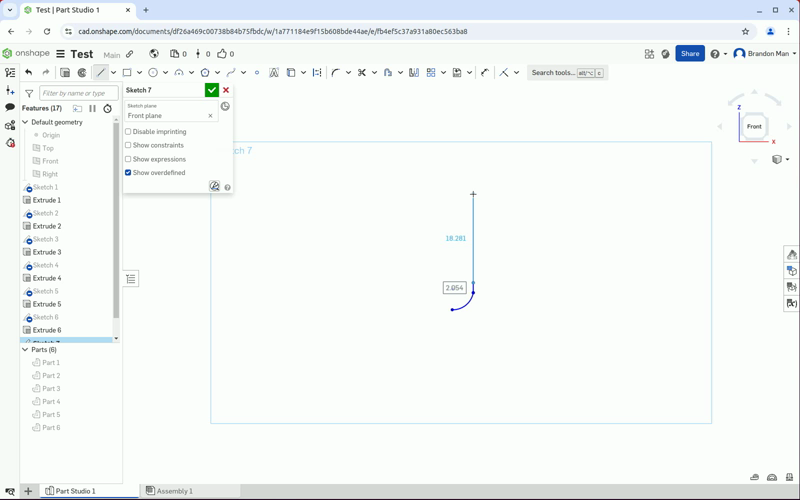
click(473, 193)
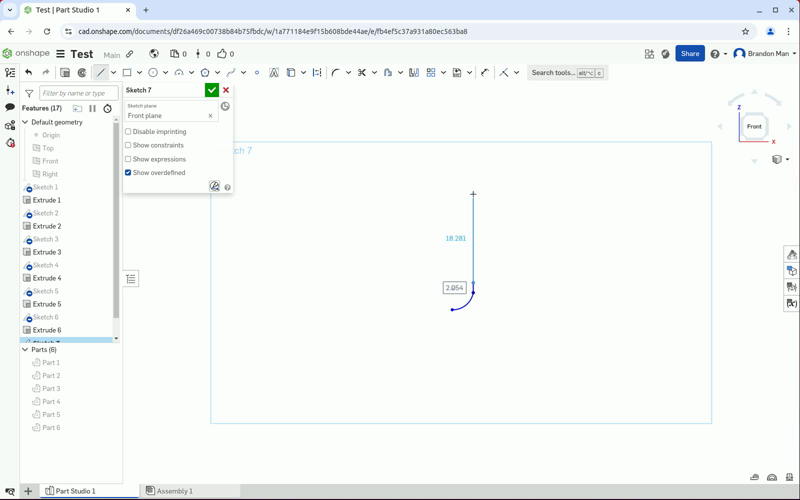
key_up(shift)
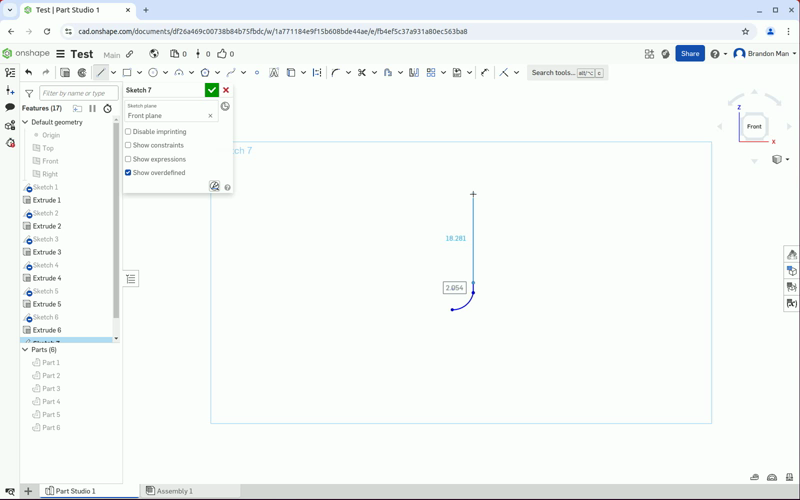
key_down(shift)
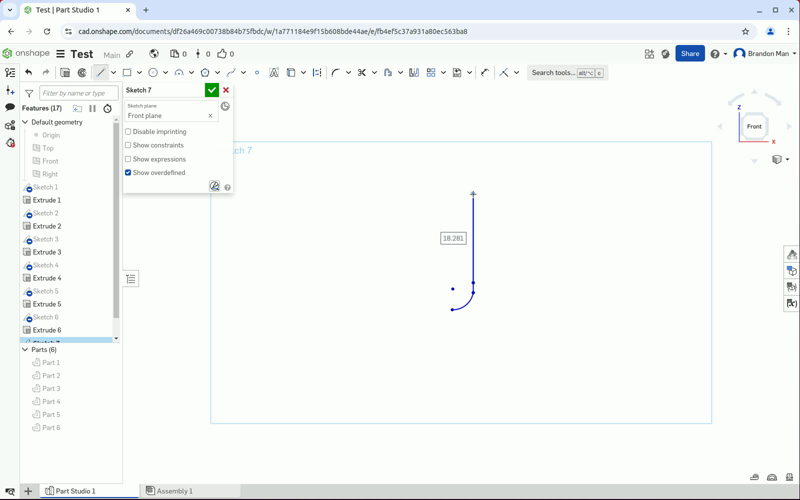
mouse_move(503, 193)
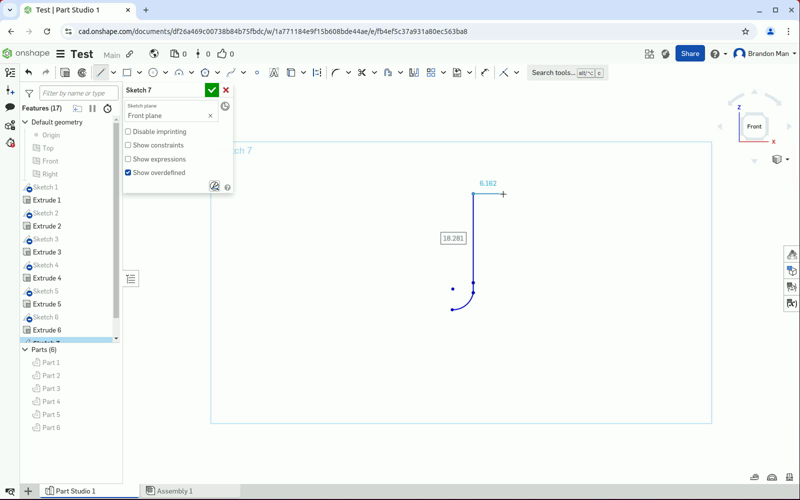
mouse_move(452, 193)
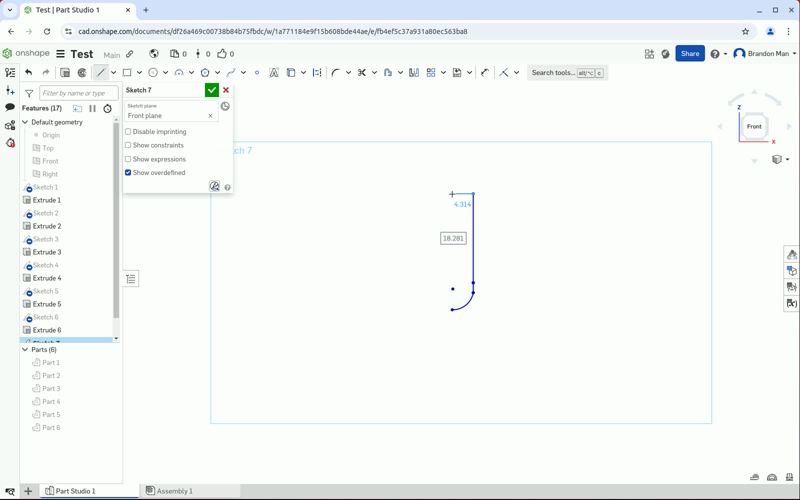
click(452, 193)
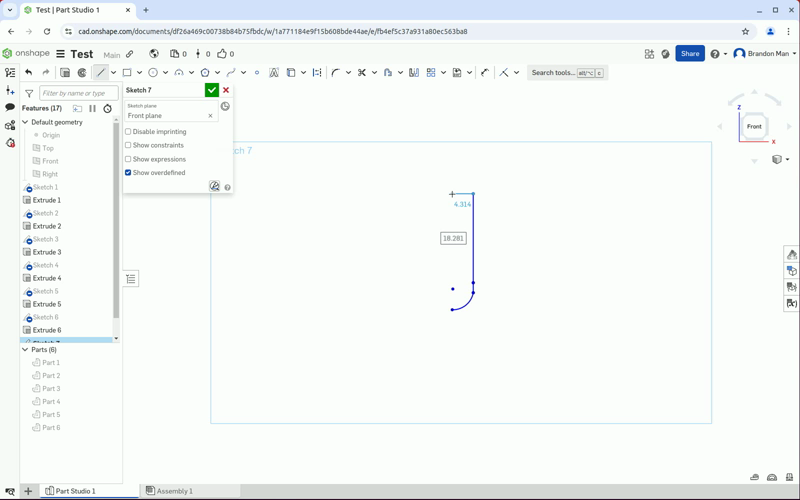
key_up(shift)
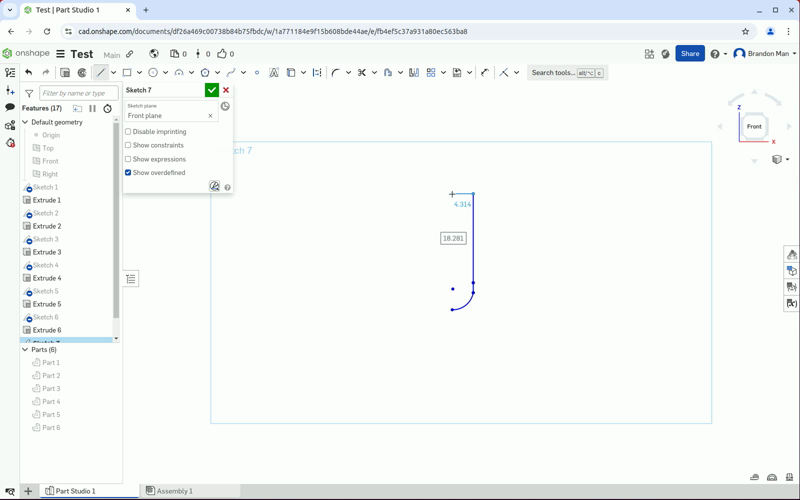
key_down(shift)
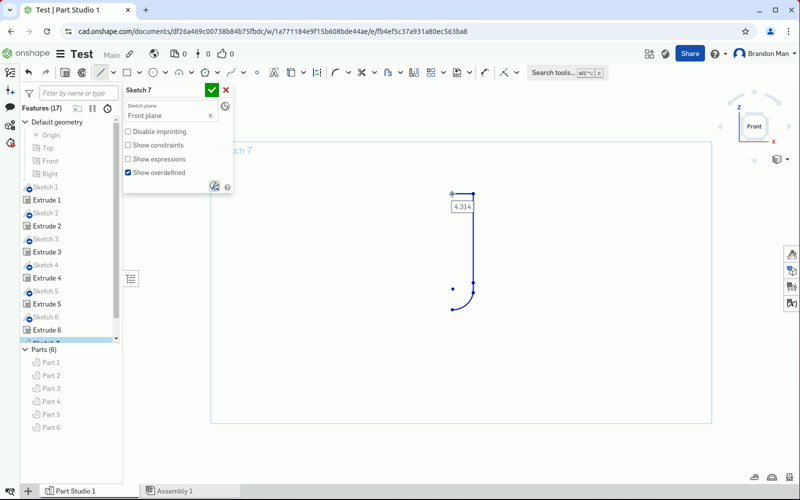
mouse_move(452, 309)
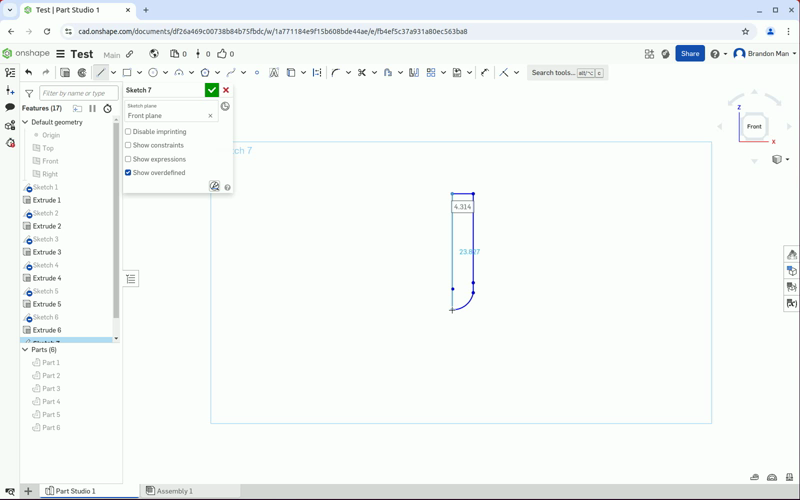
key_up(shift)
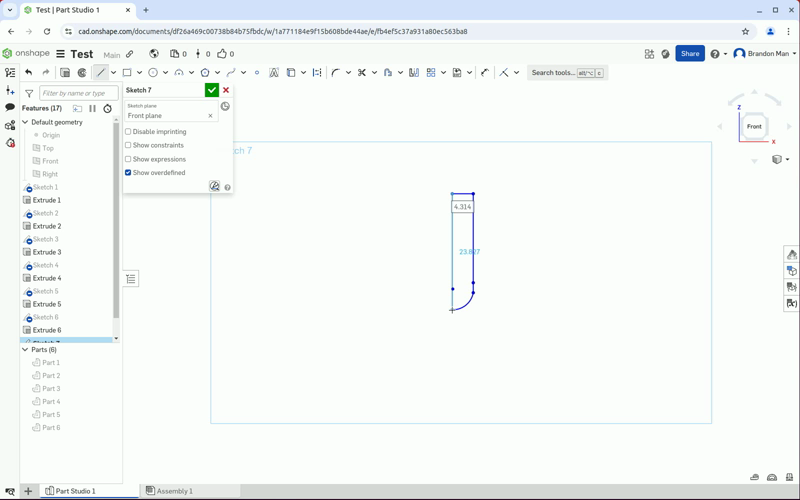
click(452, 309)
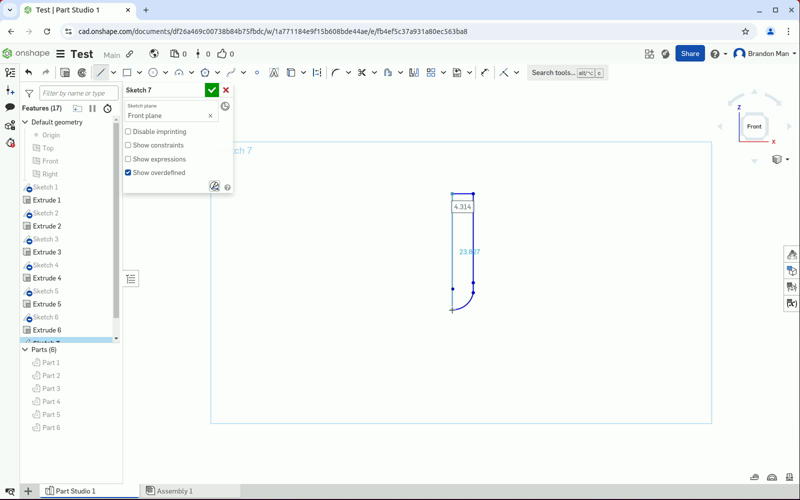
key(esc)
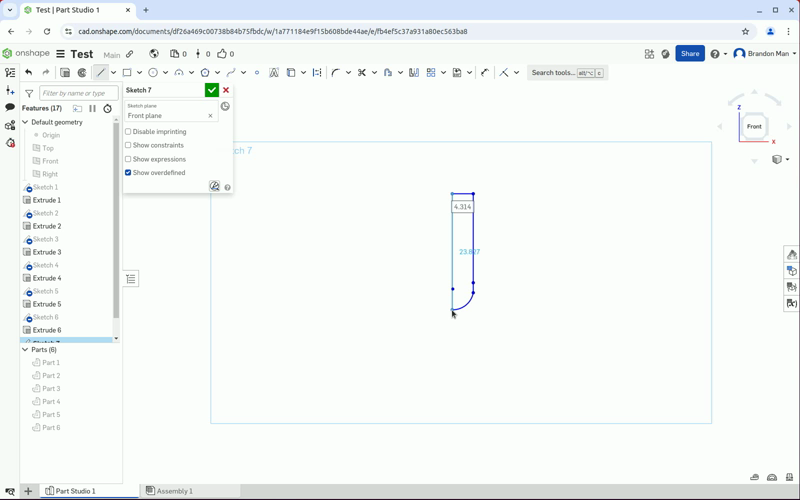
mouse_move(454, 243)
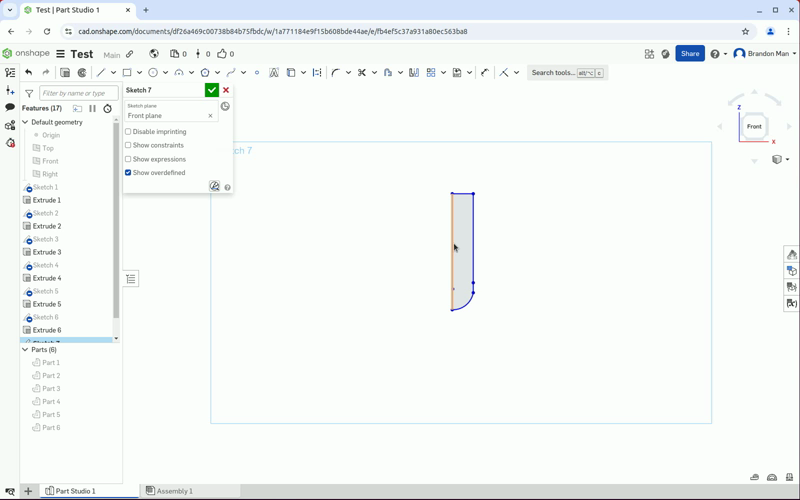
click(454, 243)
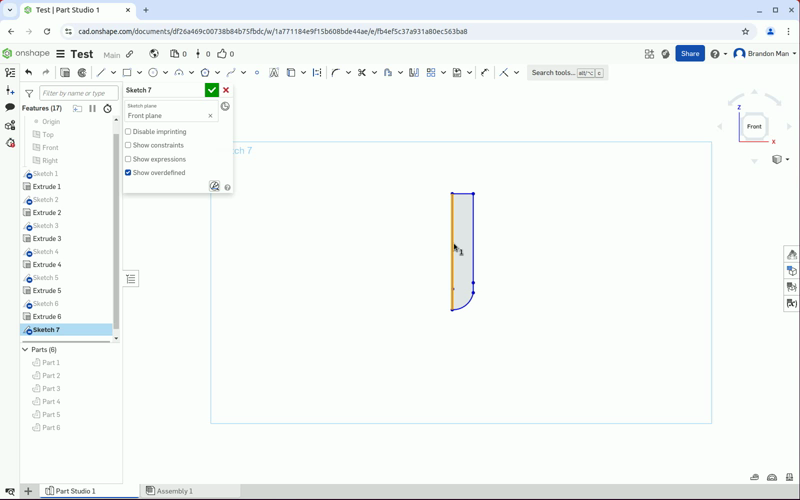
mouse_move(73, 352)
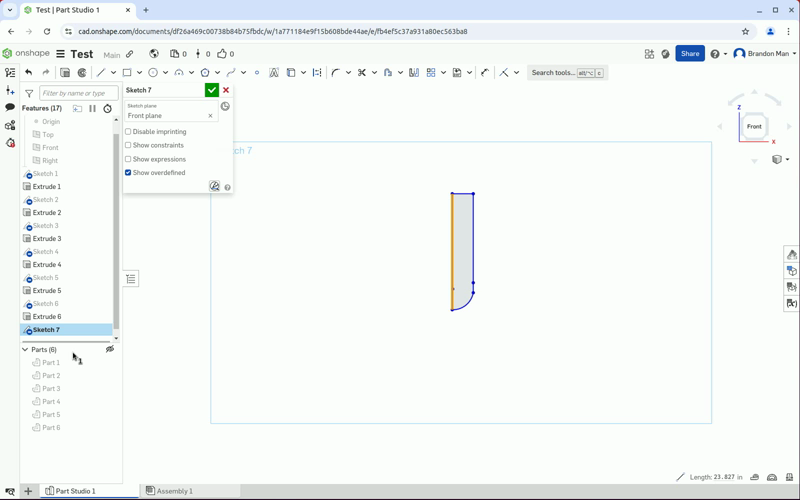
key(shift+y)
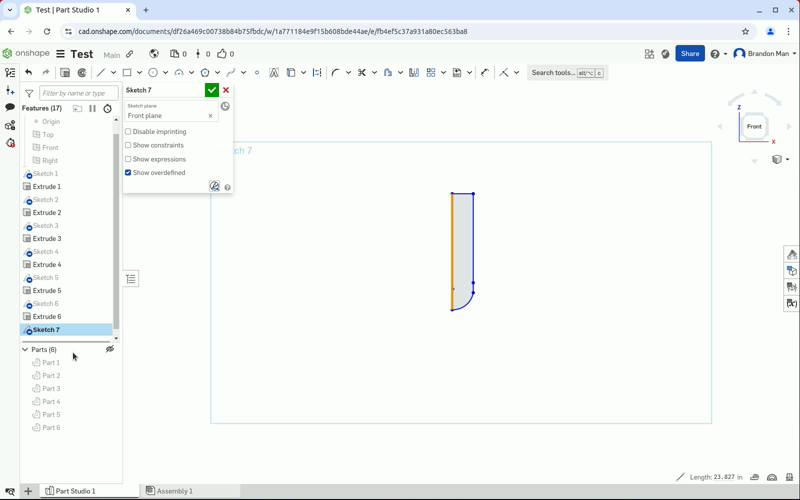
key(shift+e)
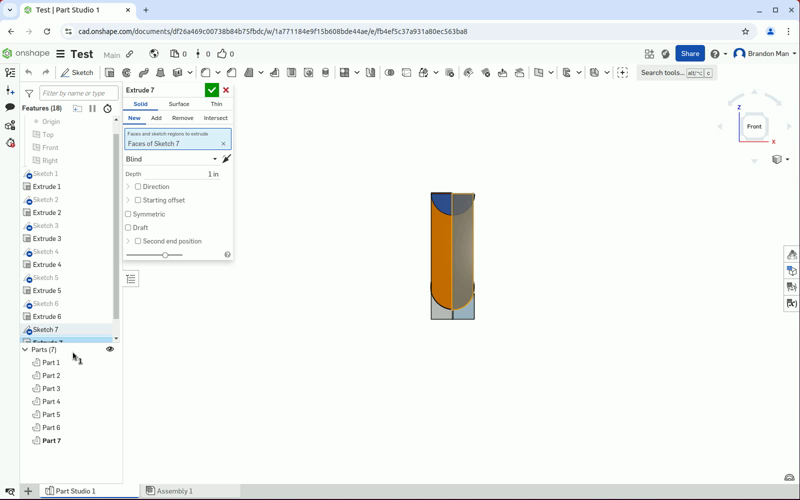
mouse_move(143, 106)
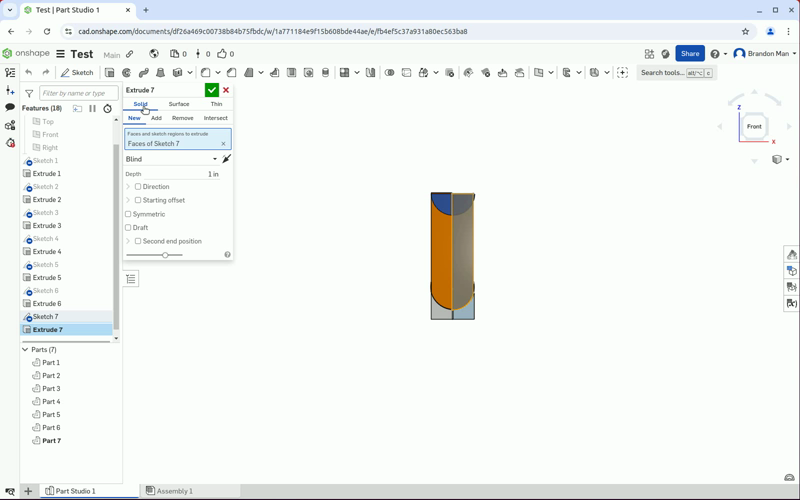
click(143, 106)
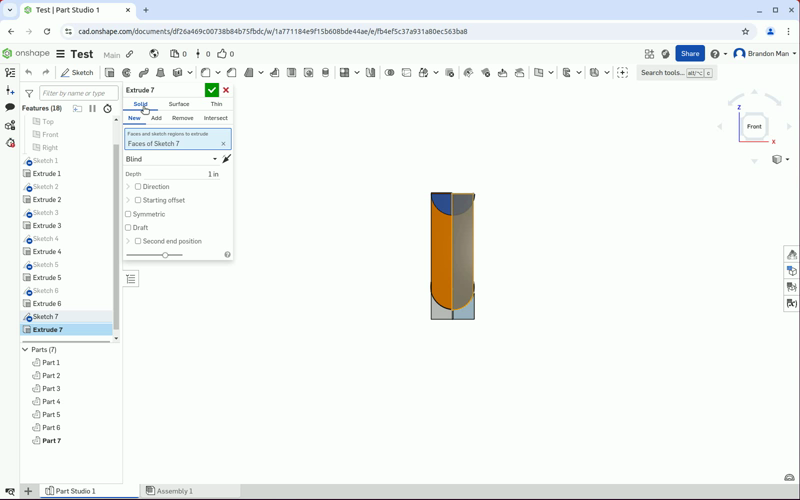
mouse_move(137, 120)
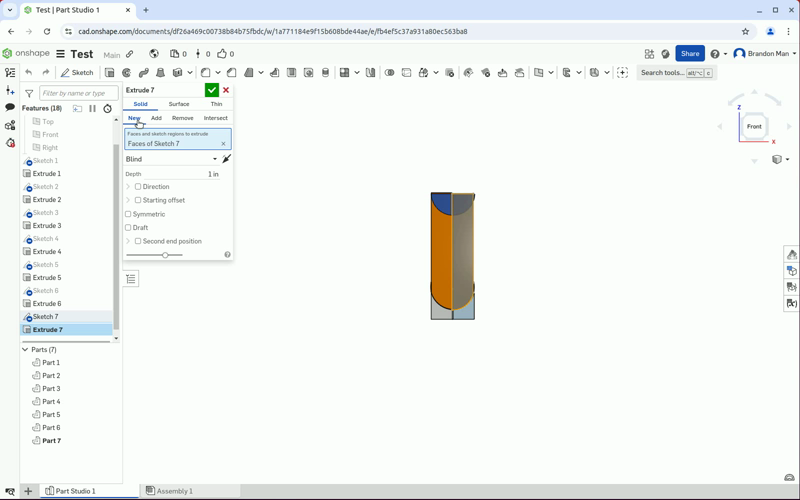
click(137, 120)
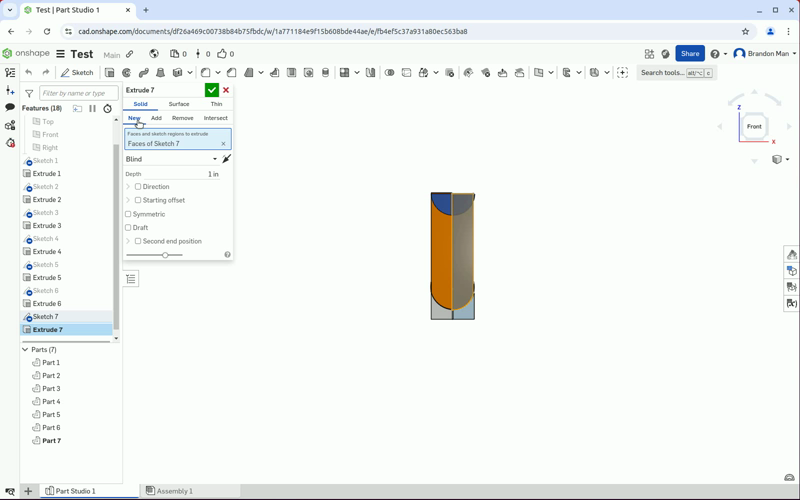
key(tab, 4)
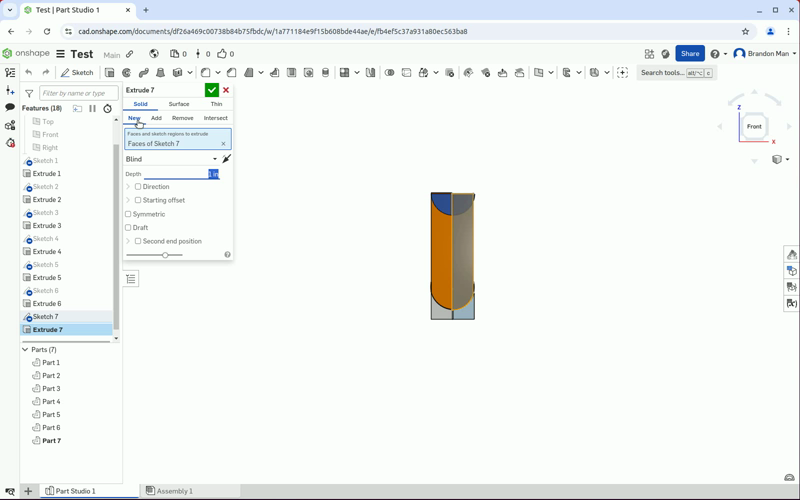
text(-8.666)
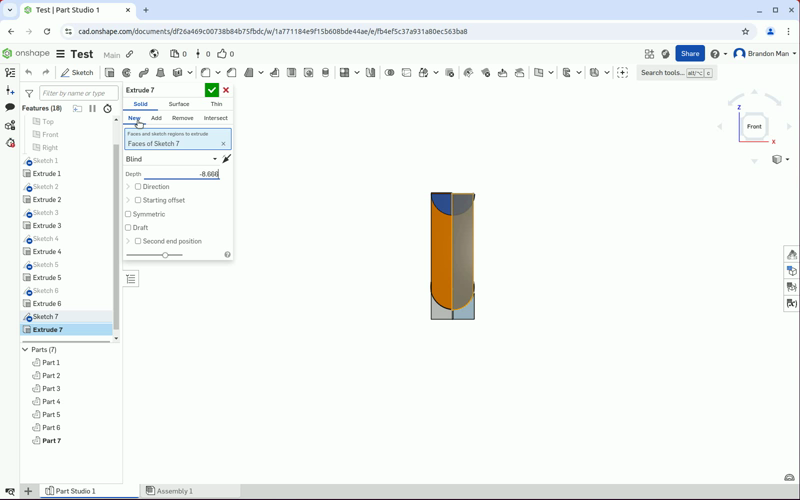
key(enter)
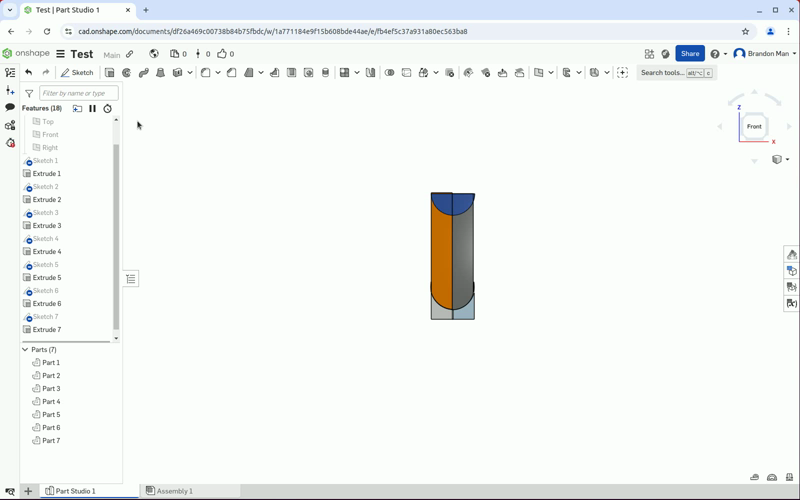
key(shift+h)
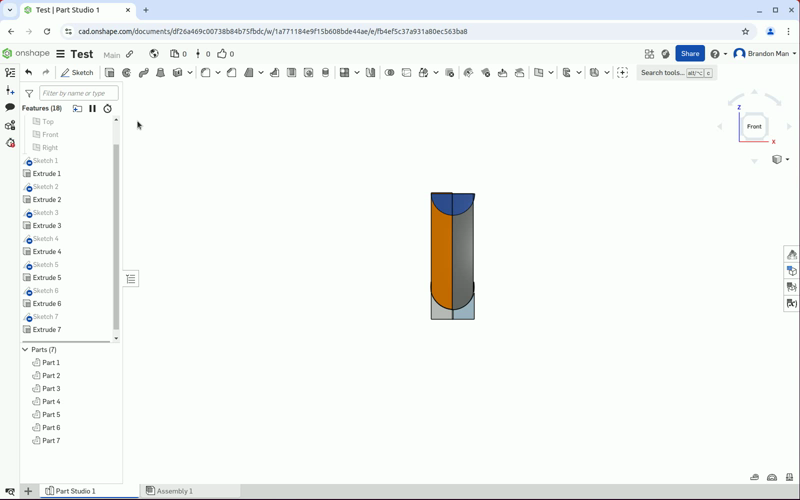
key(shift+h)
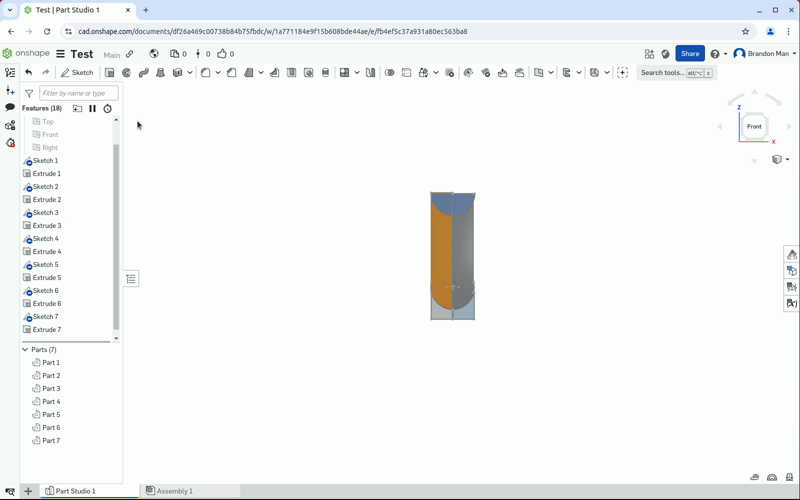
key(shift+7)
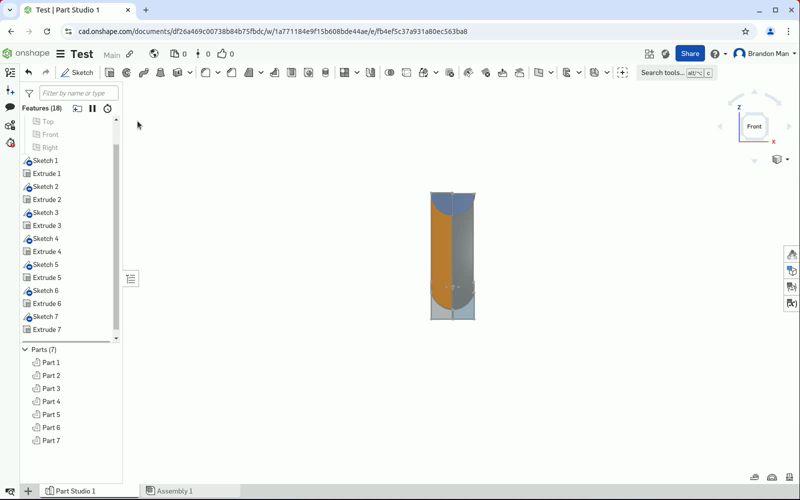
key(left, 2)
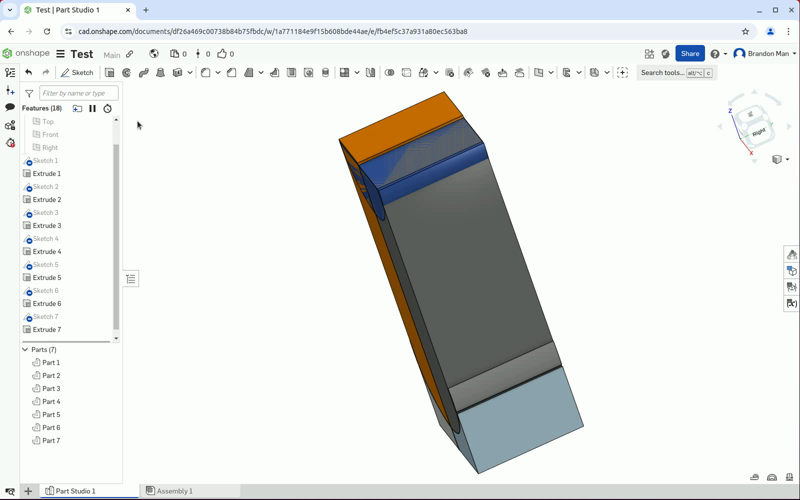
key(down, 2)
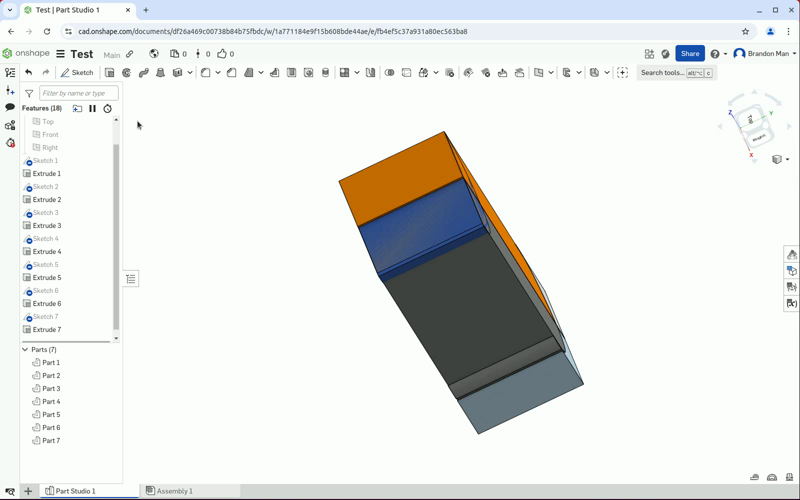
key(up, 2)
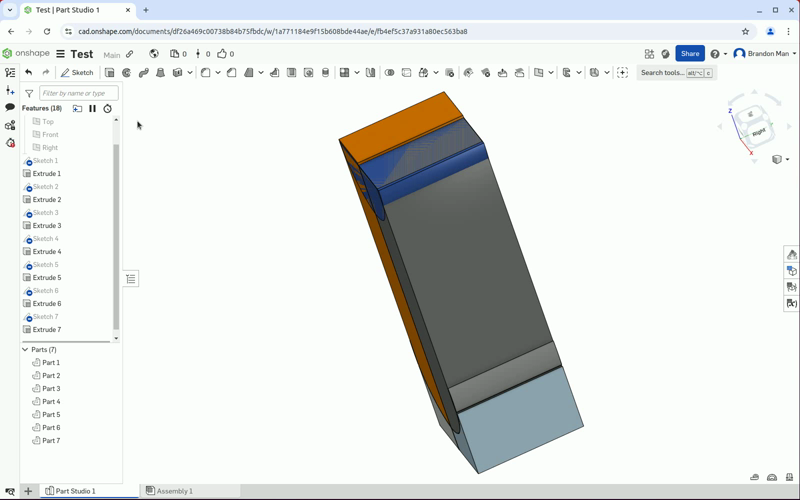
key(right, 2)
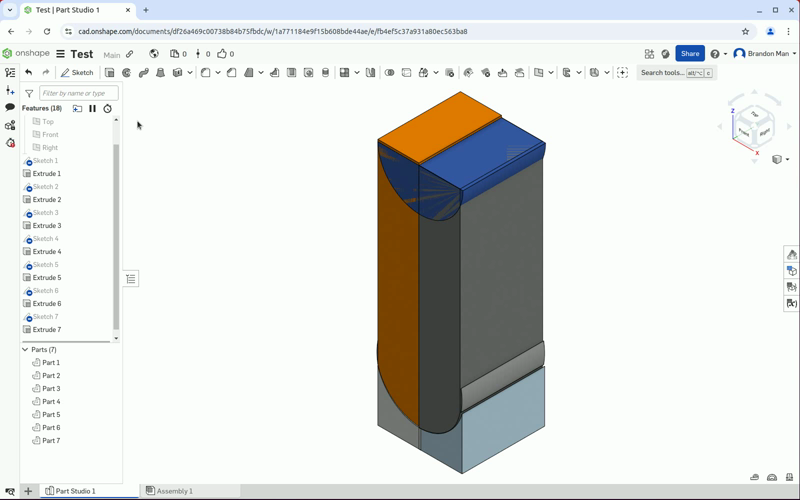
mouse_move(69, 163)
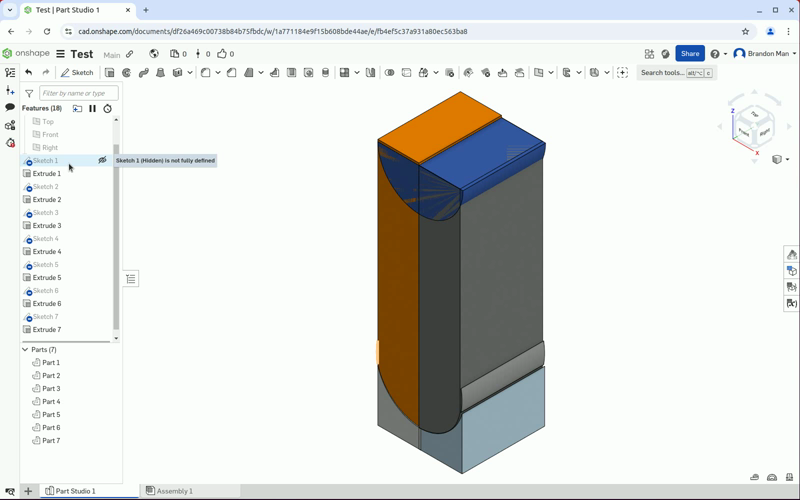
click(69, 163)